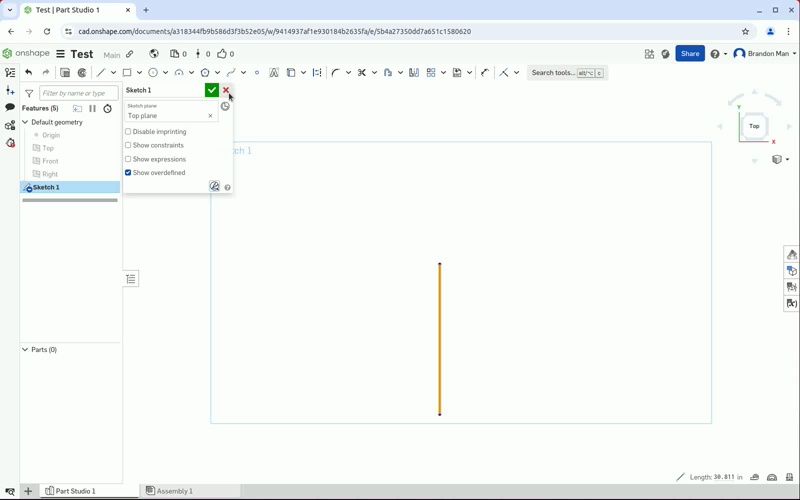
key(shift+h)
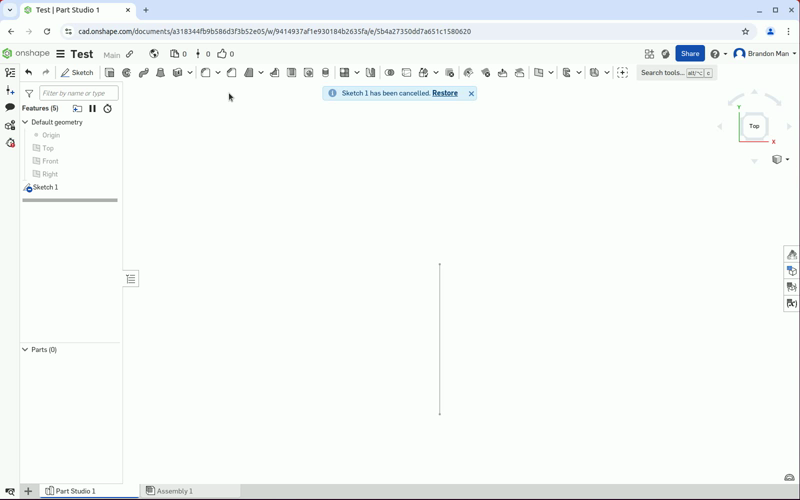
mouse_move(73, 352)
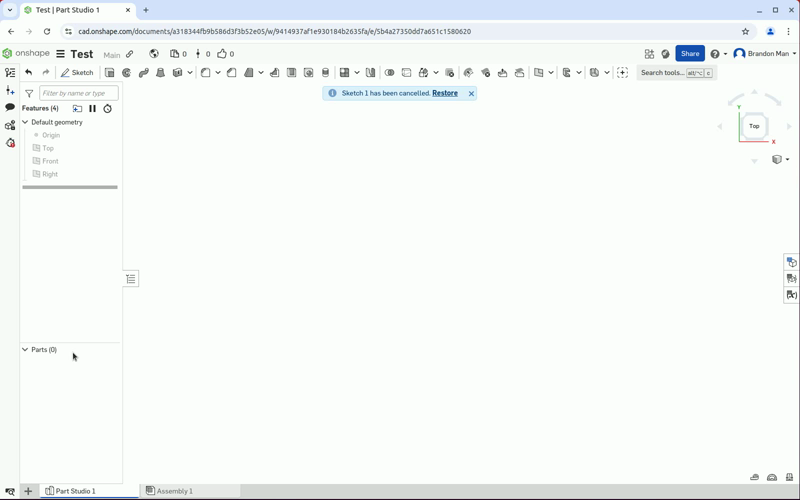
key(y)
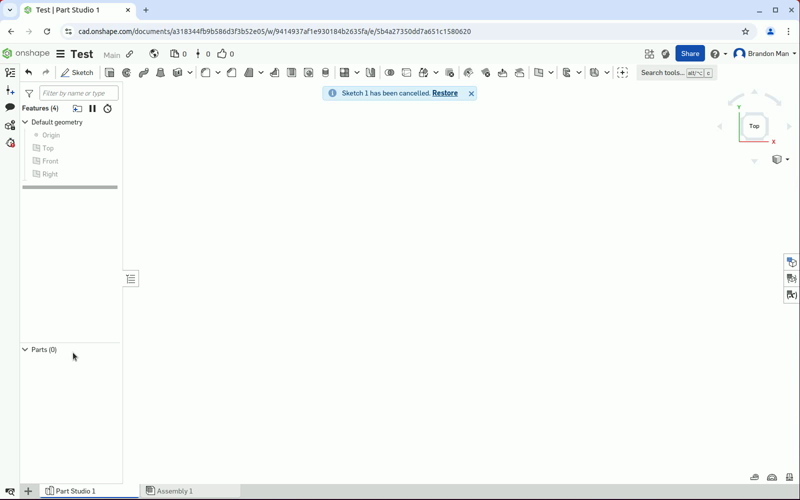
key(shift+p)
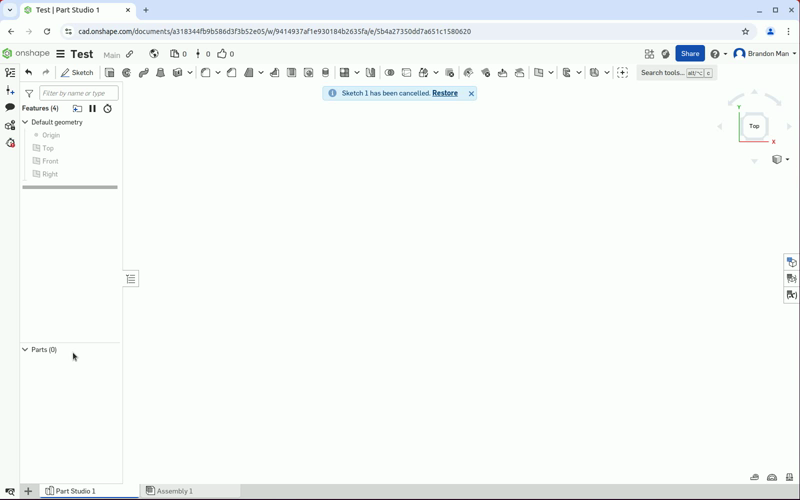
key(space)
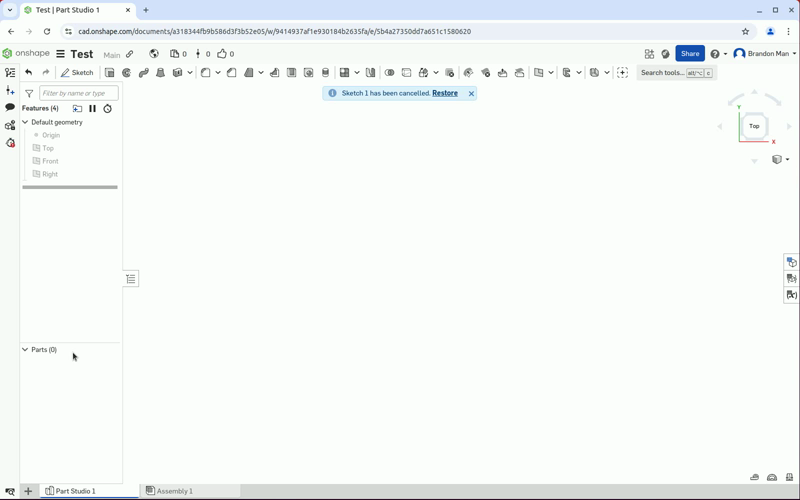
key_down(shift)
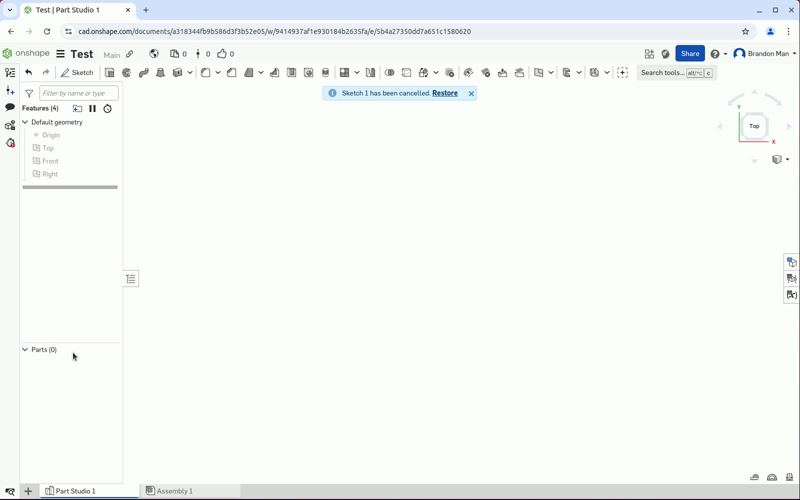
key(up)
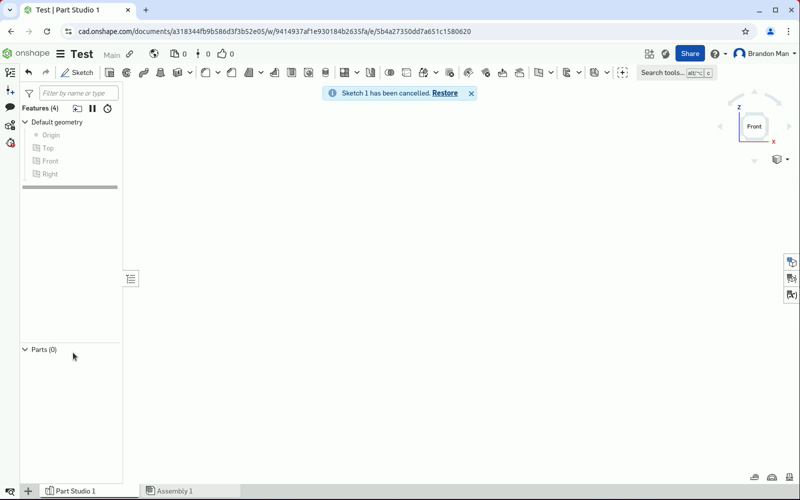
key_up(shift)
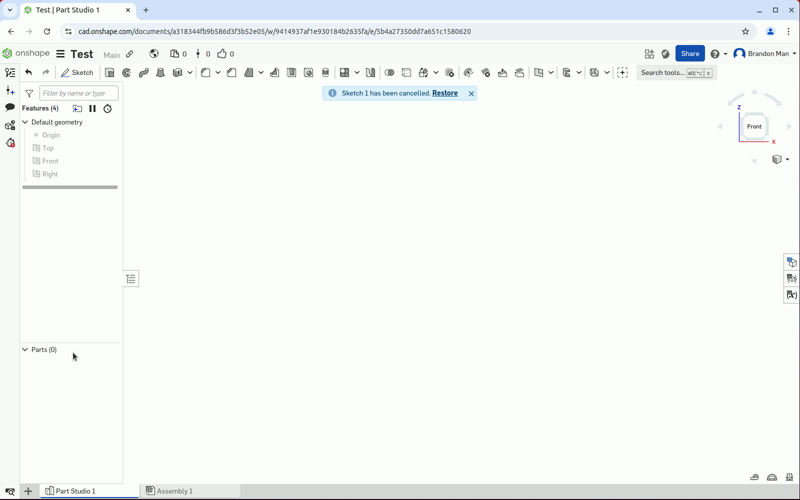
mouse_move(73, 352)
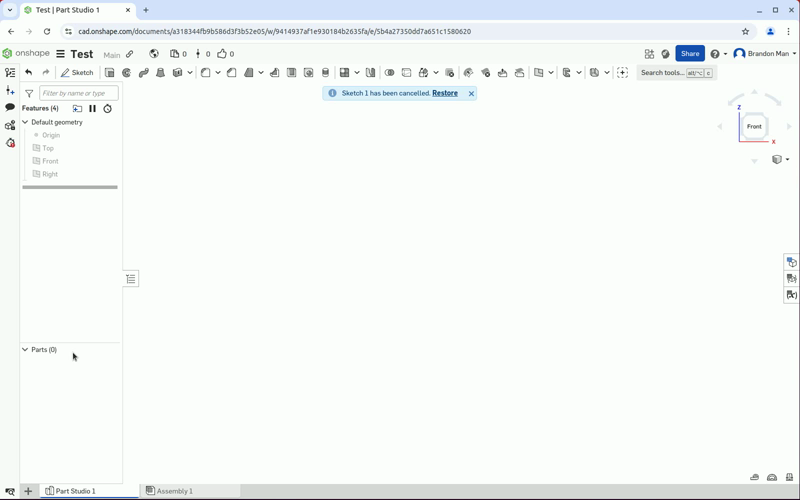
key(shift+y)
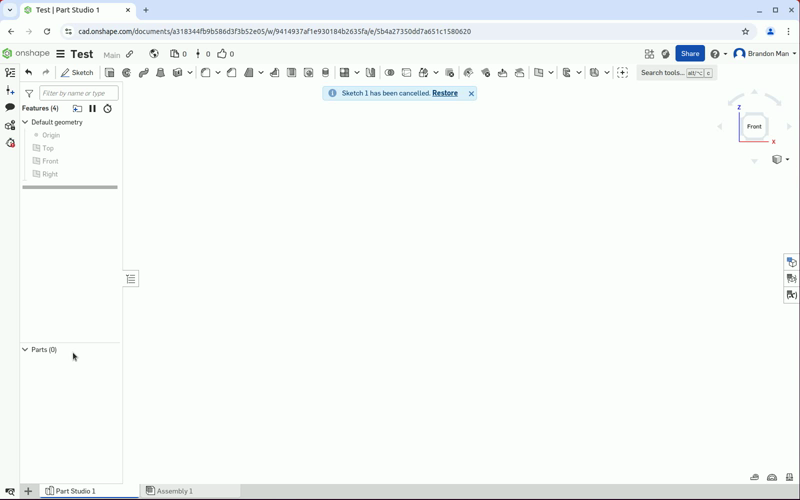
key(shift+s)
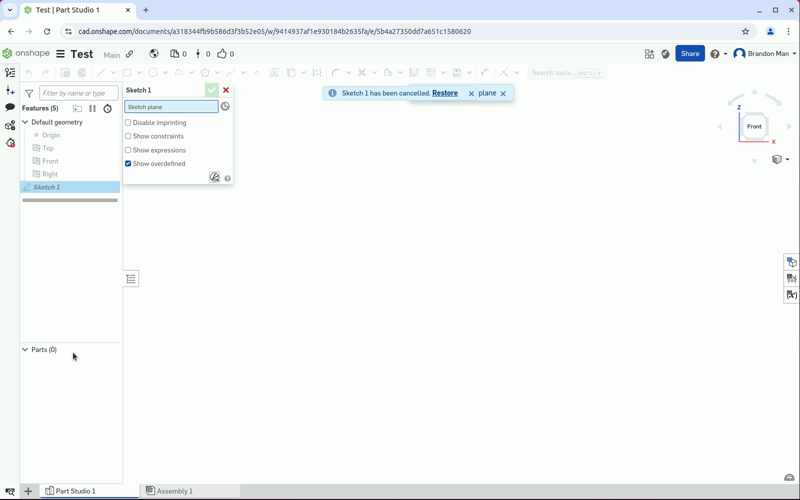
mouse_move(73, 163)
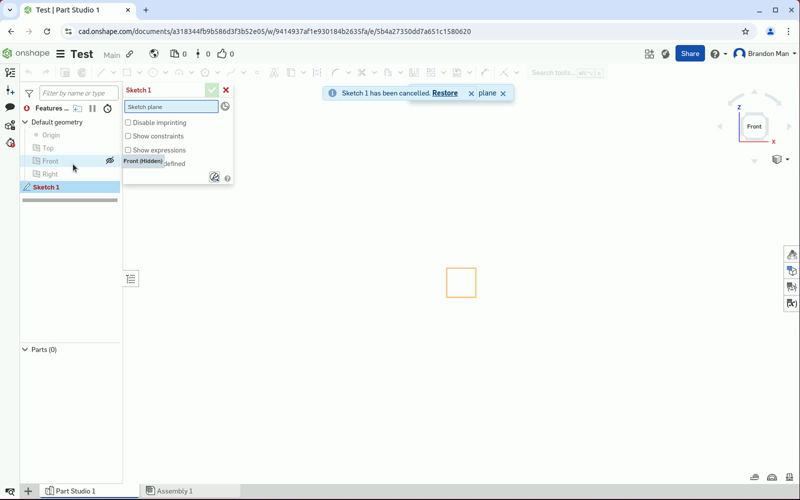
click(73, 163)
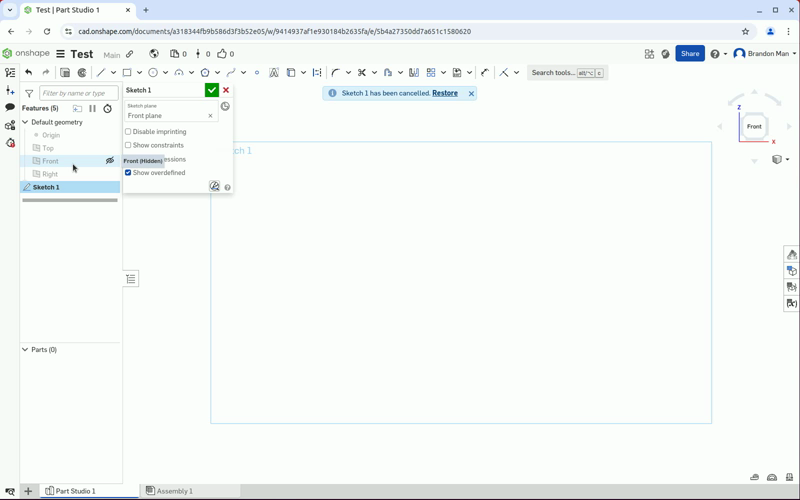
mouse_move(73, 352)
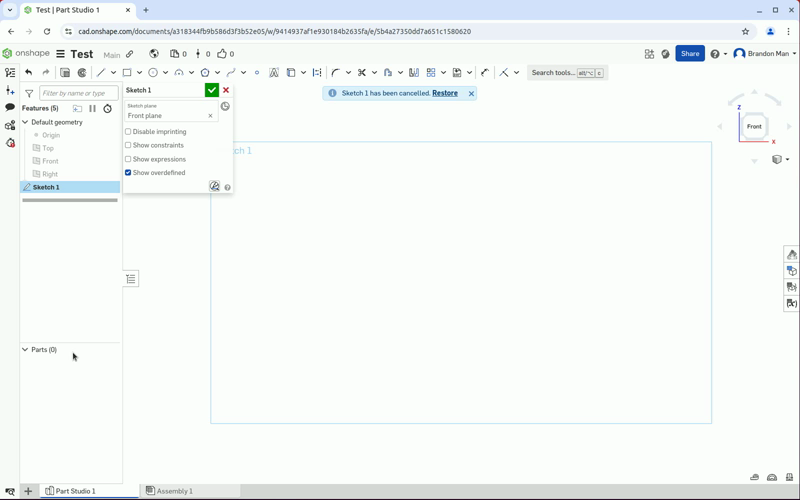
key(y)
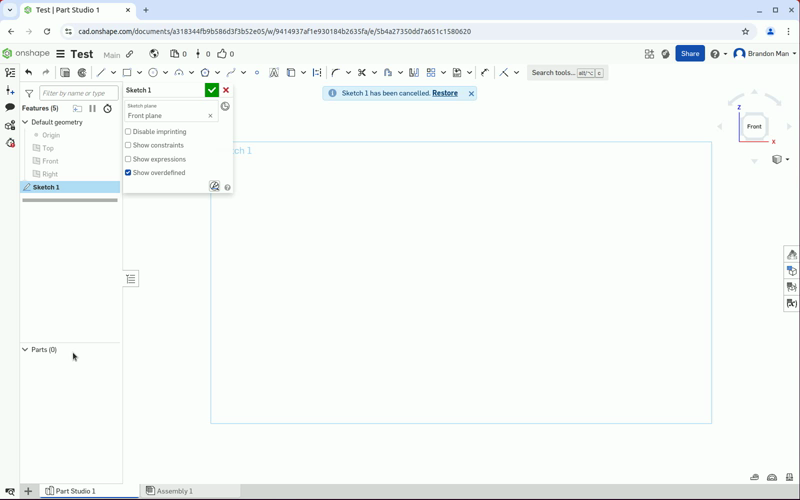
key(a)
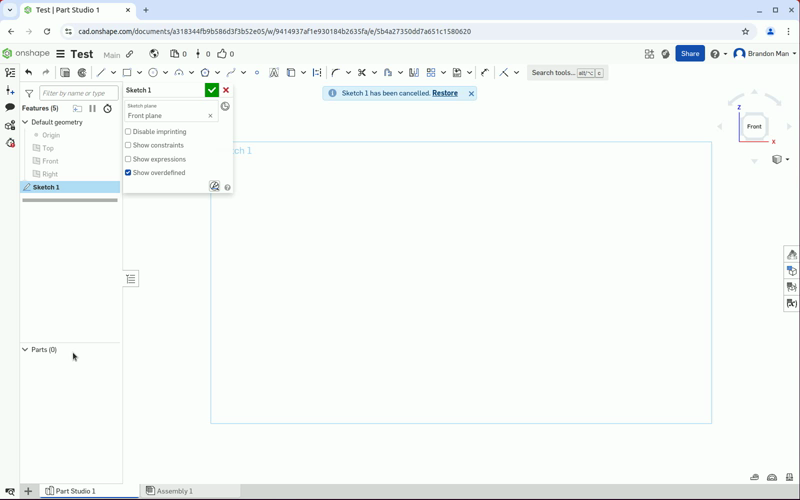
key_down(shift)
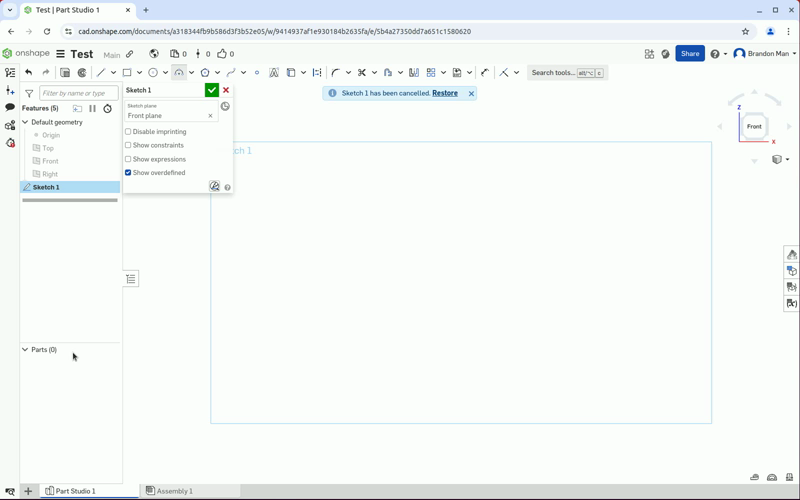
mouse_move(438, 368)
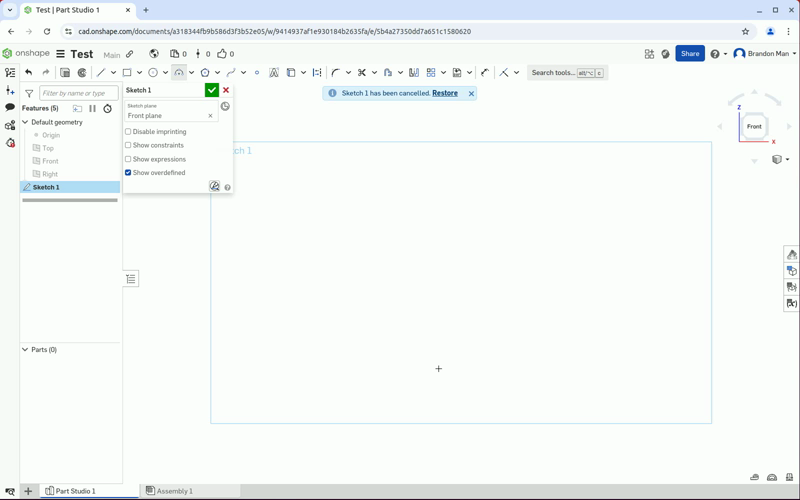
click(438, 368)
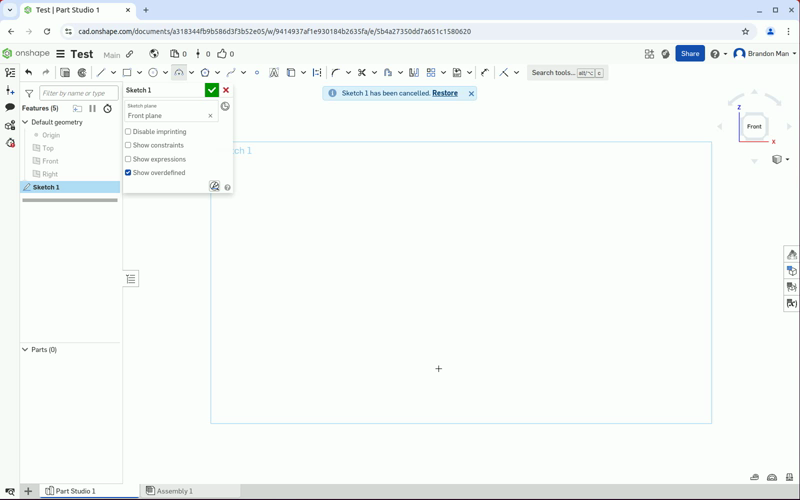
key_up(shift)
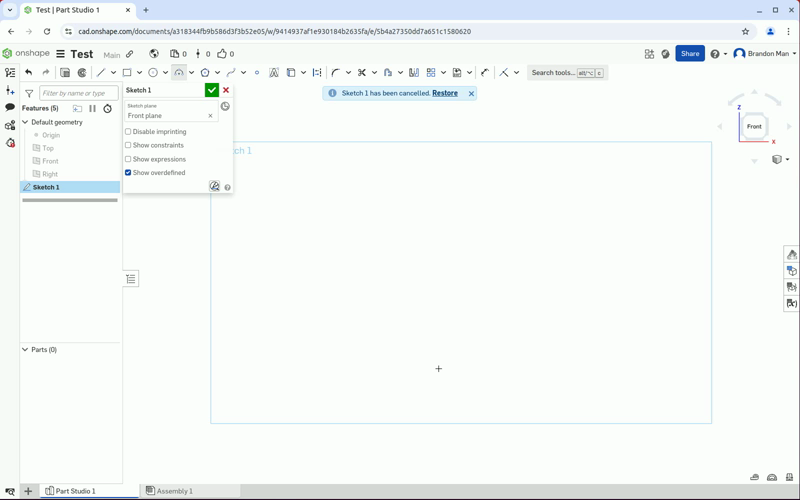
key_down(shift)
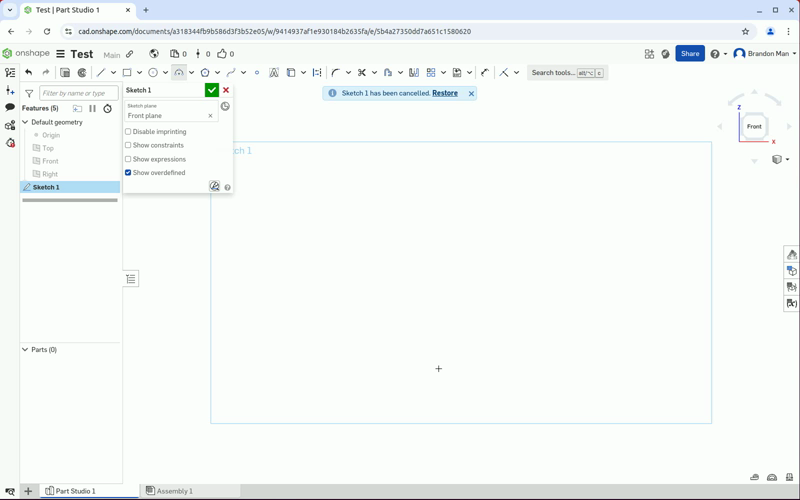
mouse_move(482, 368)
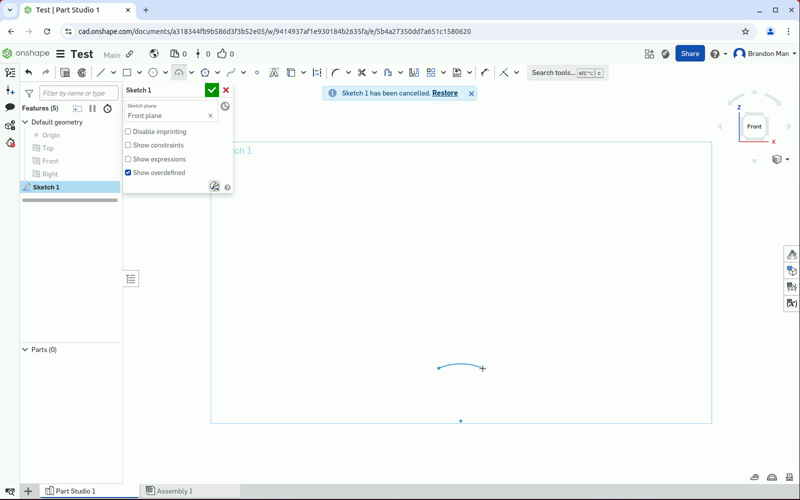
click(482, 368)
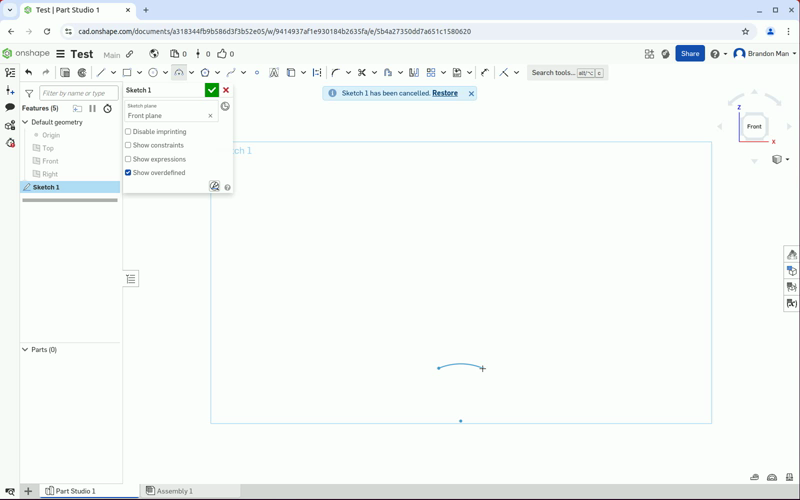
mouse_move(460, 390)
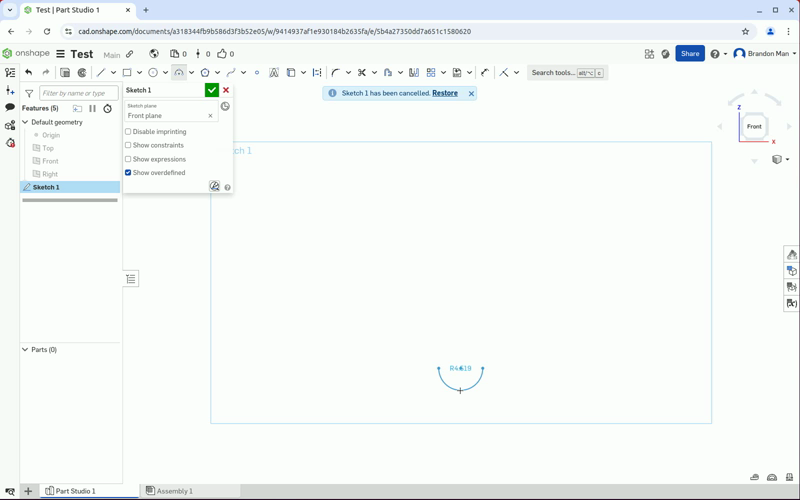
click(460, 390)
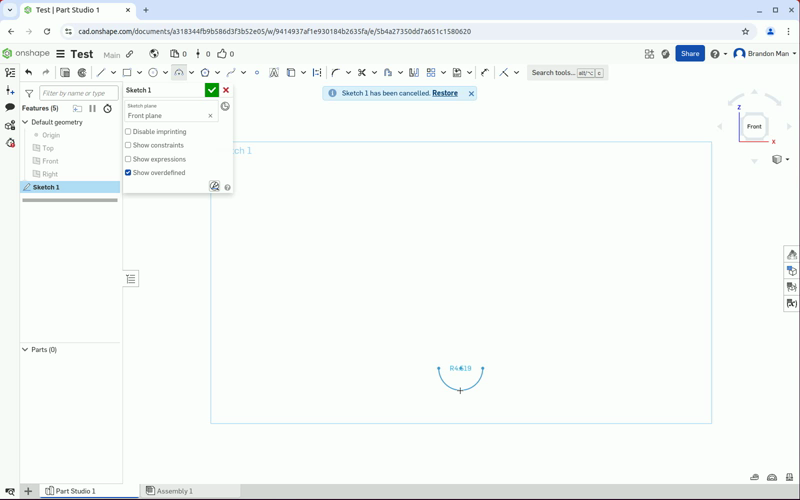
key_up(shift)
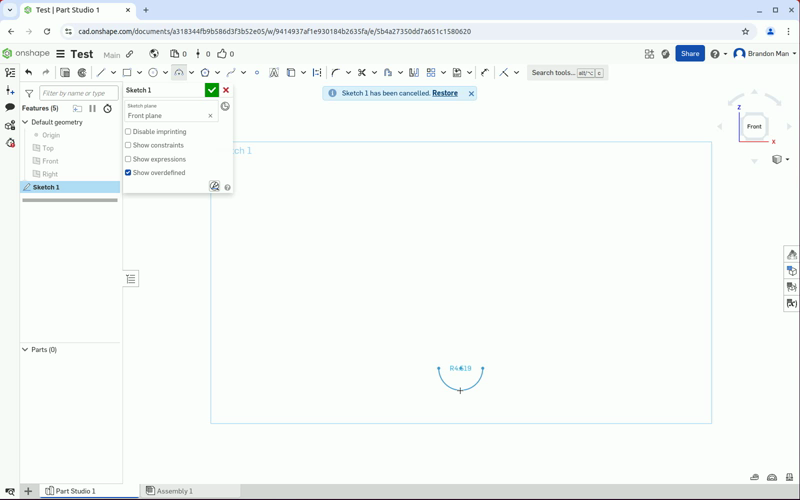
key(esc)
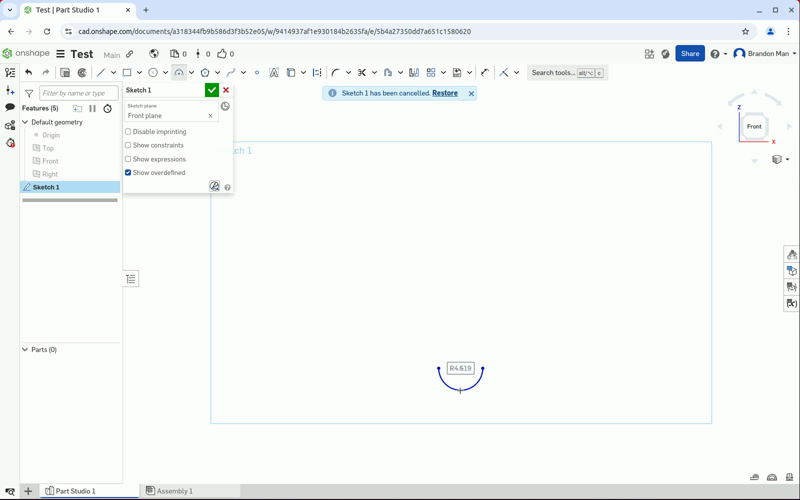
key(l)
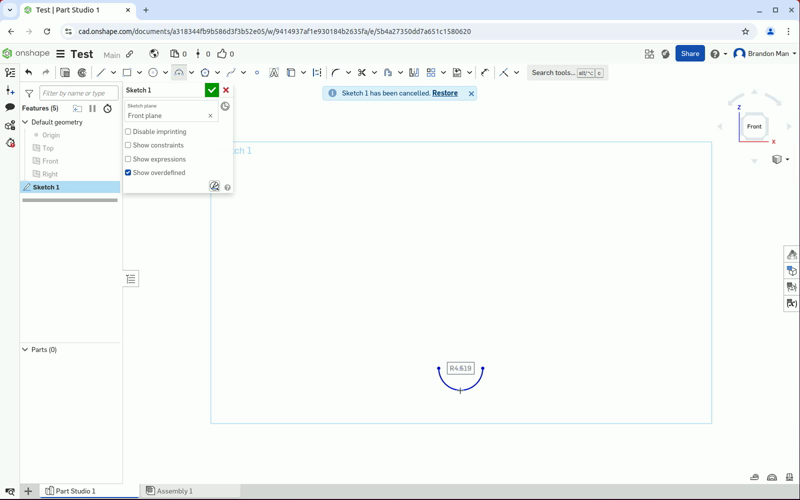
mouse_move(482, 368)
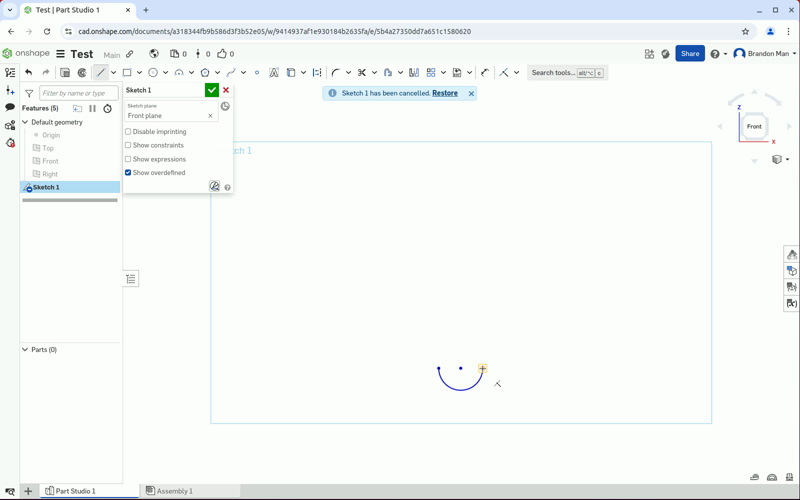
click(482, 368)
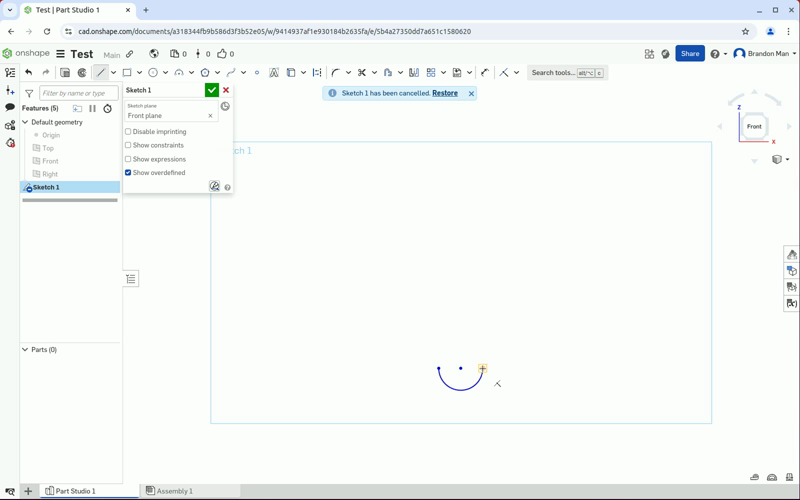
key_down(shift)
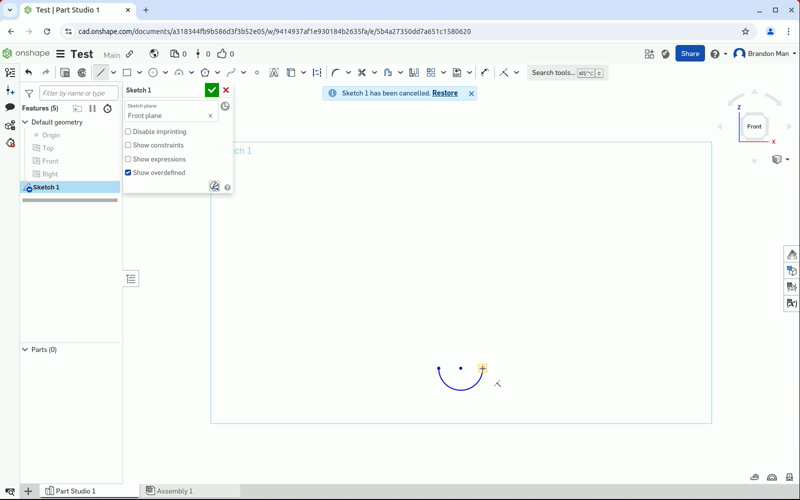
mouse_move(512, 368)
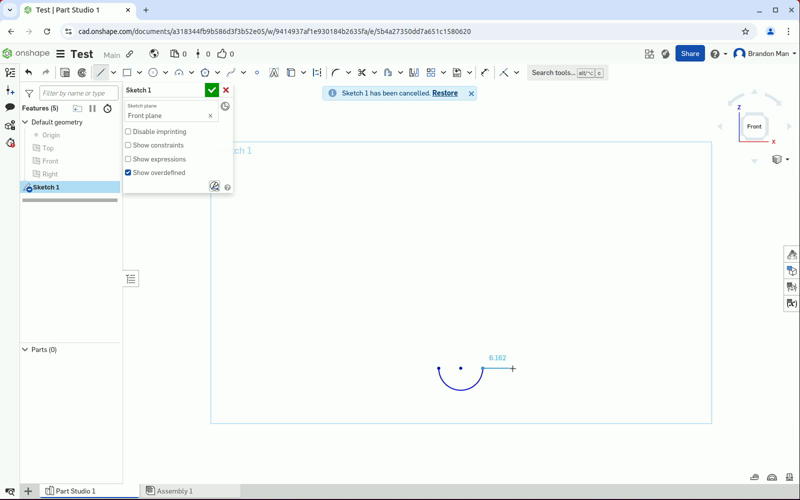
mouse_move(471, 368)
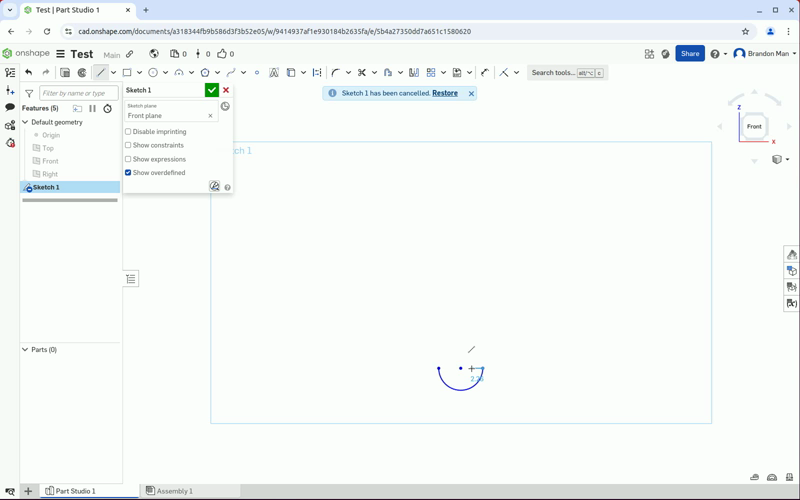
click(471, 368)
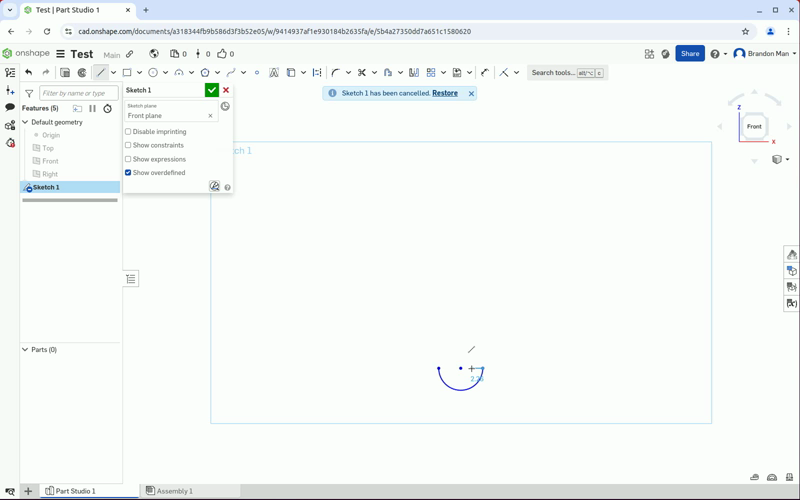
key_up(shift)
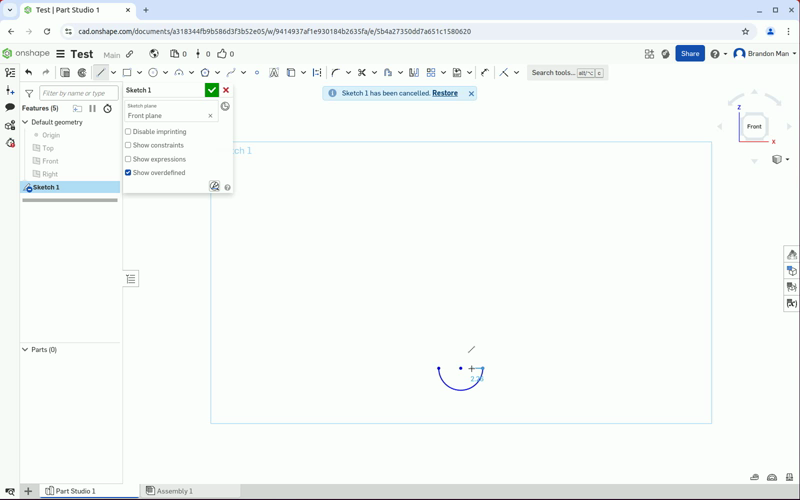
key(esc)
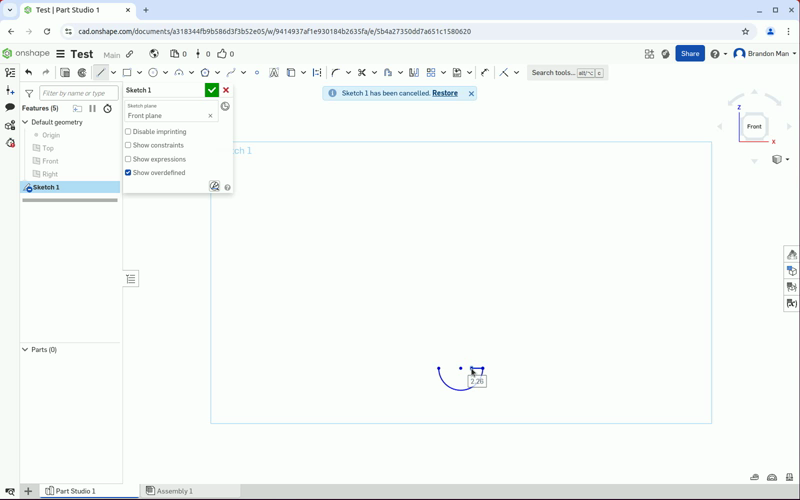
key(a)
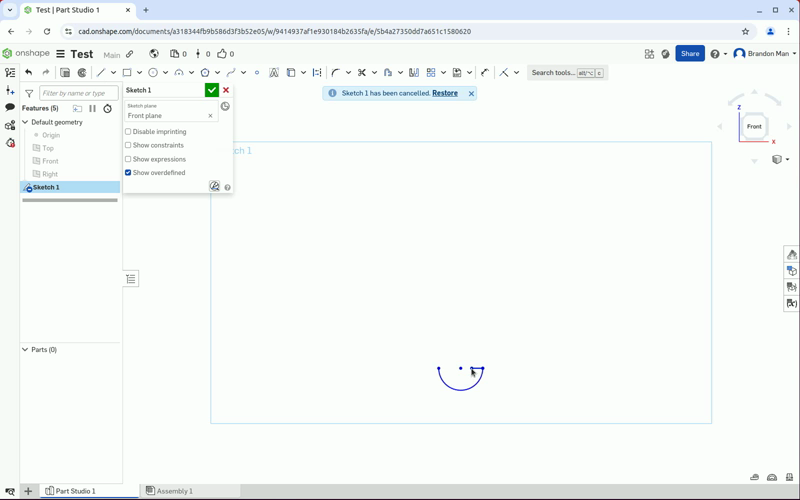
mouse_move(471, 368)
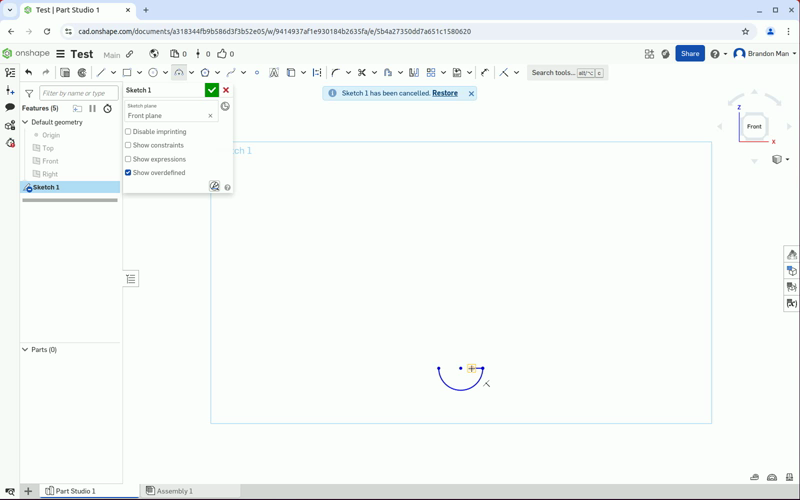
click(471, 368)
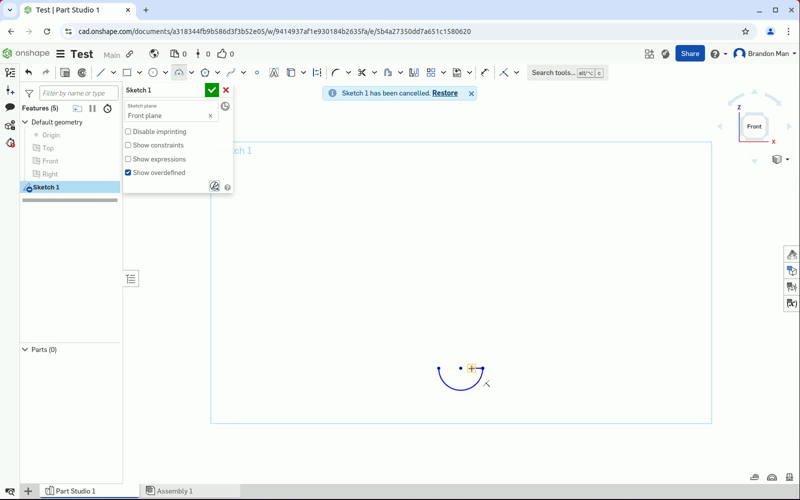
key_down(shift)
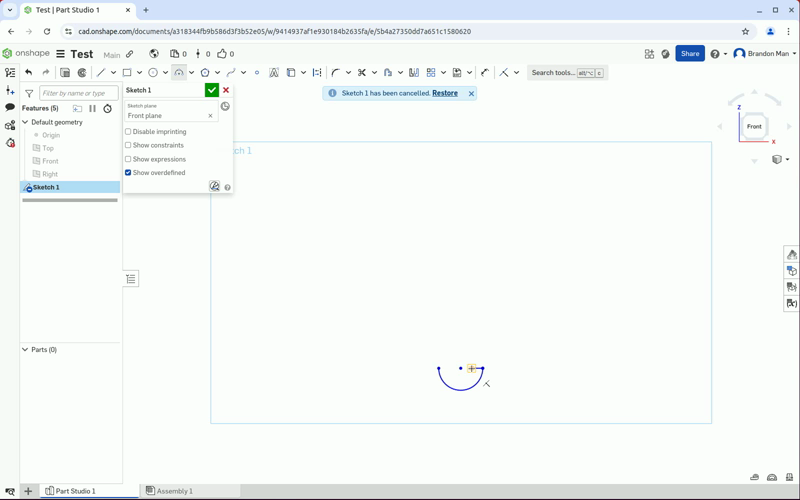
mouse_move(449, 368)
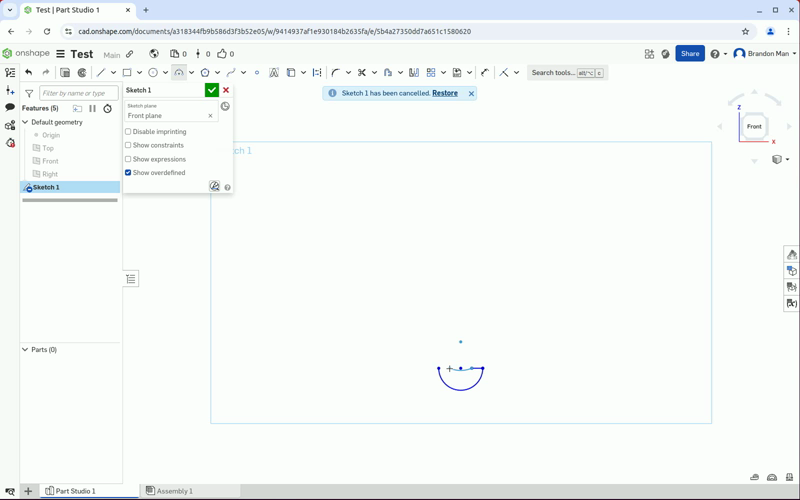
click(449, 368)
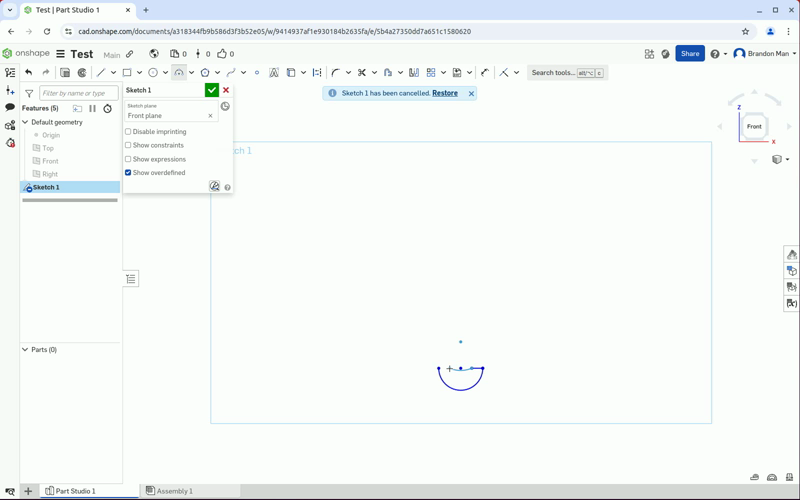
mouse_move(460, 379)
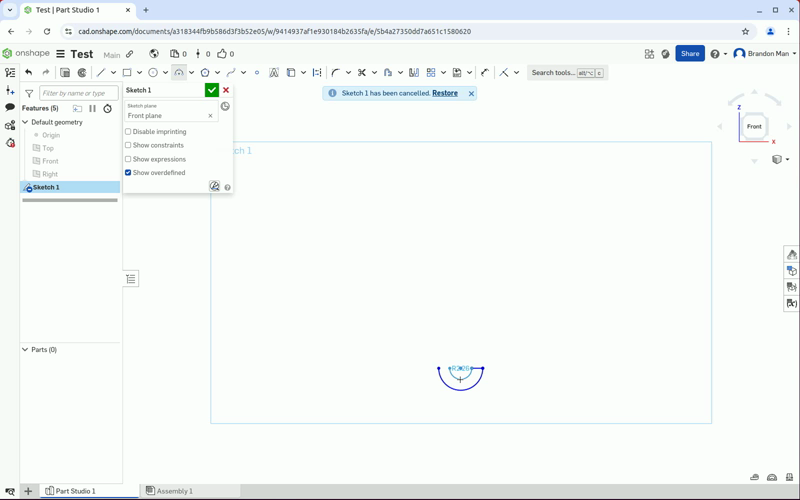
click(460, 379)
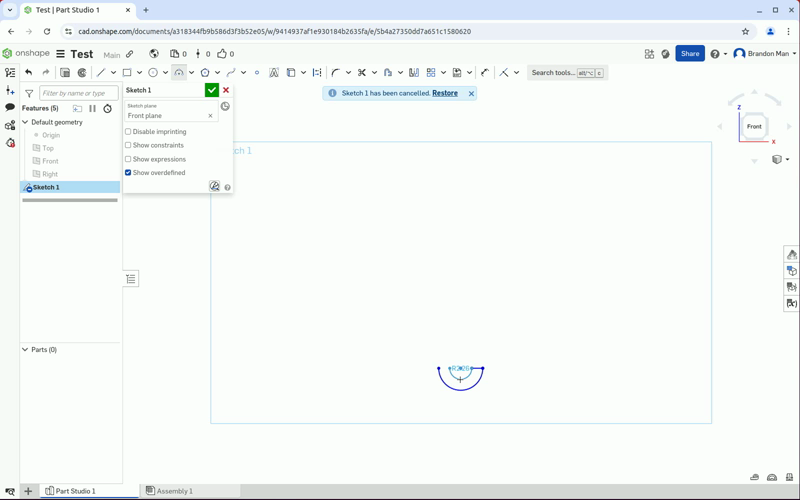
key_up(shift)
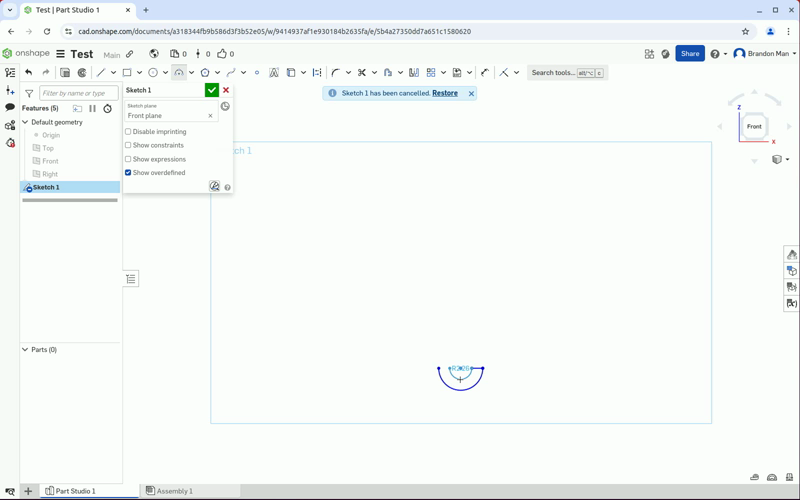
key(esc)
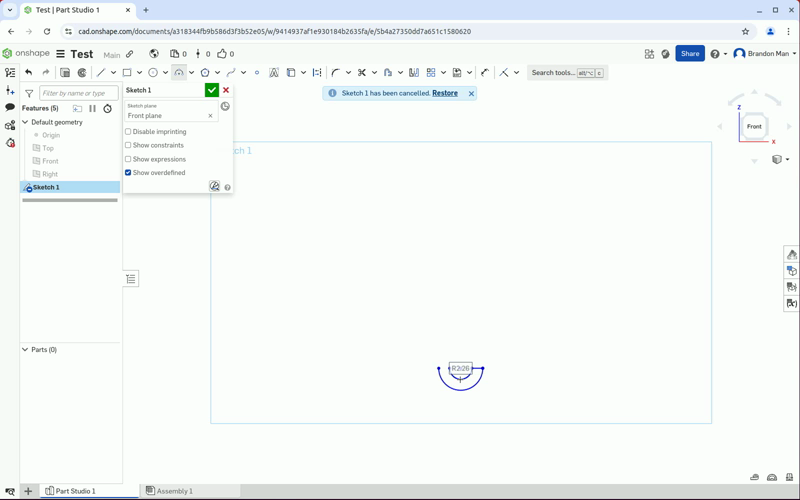
key(l)
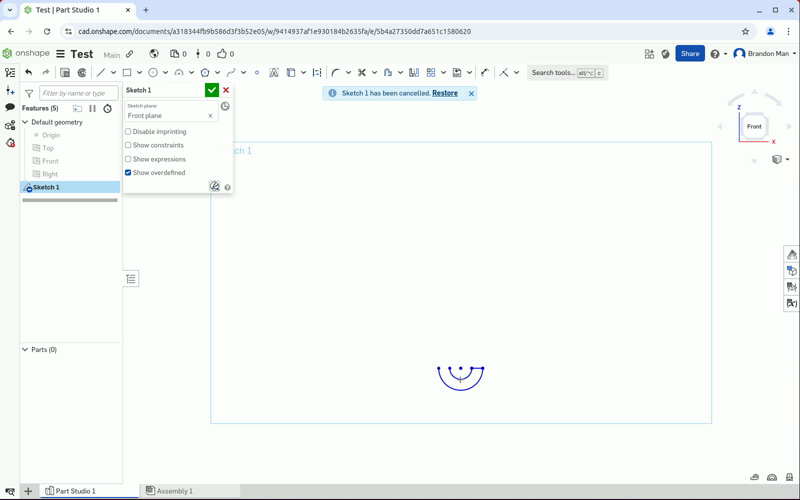
mouse_move(449, 368)
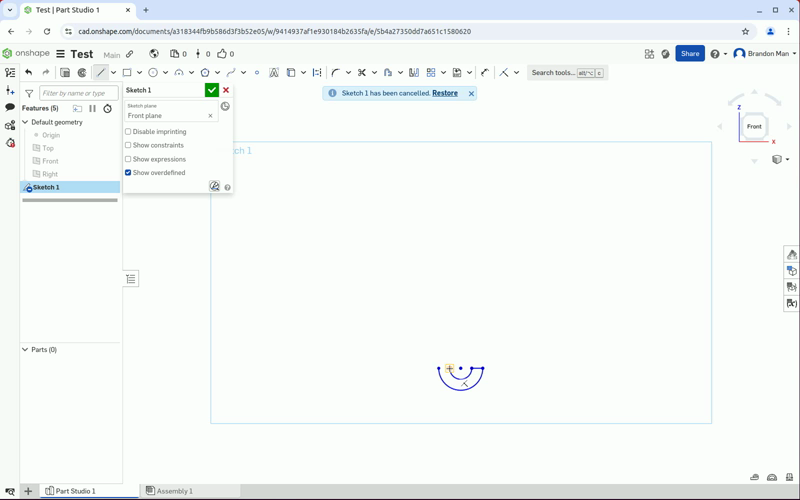
click(449, 368)
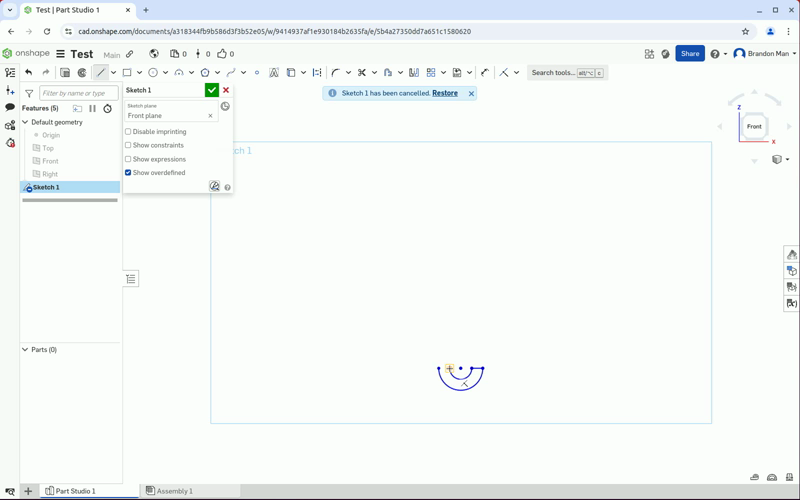
mouse_move(479, 368)
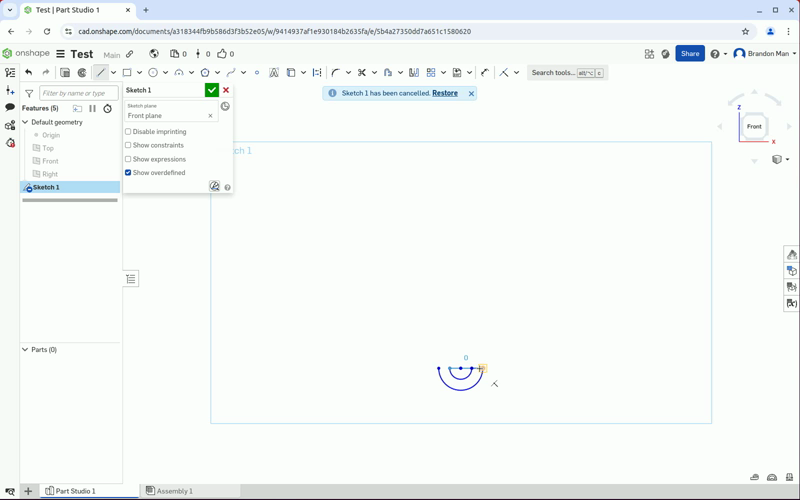
key_down(shift)
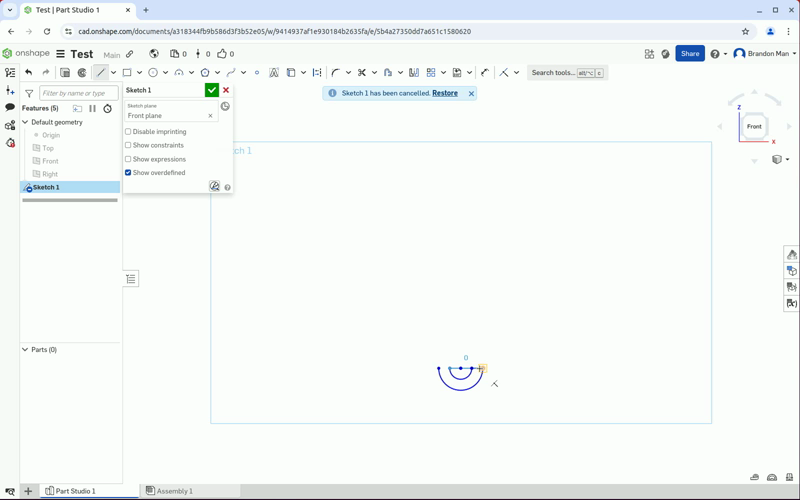
mouse_move(438, 368)
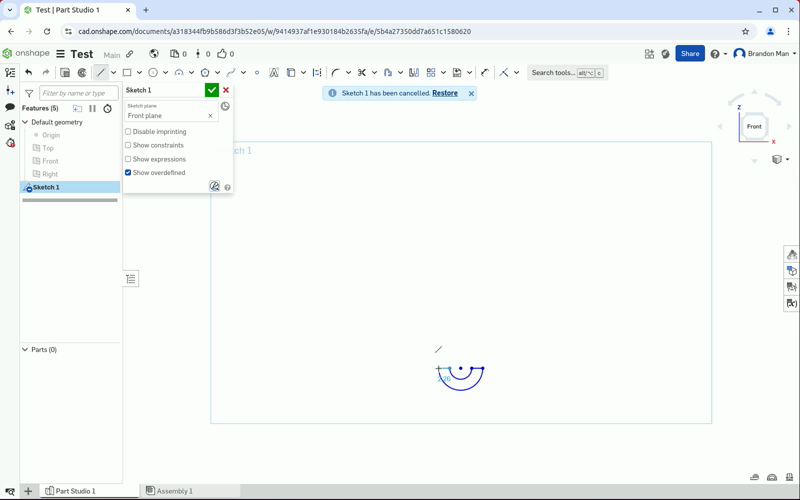
key_up(shift)
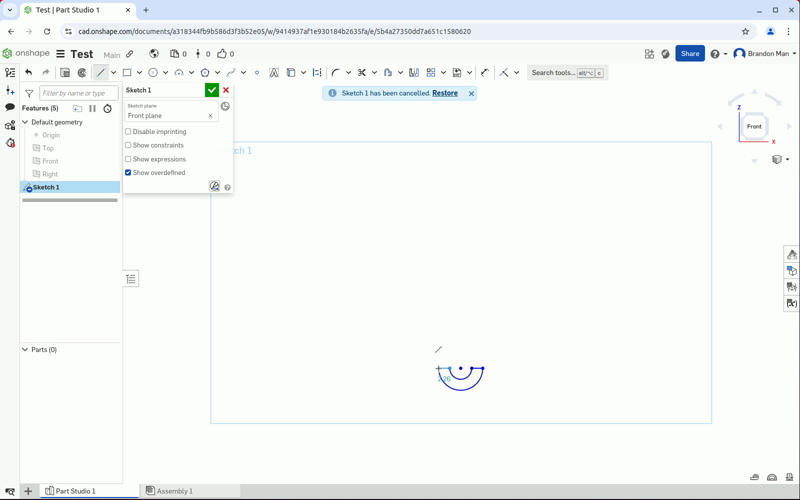
click(438, 368)
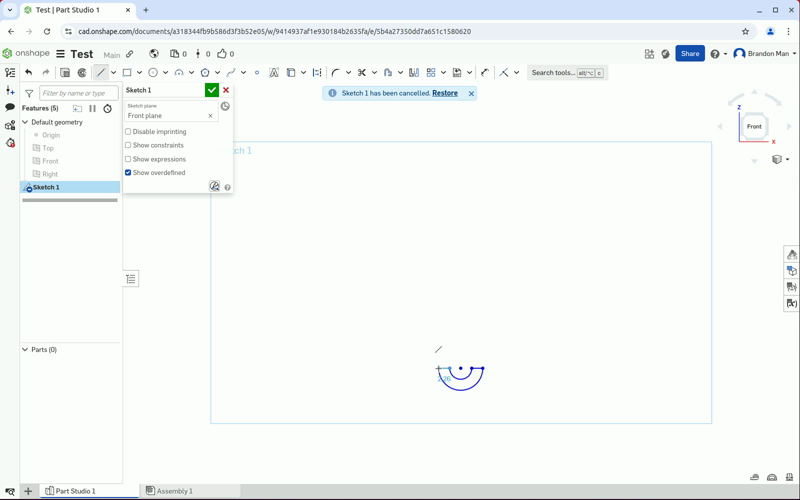
key(esc)
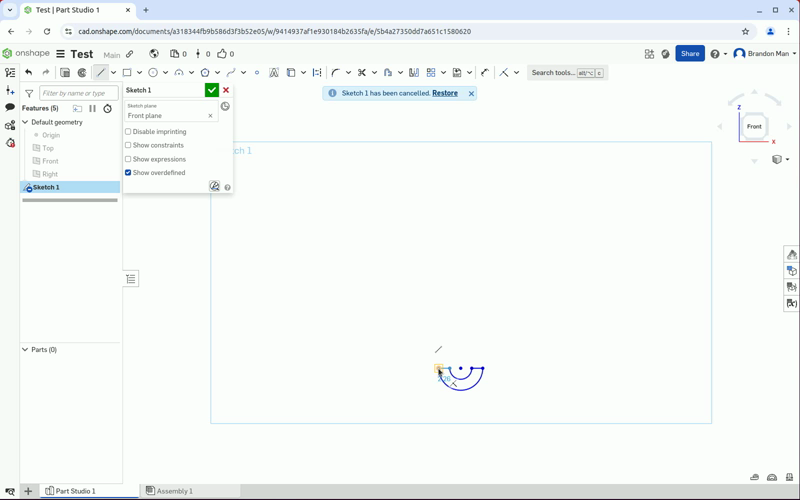
mouse_move(461, 386)
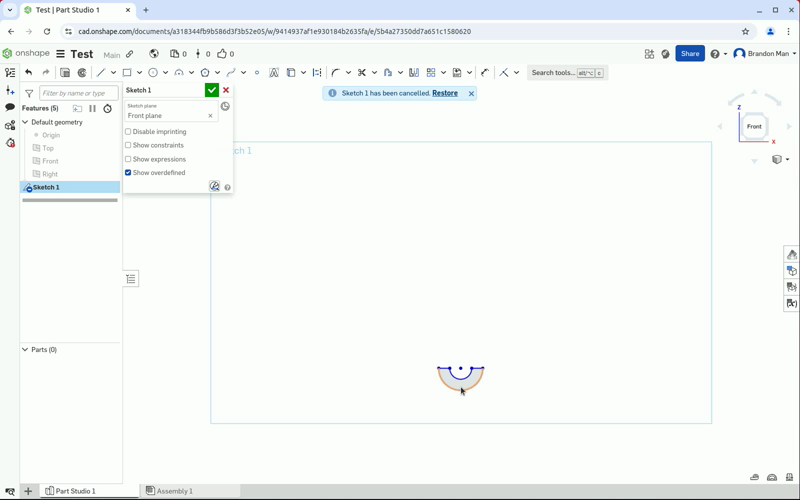
scroll(6)
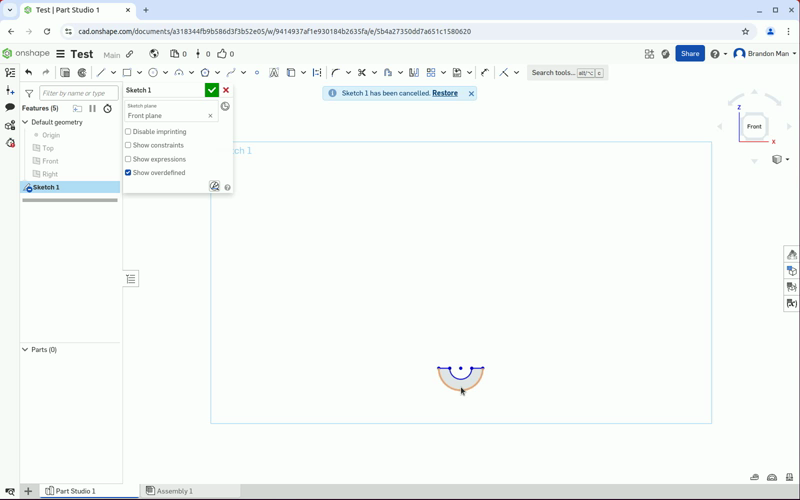
scroll(6)
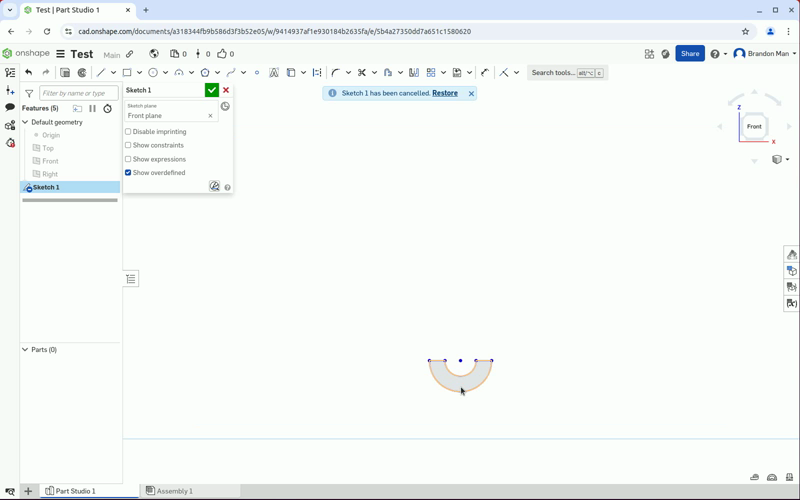
scroll(6)
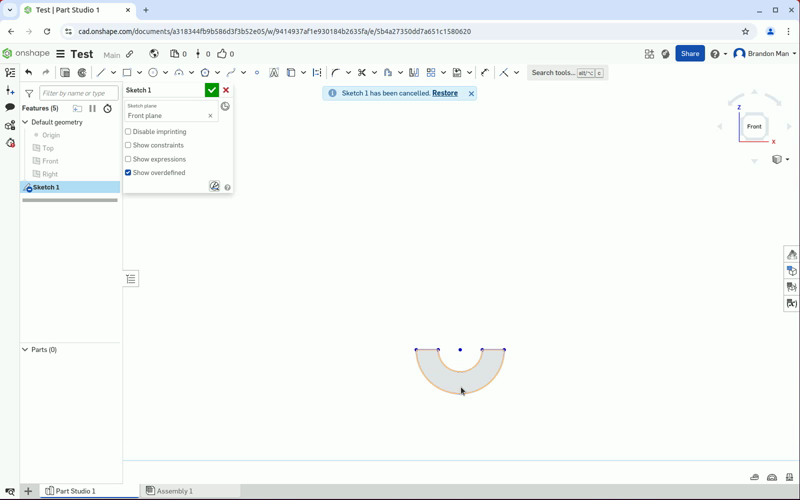
scroll(6)
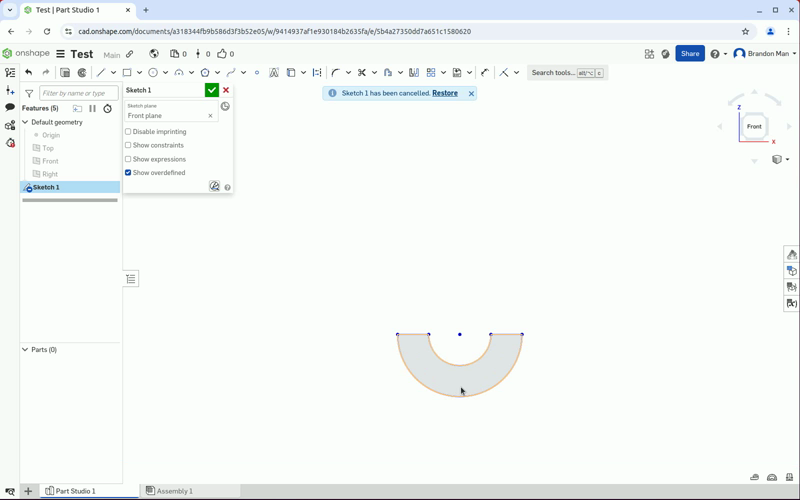
scroll(6)
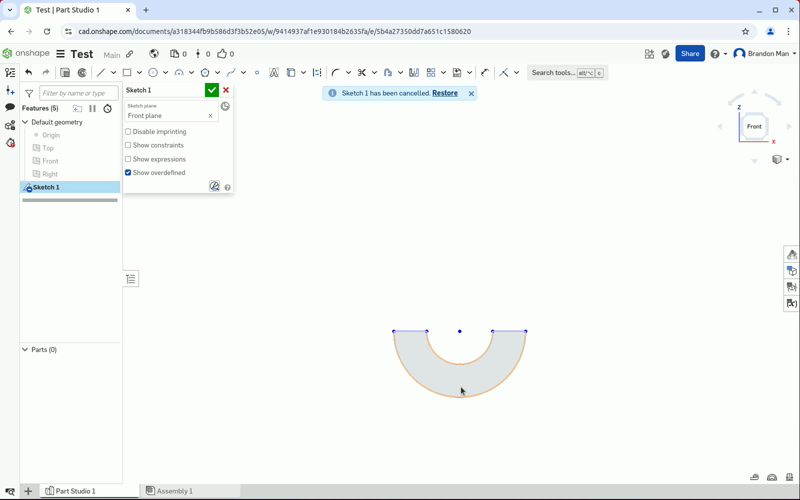
scroll(6)
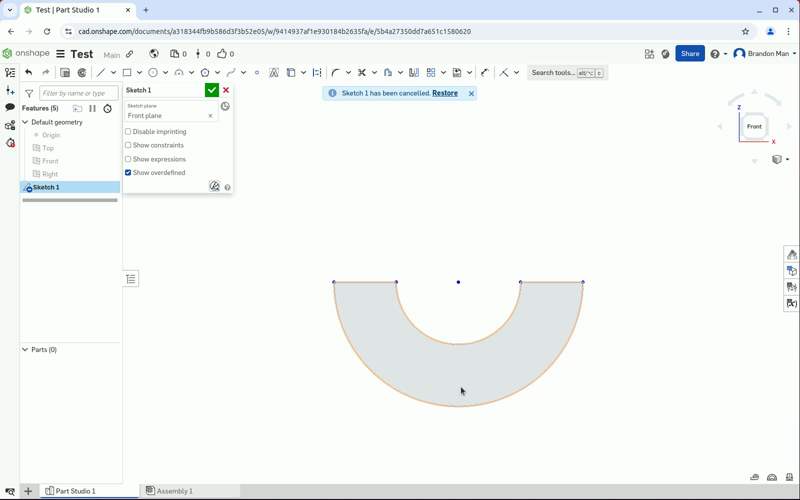
scroll(6)
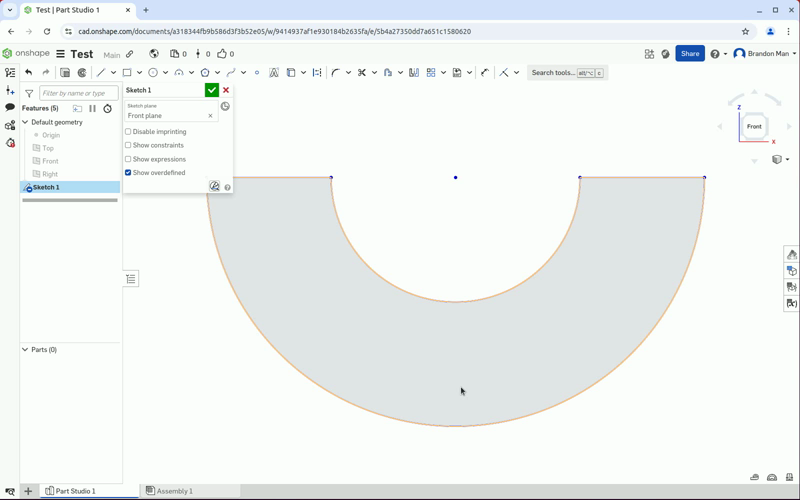
click(461, 386)
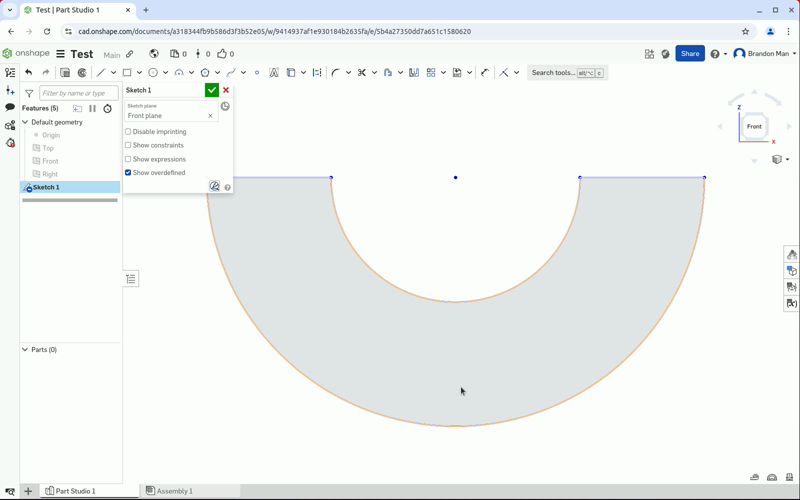
scroll(-6)
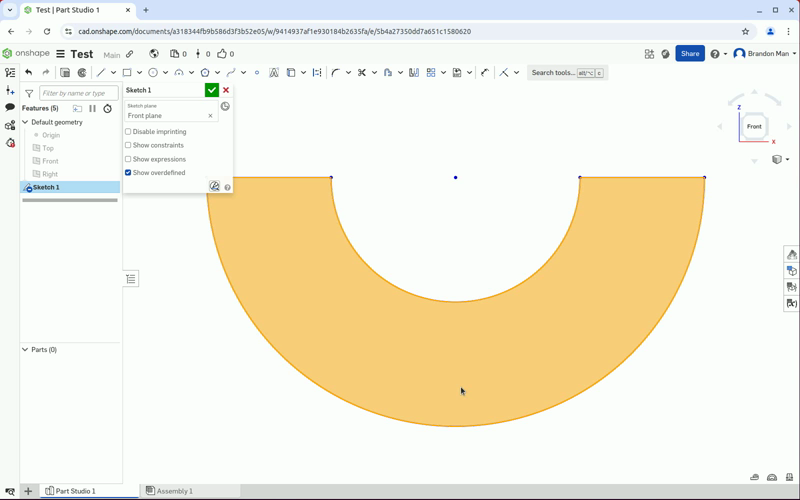
scroll(-6)
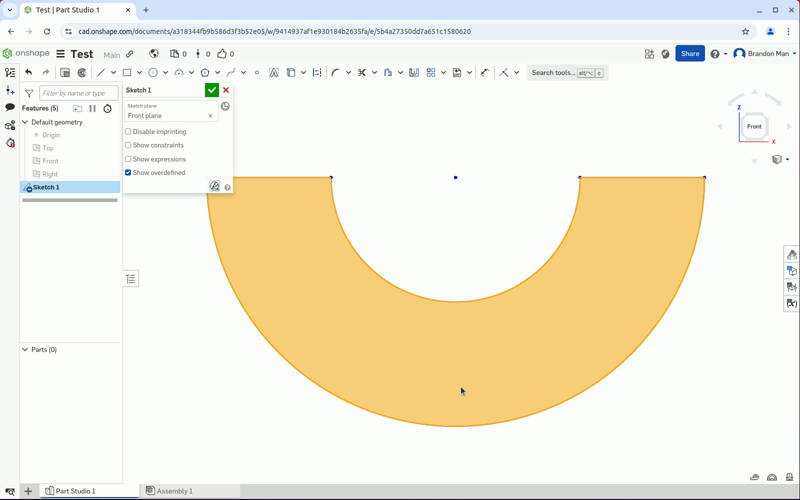
scroll(-6)
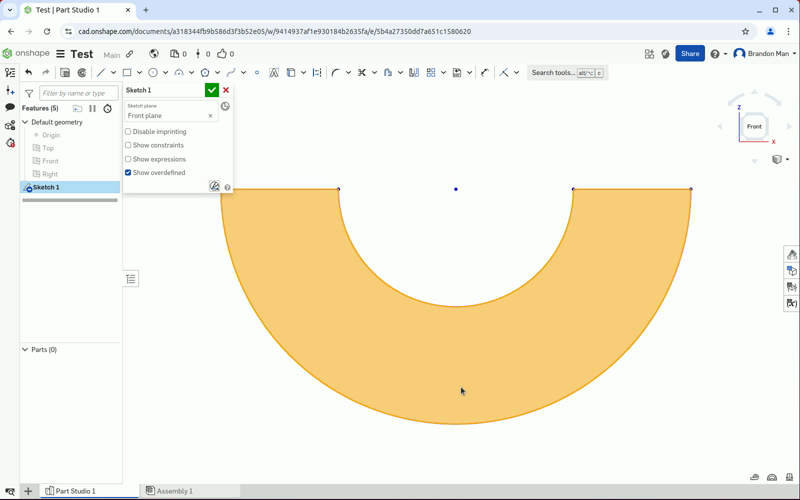
scroll(-6)
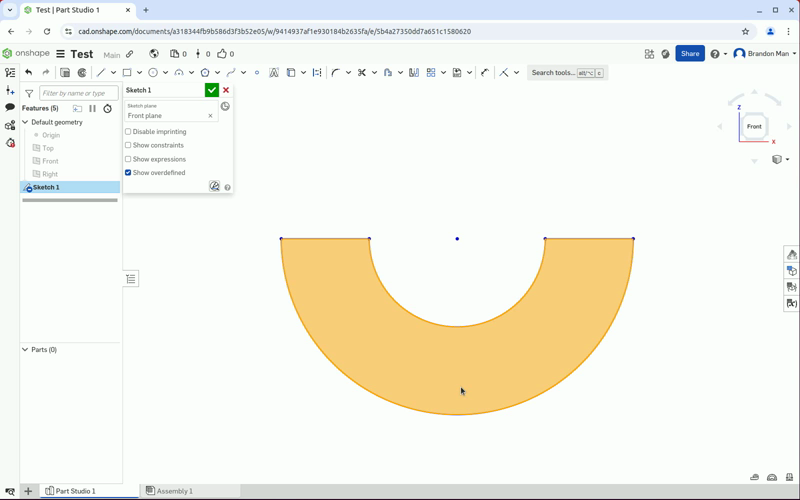
scroll(-6)
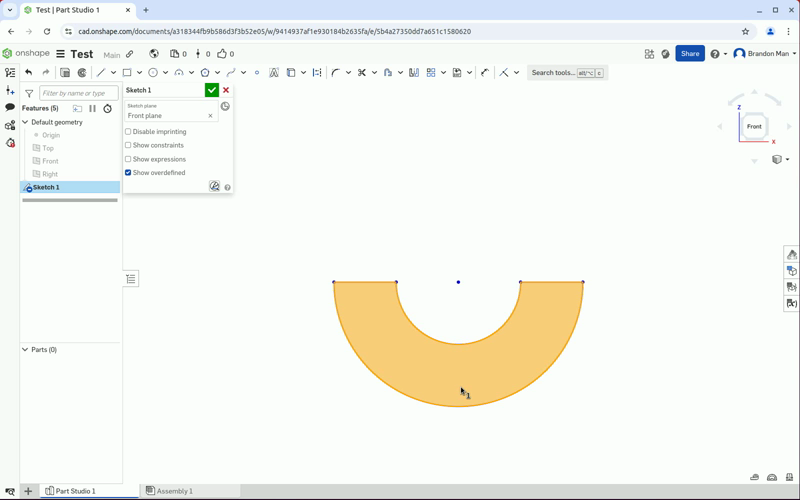
scroll(-6)
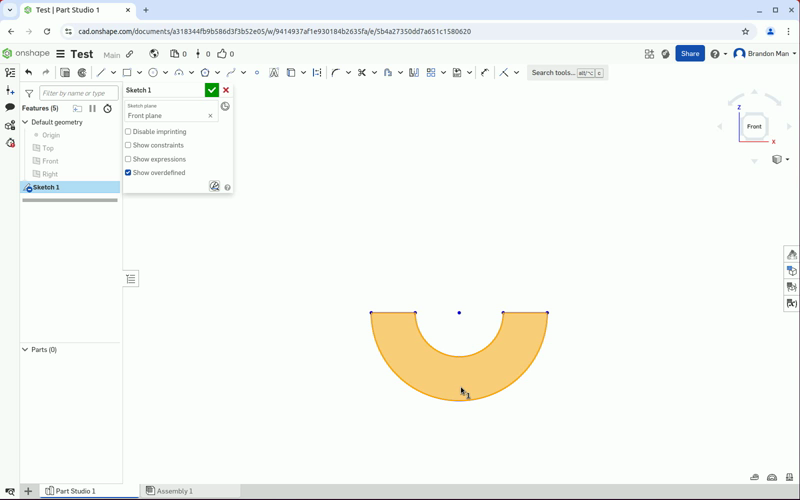
scroll(-6)
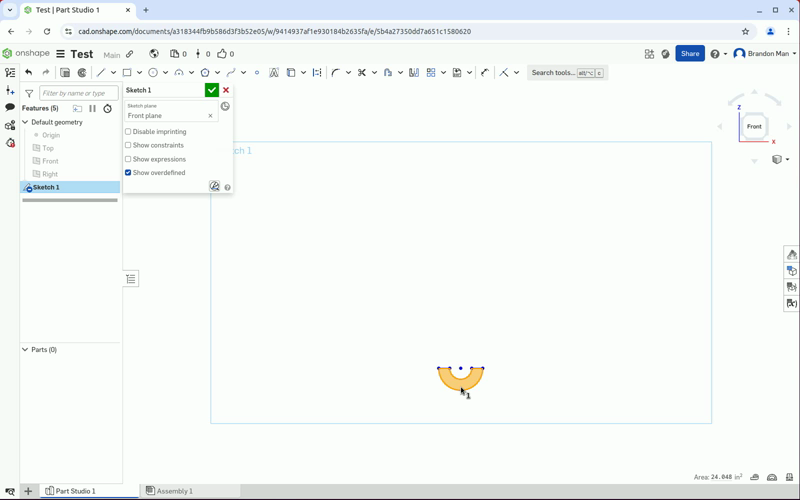
mouse_move(73, 352)
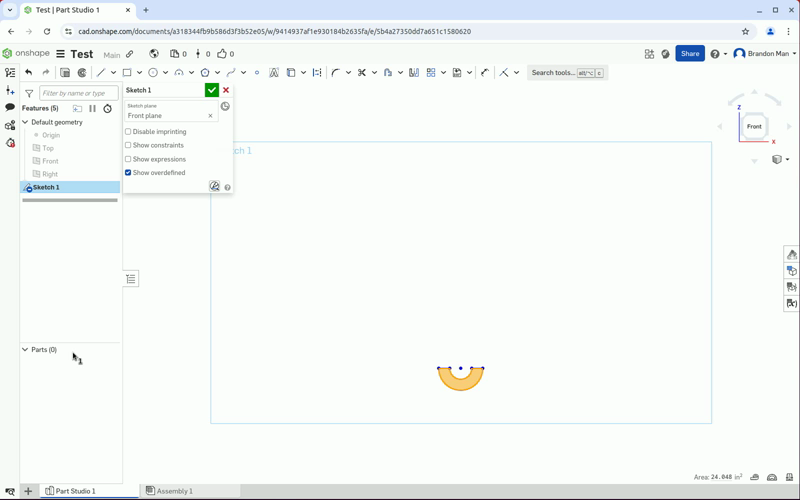
key(shift+y)
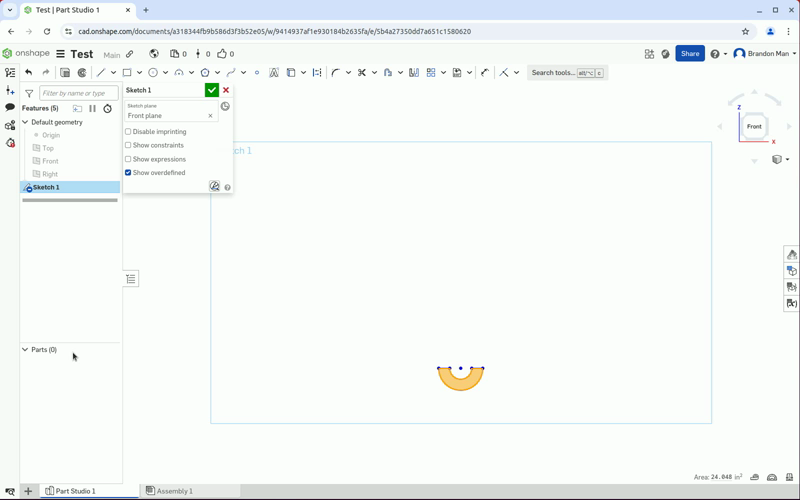
key(shift+e)
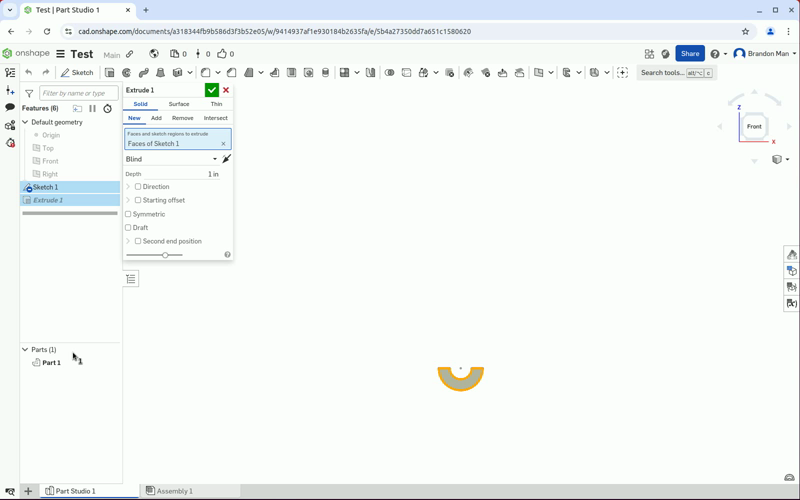
mouse_move(143, 106)
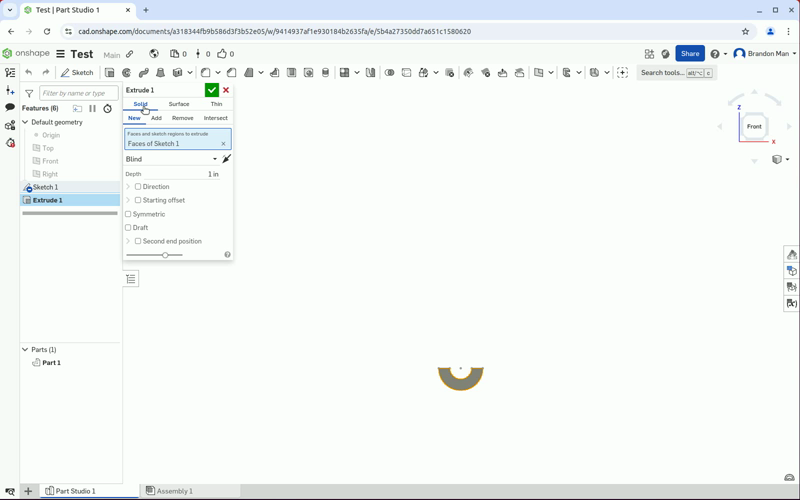
click(143, 106)
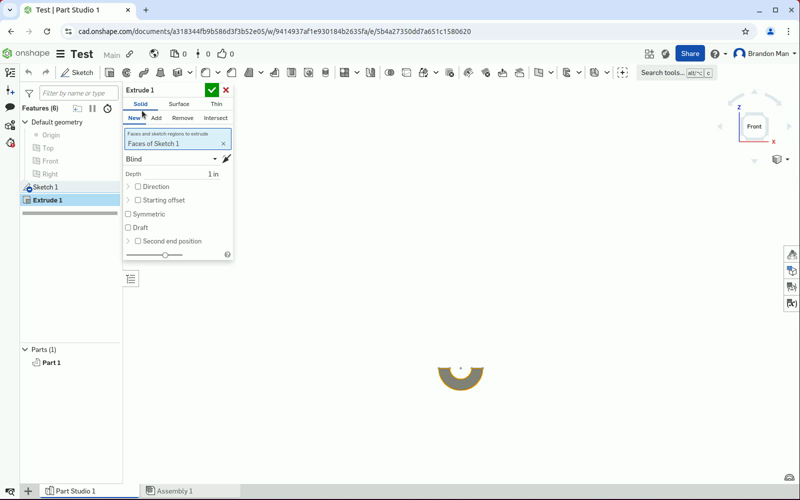
mouse_move(137, 120)
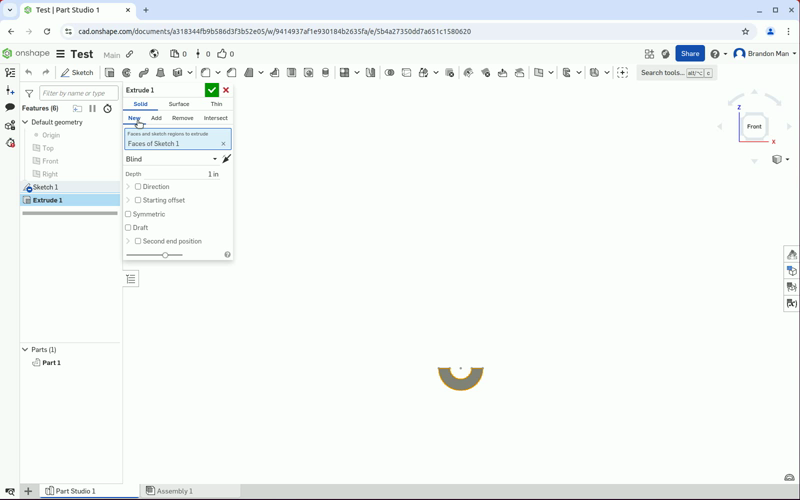
click(137, 120)
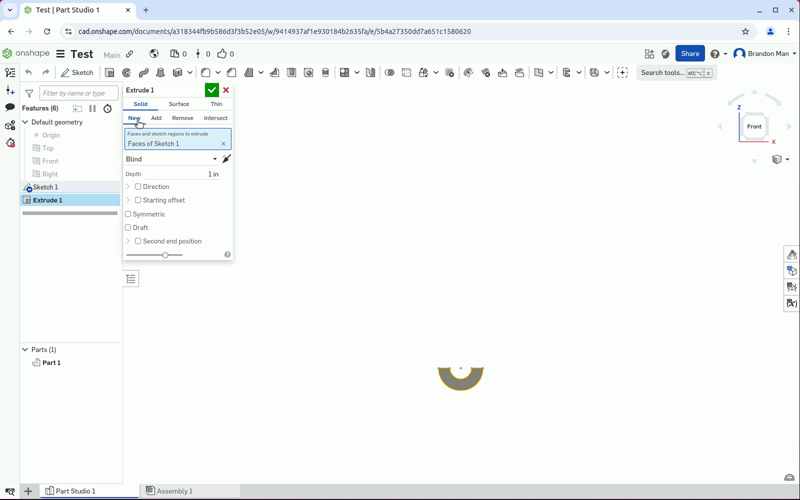
key(tab, 4)
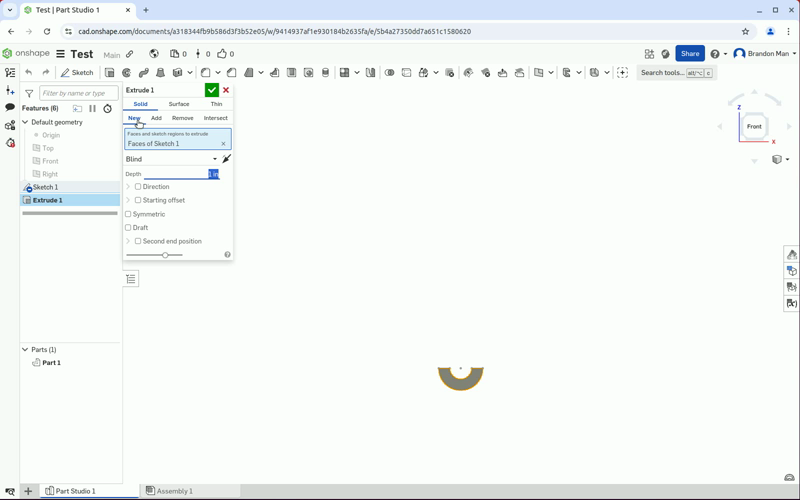
text(6.74)
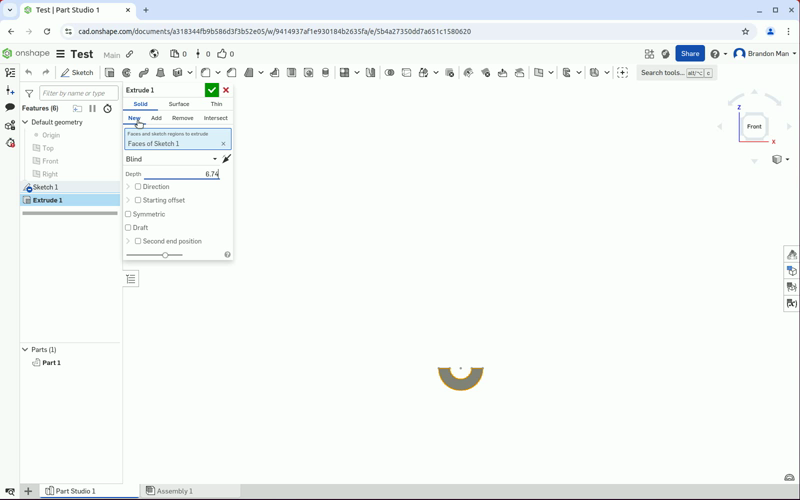
key(enter)
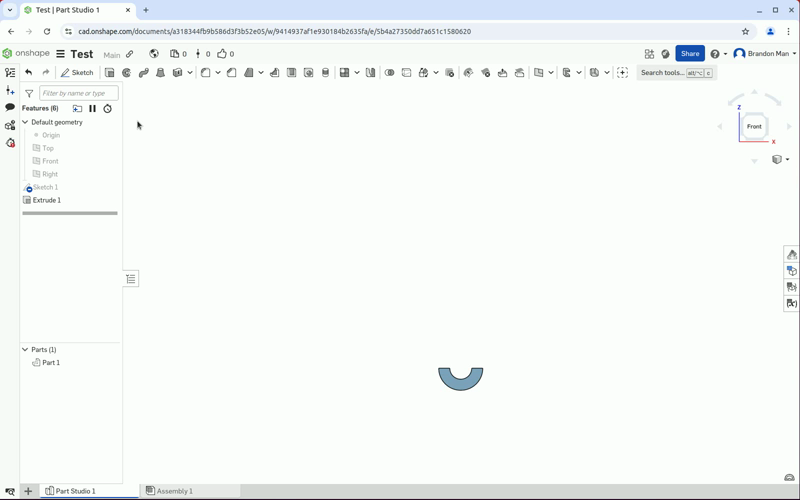
key(shift+h)
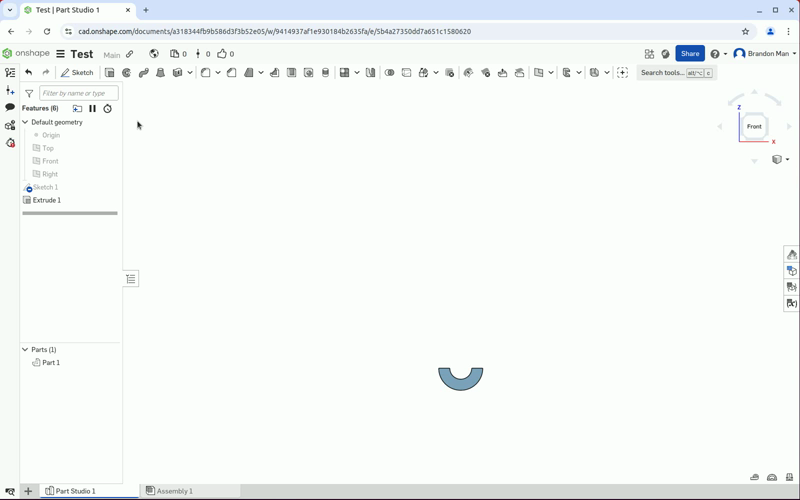
key(shift+h)
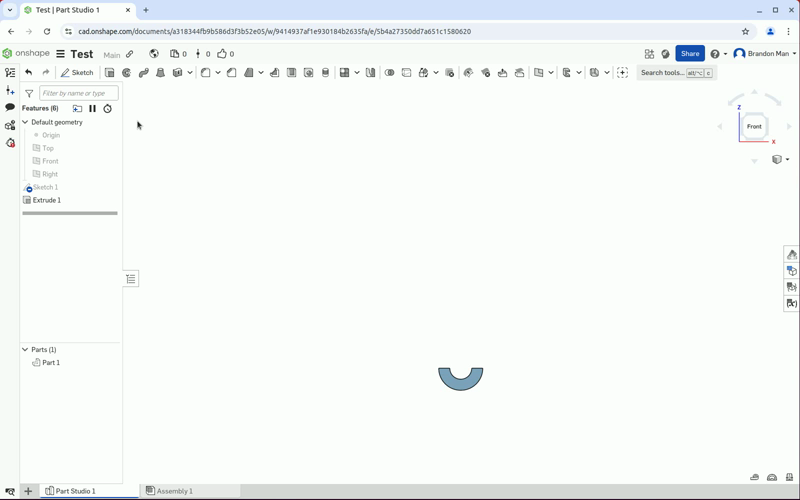
mouse_move(73, 189)
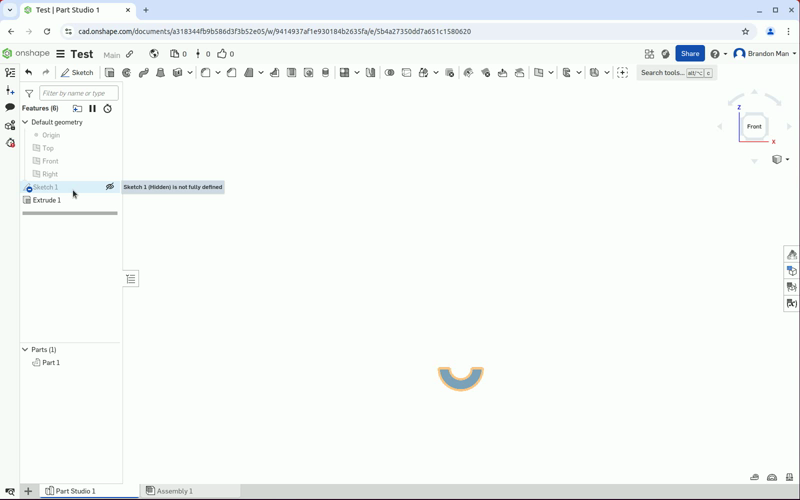
click(73, 189)
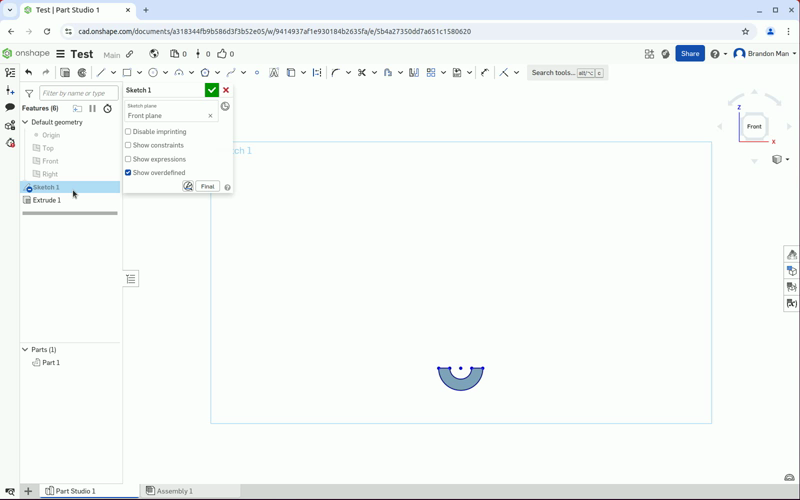
mouse_move(229, 92)
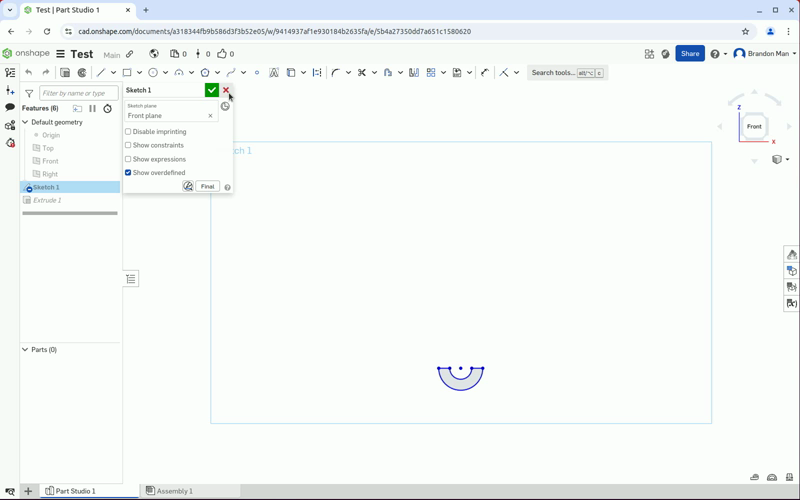
click(229, 92)
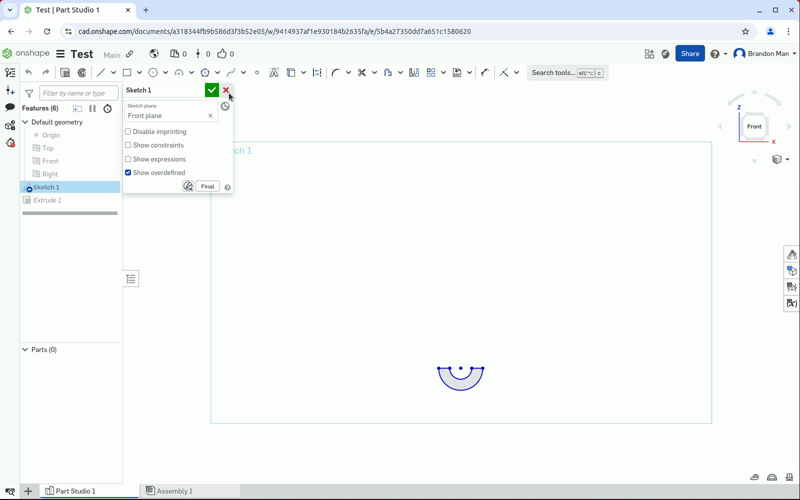
key(shift+s)
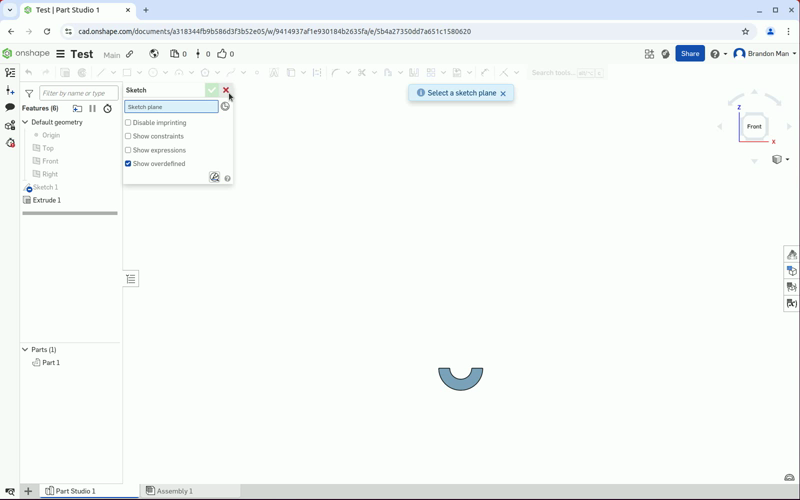
mouse_move(73, 163)
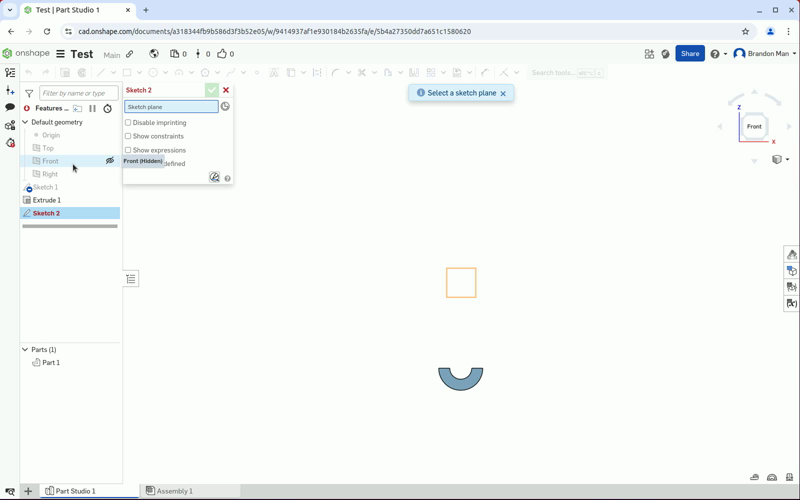
click(73, 163)
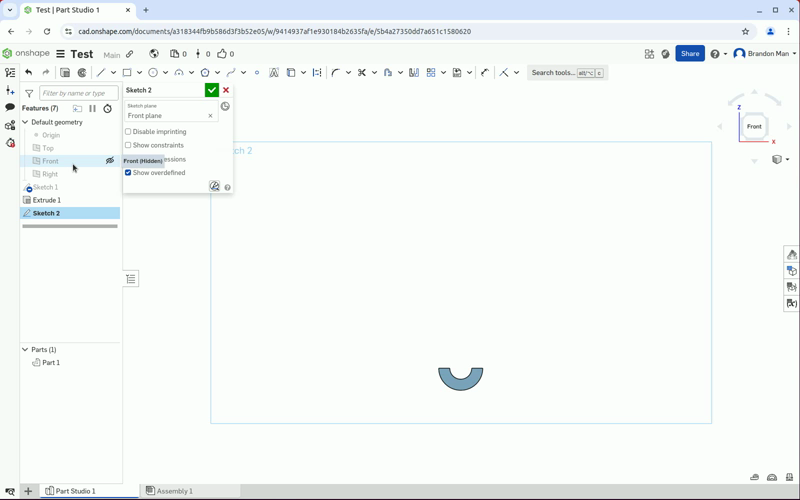
mouse_move(73, 352)
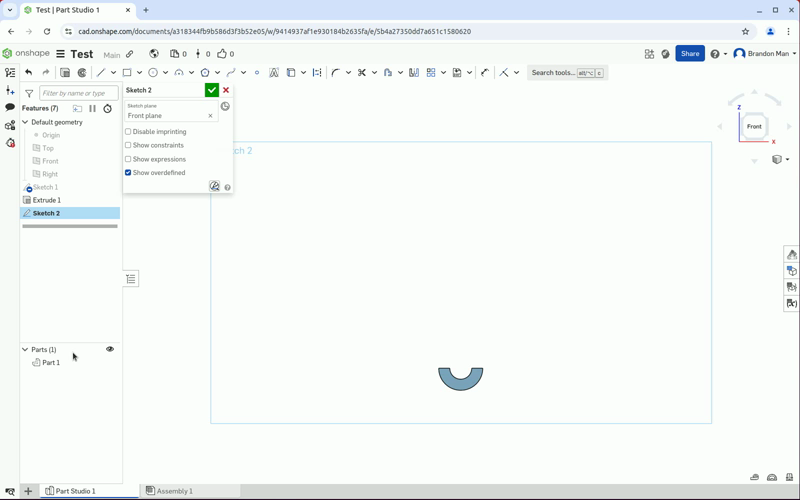
key(y)
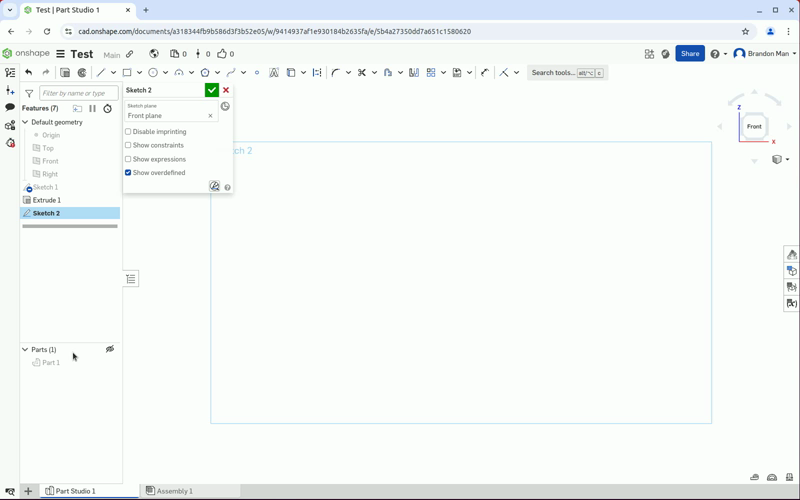
key(a)
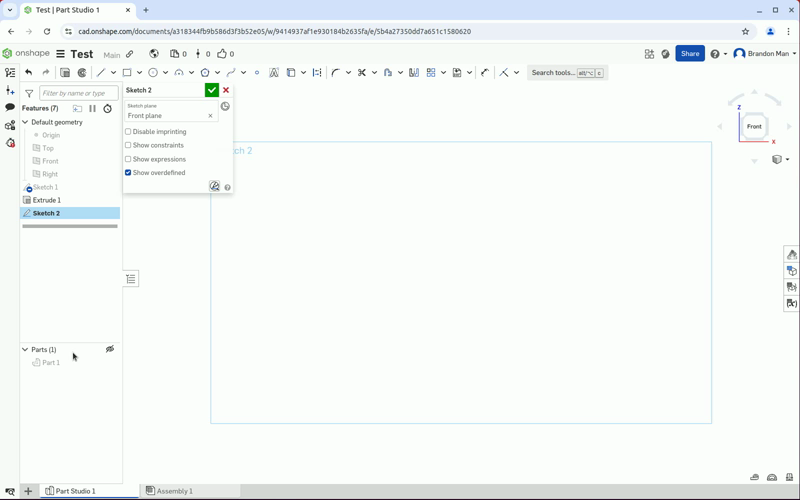
key_down(shift)
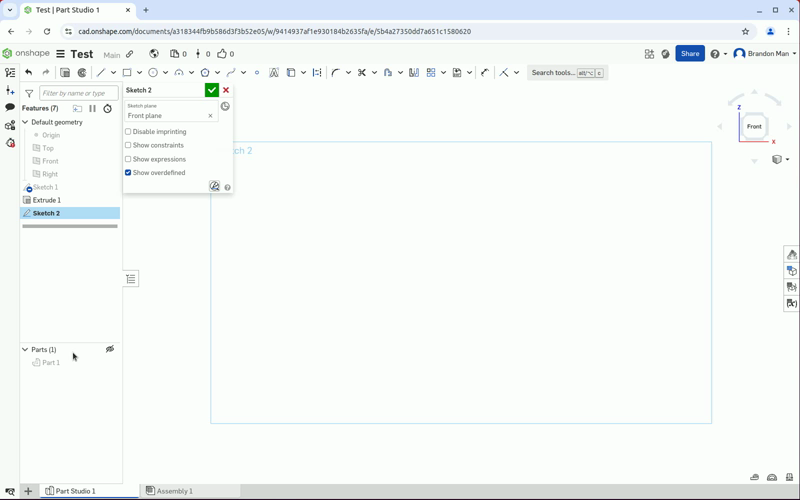
mouse_move(371, 305)
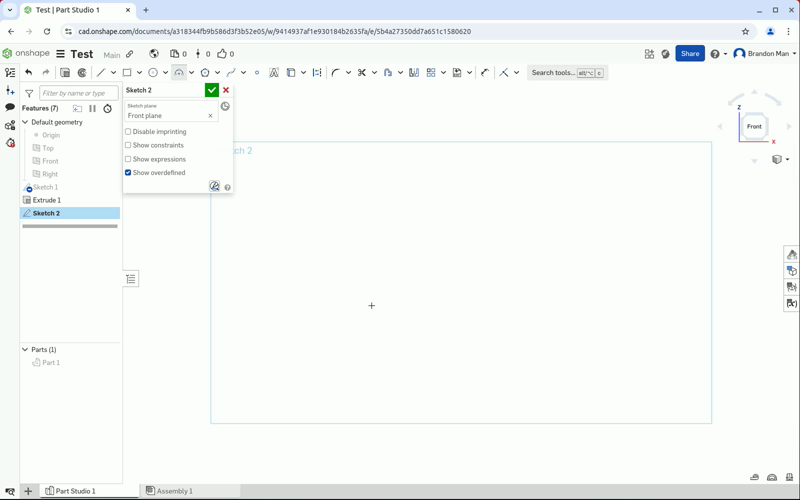
click(371, 305)
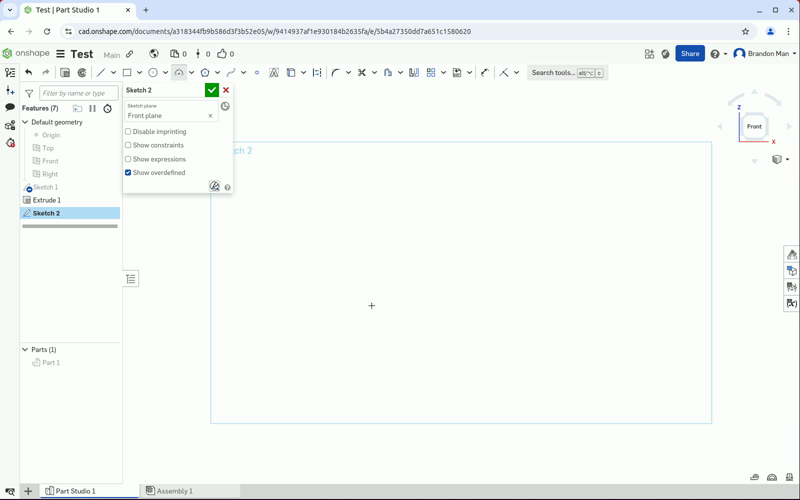
key_up(shift)
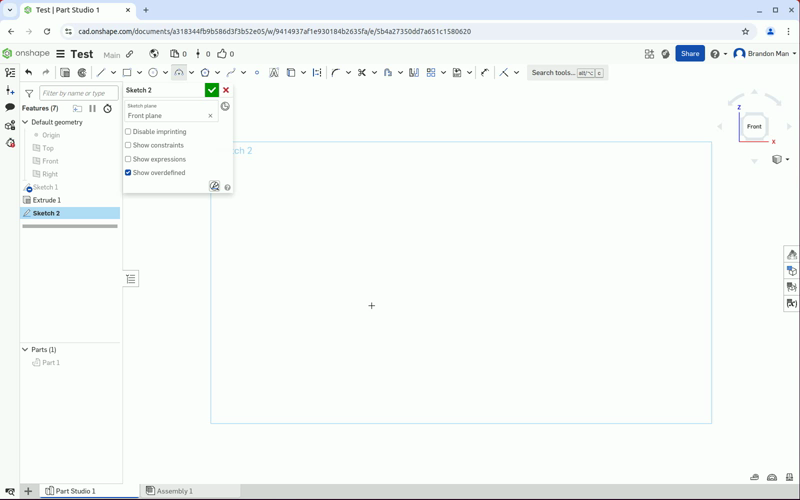
key_down(shift)
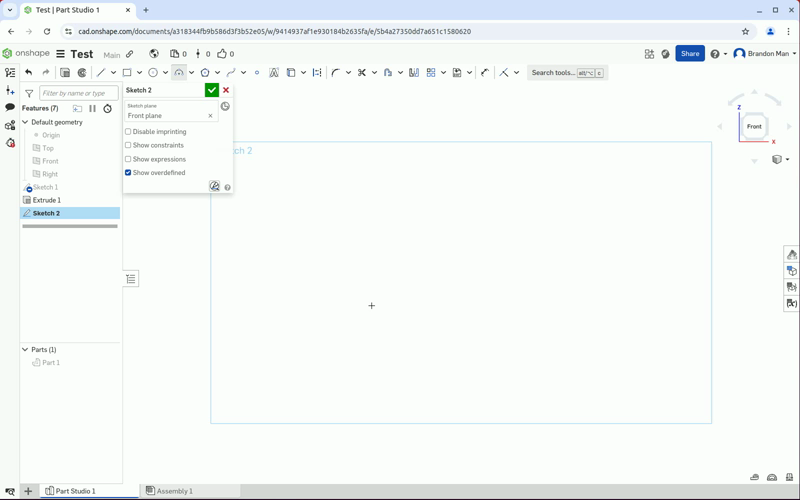
mouse_move(440, 369)
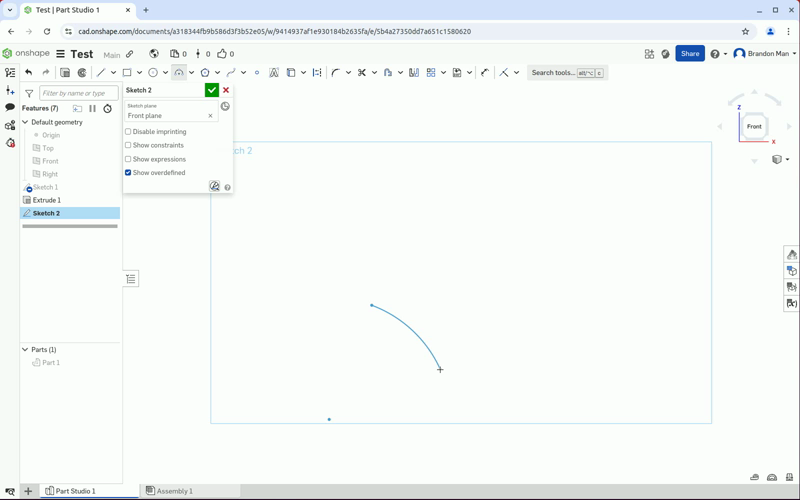
click(440, 369)
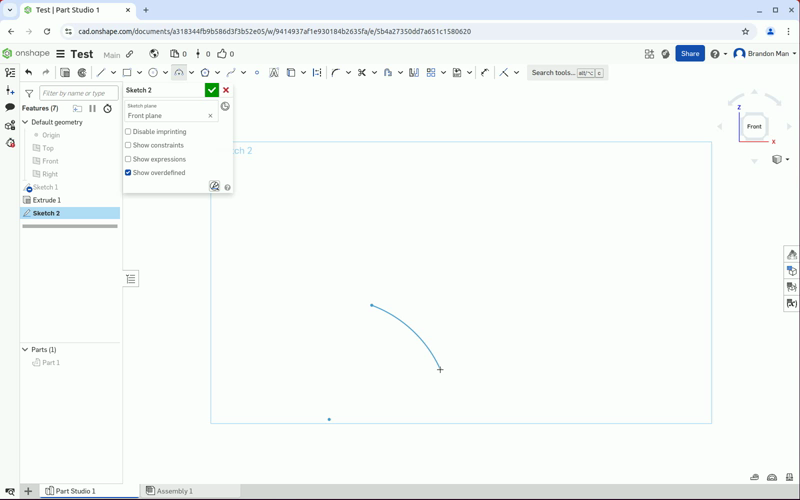
mouse_move(420, 321)
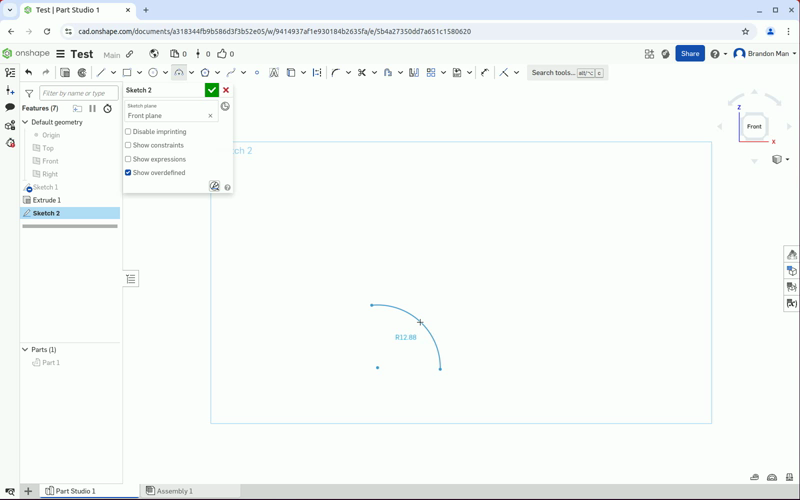
click(420, 321)
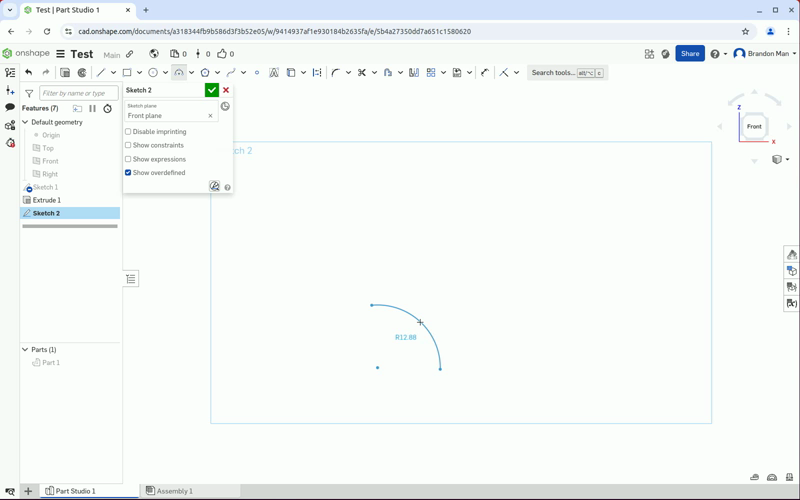
key_up(shift)
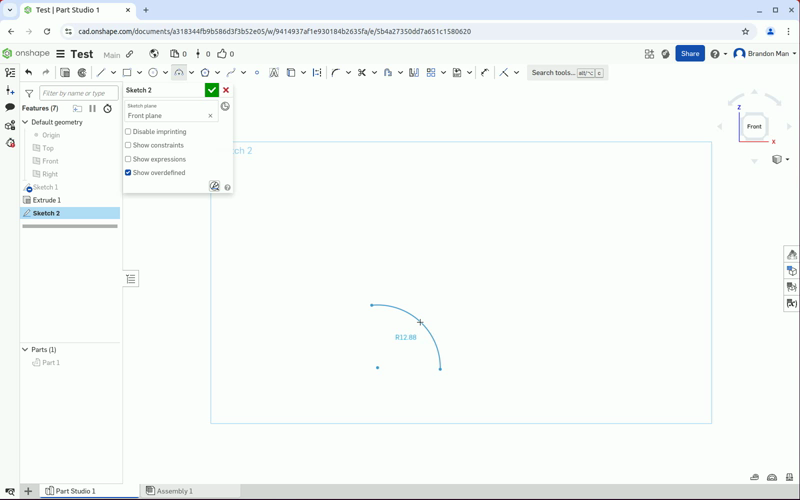
key(esc)
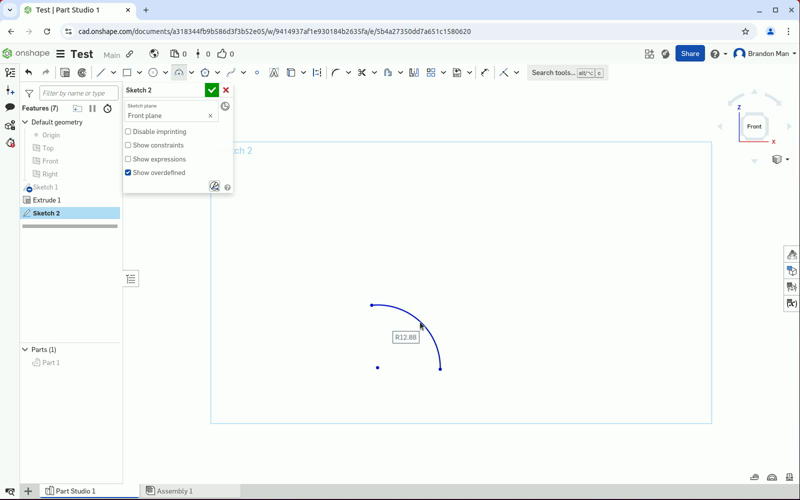
key(l)
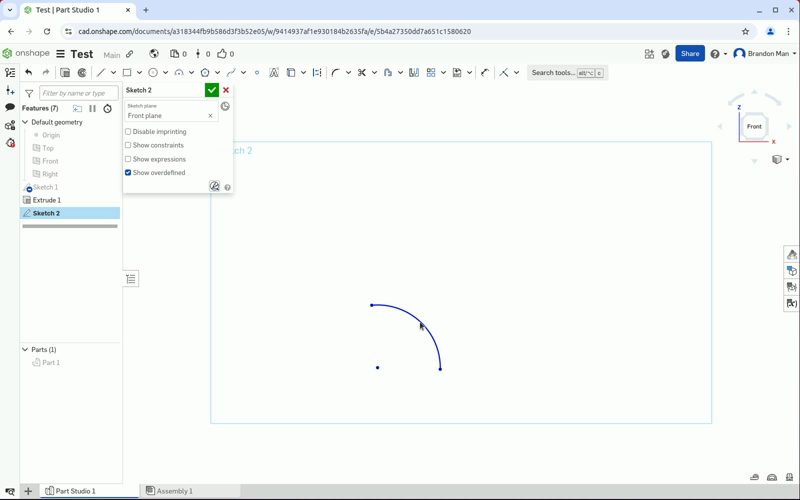
mouse_move(440, 369)
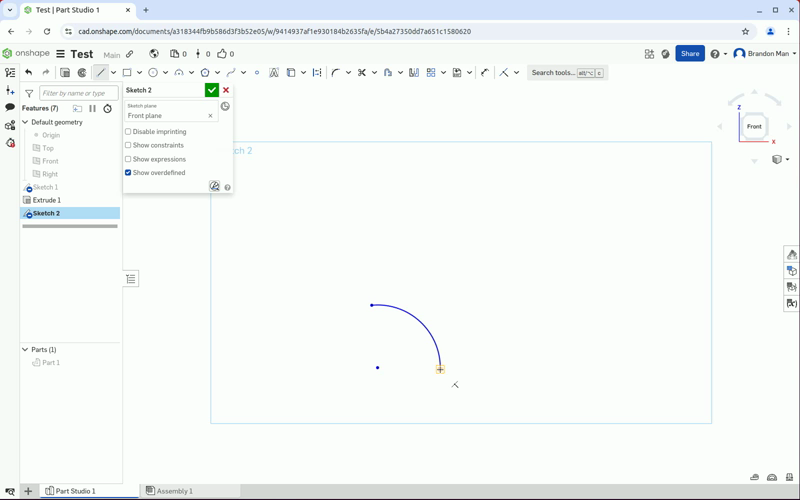
click(440, 369)
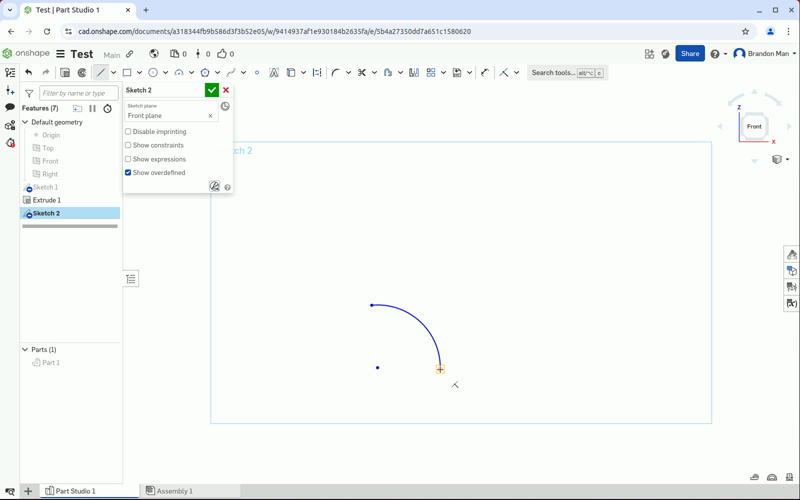
key_down(shift)
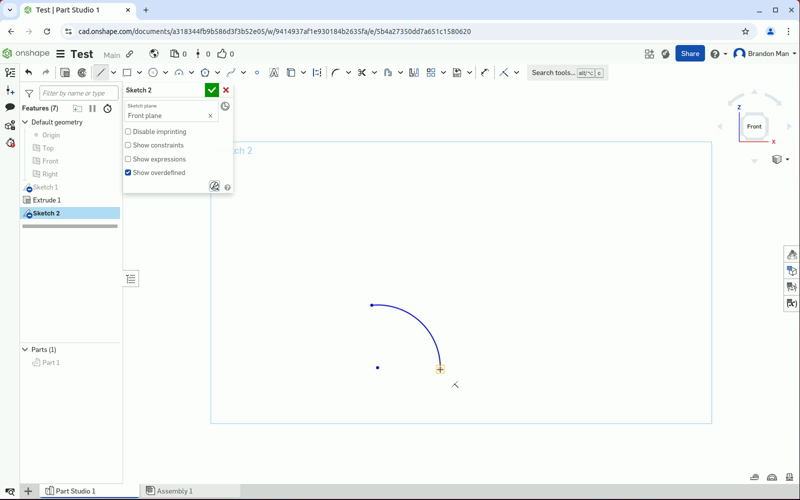
mouse_move(470, 369)
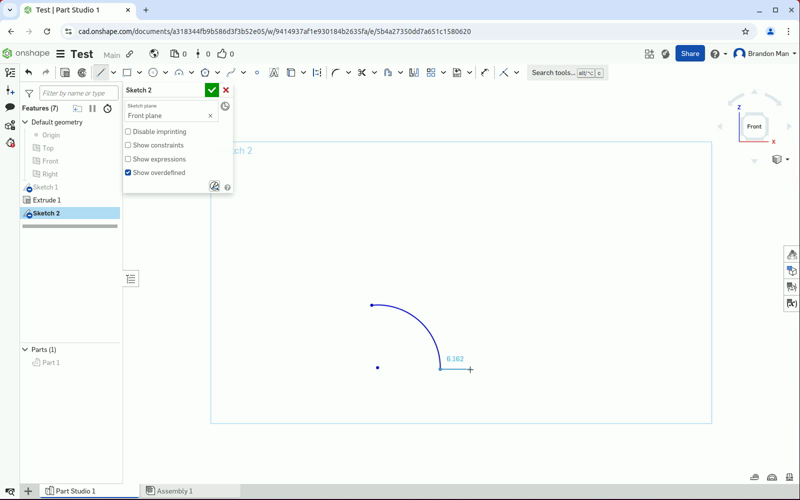
mouse_move(450, 369)
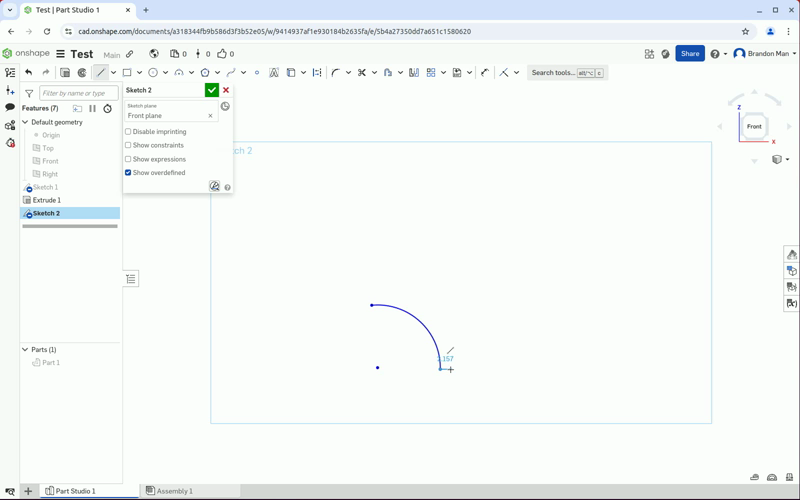
click(450, 369)
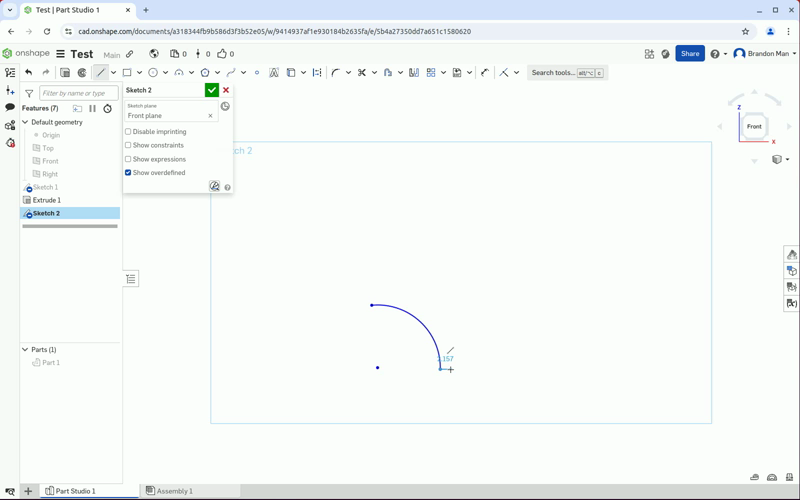
key_up(shift)
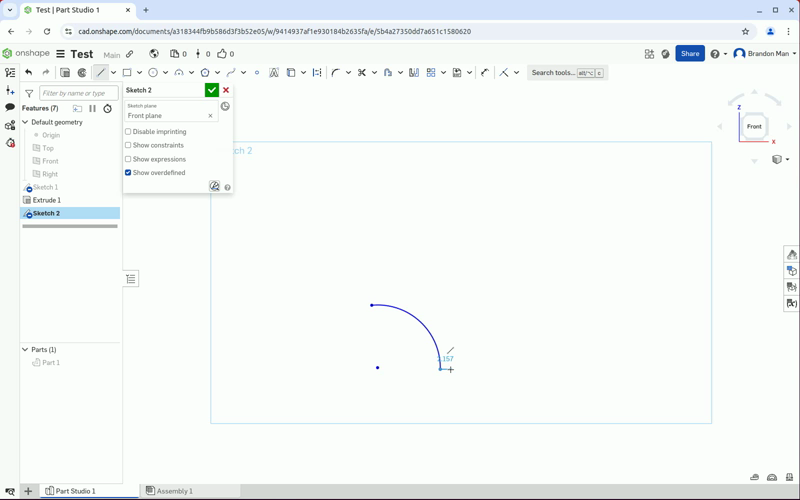
key(esc)
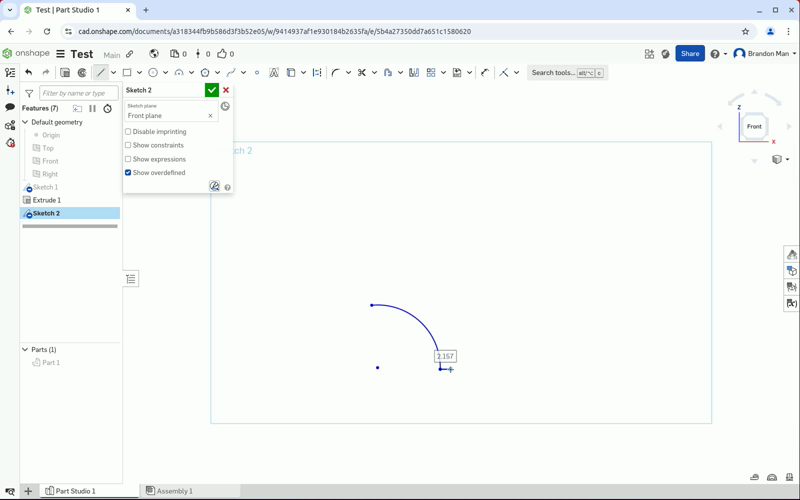
key(a)
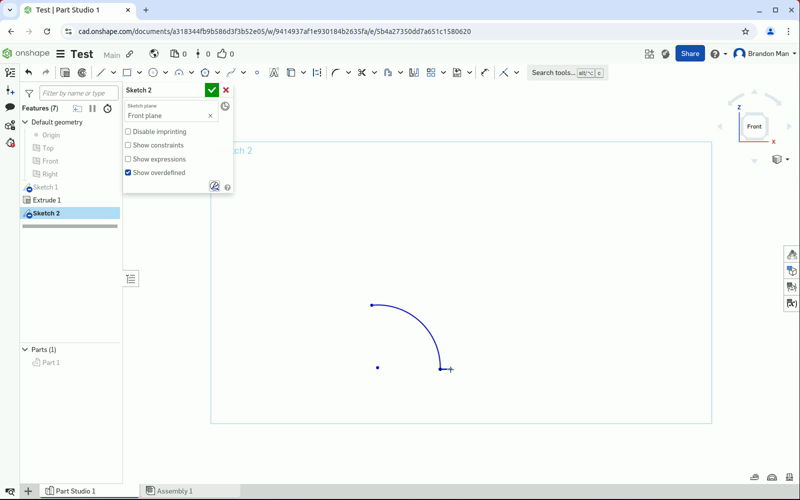
mouse_move(450, 369)
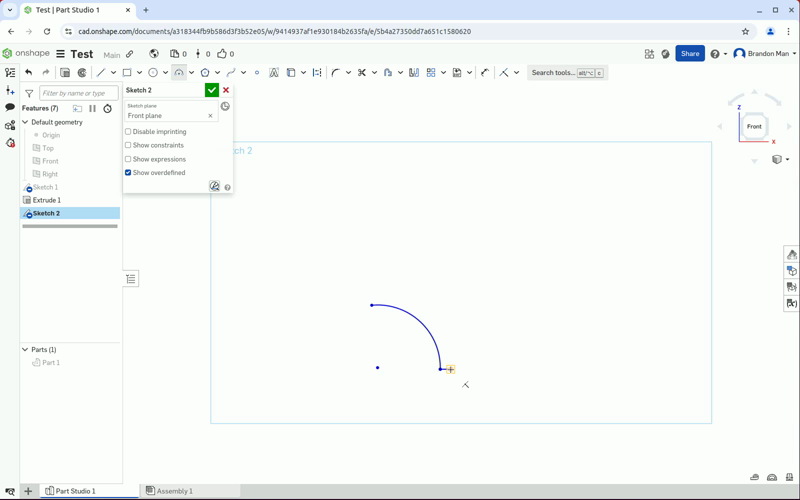
click(450, 369)
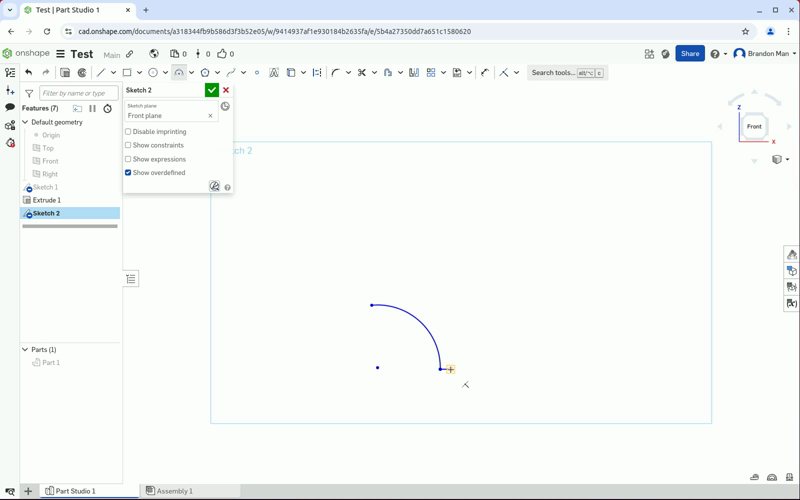
key_down(shift)
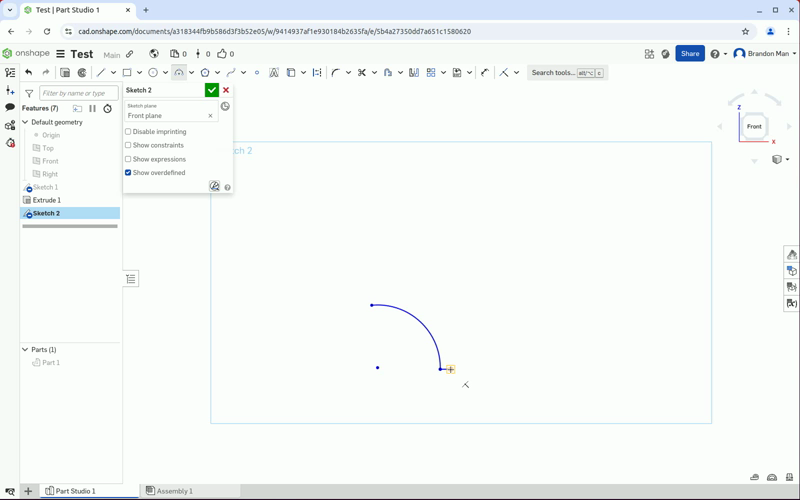
mouse_move(471, 369)
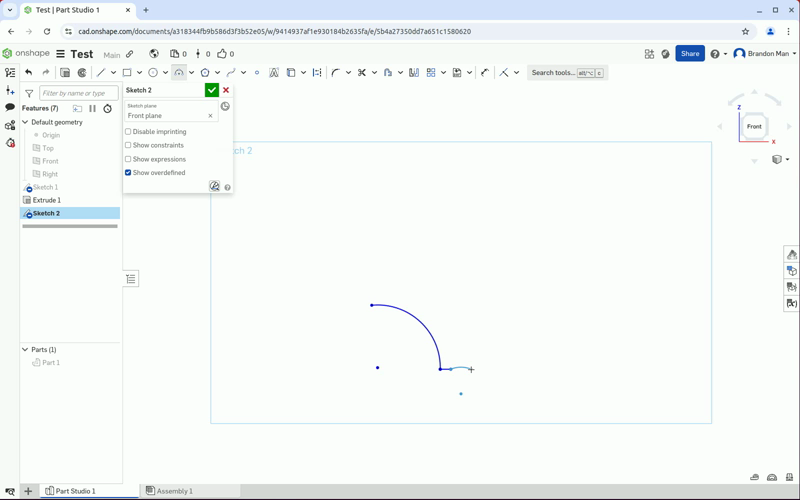
click(471, 369)
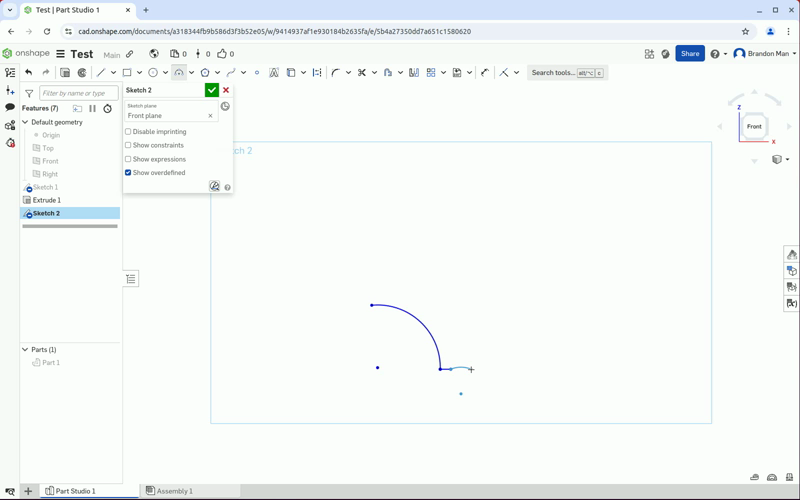
mouse_move(460, 359)
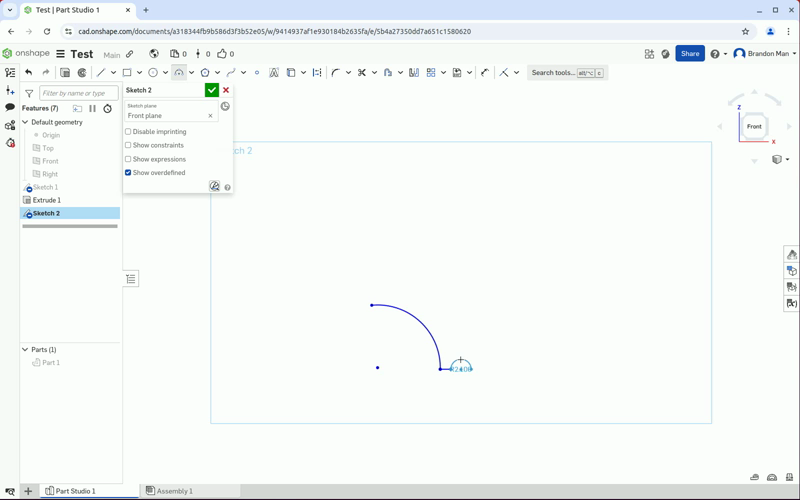
click(460, 359)
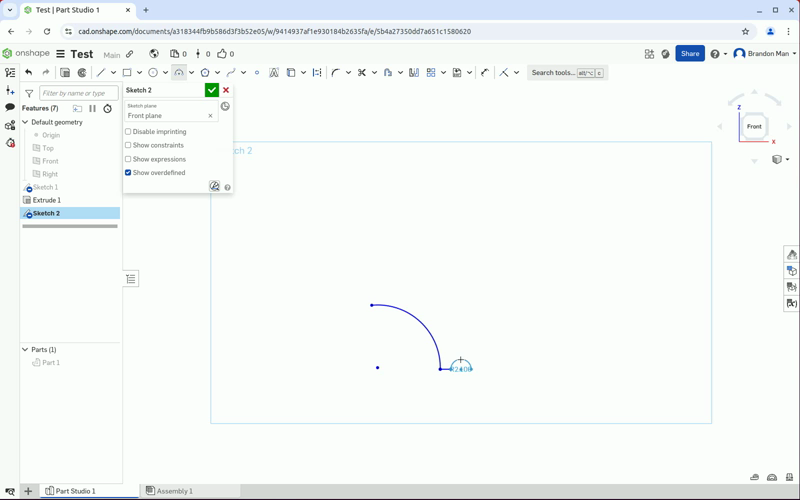
key_up(shift)
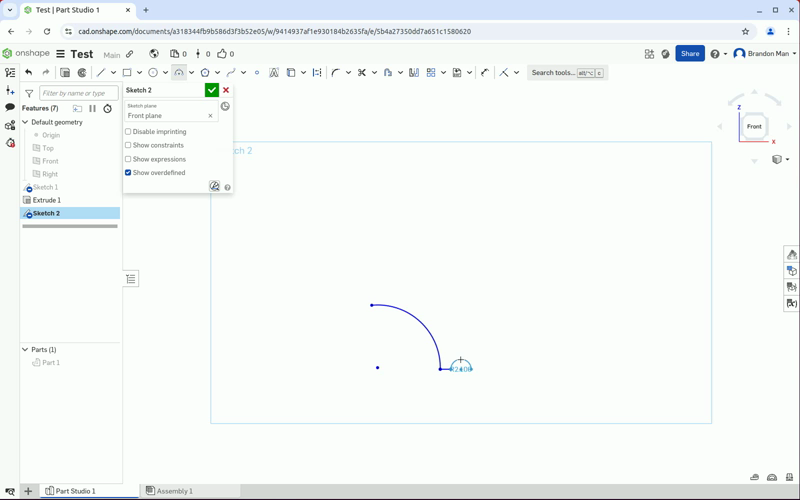
key(esc)
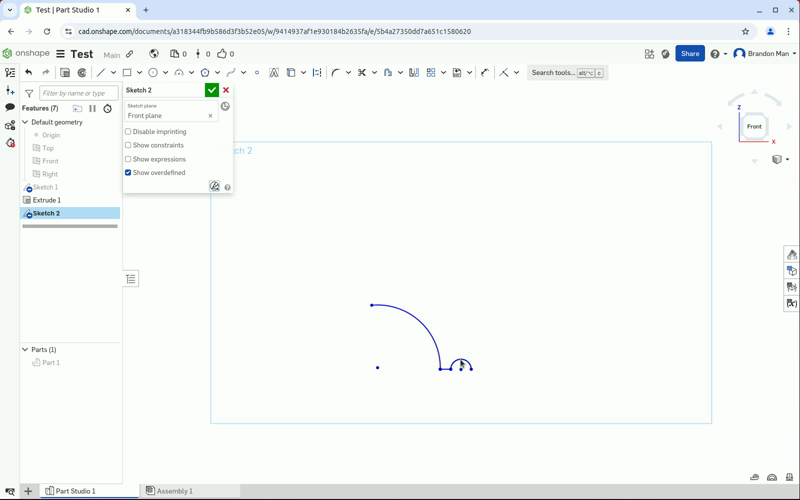
key(l)
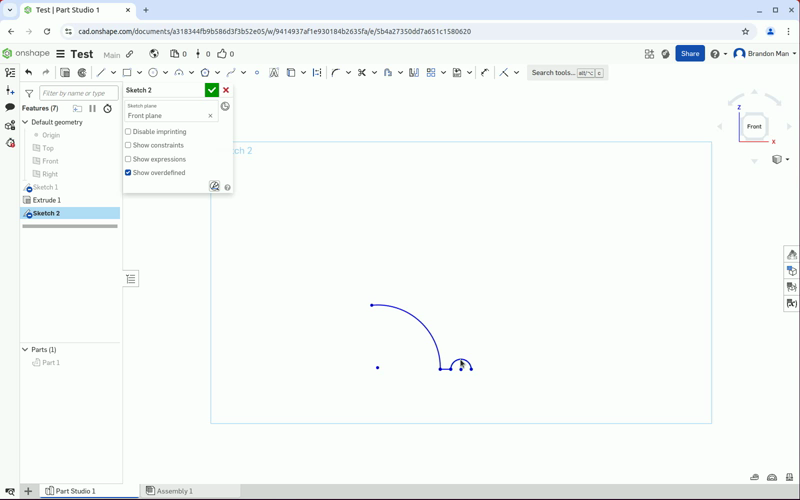
mouse_move(471, 369)
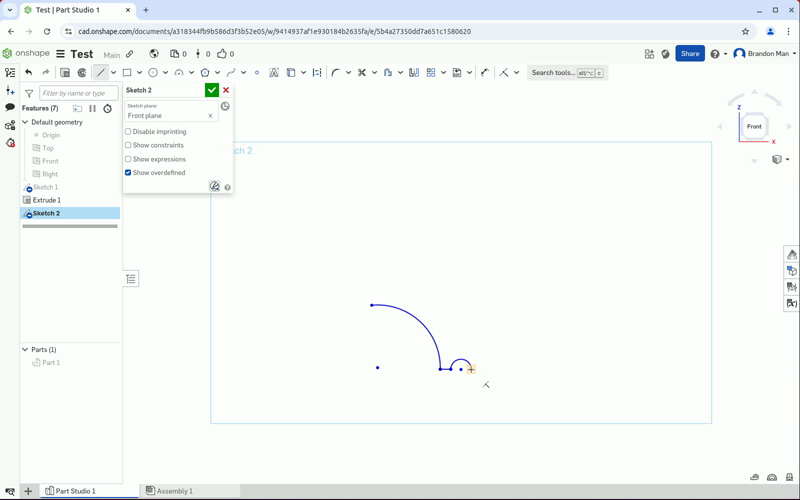
click(471, 369)
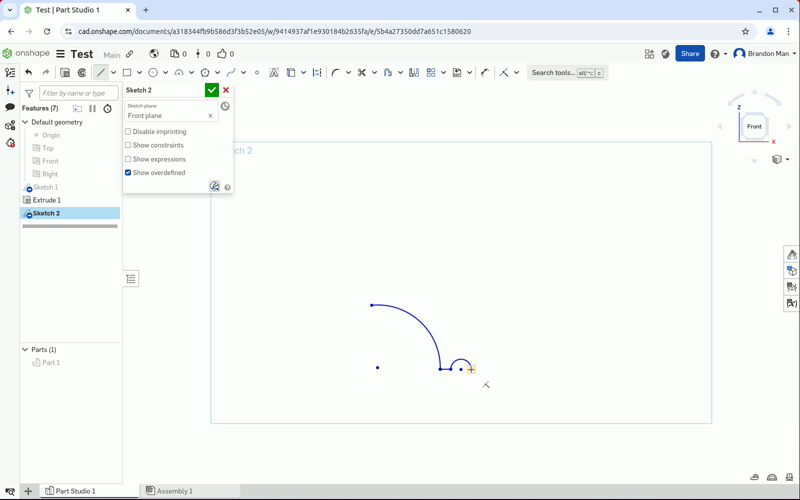
key_down(shift)
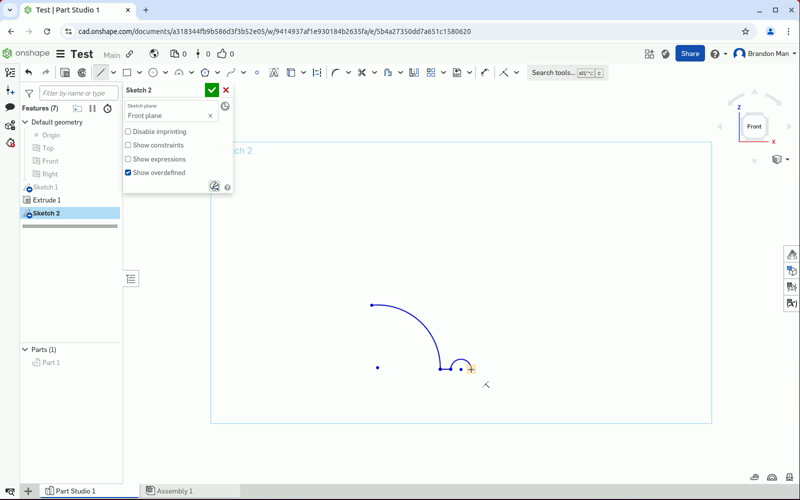
mouse_move(501, 369)
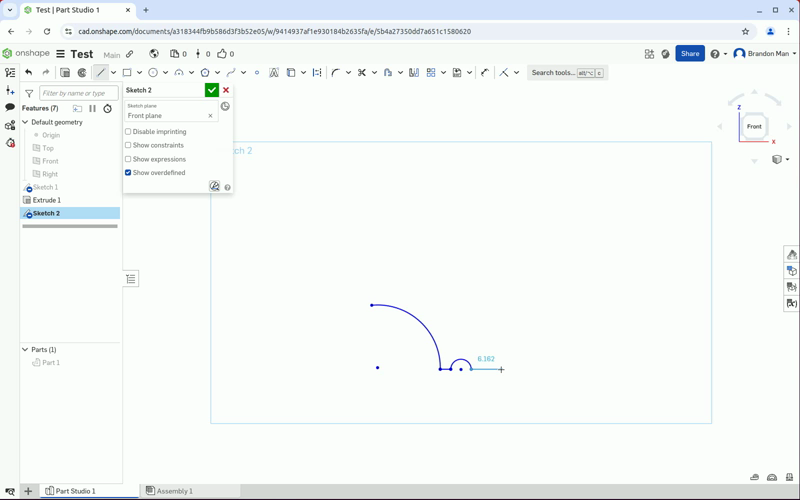
mouse_move(481, 369)
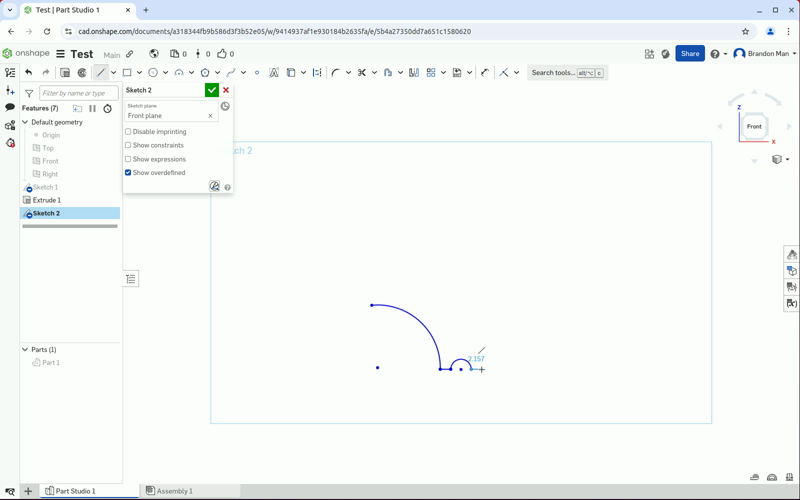
click(481, 369)
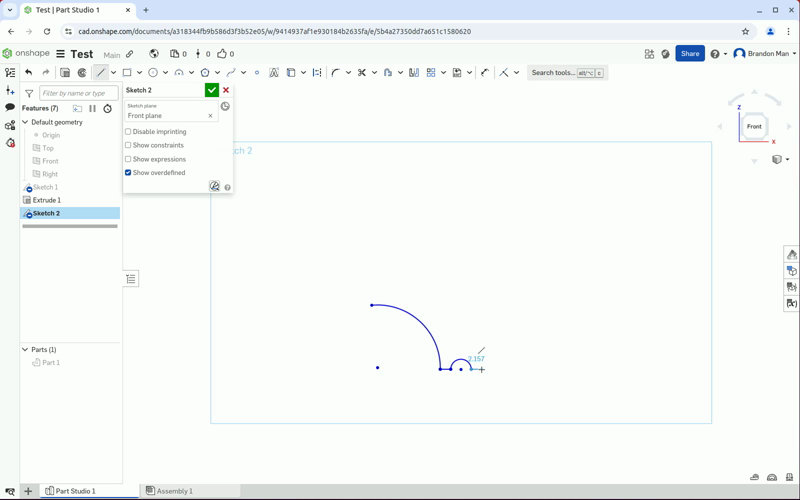
key_up(shift)
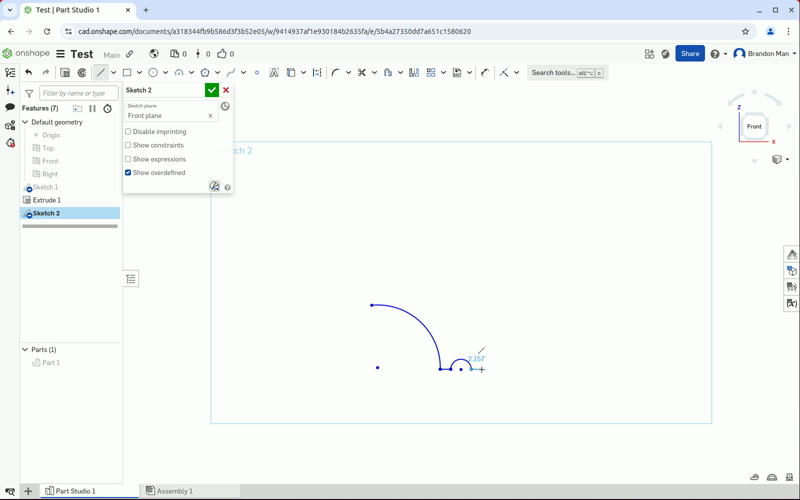
key(esc)
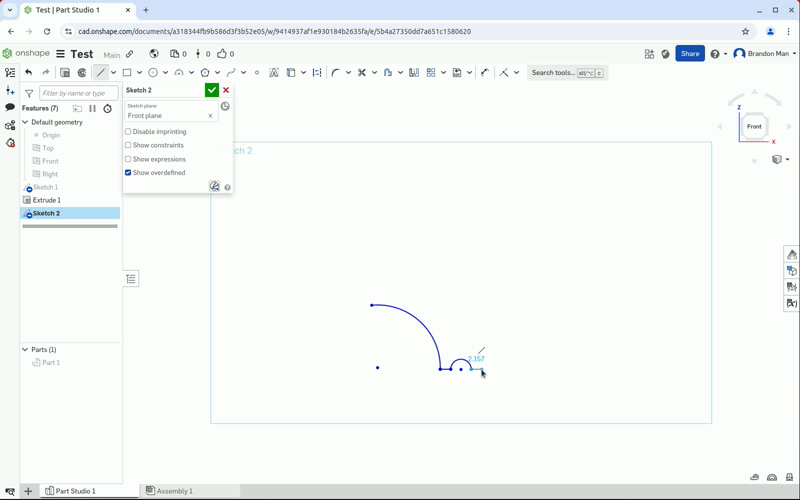
key(a)
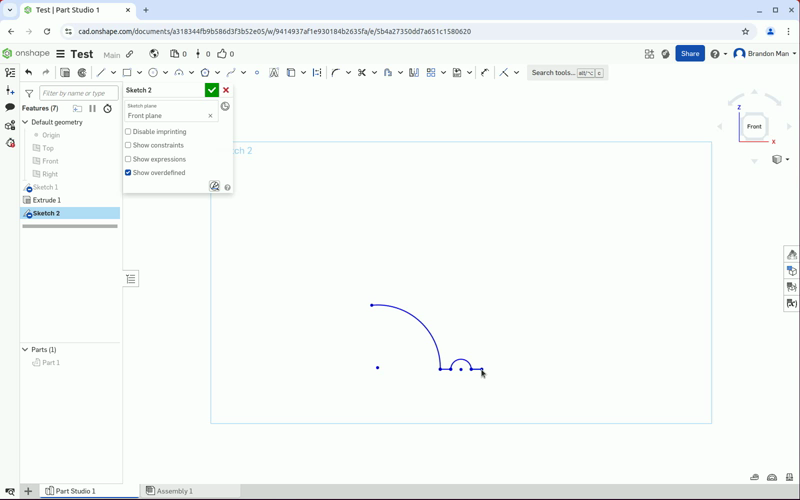
mouse_move(481, 369)
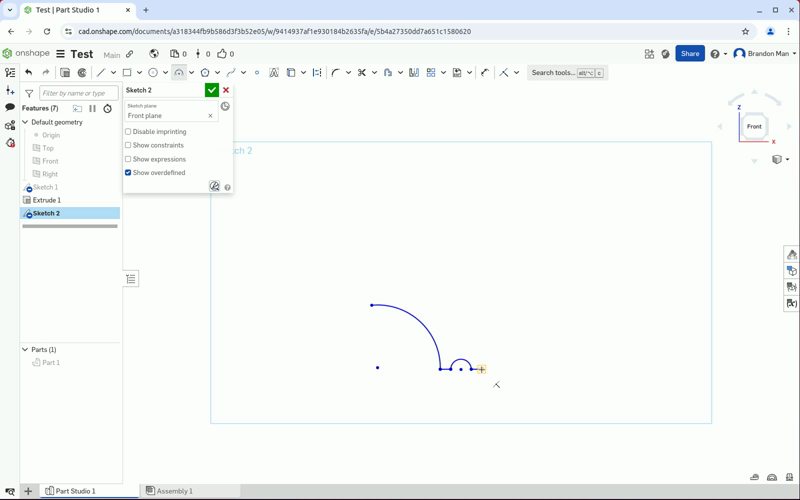
click(481, 369)
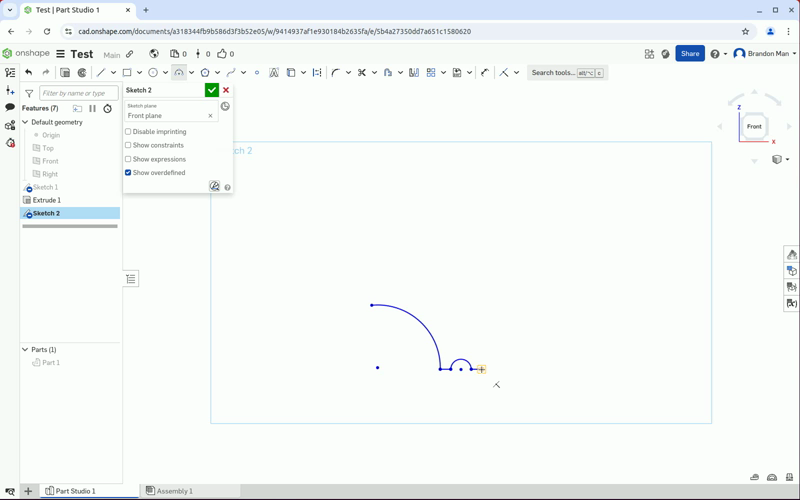
key_down(shift)
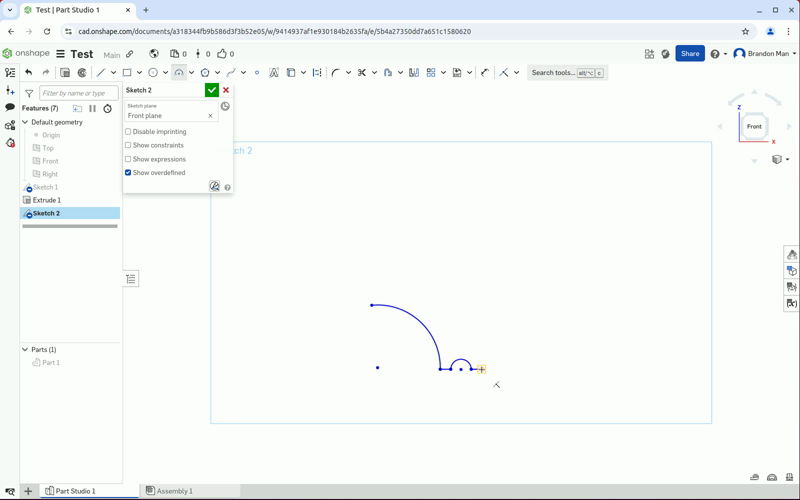
mouse_move(548, 303)
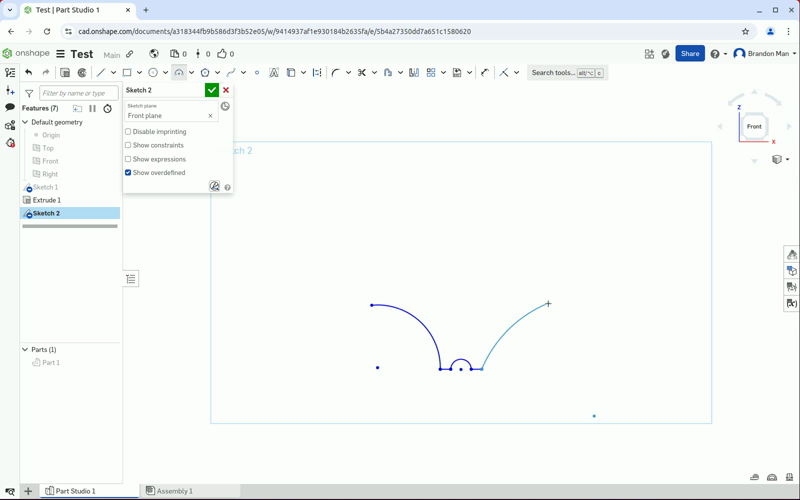
click(548, 303)
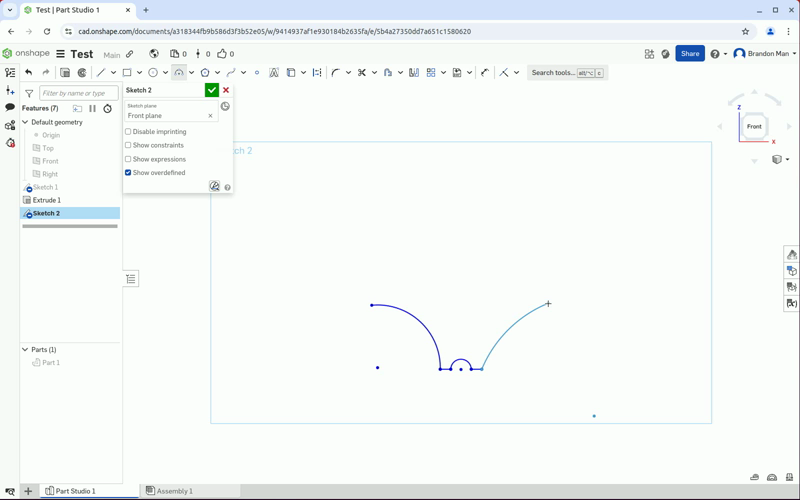
mouse_move(499, 321)
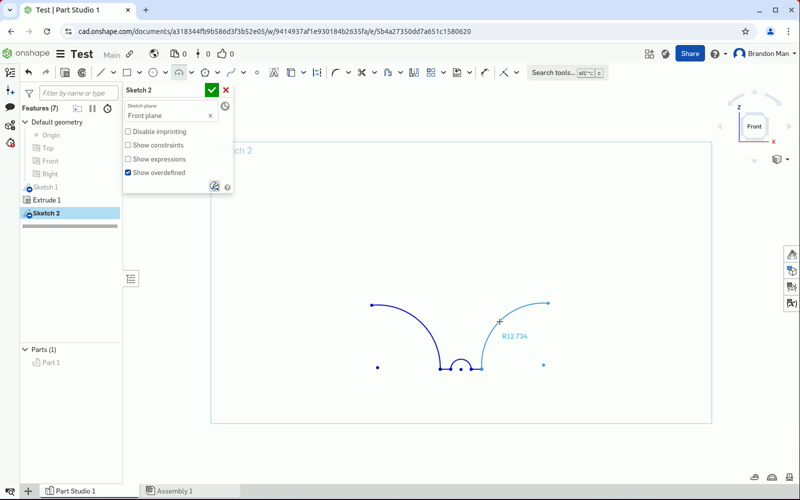
click(499, 321)
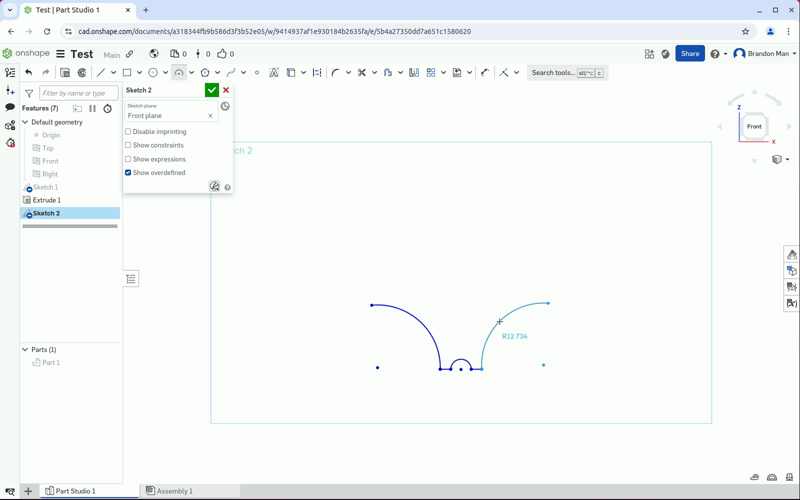
key_up(shift)
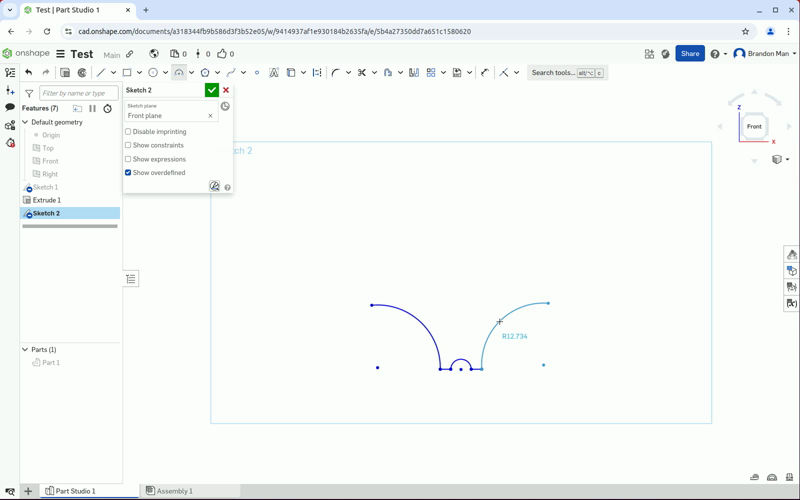
mouse_move(548, 303)
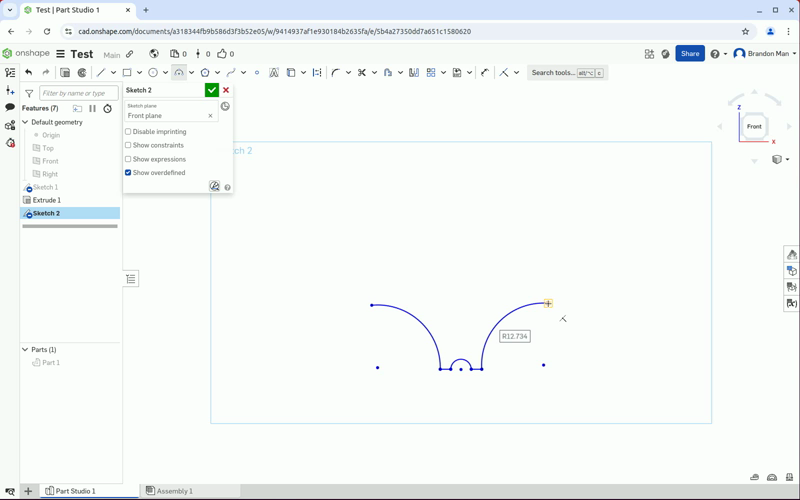
click(548, 303)
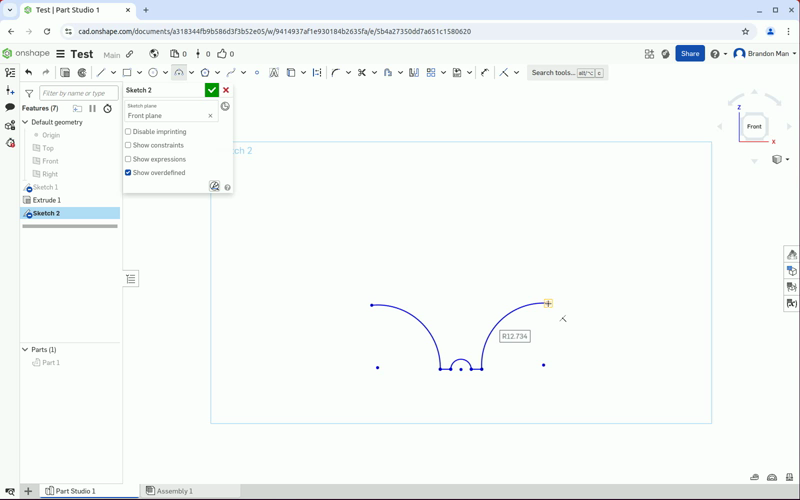
key_down(shift)
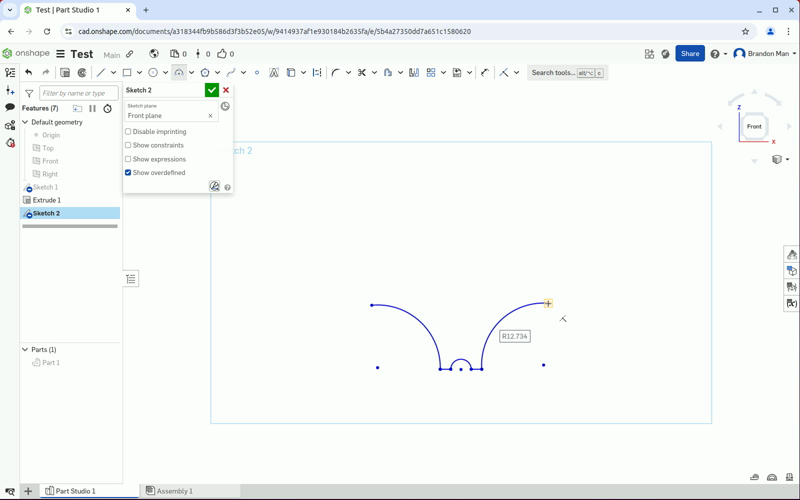
mouse_move(548, 259)
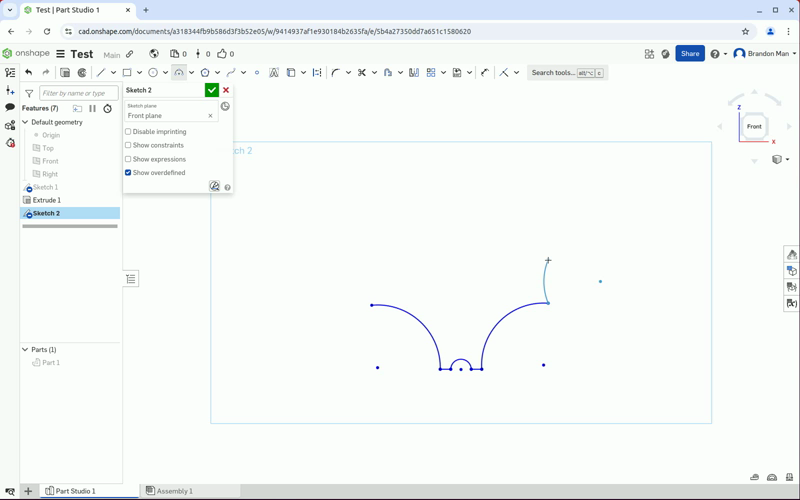
click(548, 259)
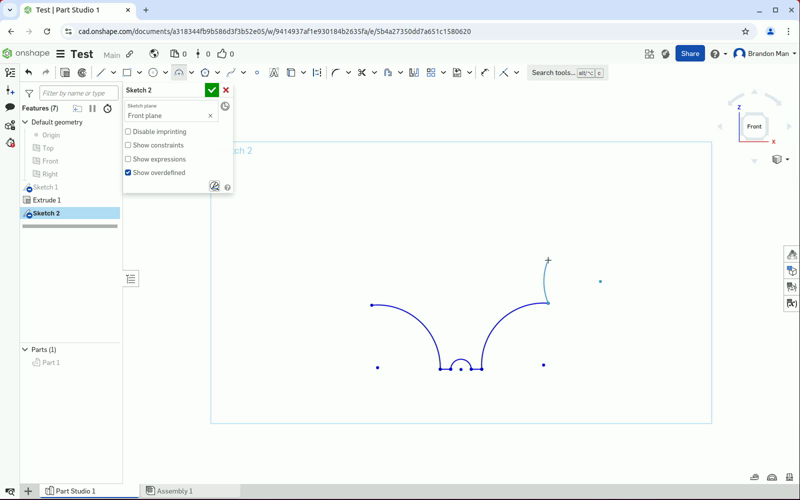
mouse_move(570, 281)
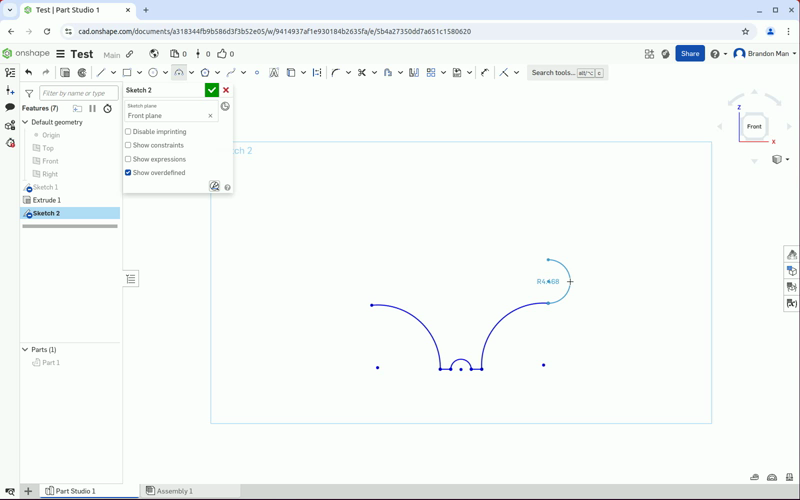
click(570, 281)
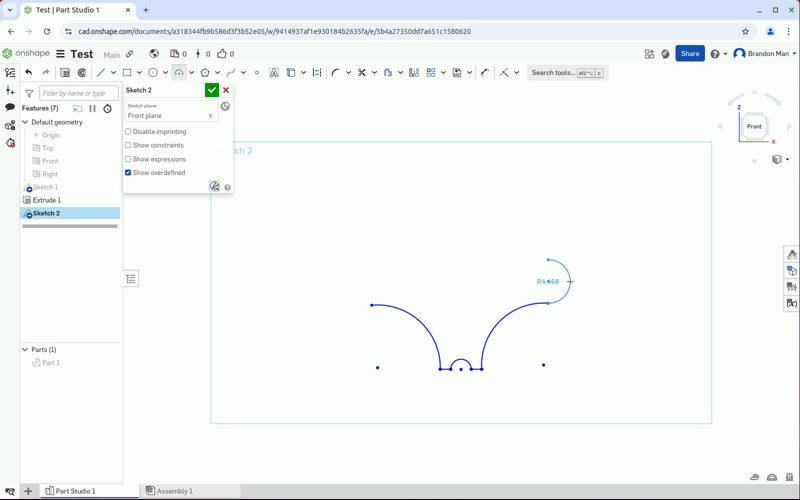
key_up(shift)
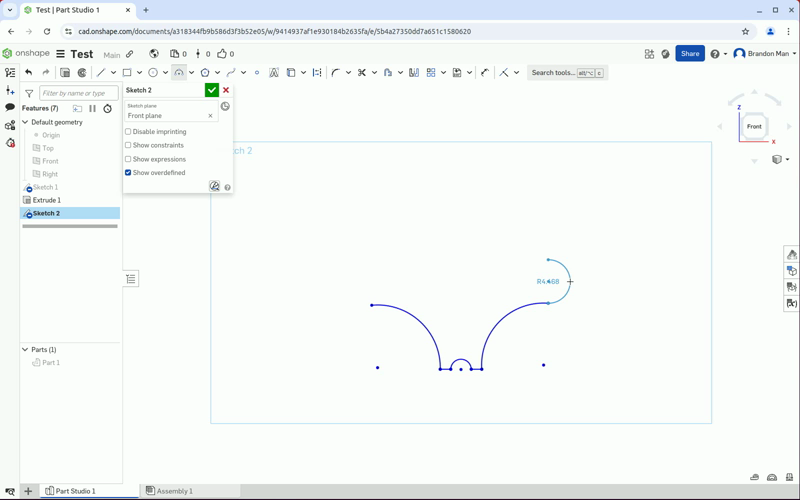
mouse_move(548, 259)
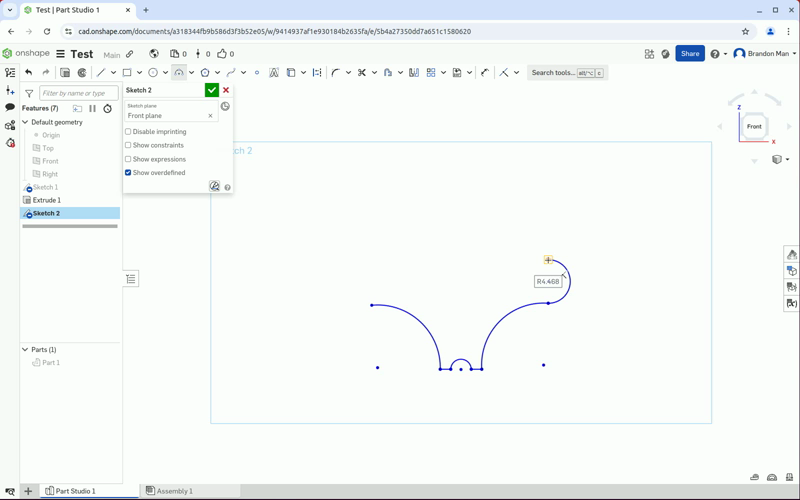
click(548, 259)
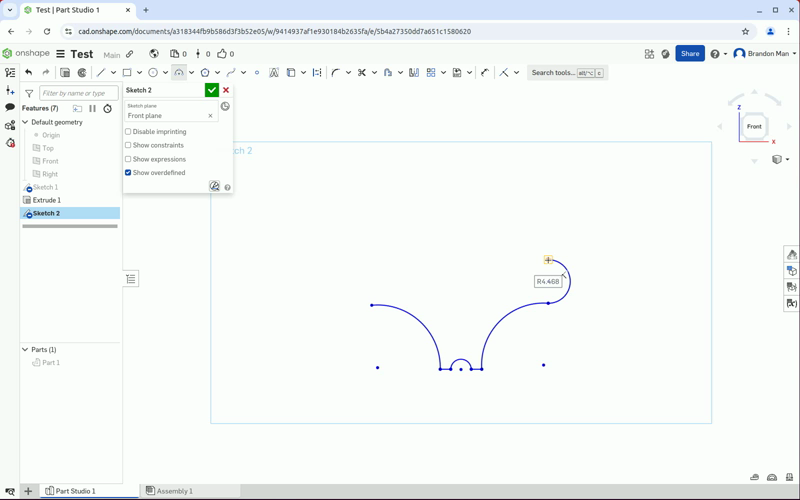
key_down(shift)
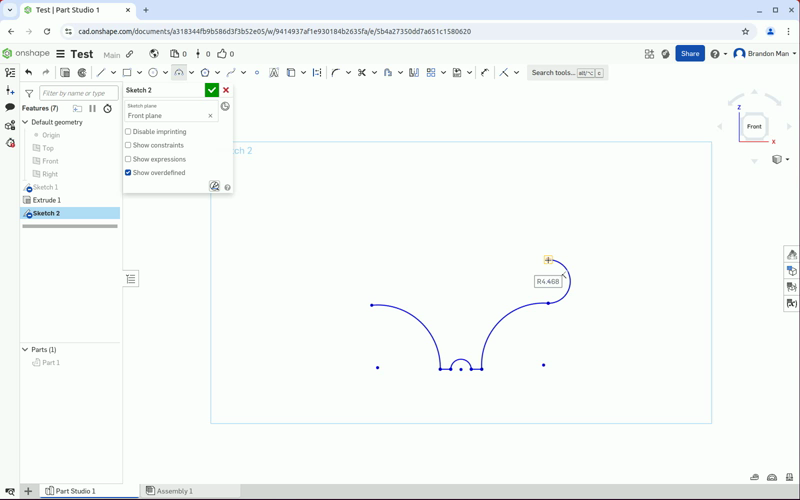
mouse_move(481, 192)
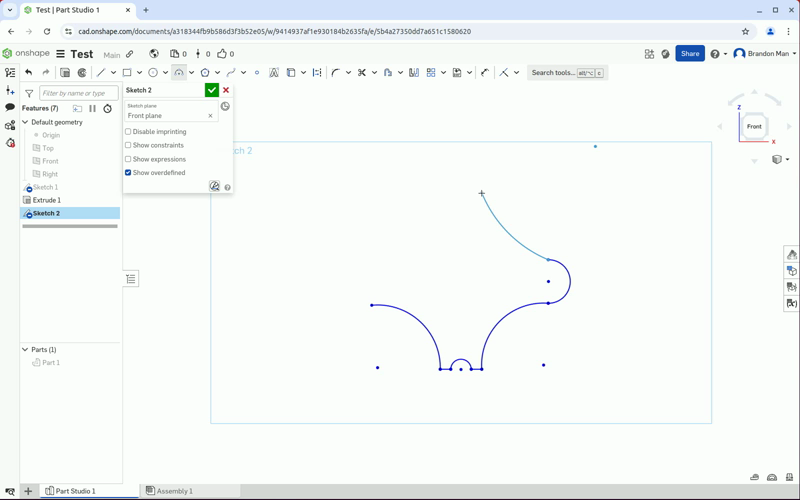
click(481, 192)
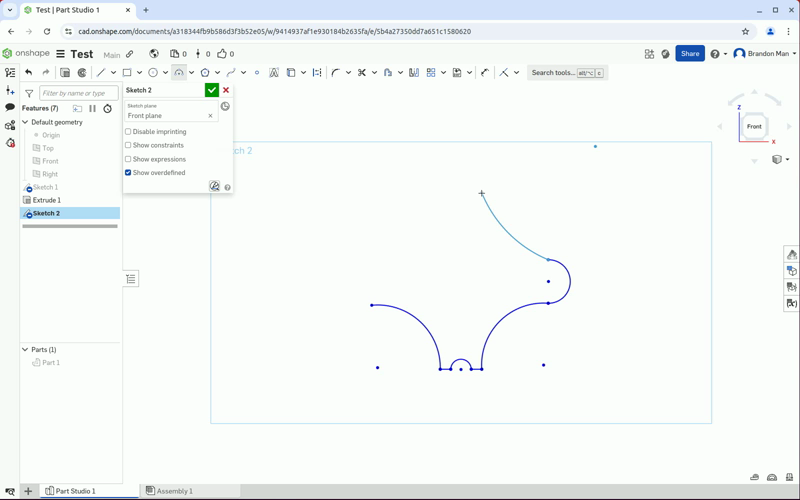
mouse_move(500, 240)
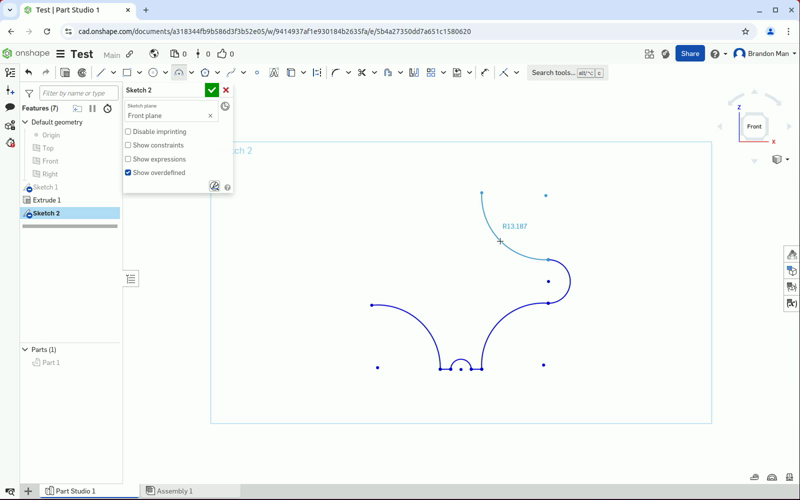
click(500, 240)
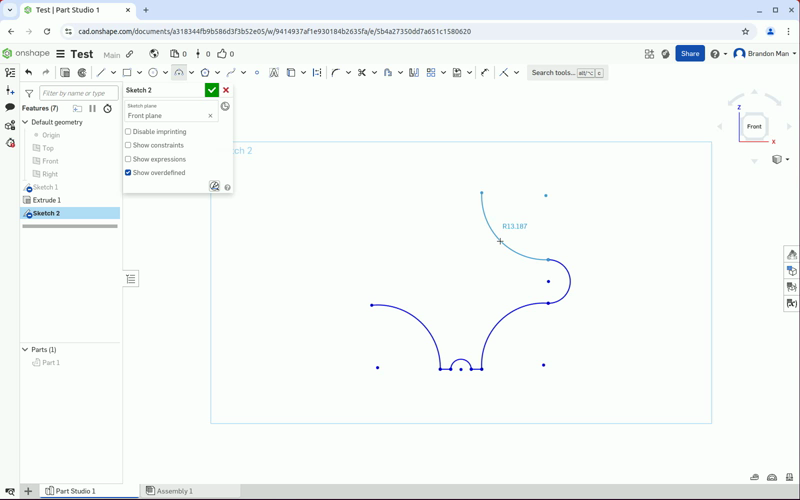
key_up(shift)
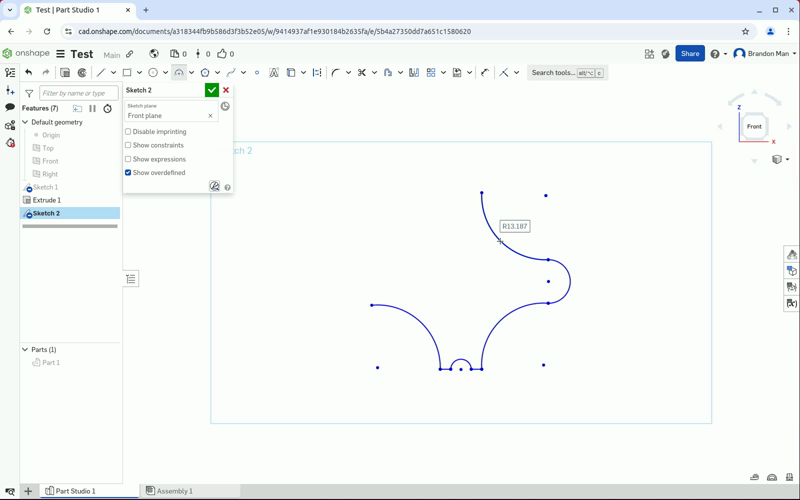
mouse_move(481, 192)
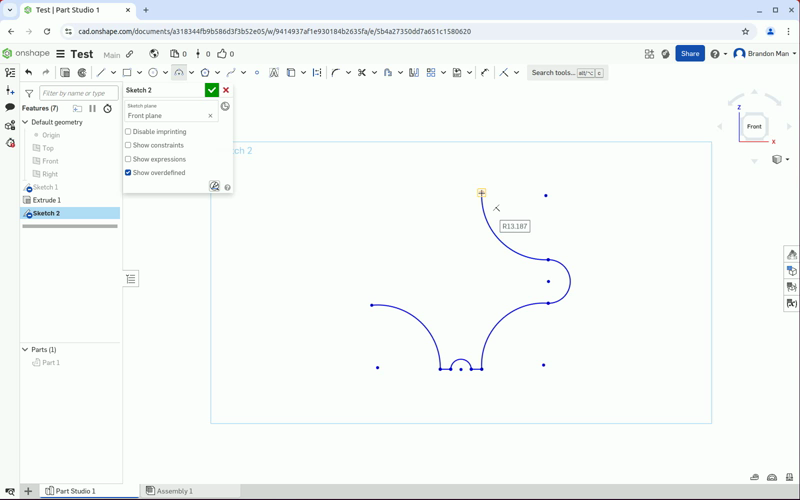
click(481, 192)
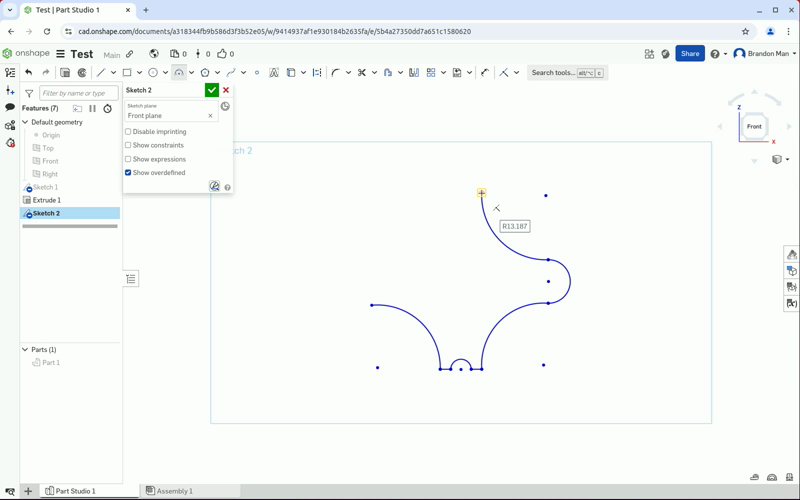
key_down(shift)
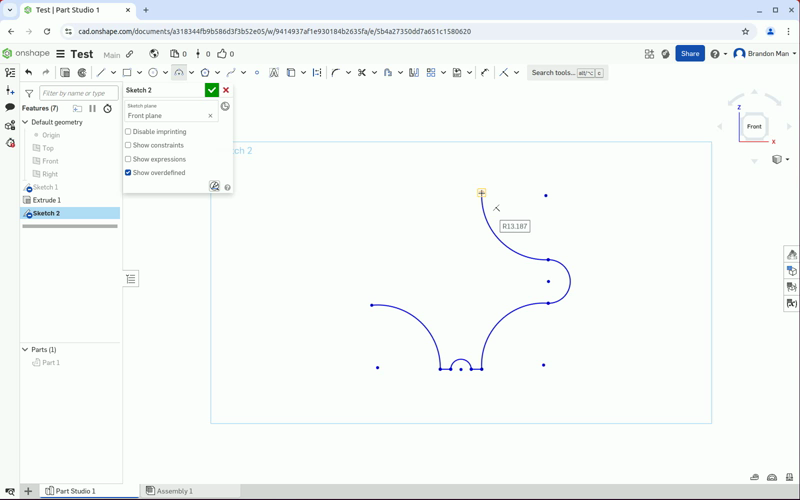
mouse_move(440, 192)
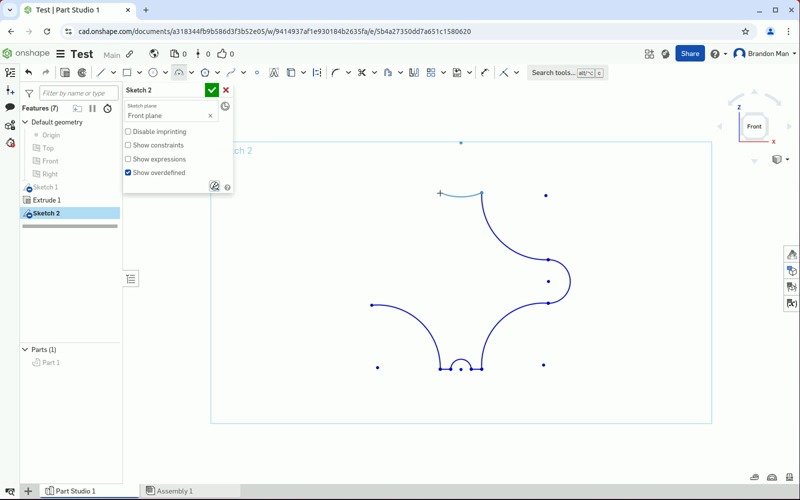
click(440, 192)
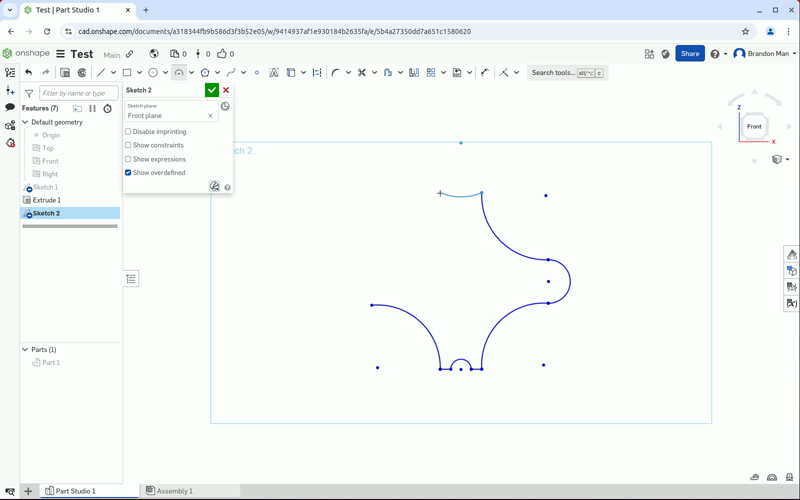
mouse_move(460, 172)
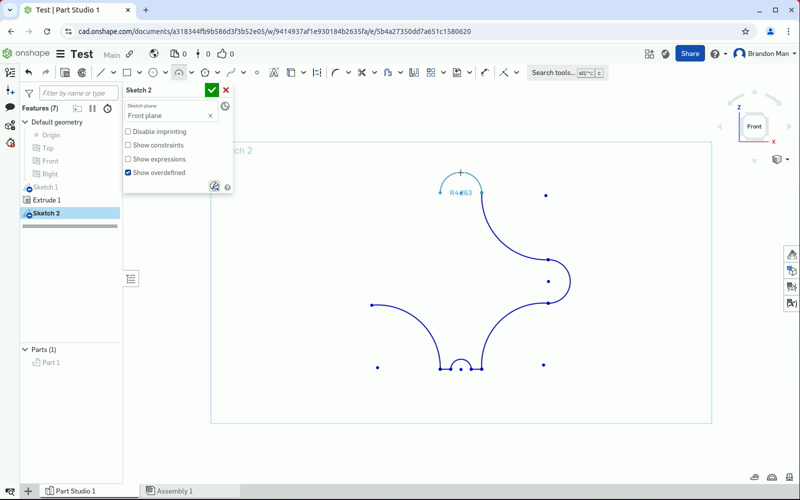
click(460, 172)
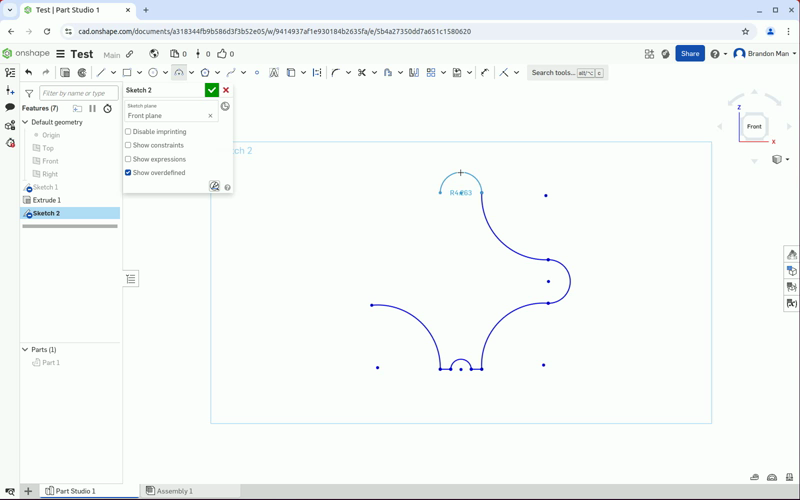
key_up(shift)
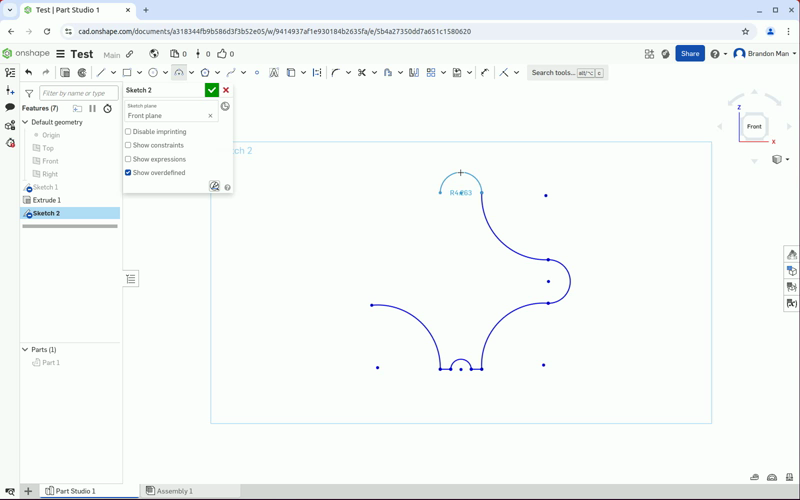
mouse_move(440, 192)
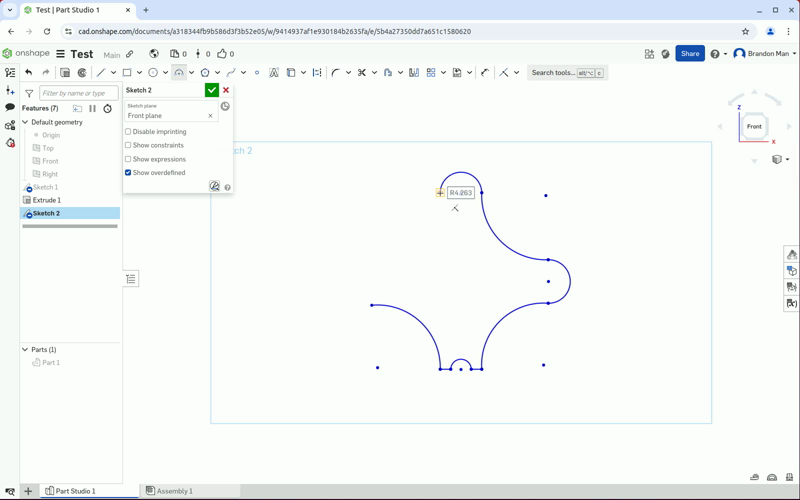
click(440, 192)
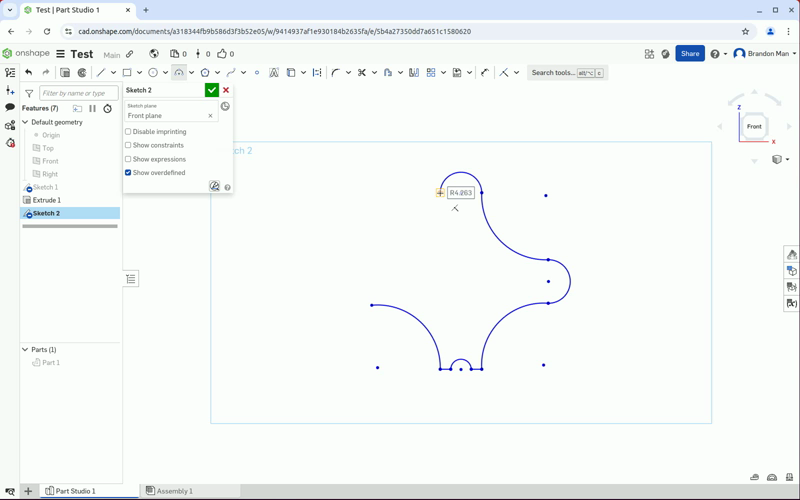
key_down(shift)
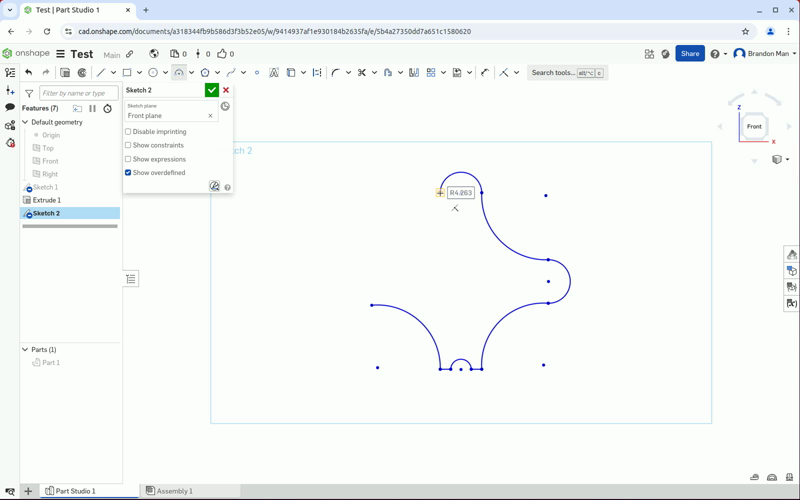
mouse_move(371, 261)
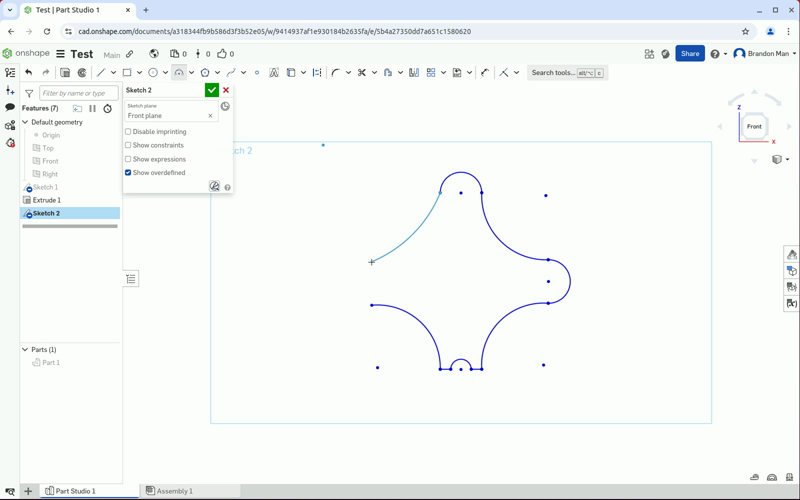
click(371, 261)
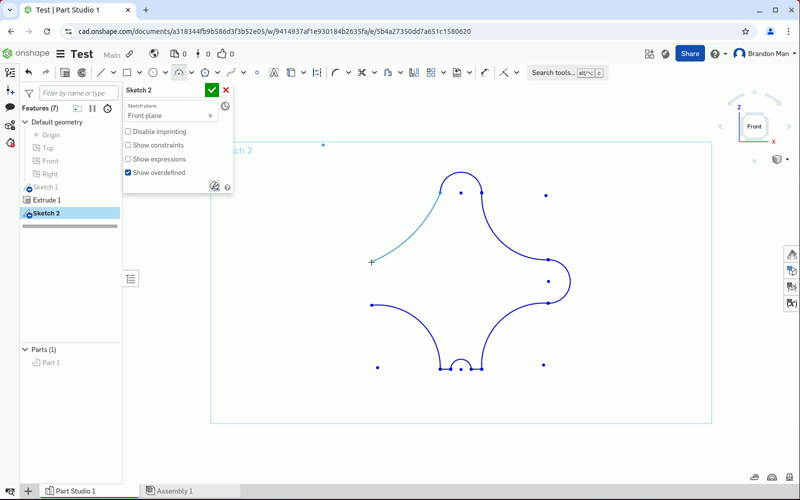
mouse_move(422, 243)
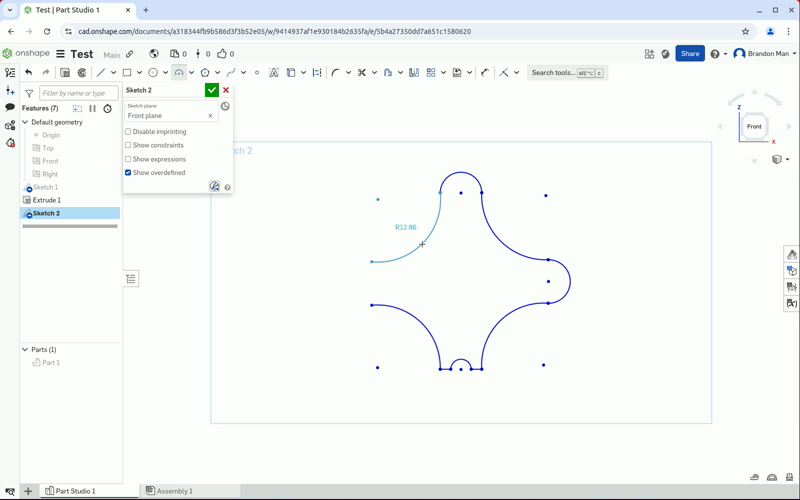
click(422, 243)
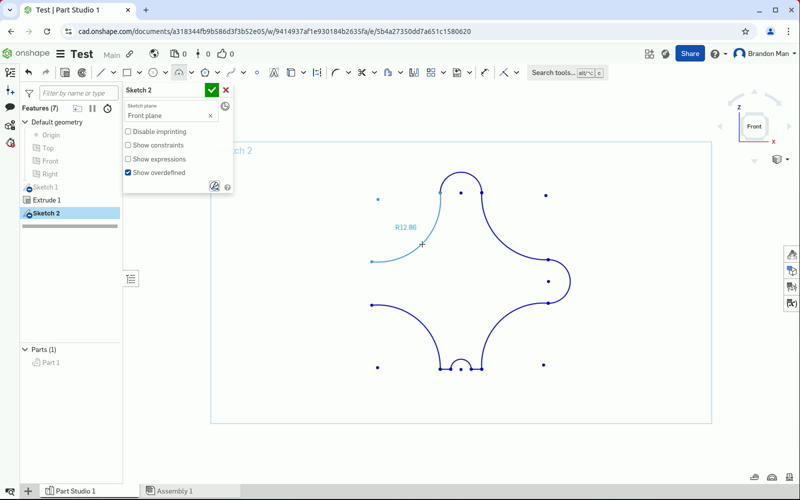
key_up(shift)
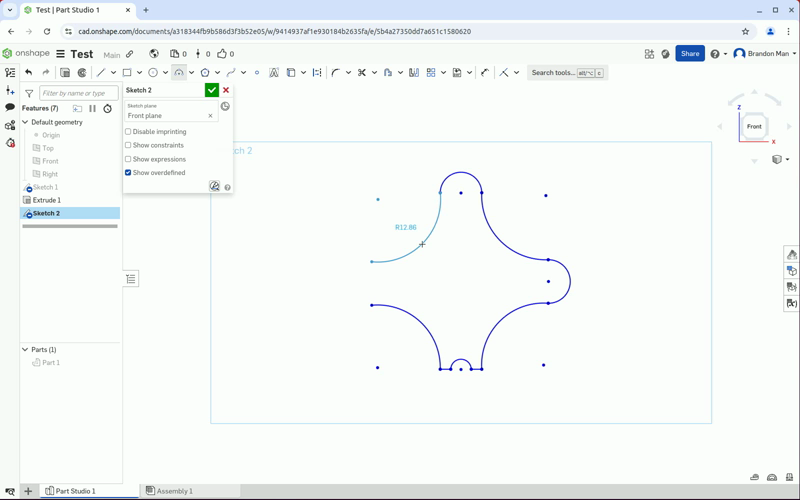
mouse_move(371, 261)
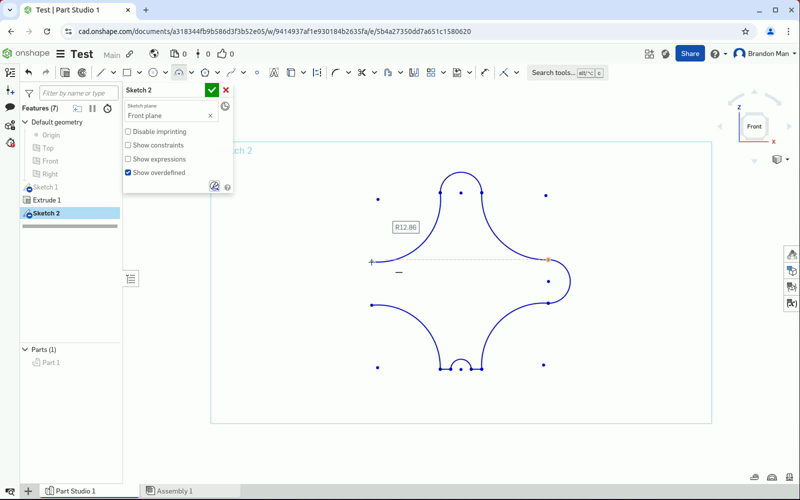
click(371, 261)
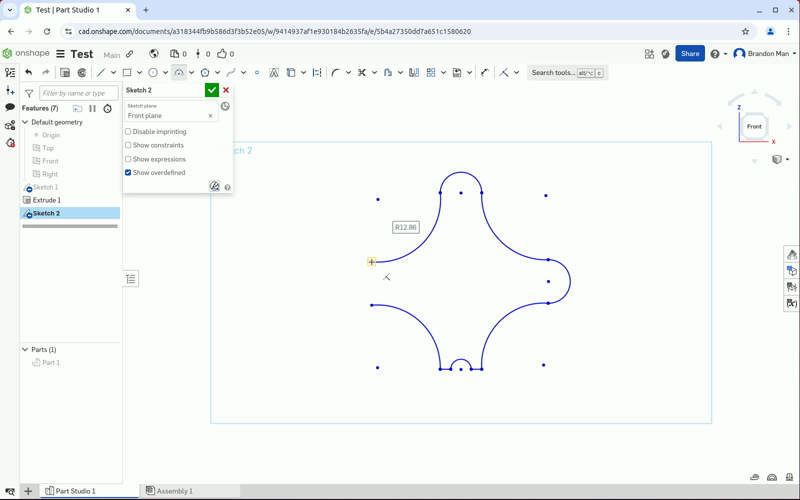
mouse_move(371, 305)
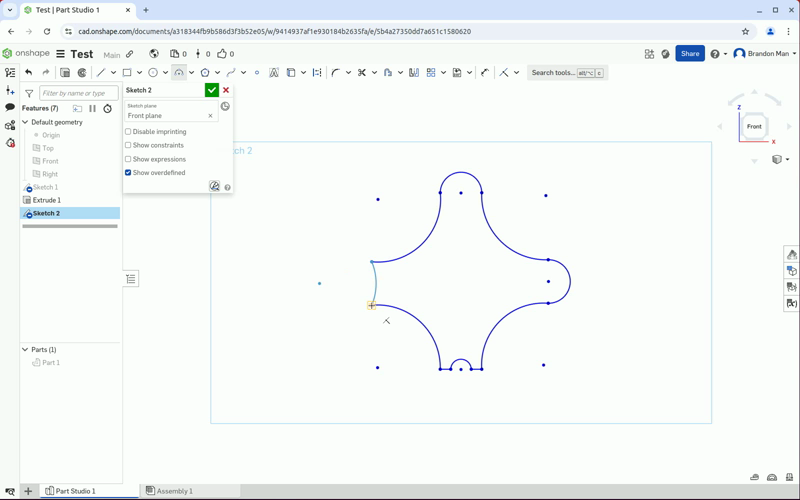
click(371, 305)
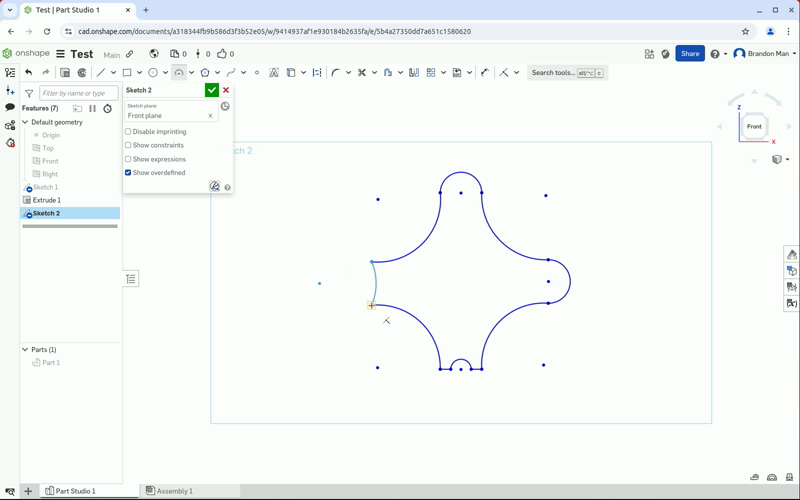
key_down(shift)
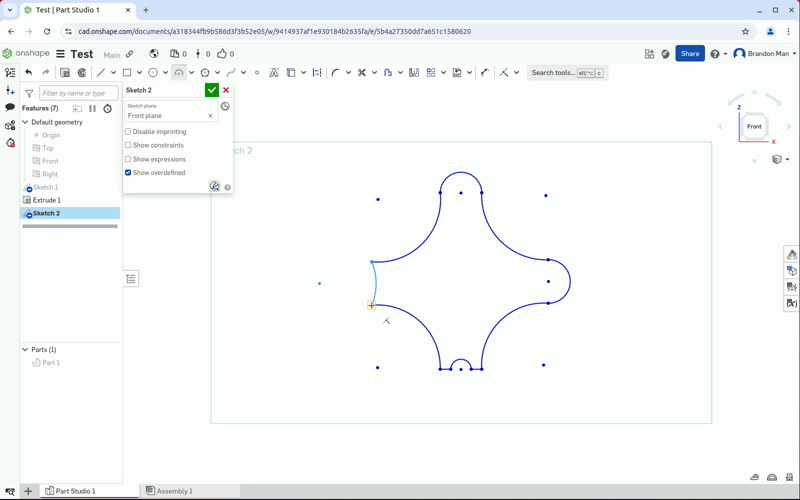
mouse_move(349, 283)
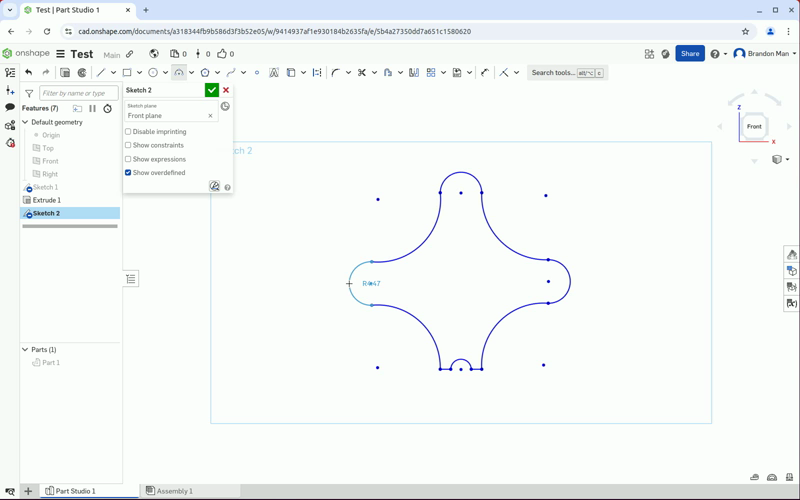
click(349, 283)
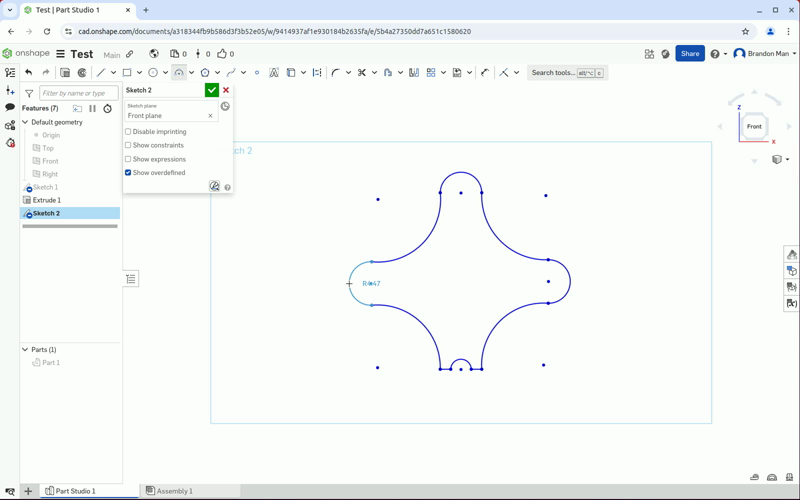
key_up(shift)
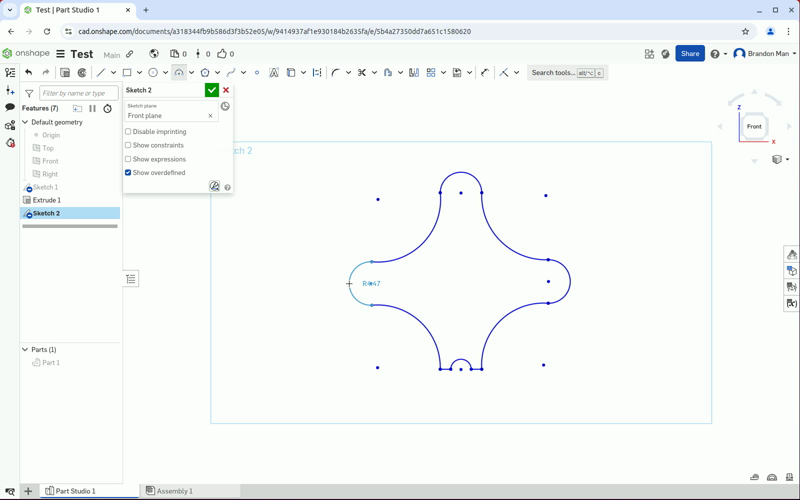
key(esc)
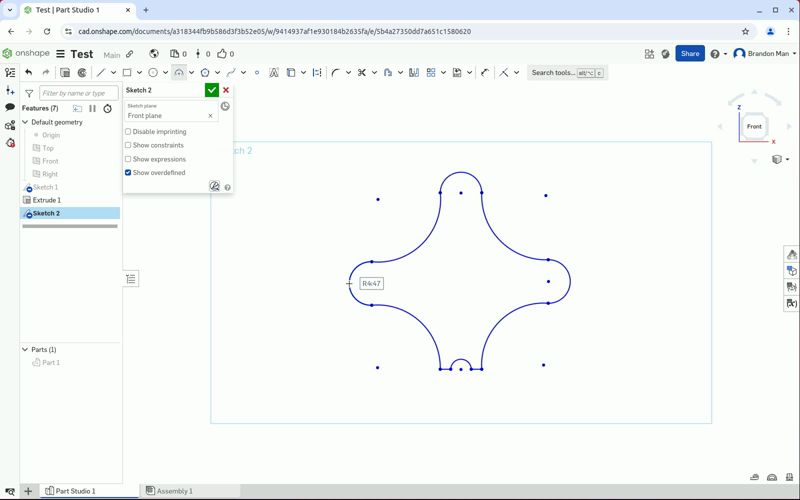
key(c)
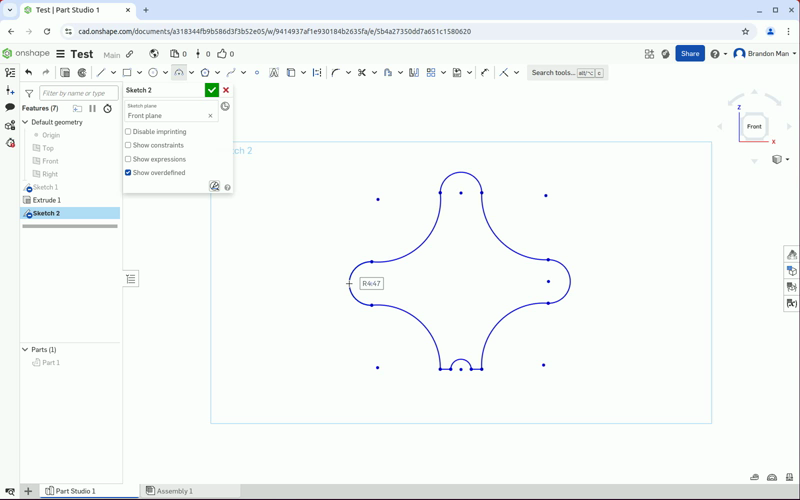
key_down(shift)
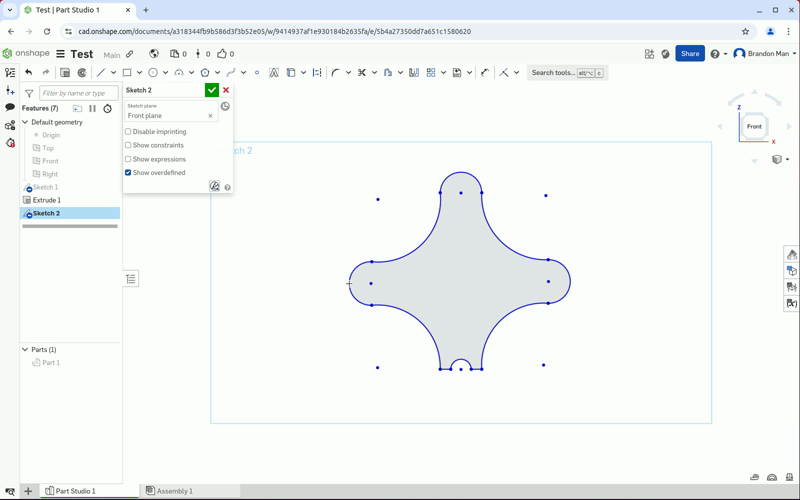
mouse_move(371, 284)
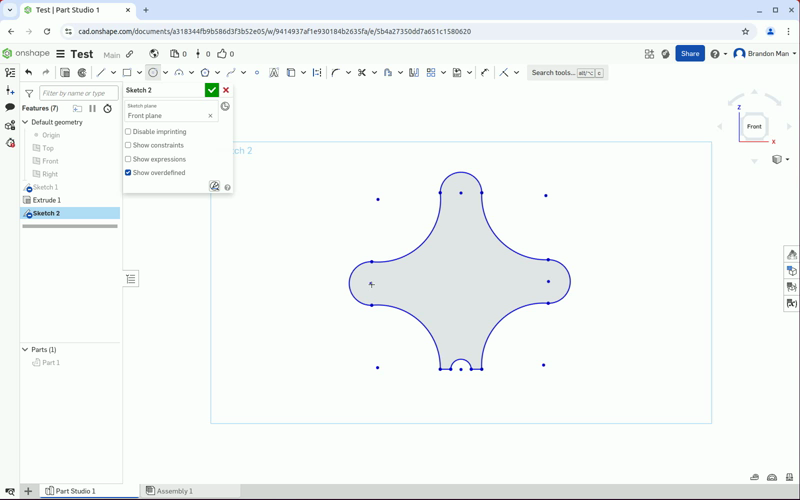
scroll(6)
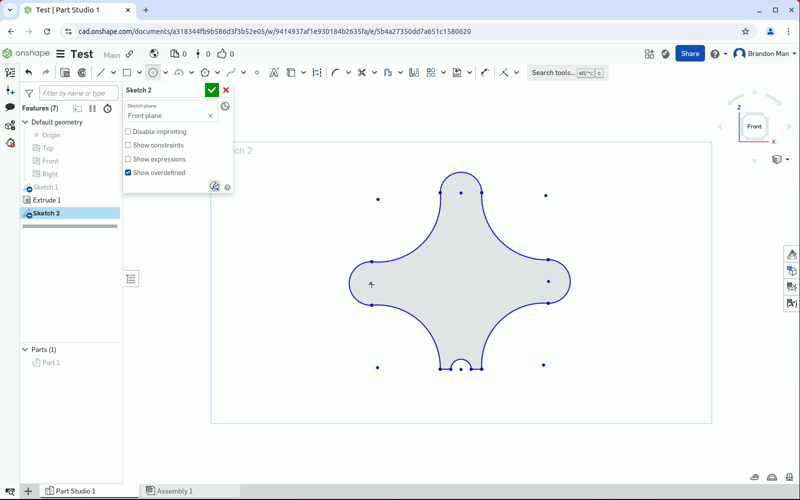
scroll(6)
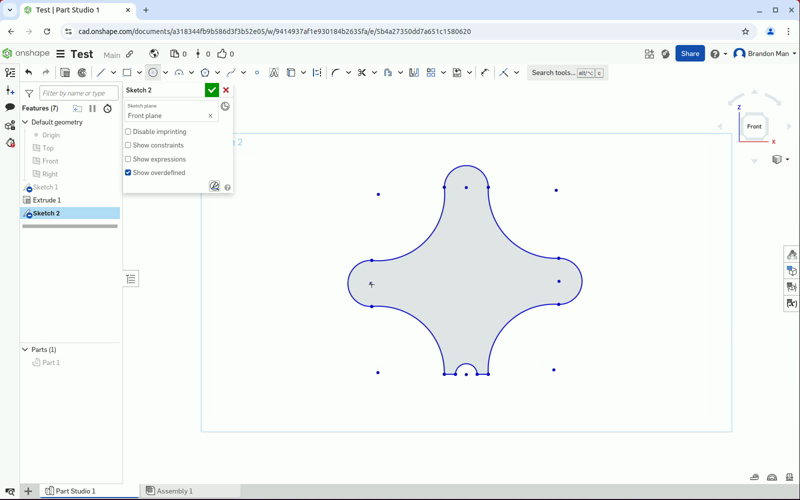
scroll(6)
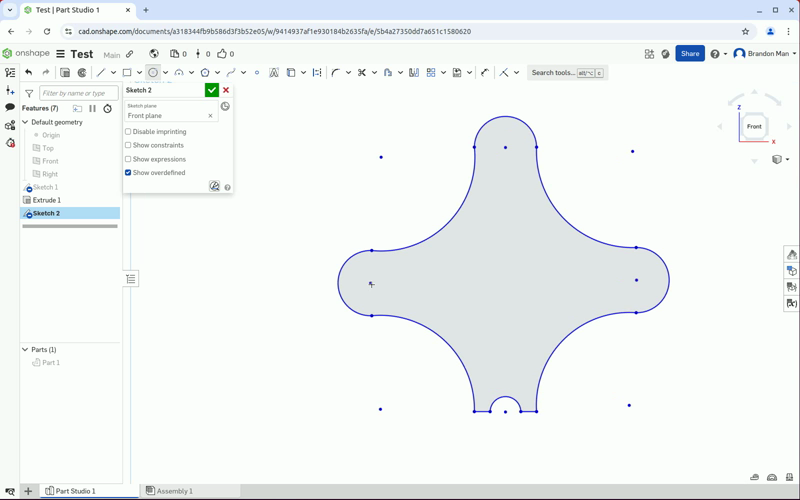
scroll(6)
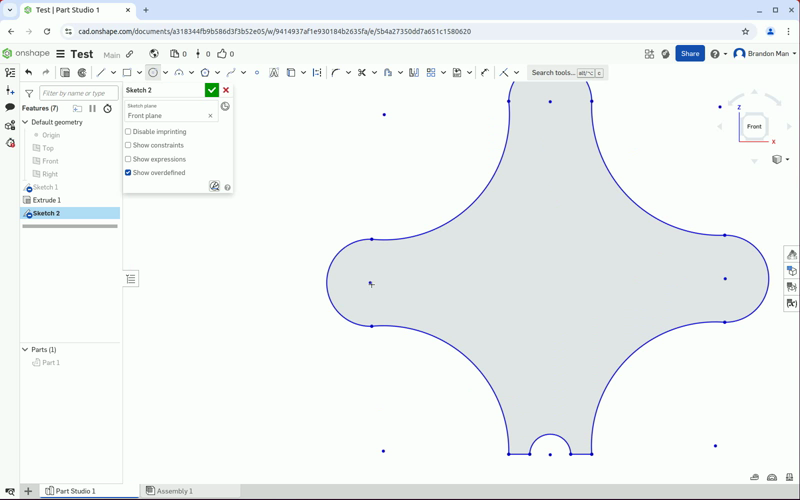
scroll(6)
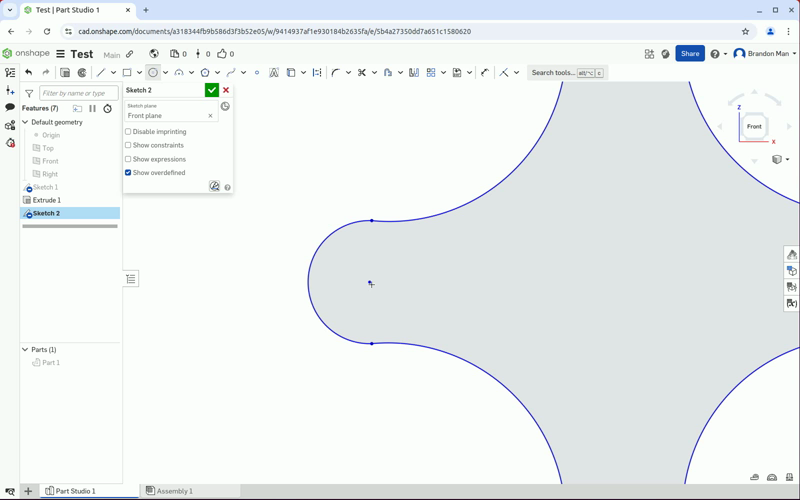
scroll(6)
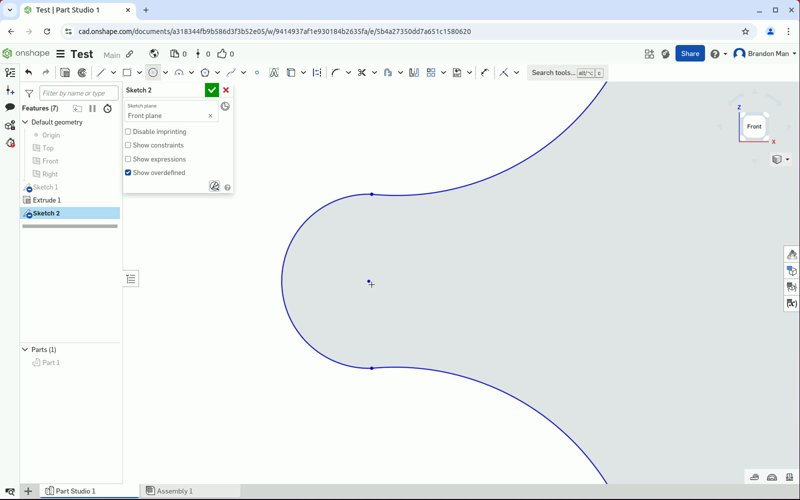
scroll(6)
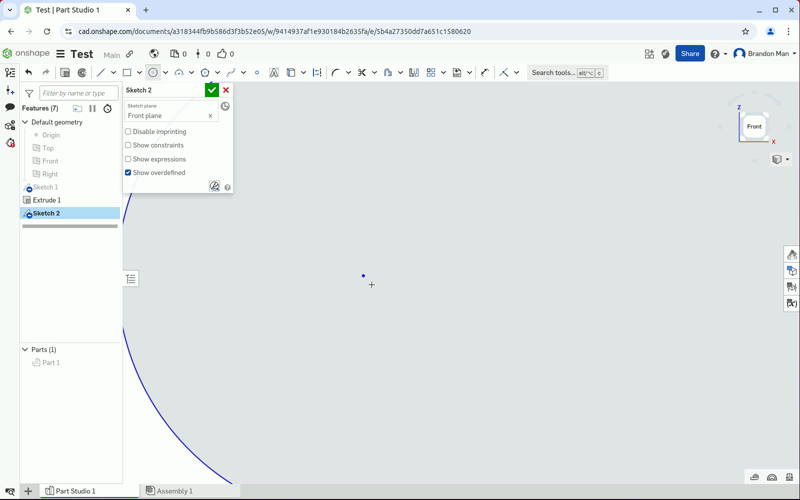
click(371, 284)
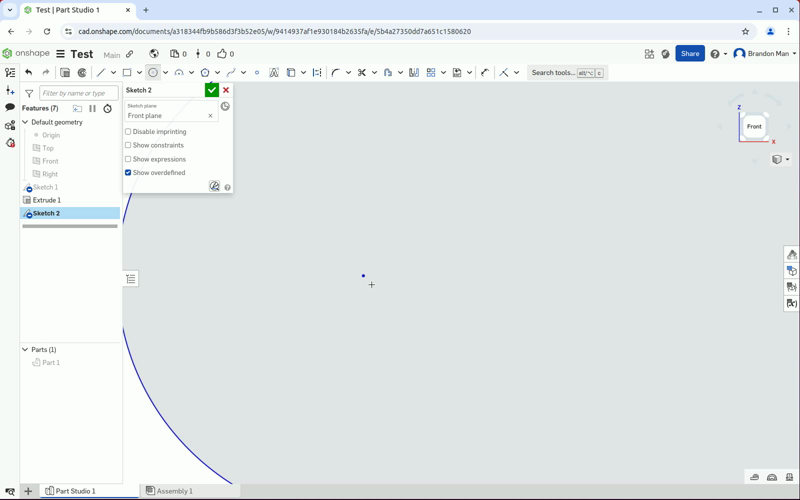
scroll(-6)
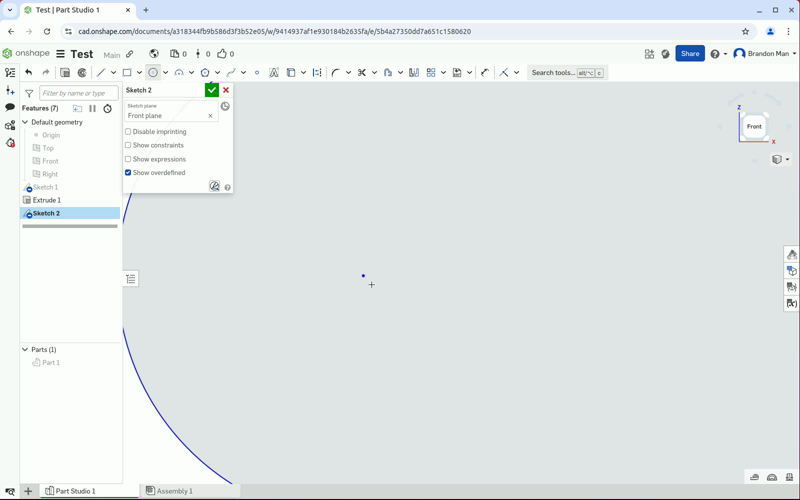
scroll(-6)
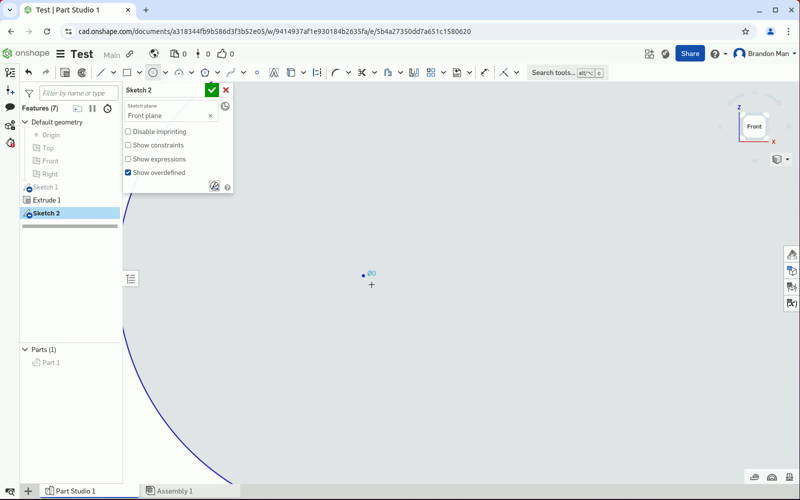
scroll(-6)
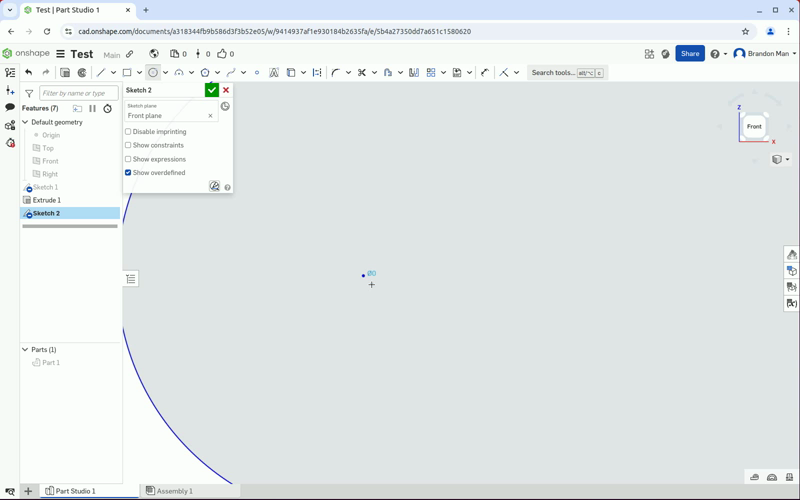
scroll(-6)
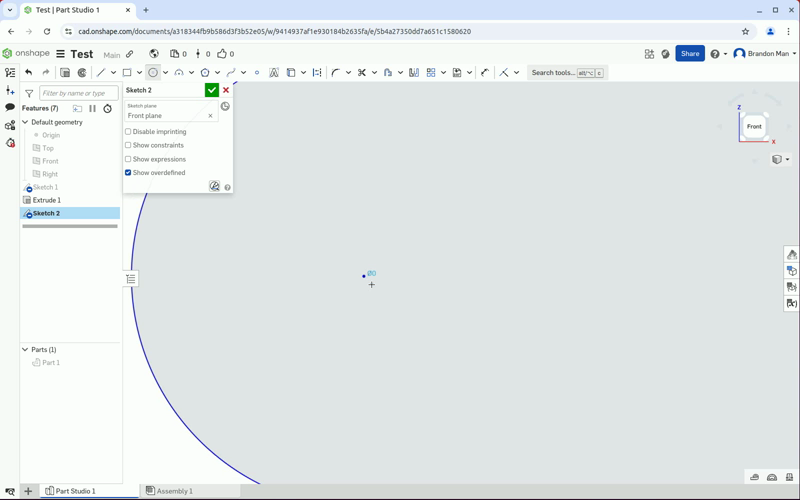
scroll(-6)
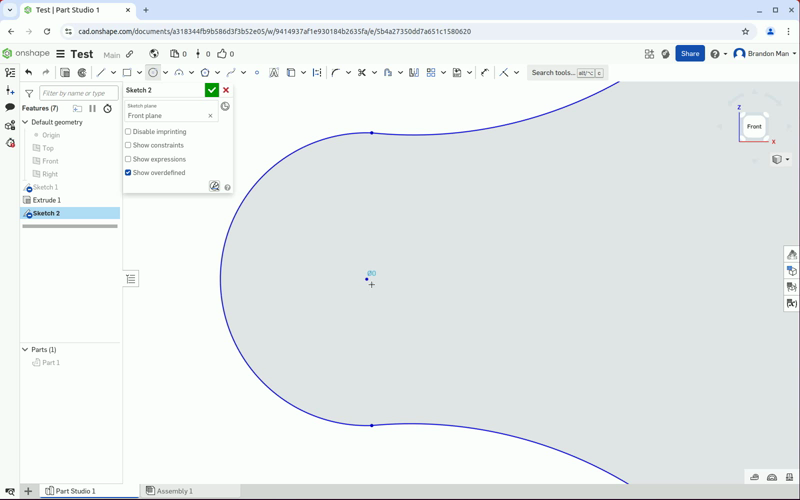
scroll(-6)
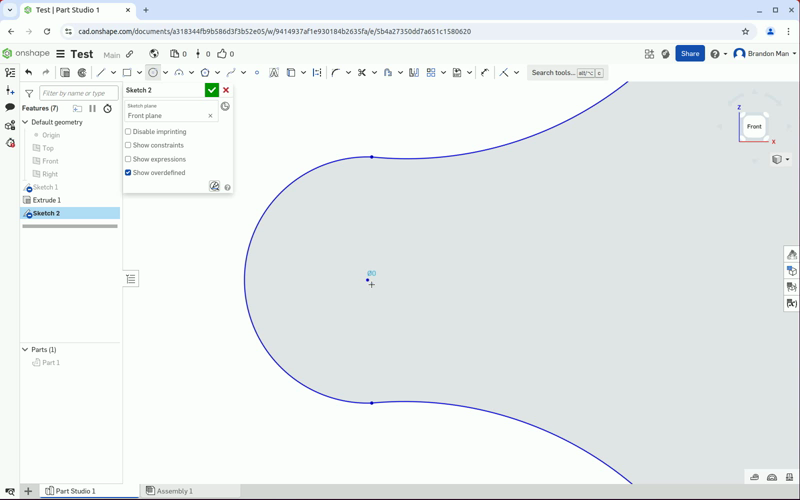
scroll(-6)
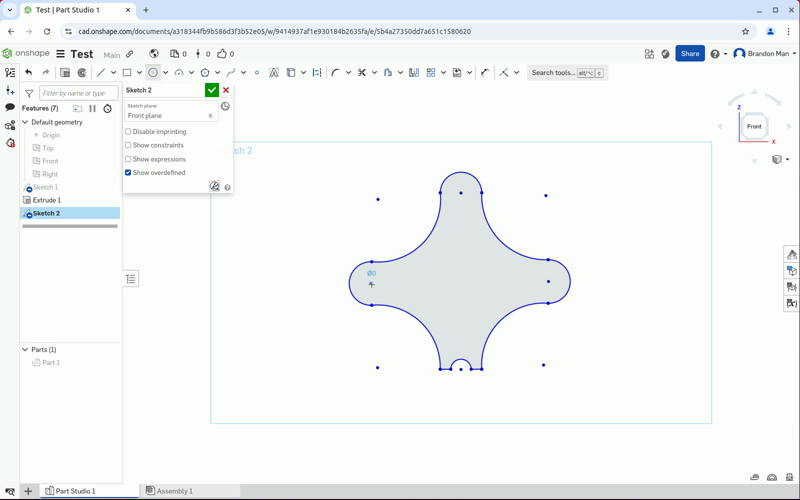
key_up(shift)
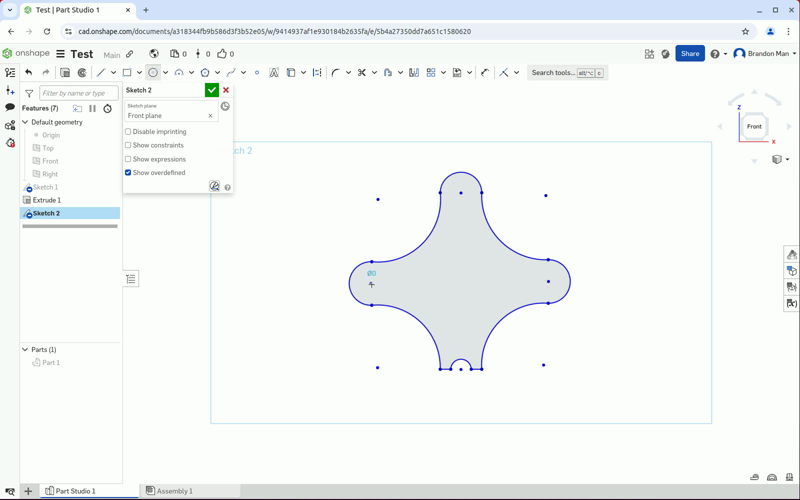
mouse_move(382, 284)
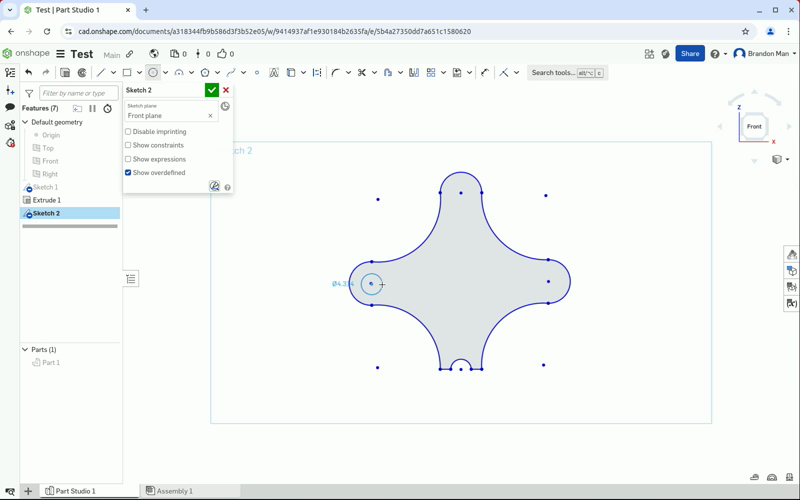
click(382, 284)
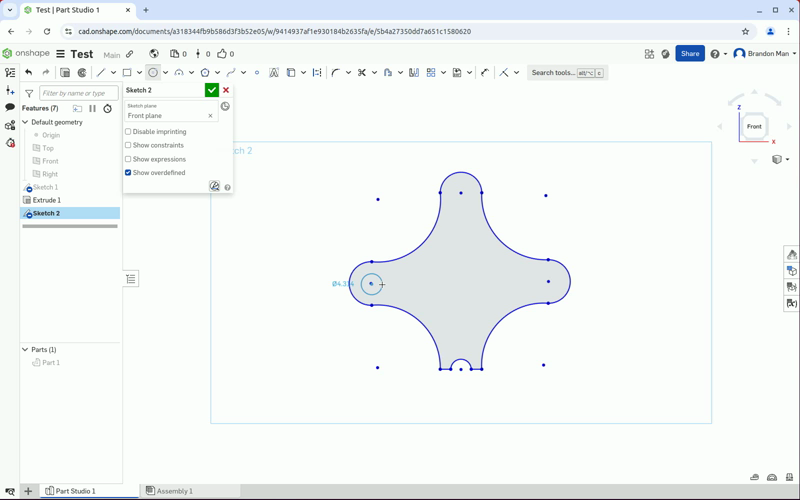
key(esc)
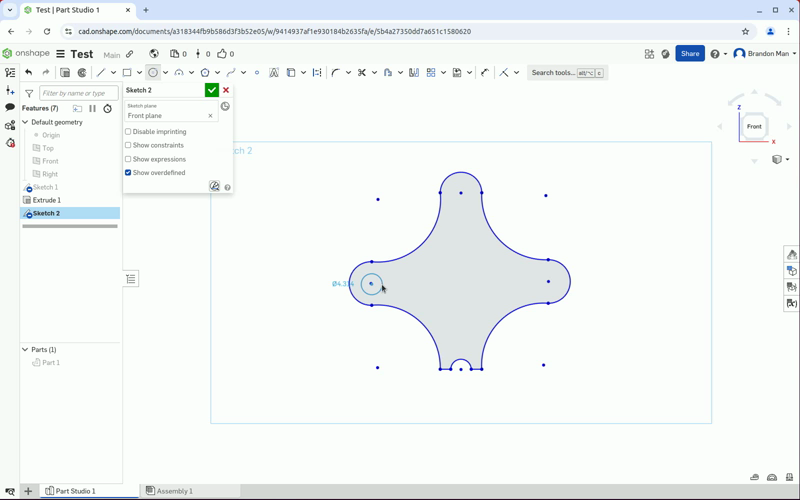
key(c)
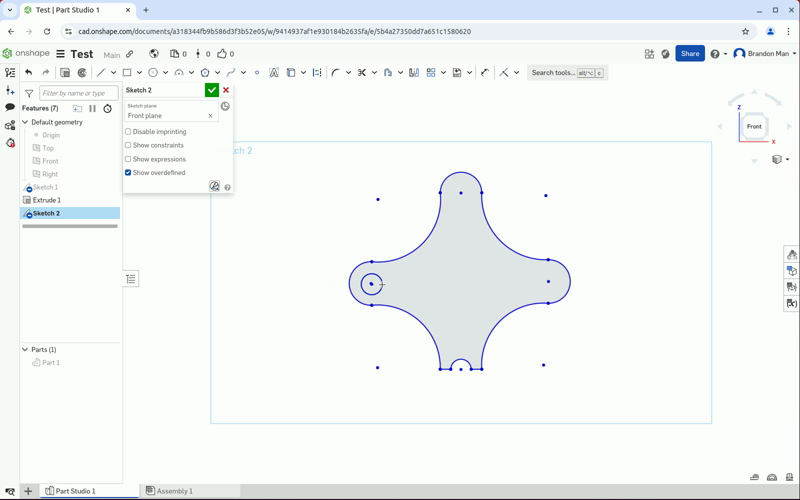
key_down(shift)
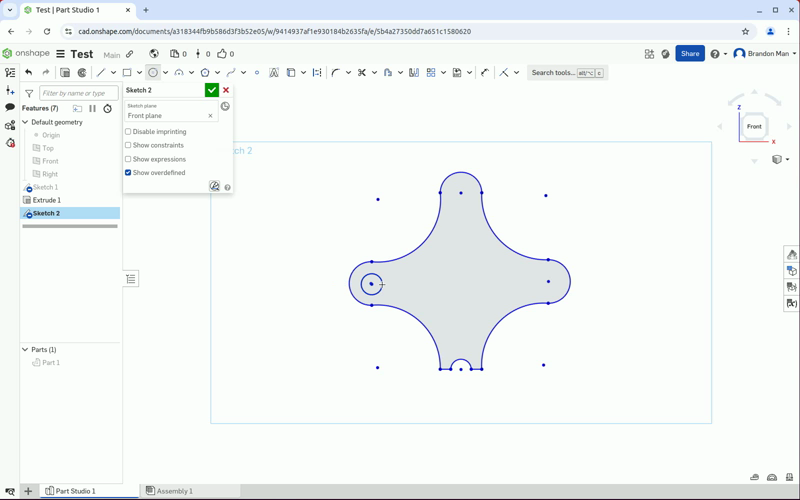
mouse_move(460, 284)
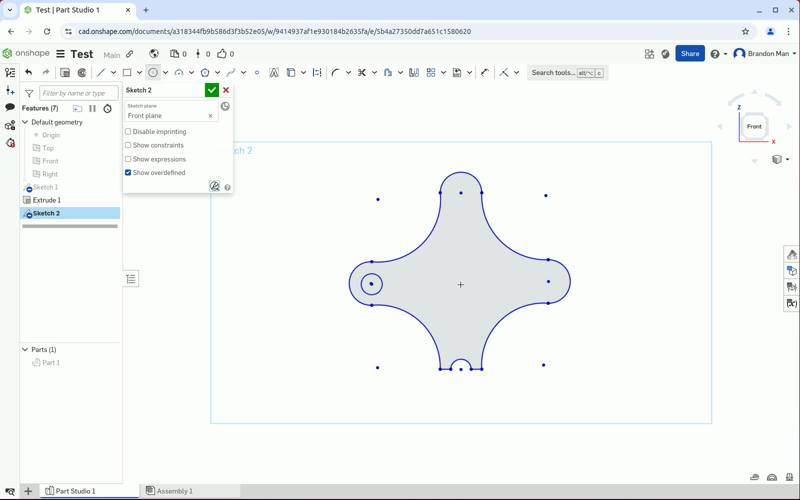
click(460, 284)
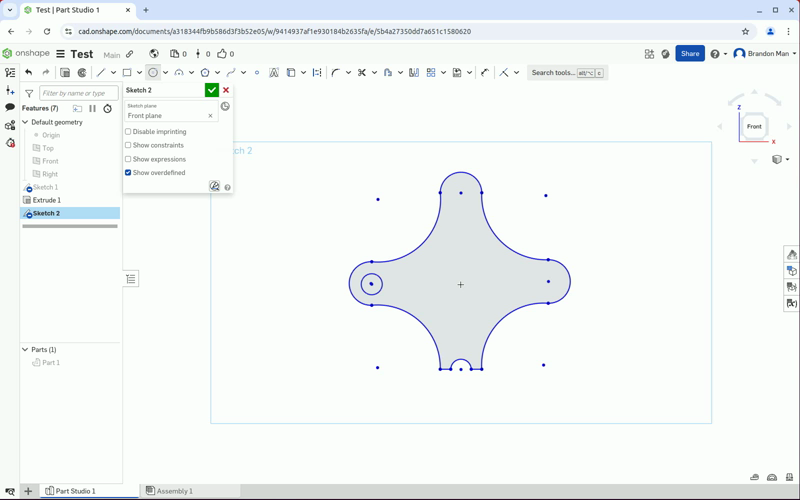
key_up(shift)
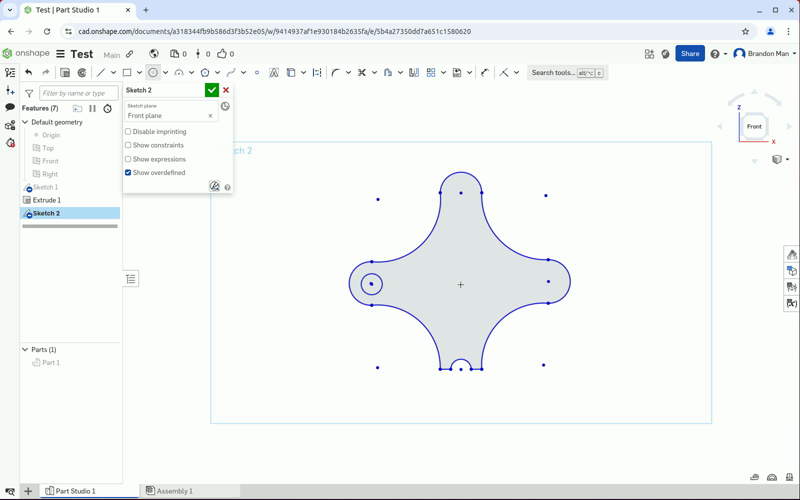
mouse_move(481, 284)
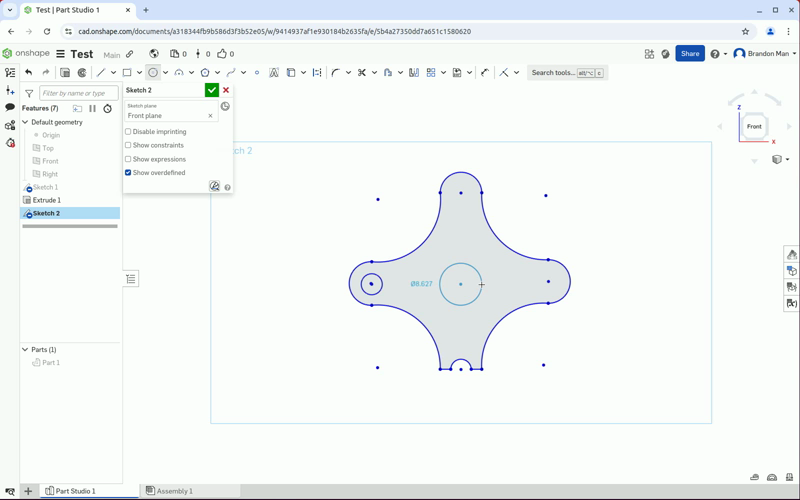
click(481, 284)
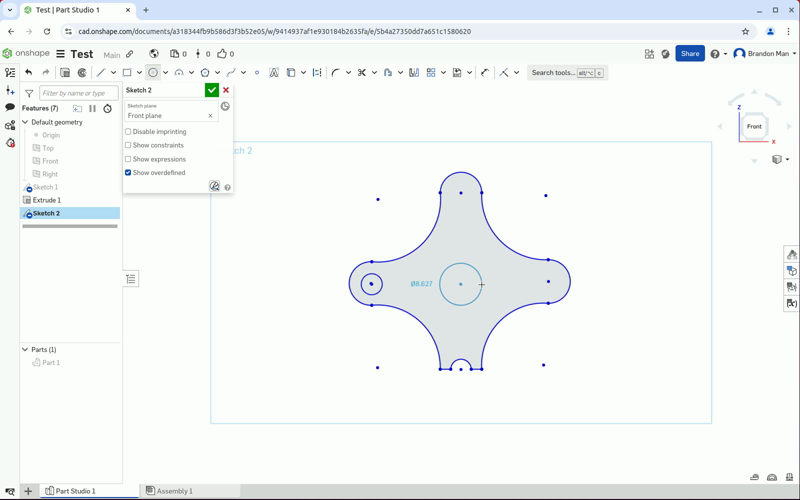
key(esc)
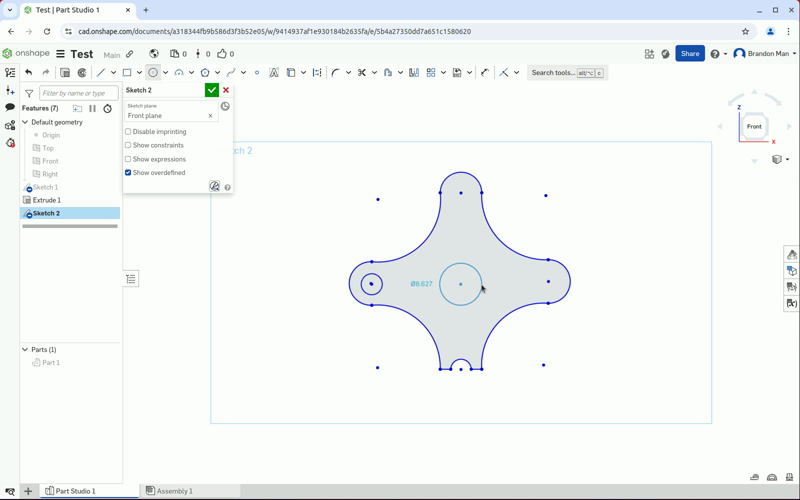
key(c)
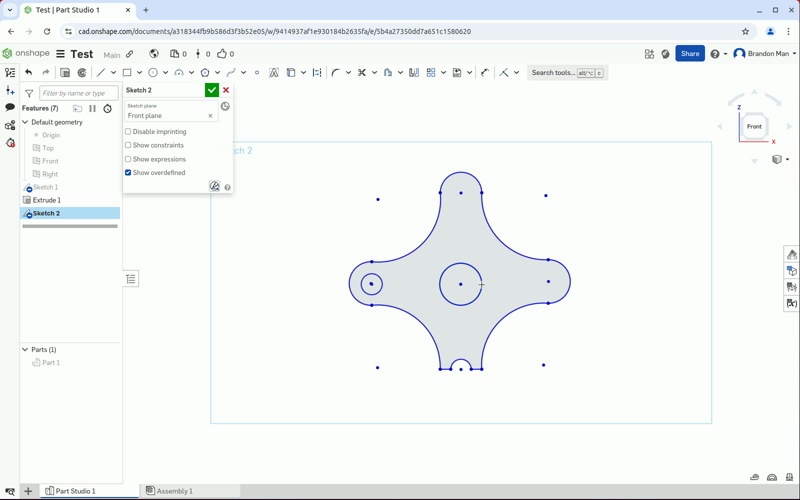
key_down(shift)
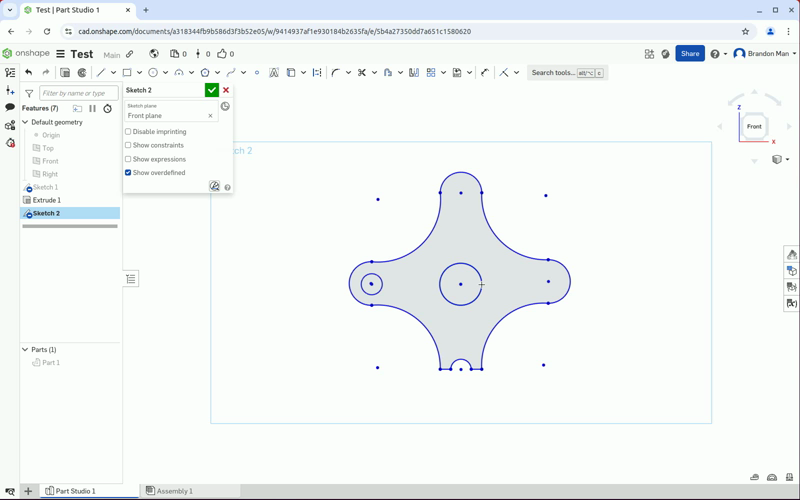
mouse_move(460, 195)
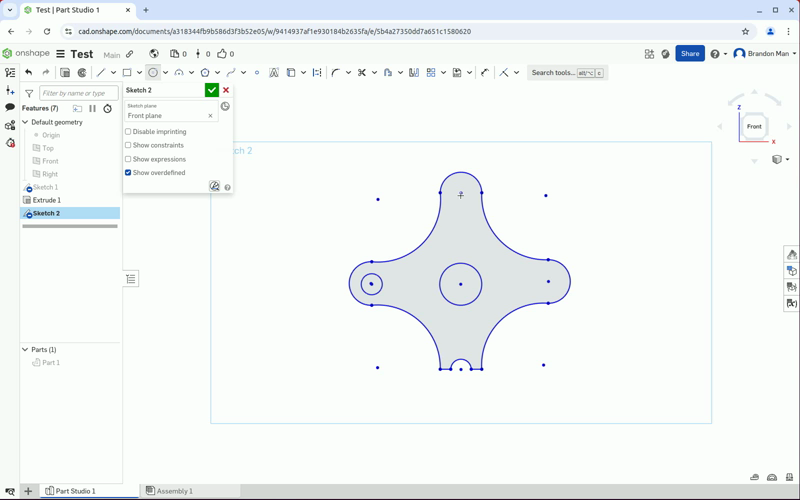
scroll(6)
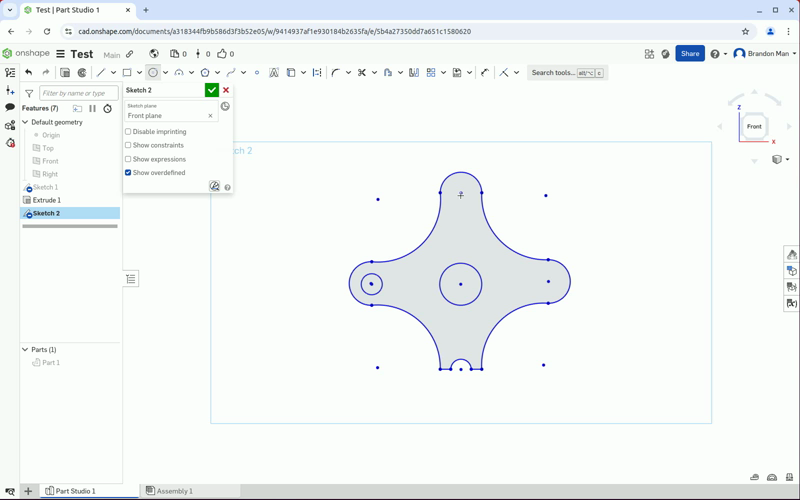
scroll(6)
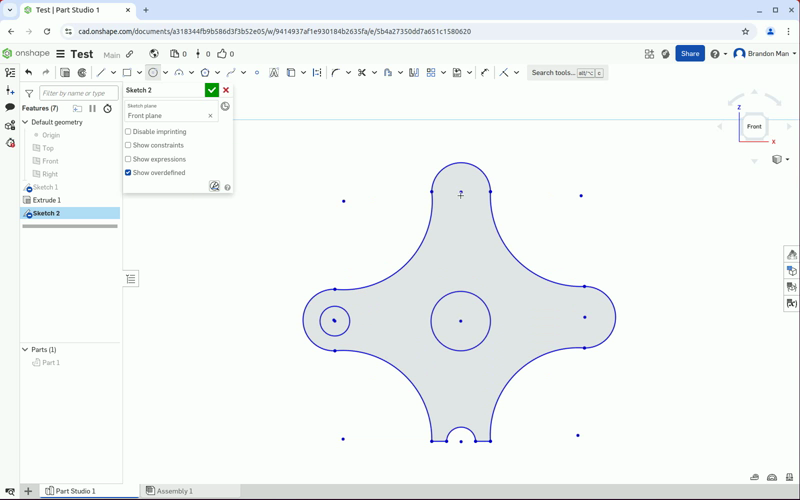
scroll(6)
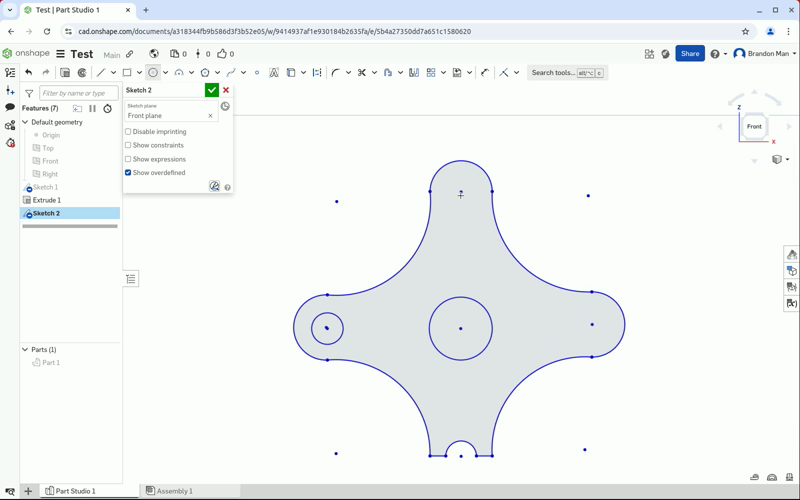
scroll(6)
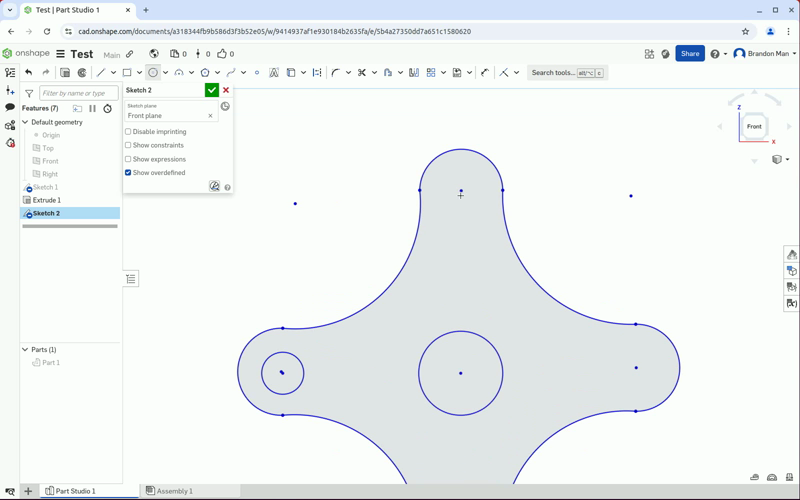
scroll(6)
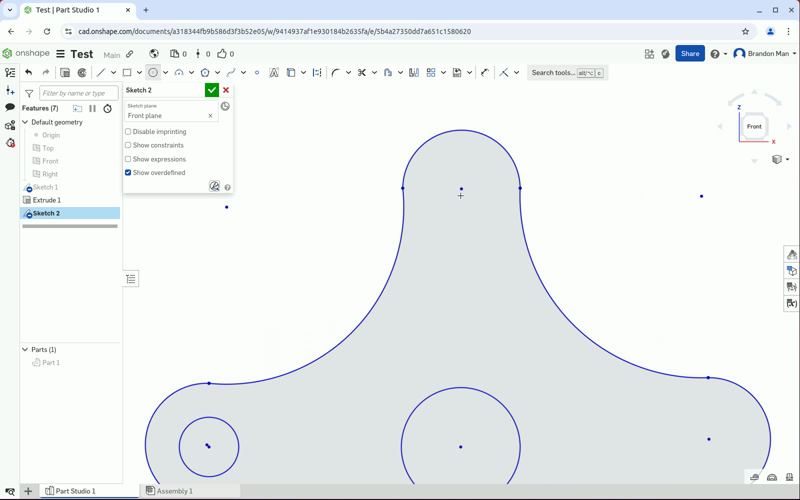
scroll(6)
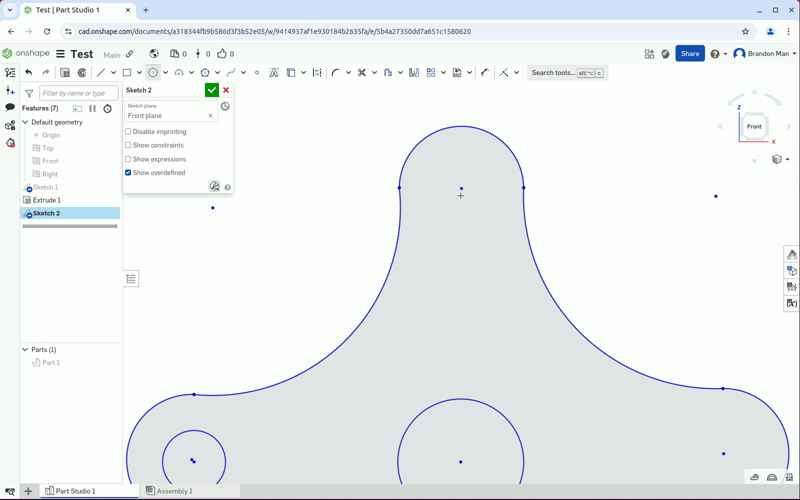
scroll(6)
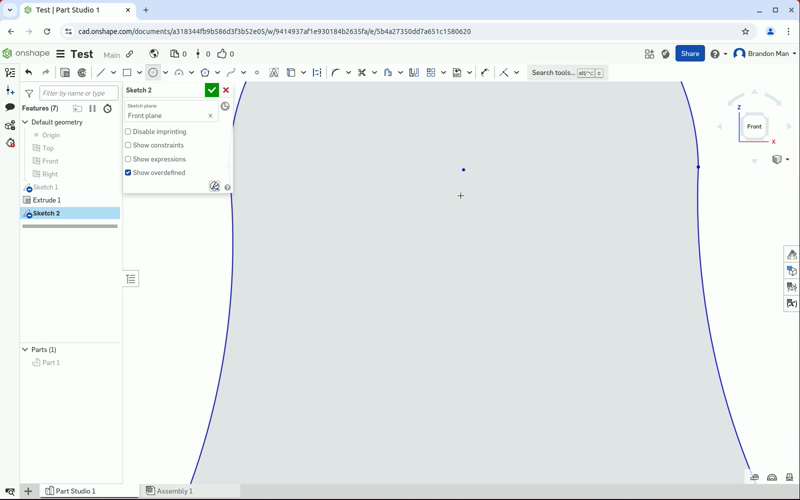
click(460, 195)
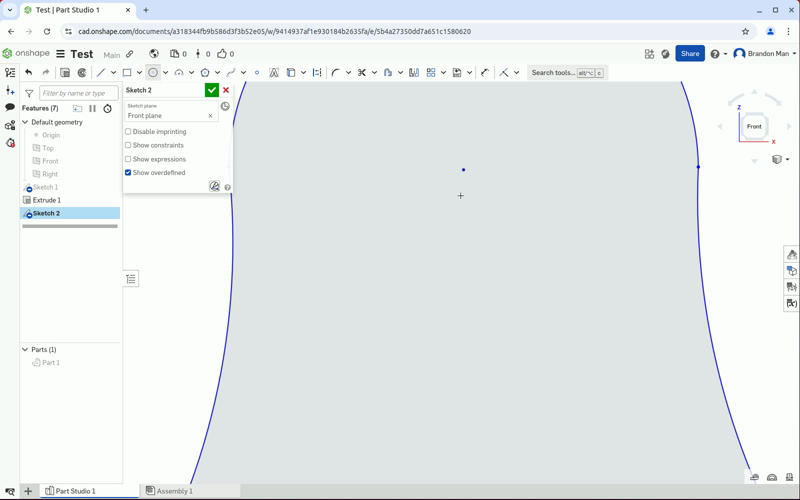
scroll(-6)
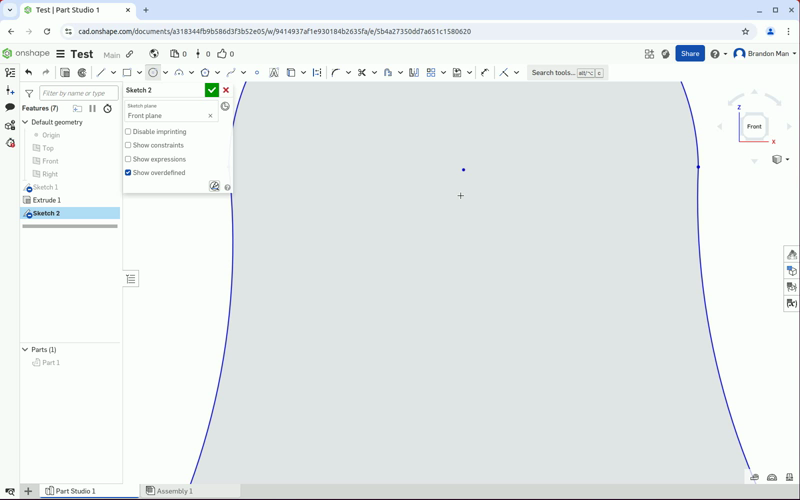
scroll(-6)
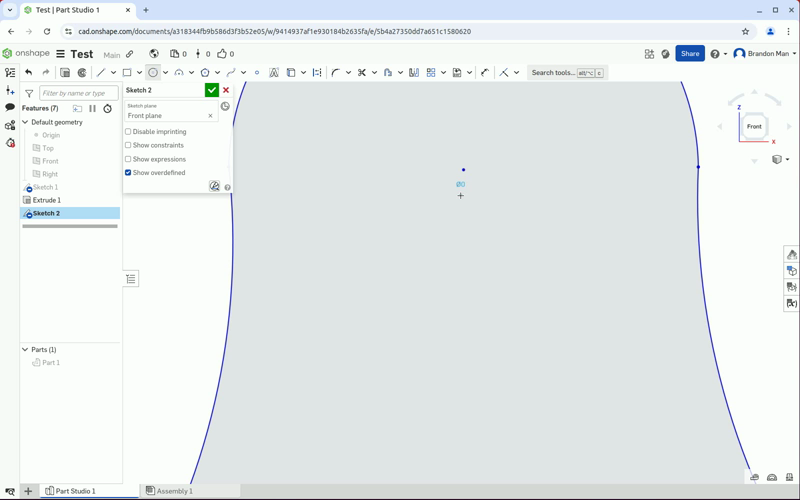
scroll(-6)
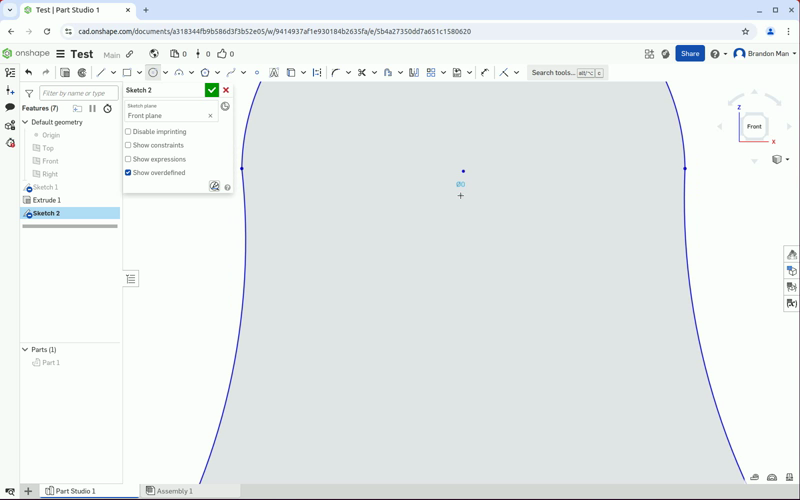
scroll(-6)
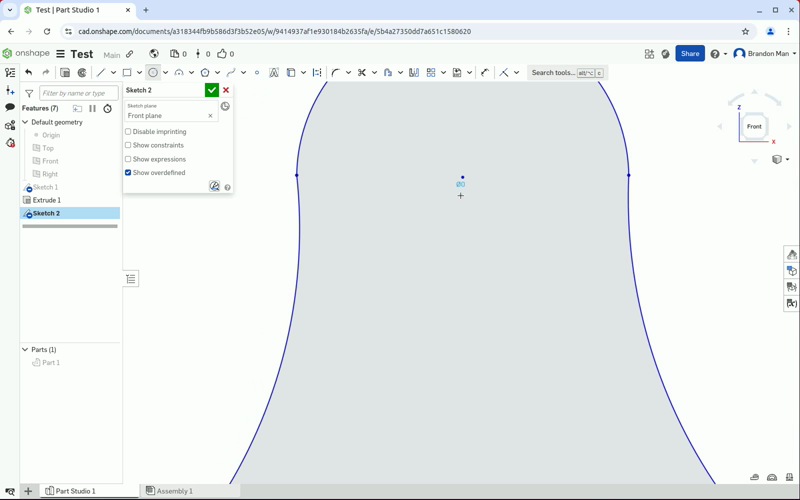
scroll(-6)
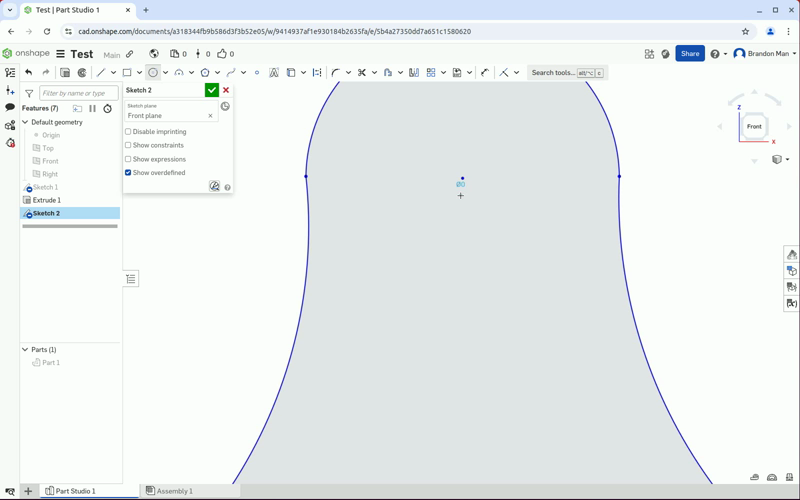
scroll(-6)
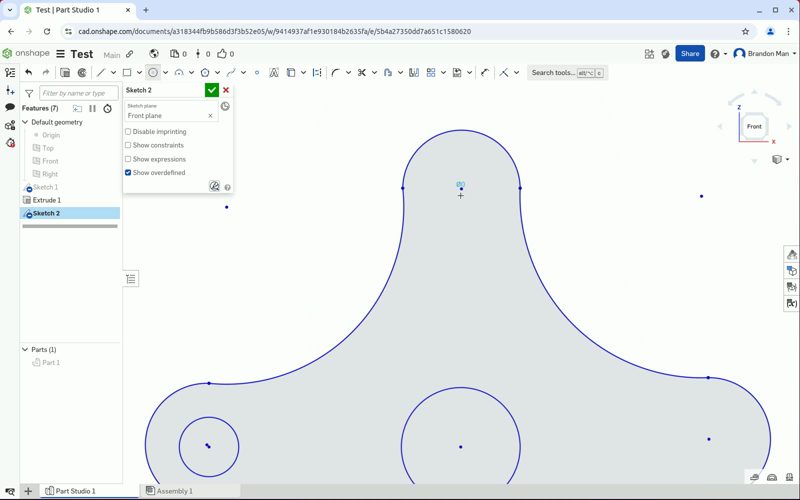
scroll(-6)
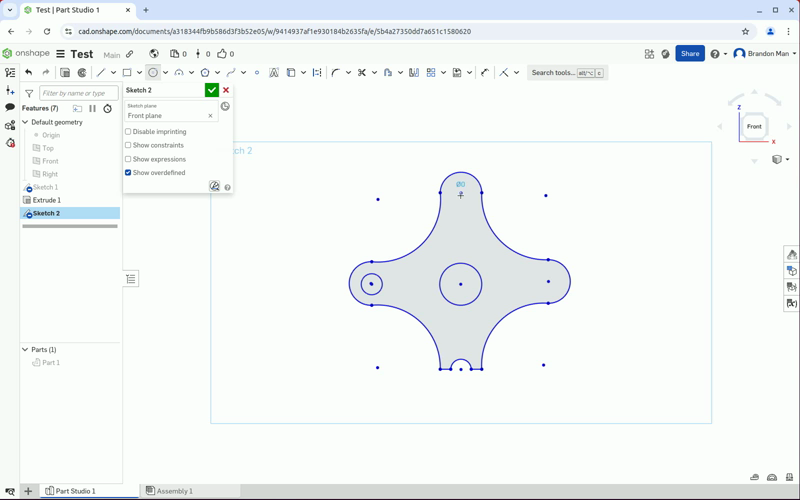
key_up(shift)
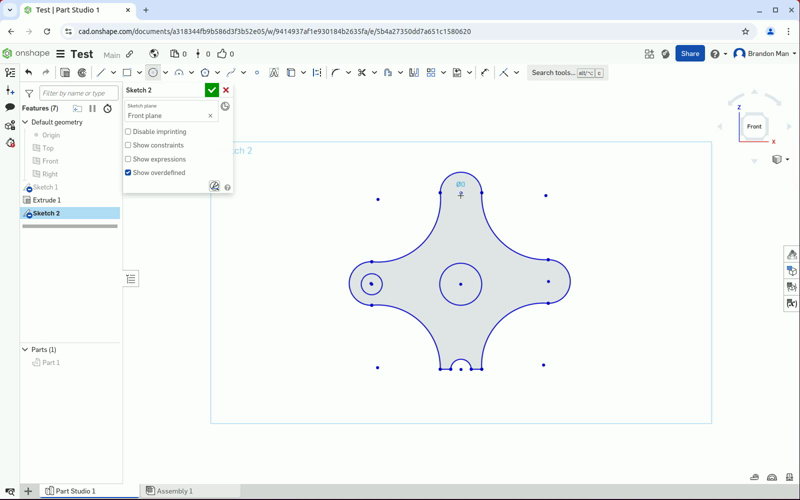
mouse_move(471, 195)
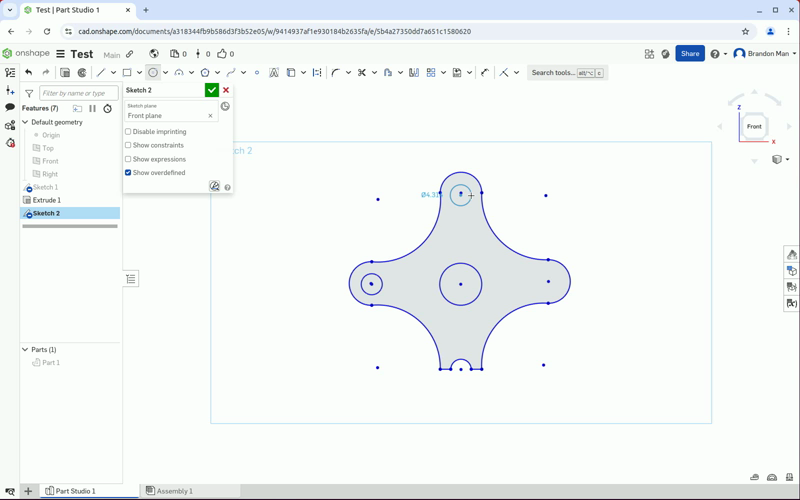
click(471, 195)
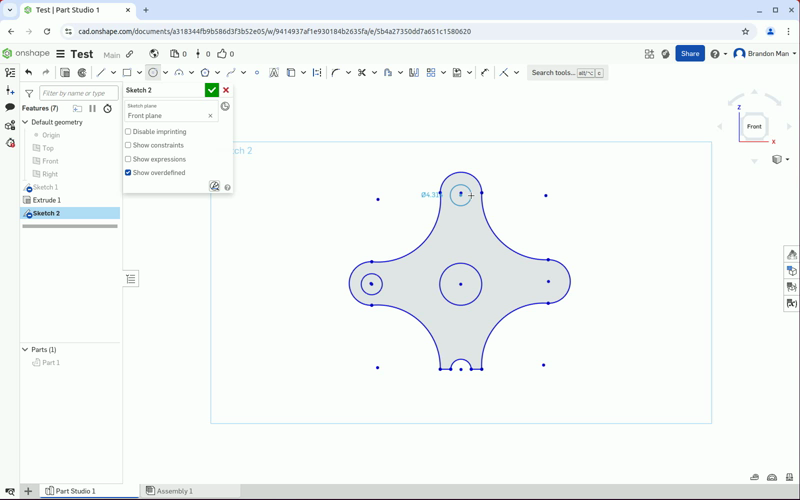
key(esc)
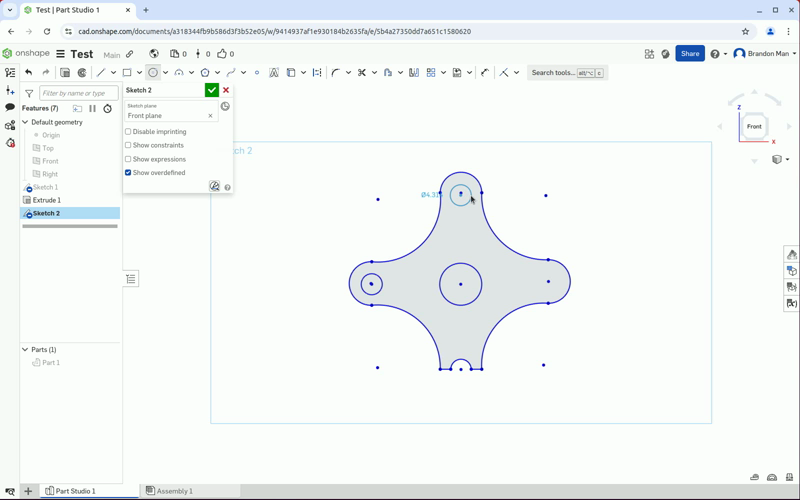
key(c)
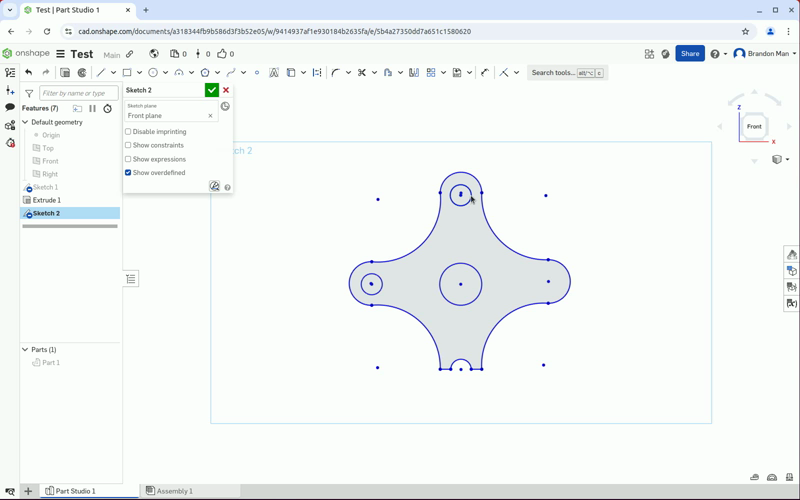
key_down(shift)
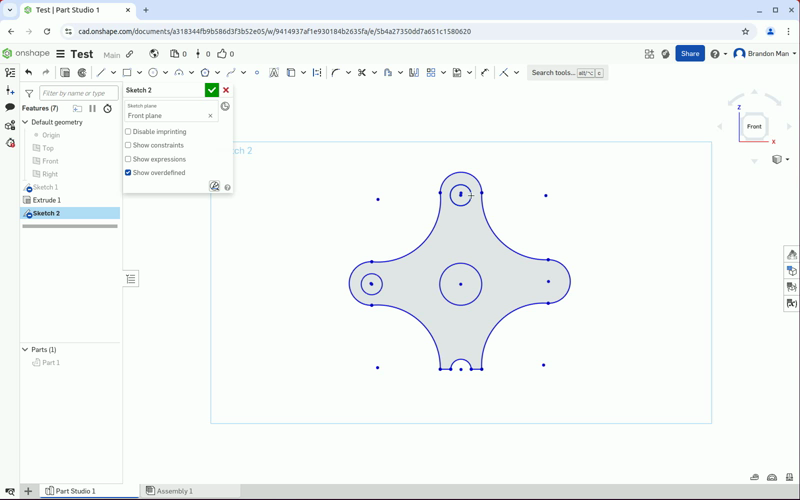
mouse_move(548, 284)
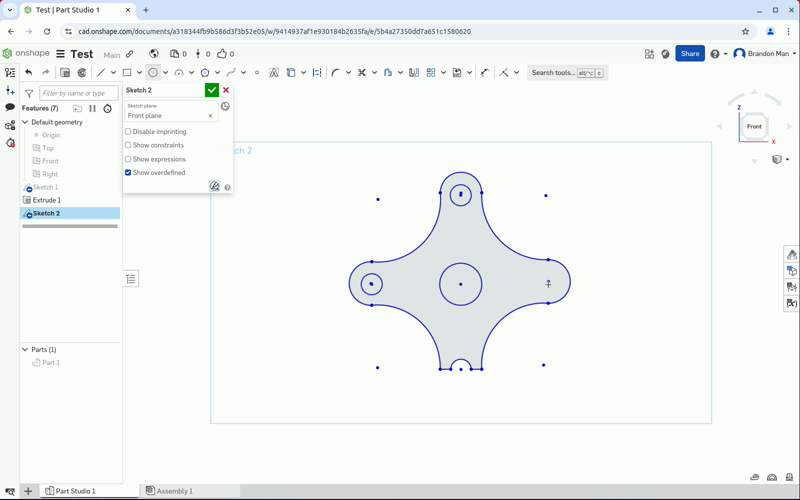
scroll(6)
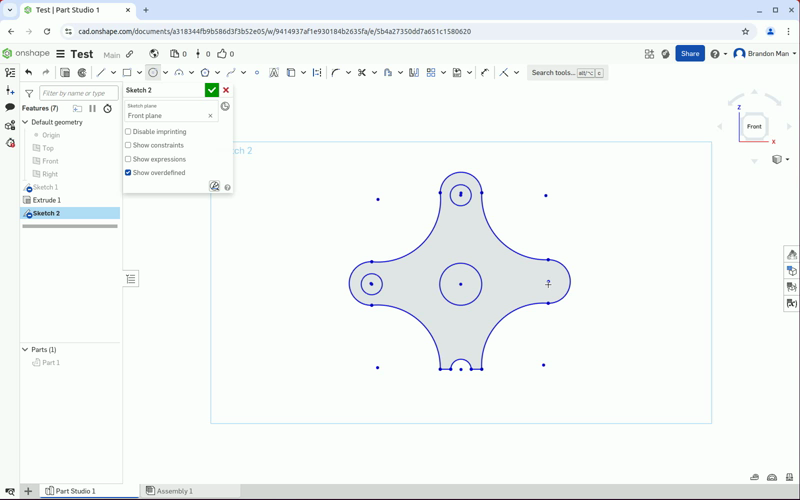
scroll(6)
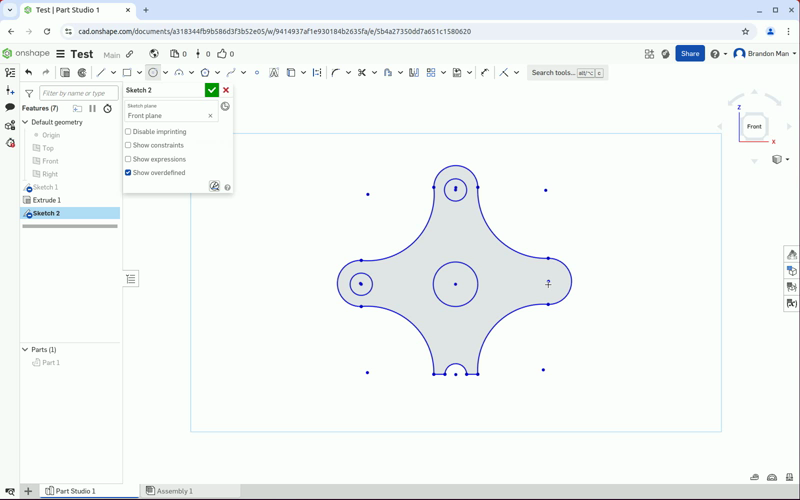
scroll(6)
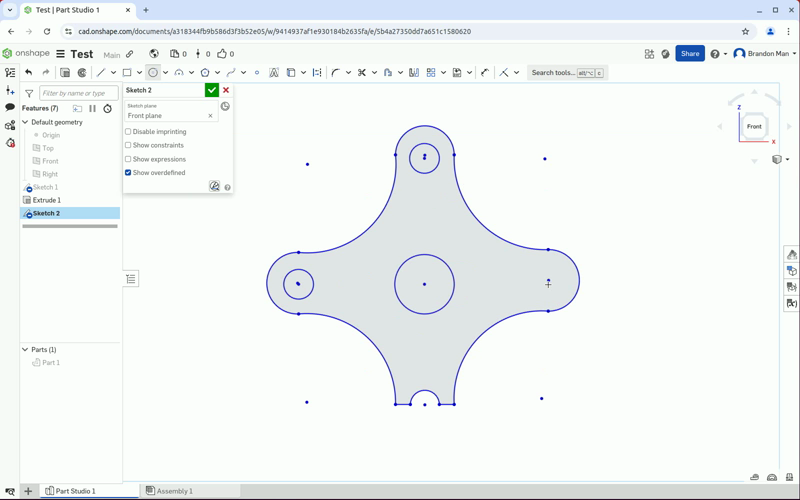
scroll(6)
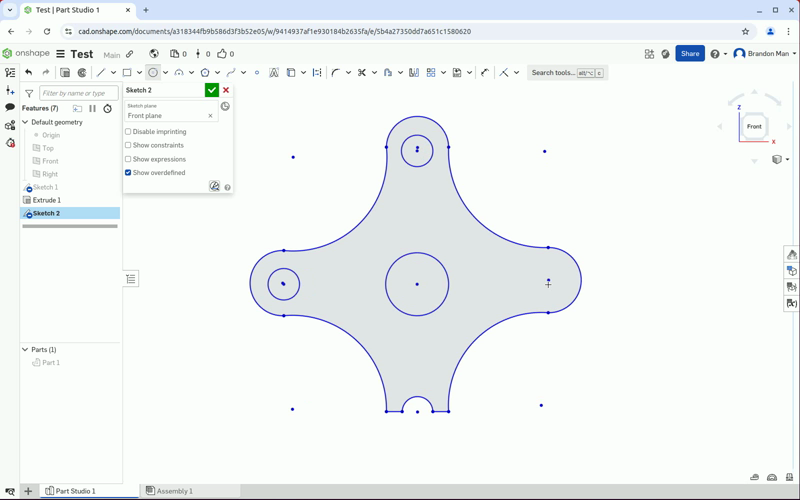
scroll(6)
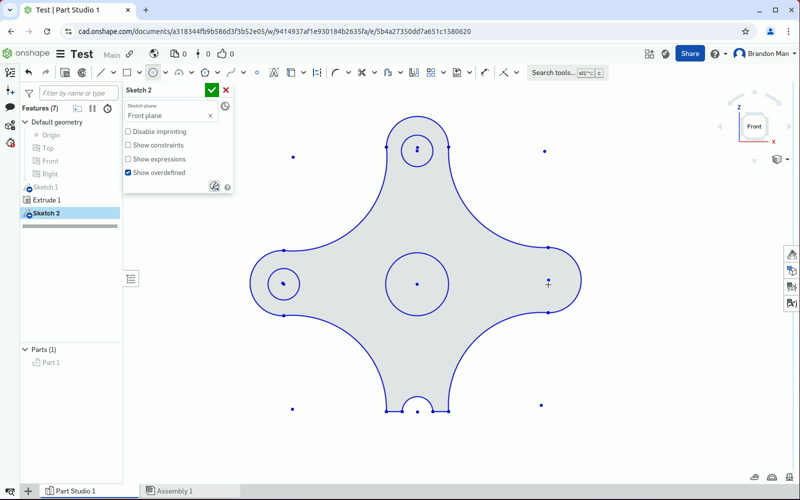
scroll(6)
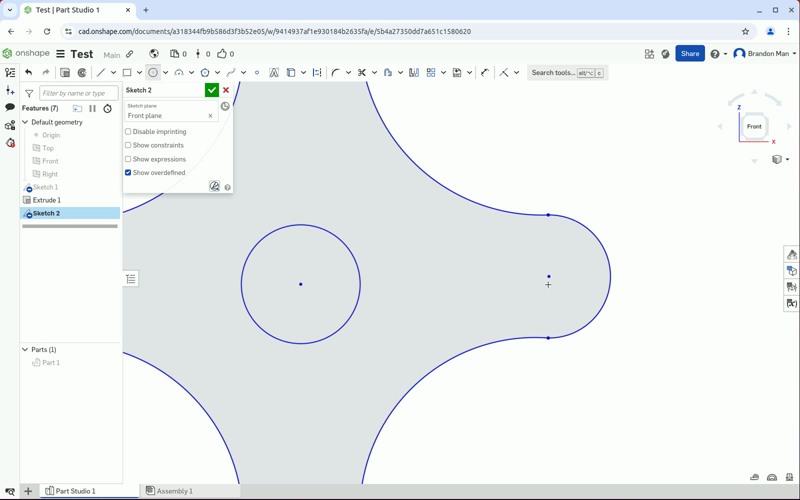
scroll(6)
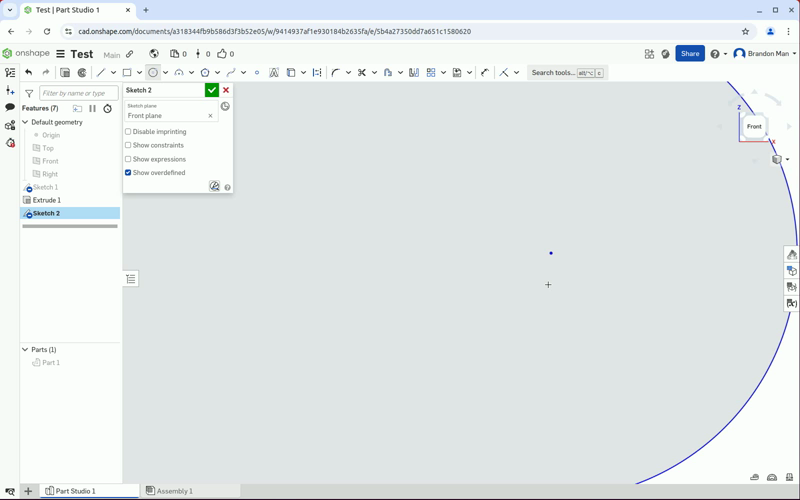
click(548, 284)
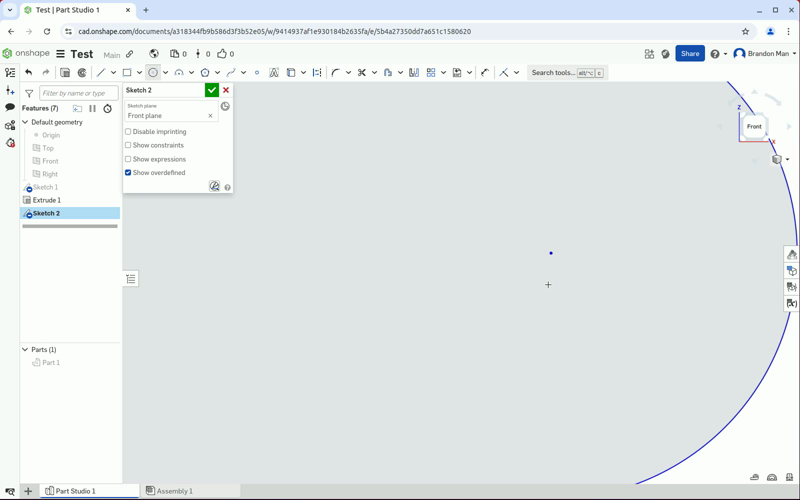
scroll(-6)
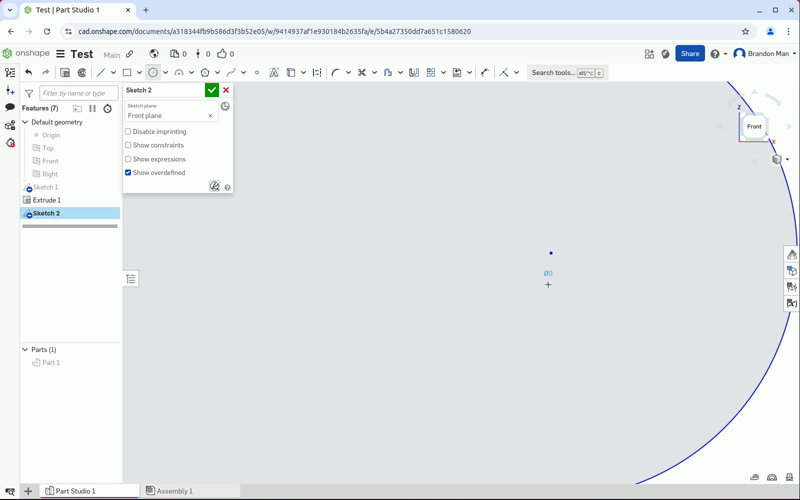
scroll(-6)
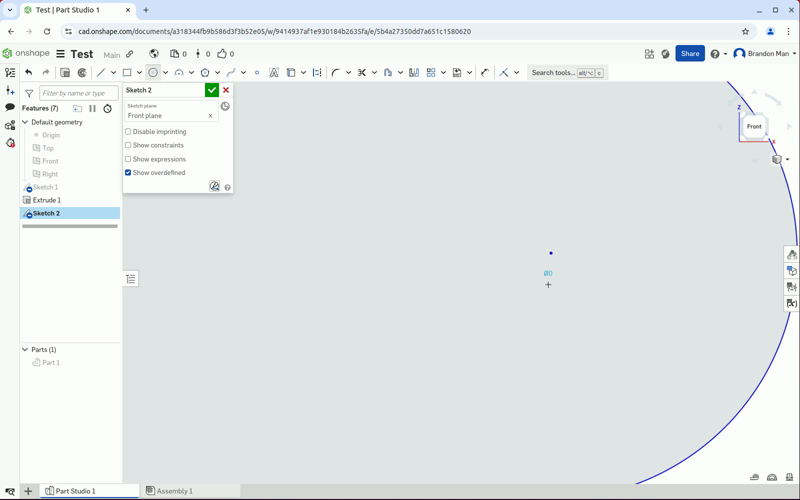
scroll(-6)
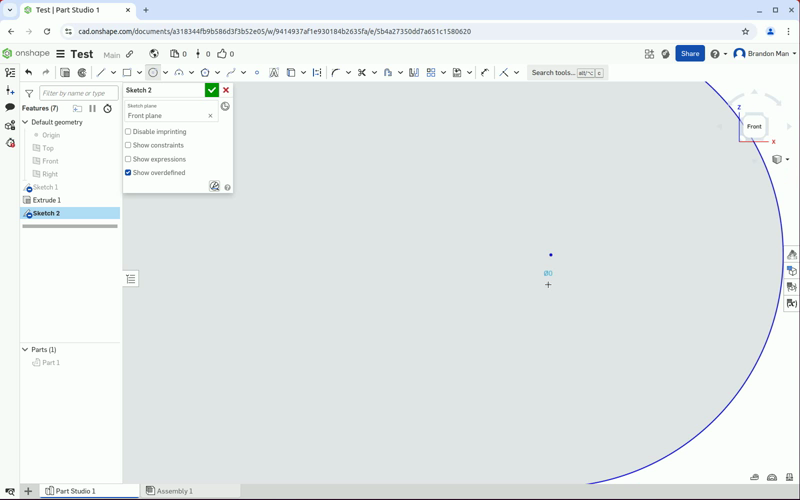
scroll(-6)
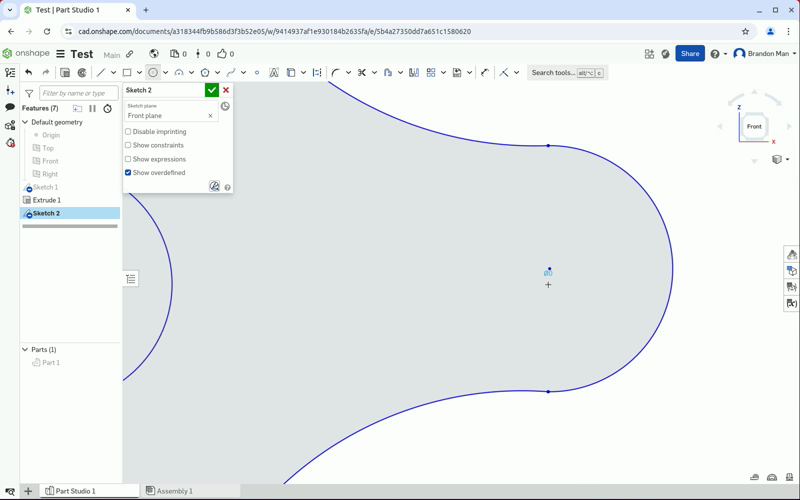
scroll(-6)
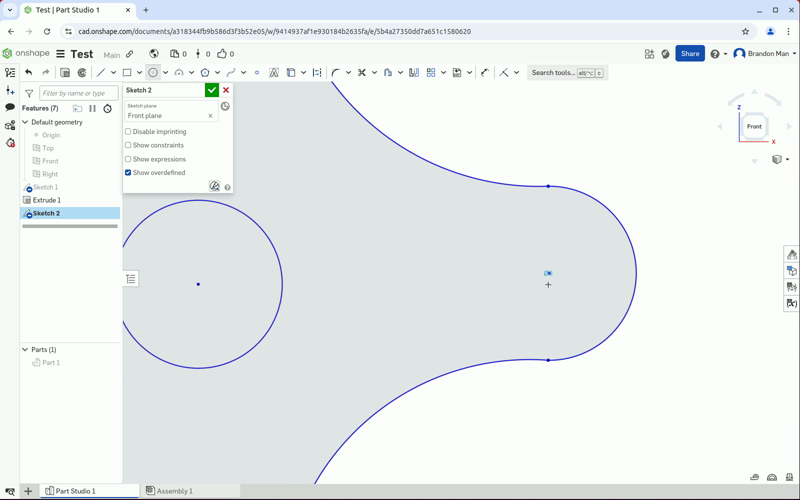
scroll(-6)
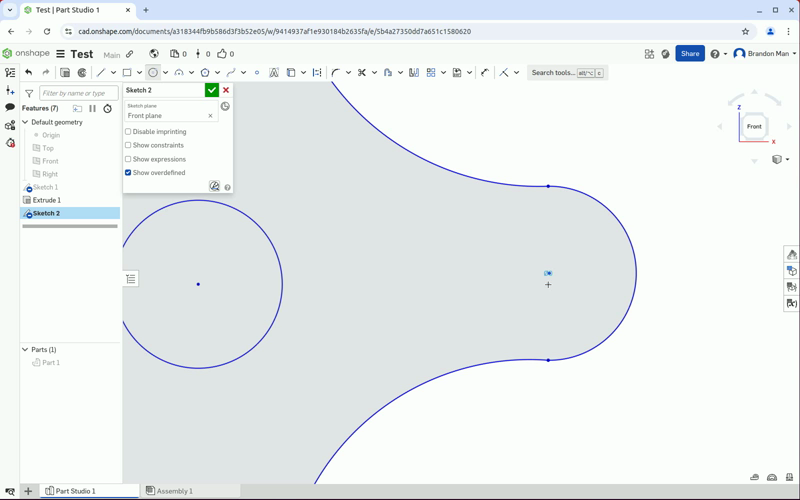
scroll(-6)
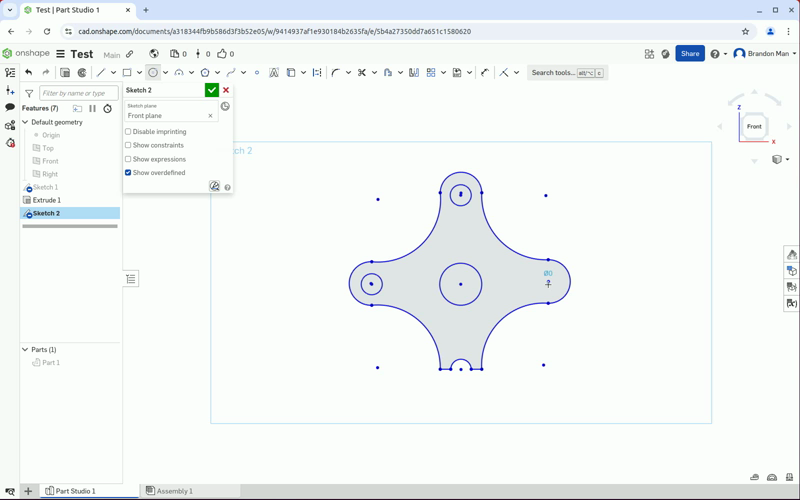
key_up(shift)
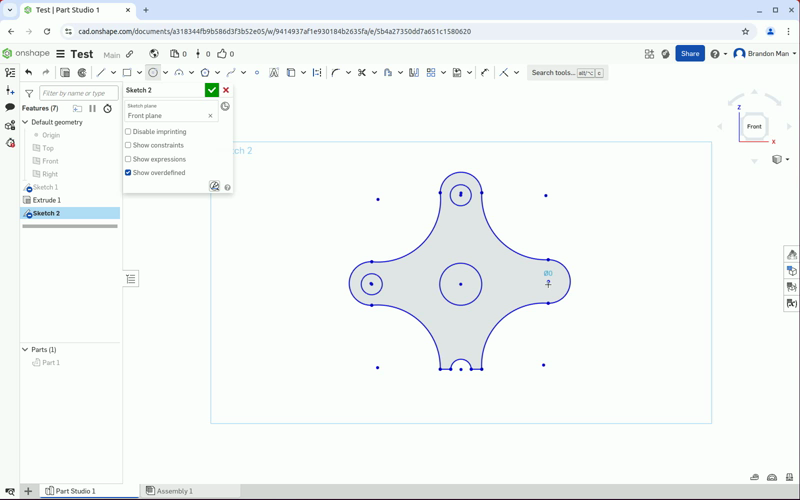
mouse_move(558, 284)
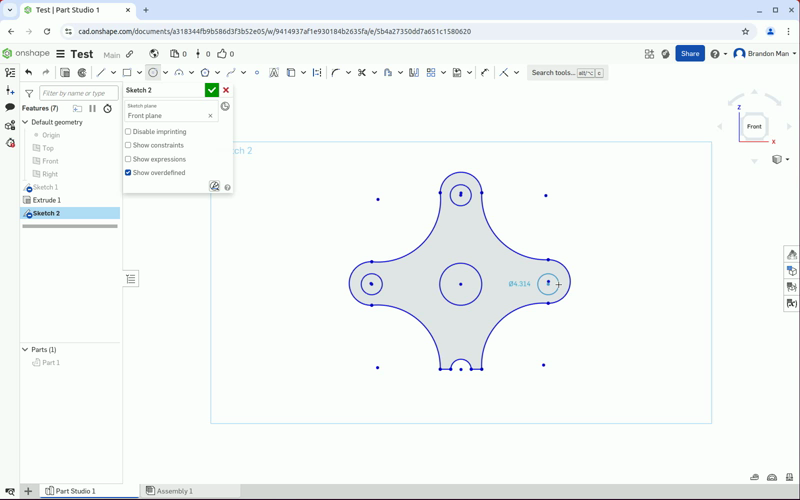
click(558, 284)
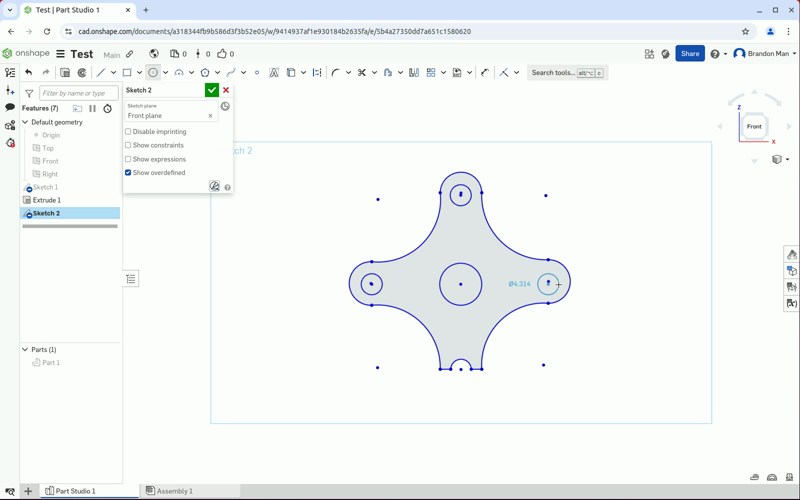
key(esc)
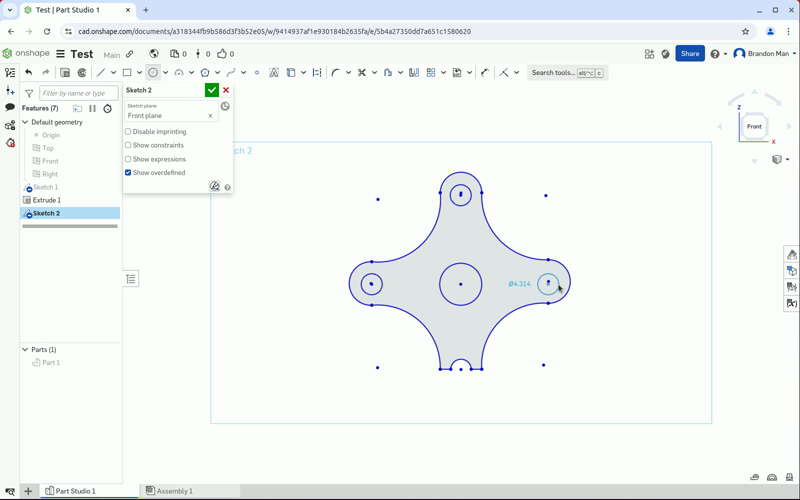
mouse_move(515, 276)
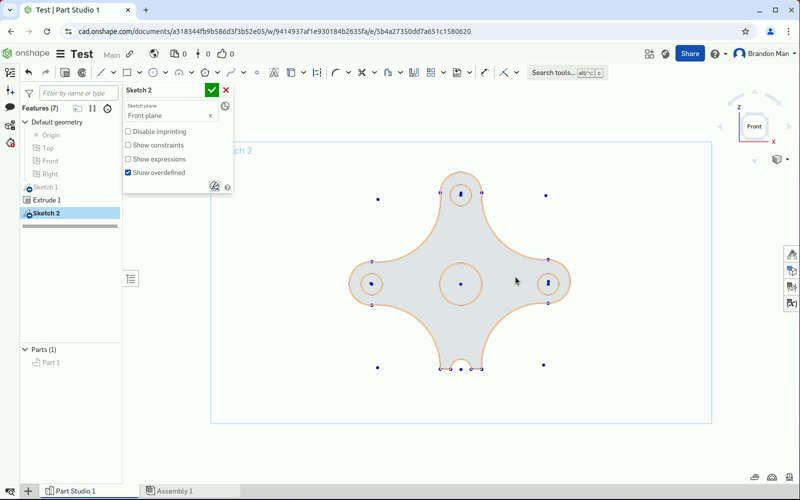
click(515, 276)
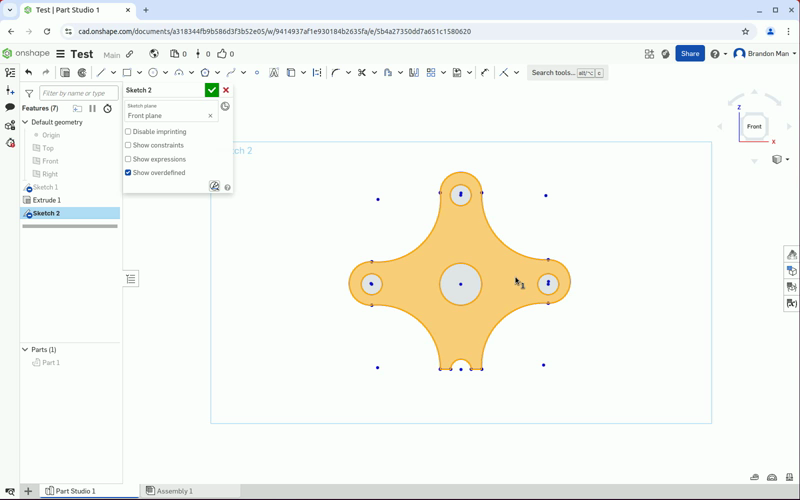
mouse_move(73, 352)
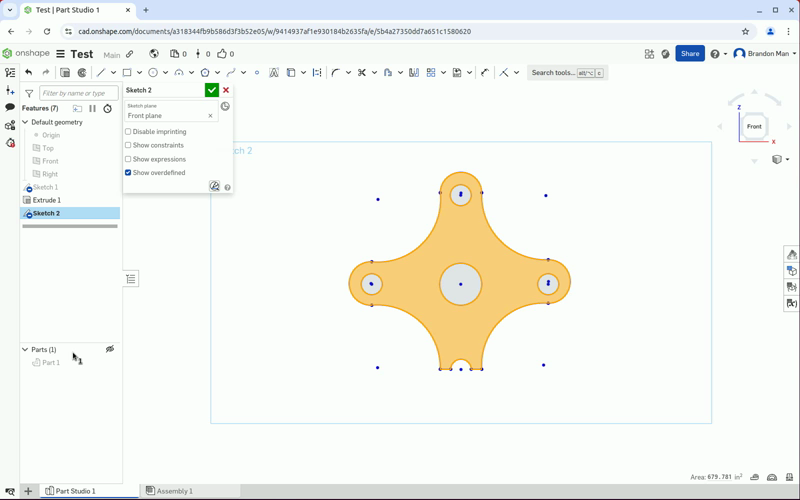
key(shift+y)
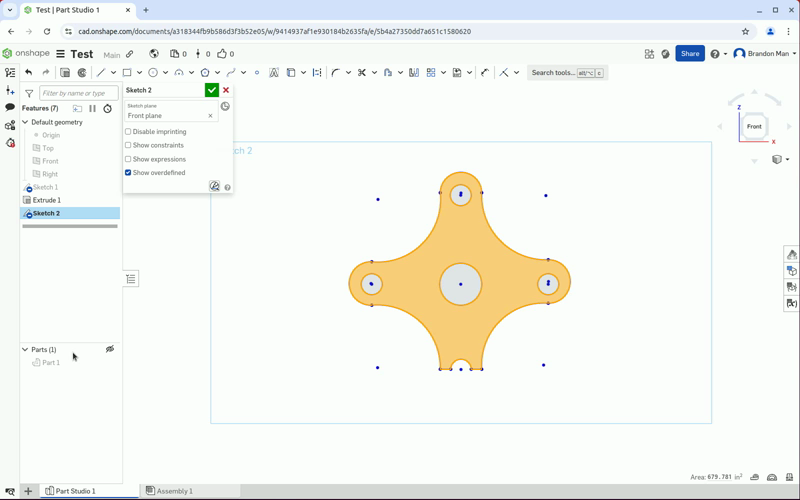
key(shift+e)
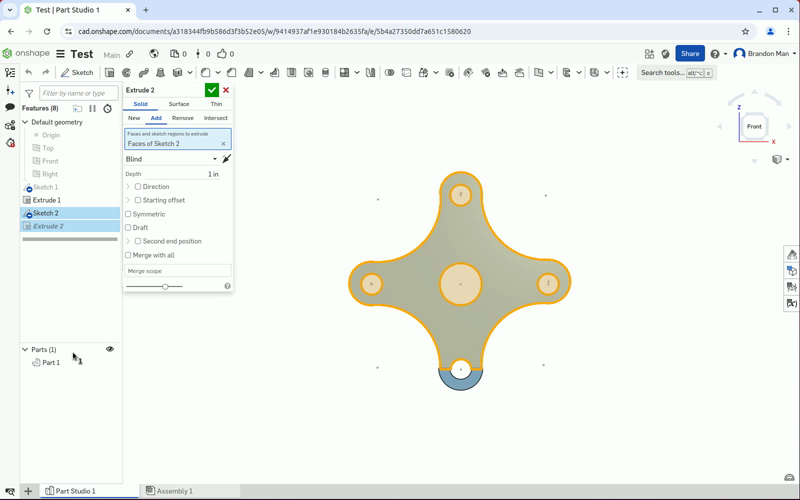
mouse_move(143, 106)
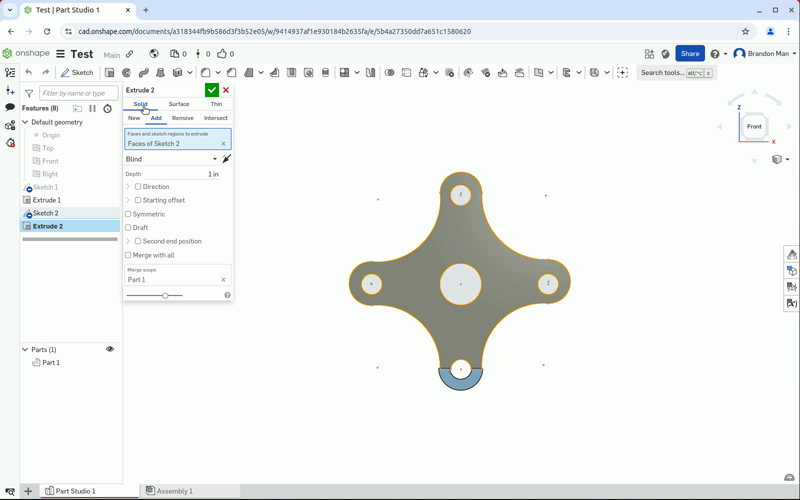
click(143, 106)
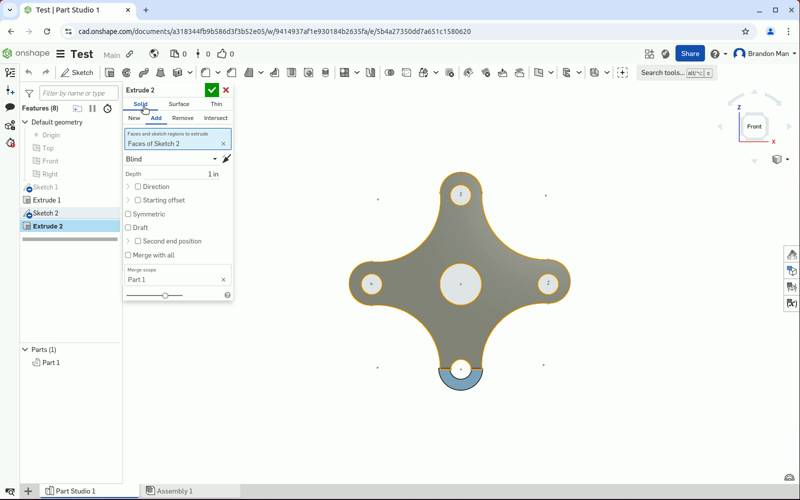
mouse_move(137, 120)
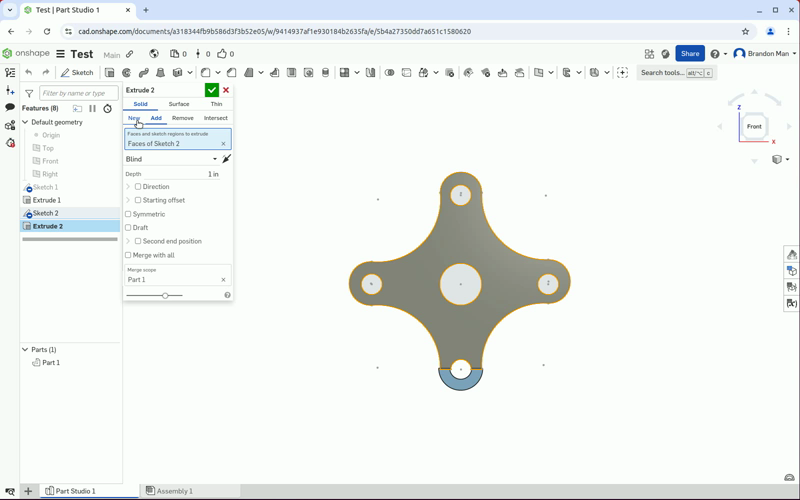
click(137, 120)
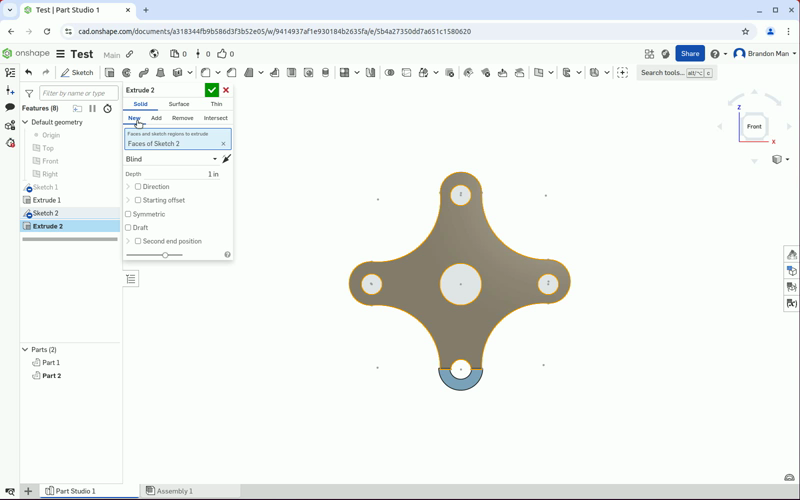
key(tab, 4)
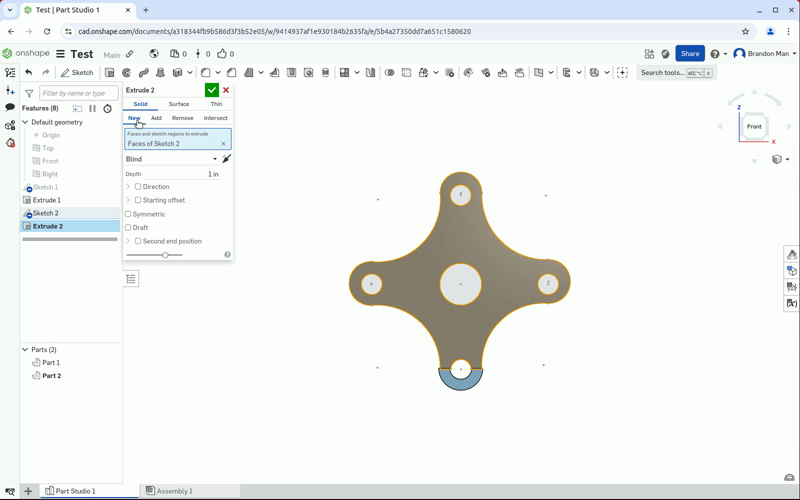
text(6.74)
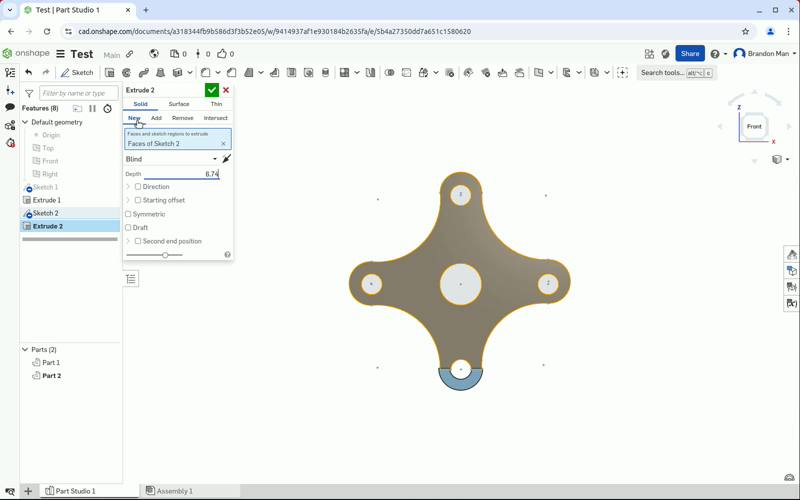
key(enter)
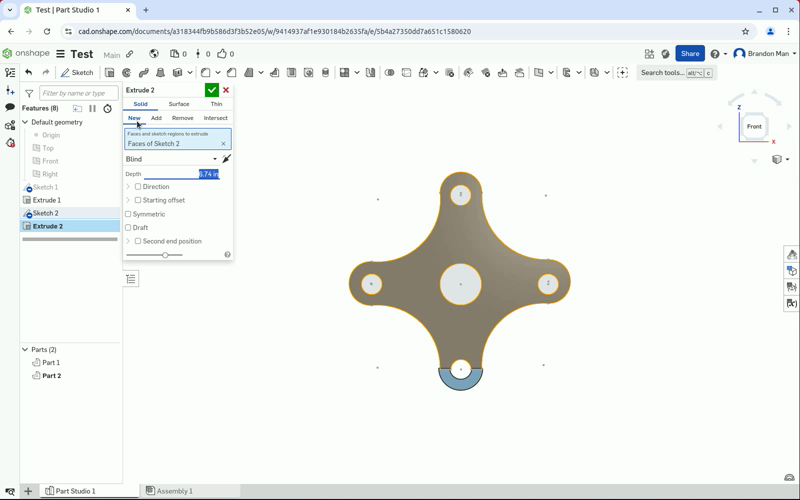
key(shift+h)
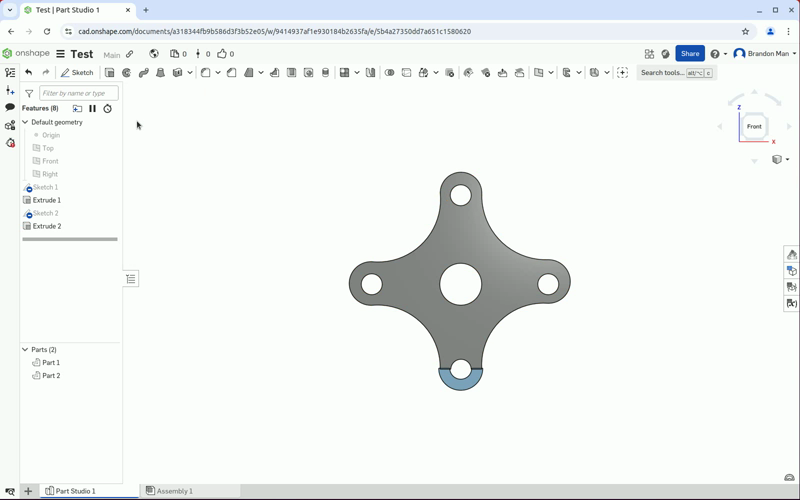
key(shift+h)
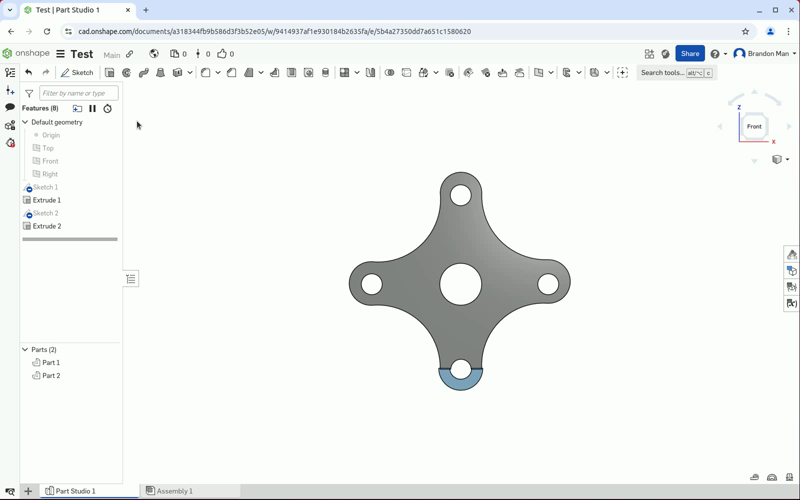
mouse_move(73, 189)
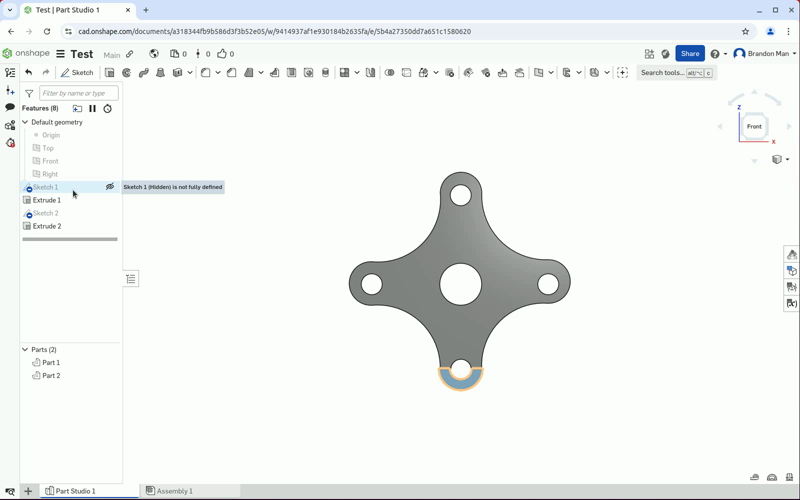
click(73, 189)
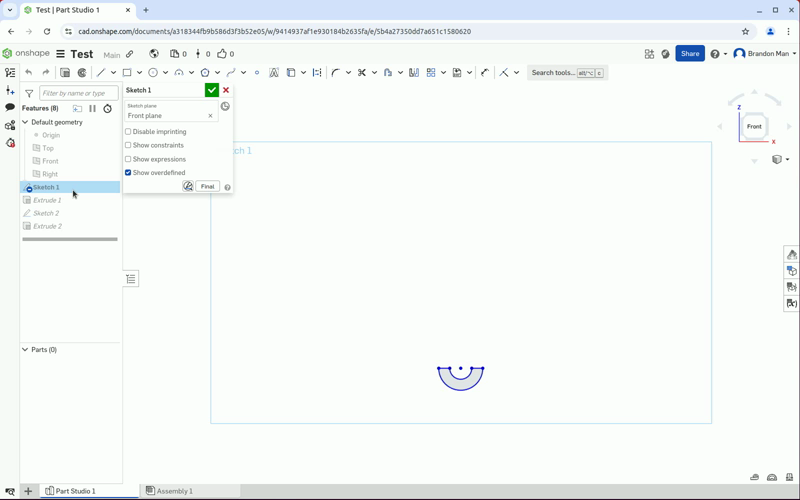
mouse_move(229, 92)
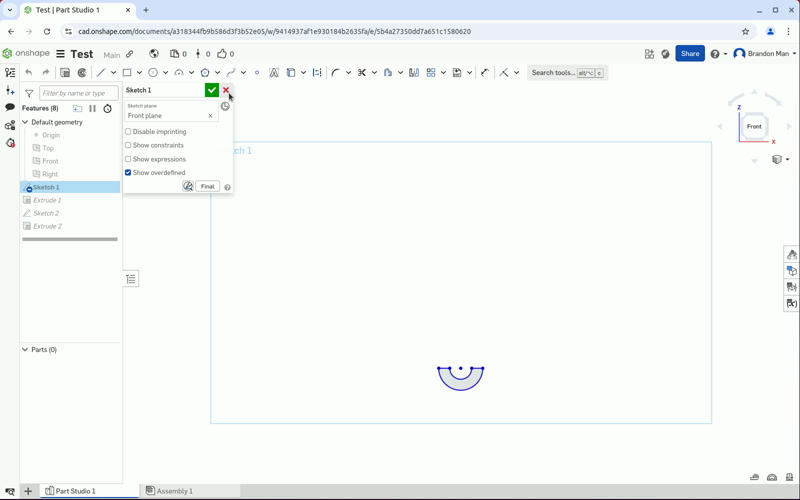
click(229, 92)
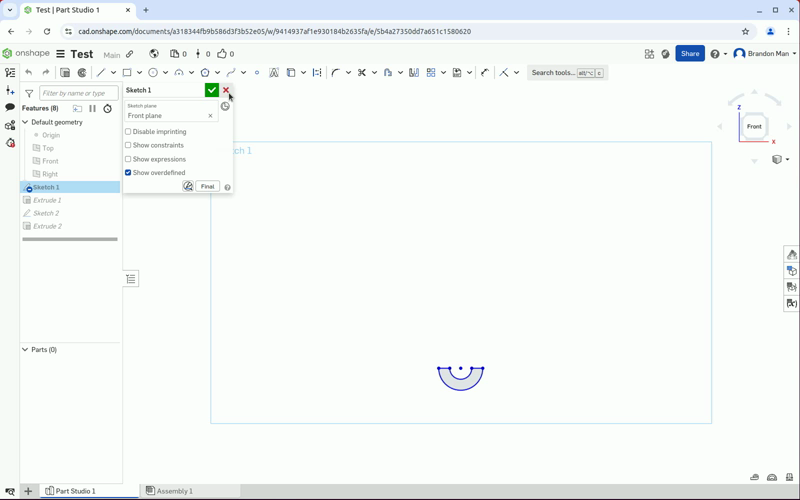
key(shift+s)
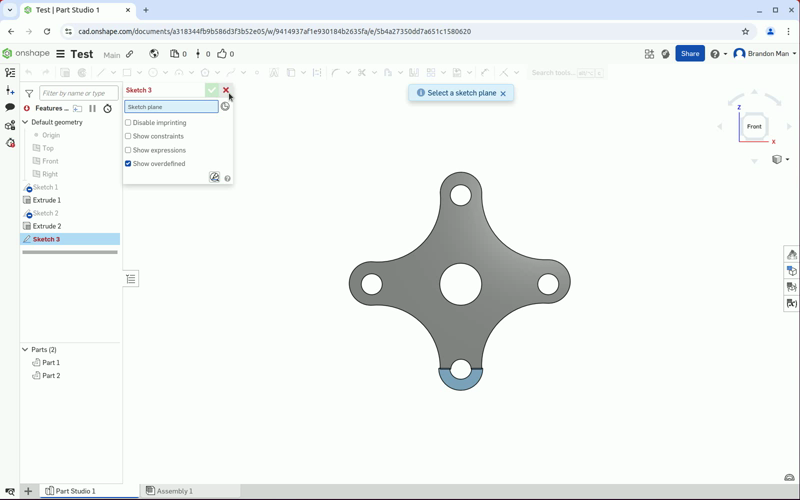
mouse_move(73, 163)
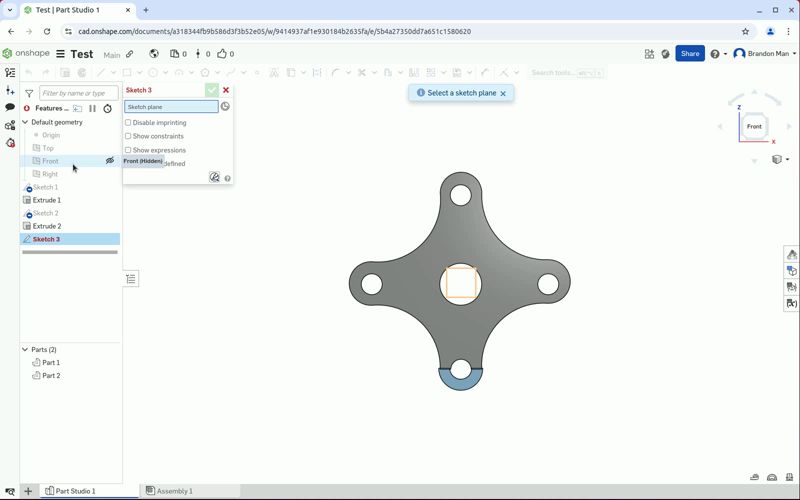
click(73, 163)
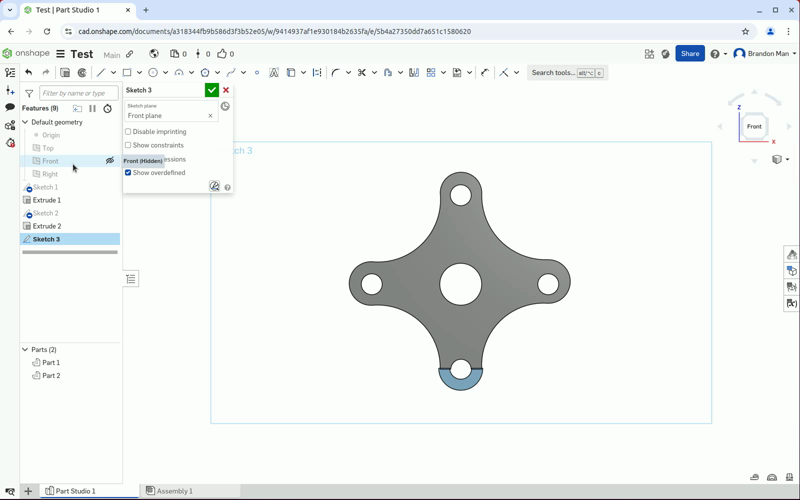
mouse_move(73, 352)
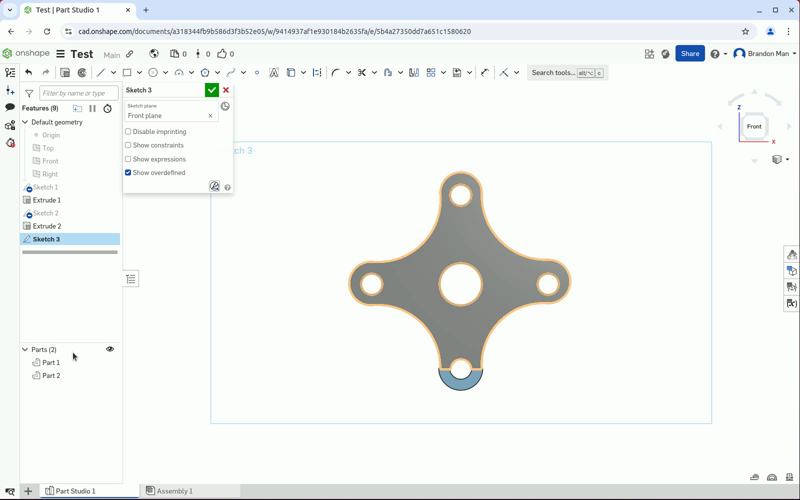
key(y)
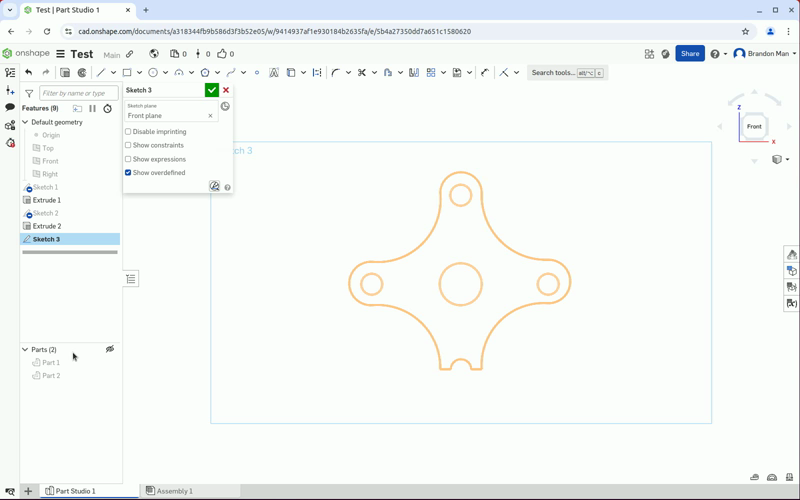
key(a)
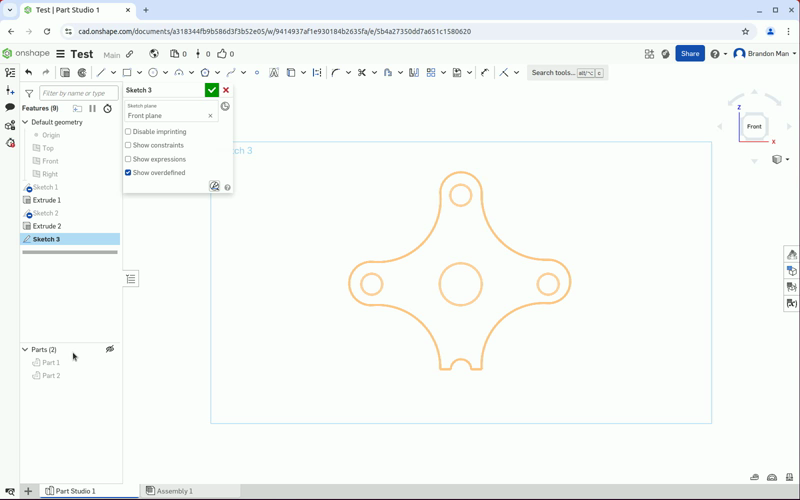
key_down(shift)
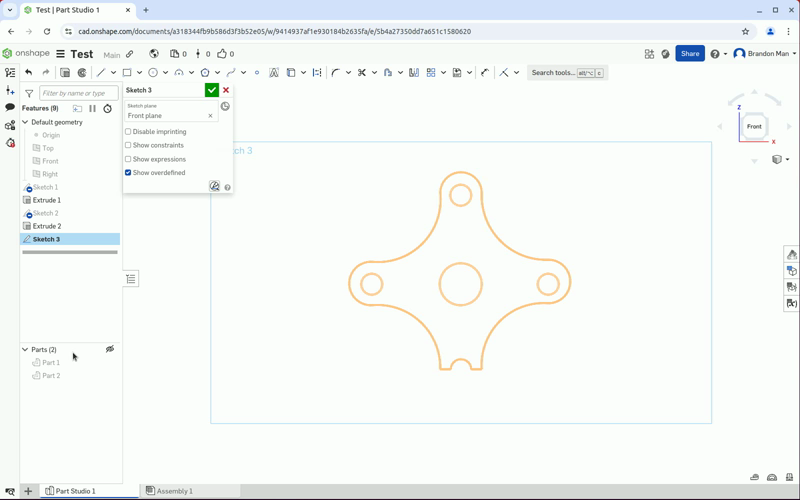
mouse_move(438, 368)
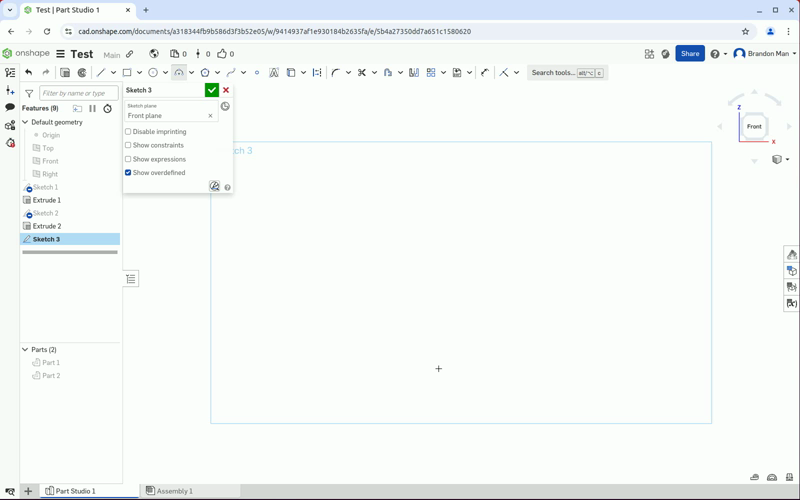
click(438, 368)
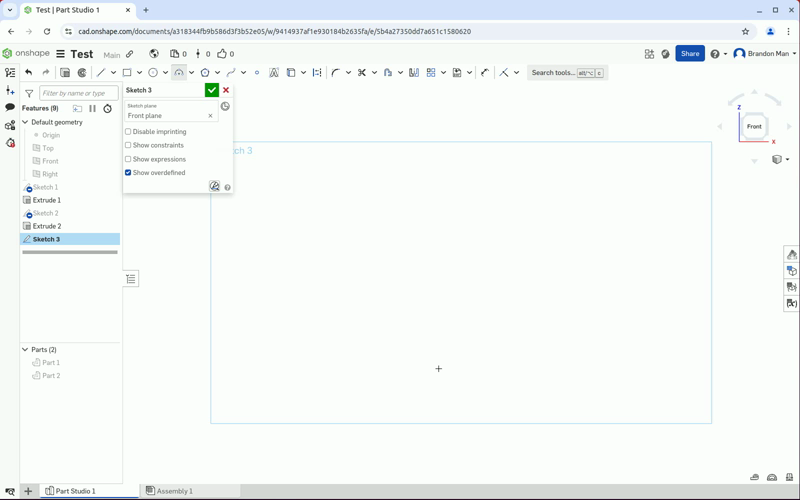
key_up(shift)
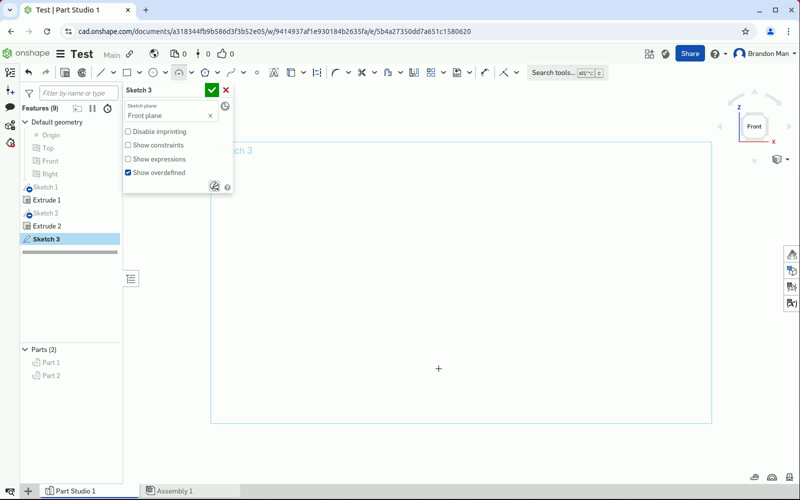
key_down(shift)
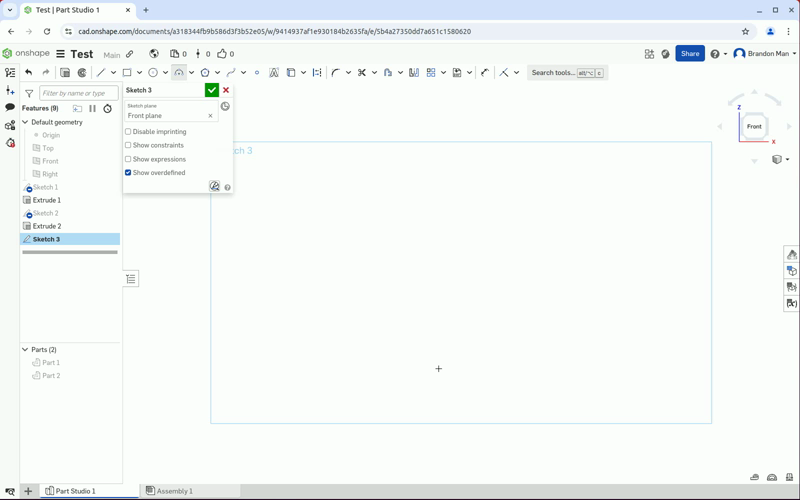
mouse_move(482, 368)
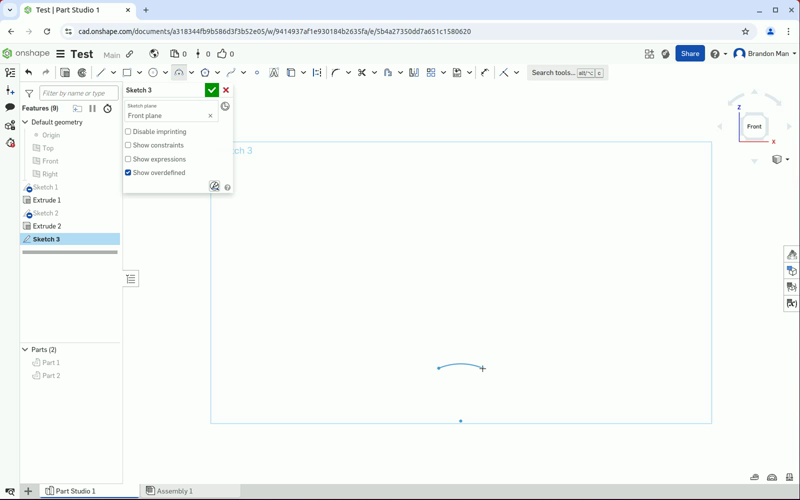
click(482, 368)
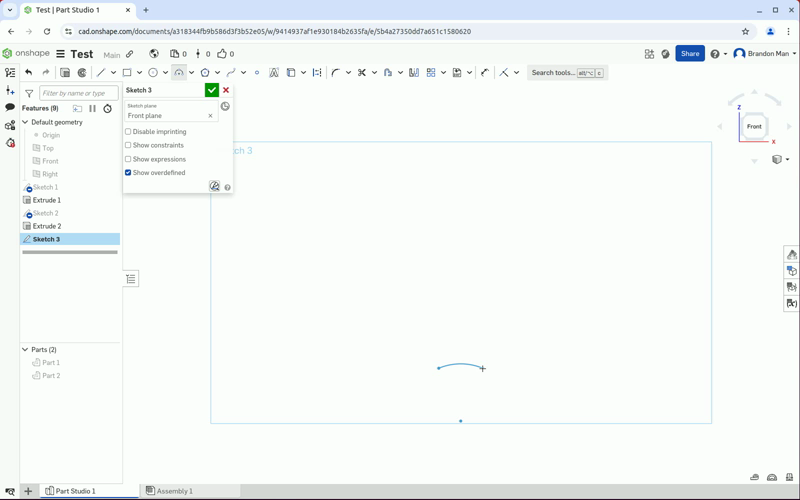
mouse_move(460, 390)
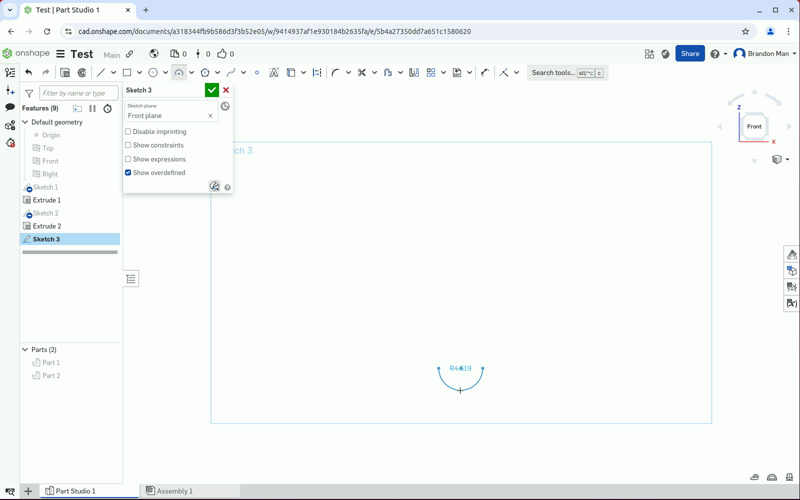
click(460, 390)
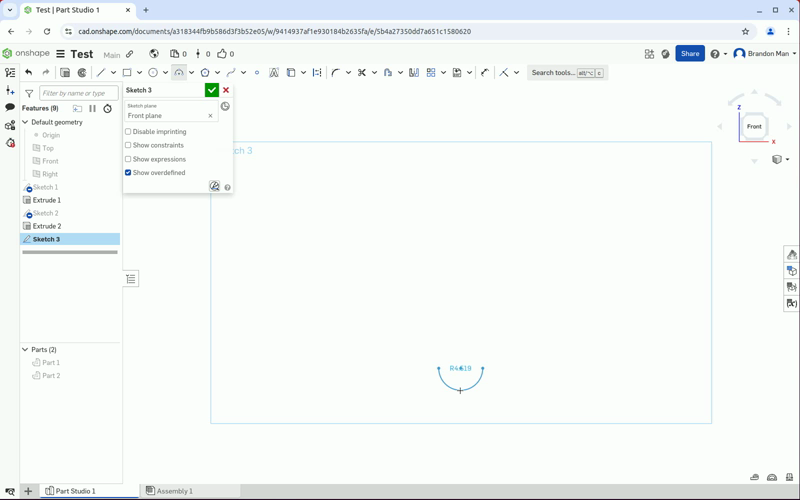
key_up(shift)
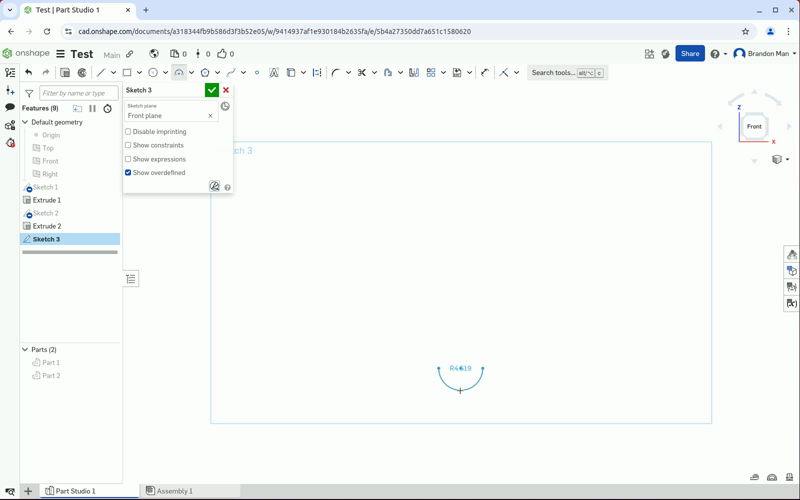
key(esc)
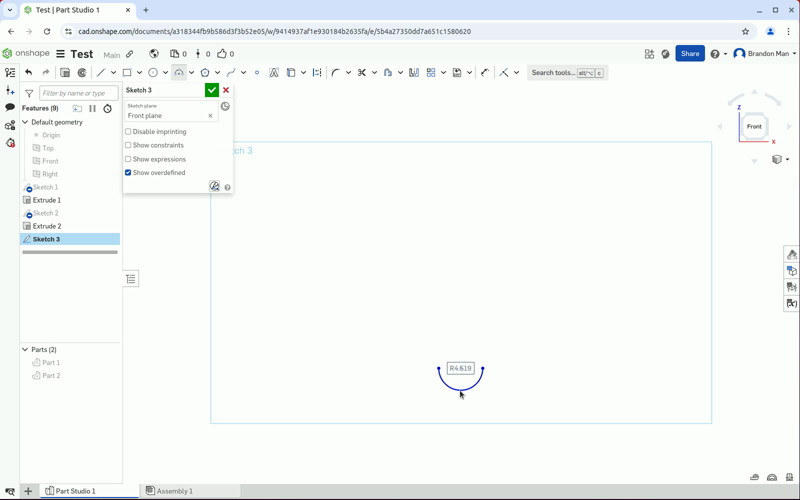
key(l)
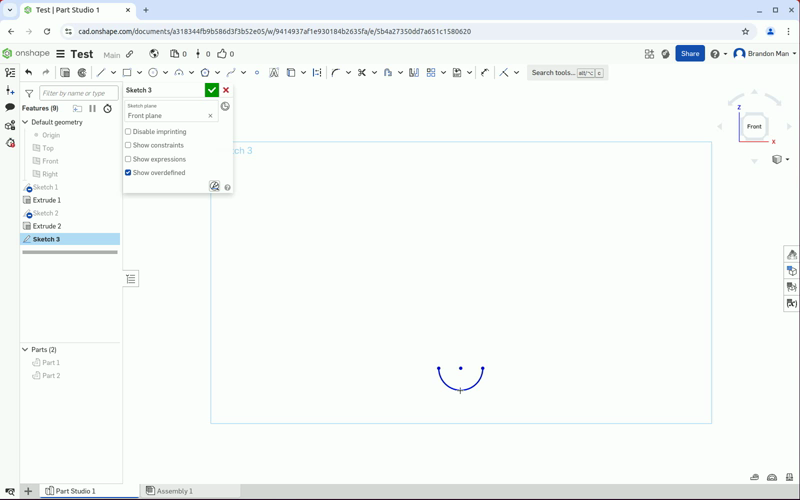
mouse_move(482, 368)
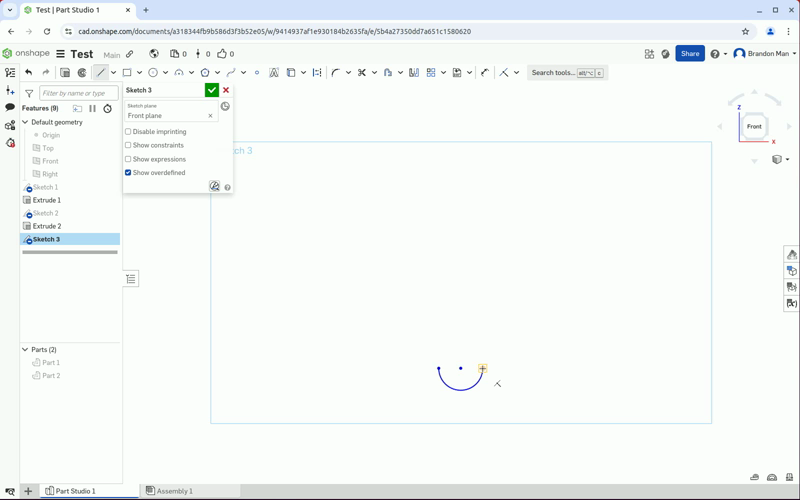
click(482, 368)
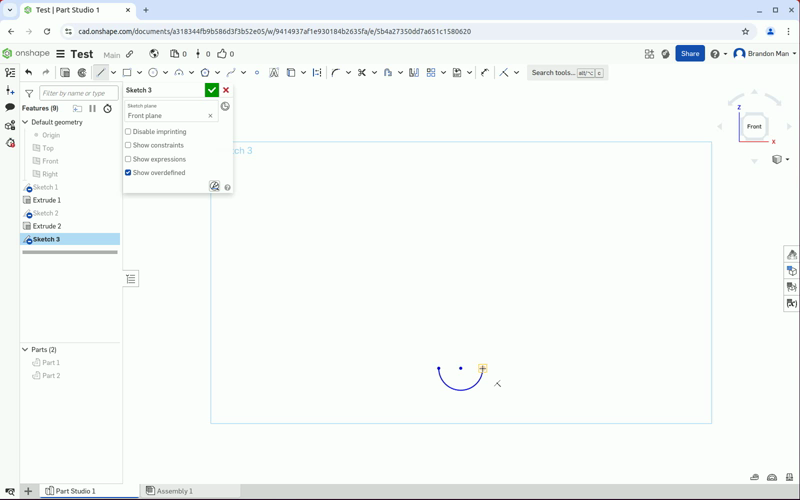
key_down(shift)
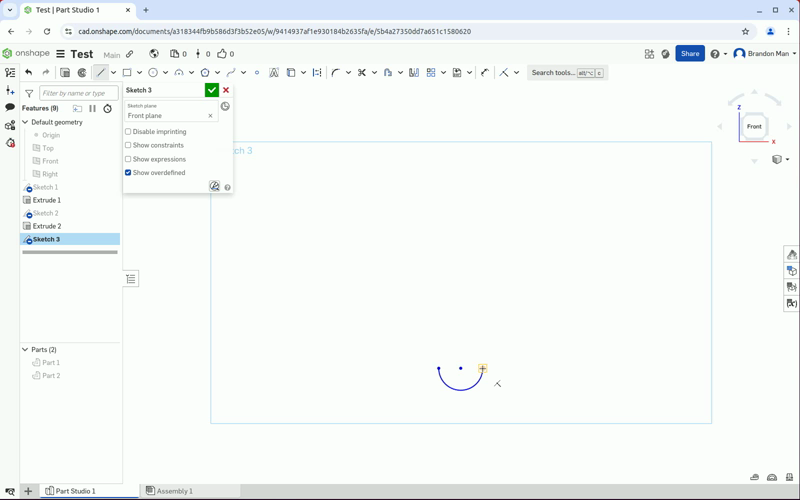
mouse_move(512, 368)
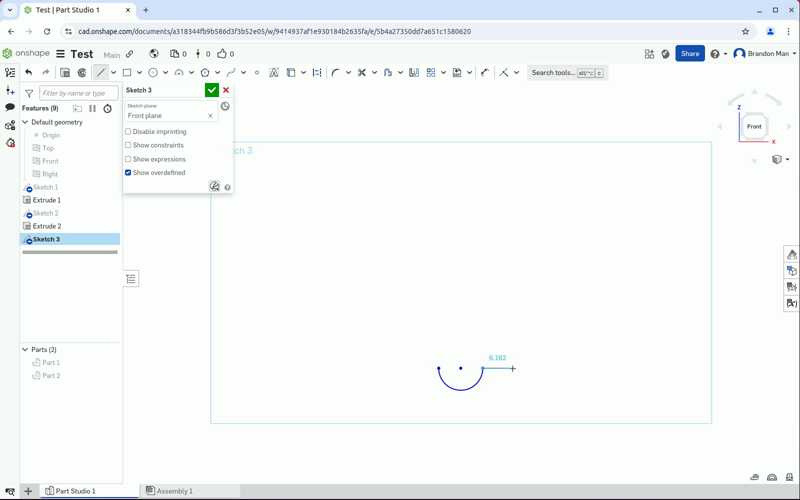
mouse_move(471, 368)
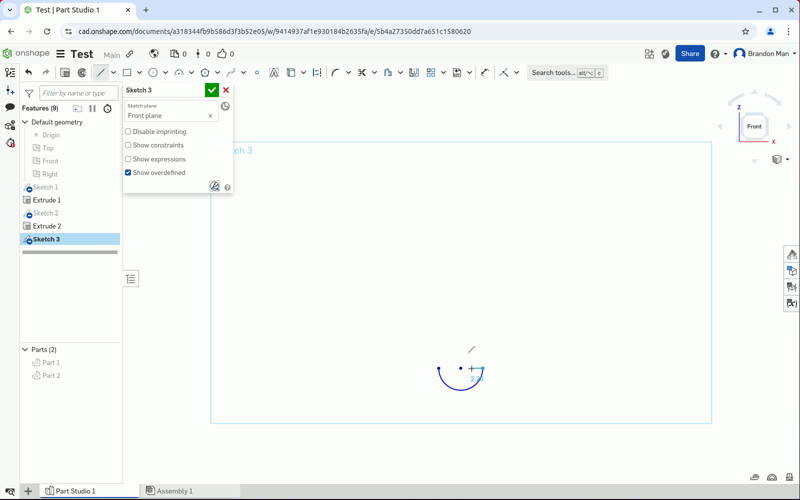
click(471, 368)
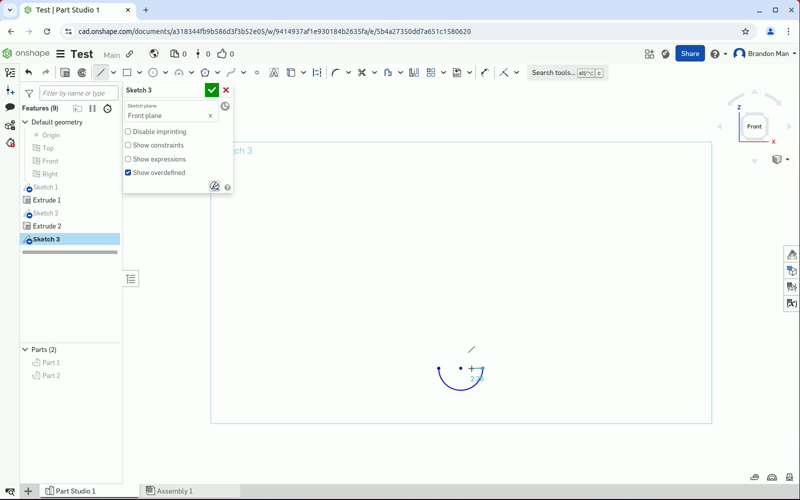
key_up(shift)
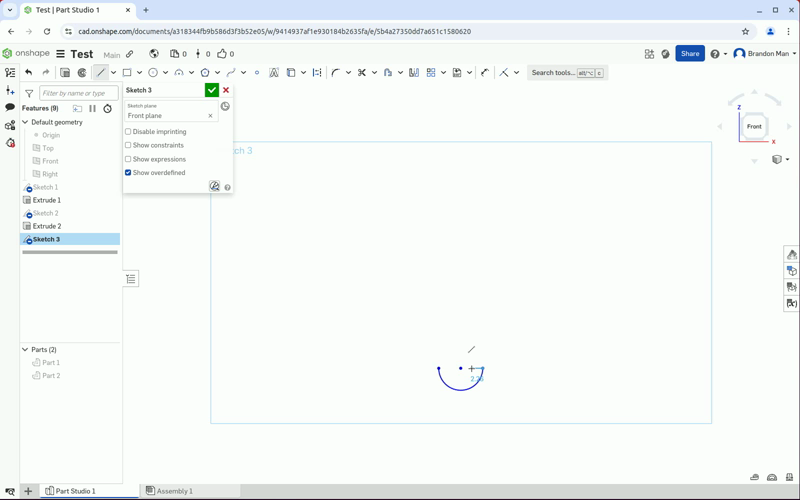
key(esc)
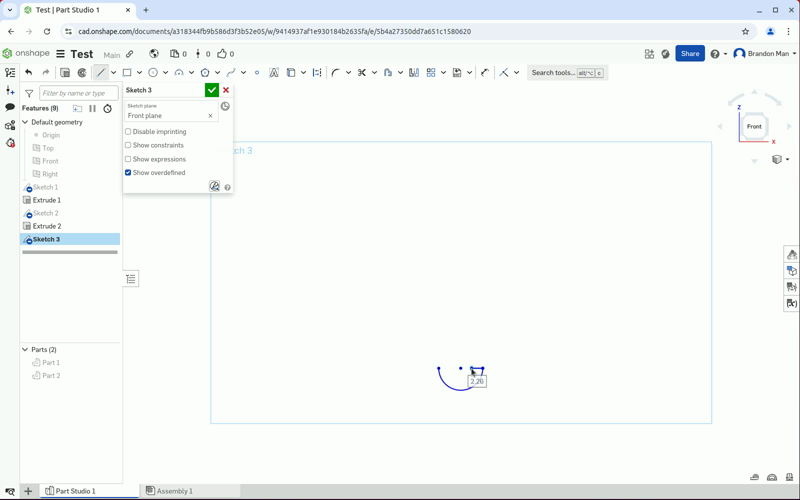
key(a)
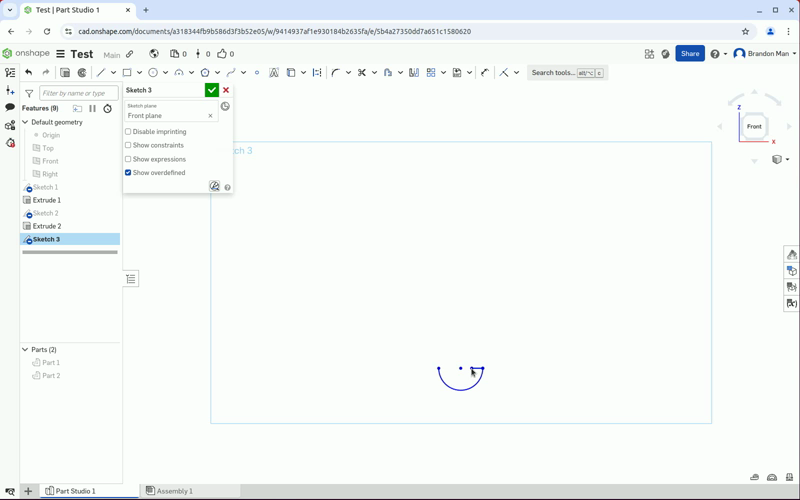
mouse_move(471, 368)
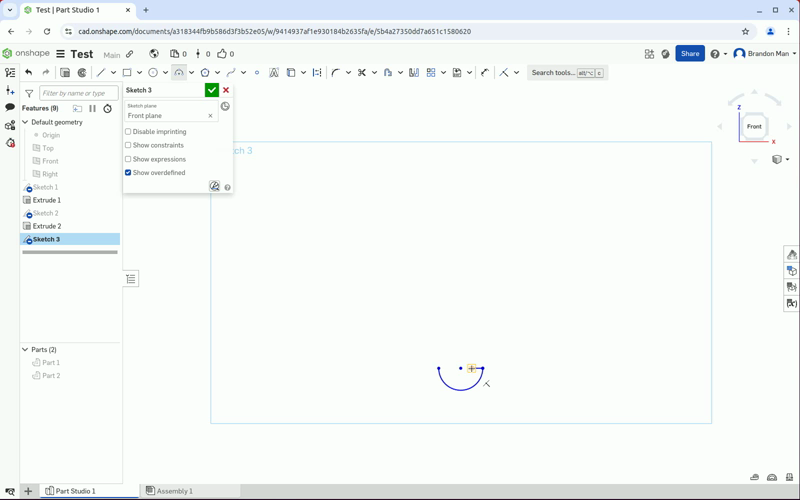
click(471, 368)
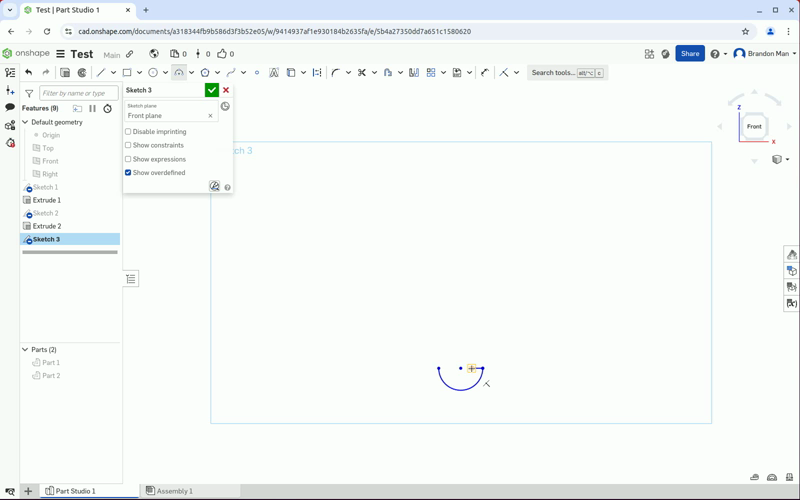
key_down(shift)
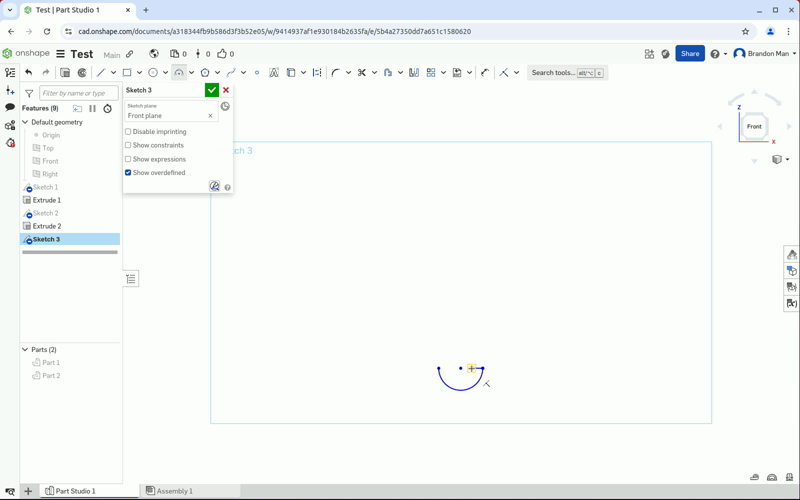
mouse_move(449, 368)
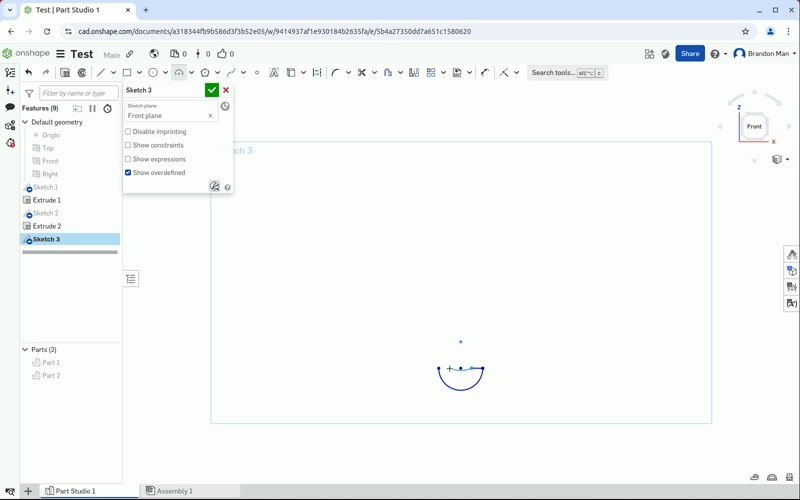
click(449, 368)
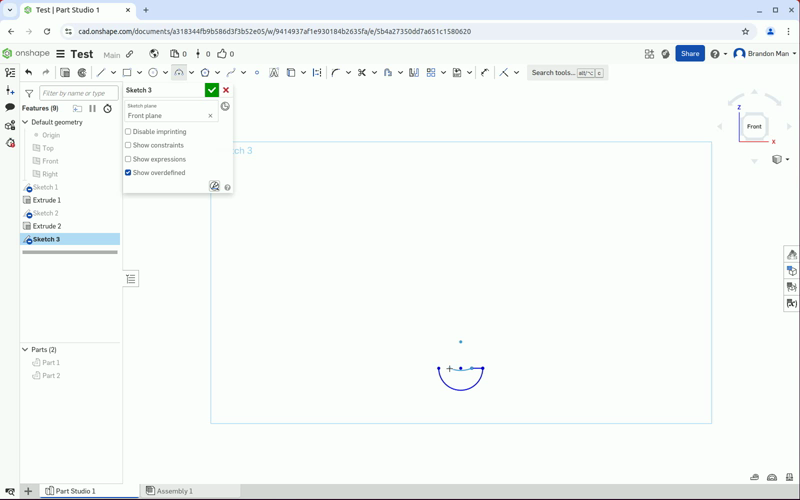
mouse_move(460, 379)
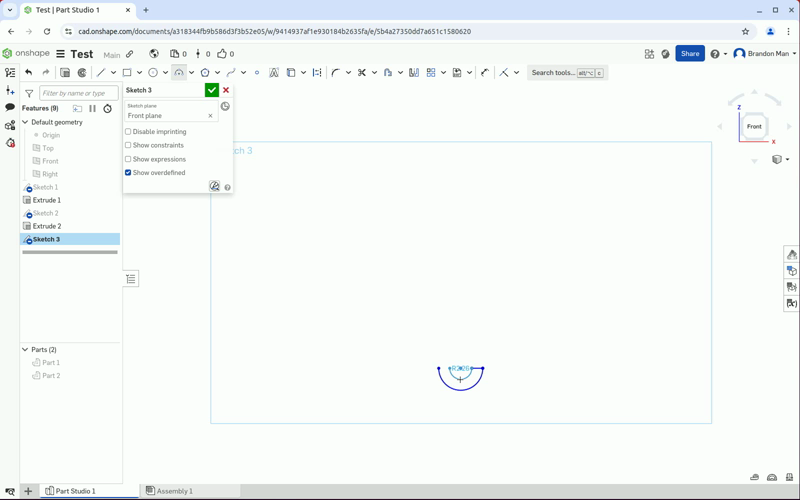
click(460, 379)
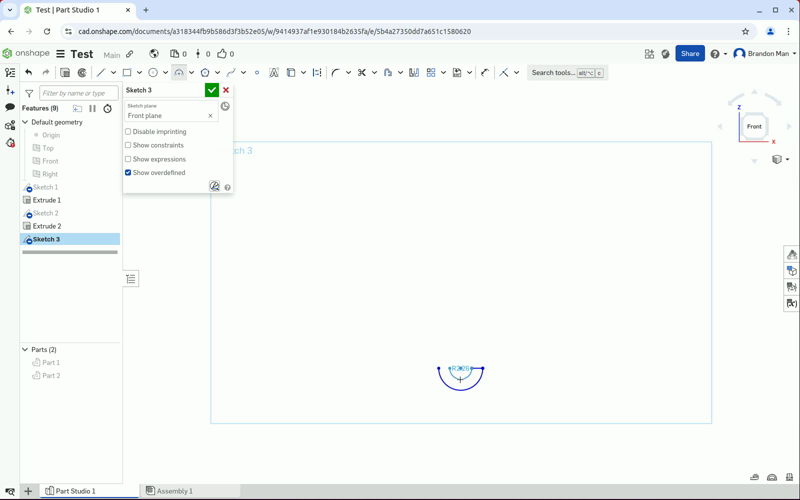
key_up(shift)
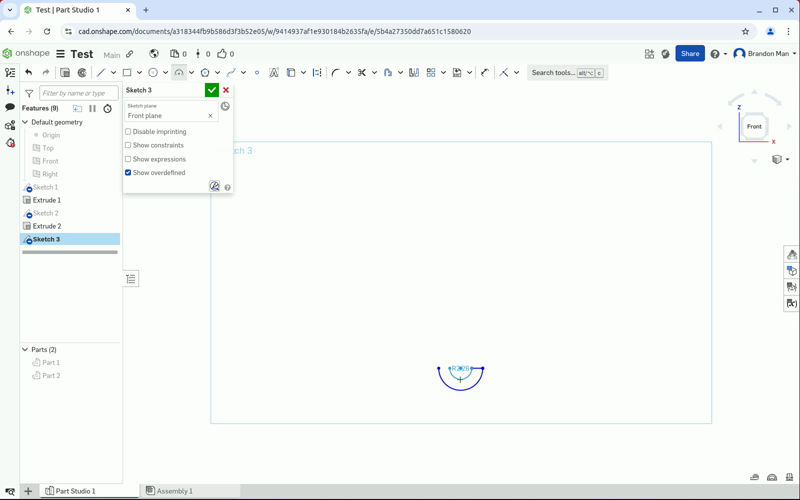
key(esc)
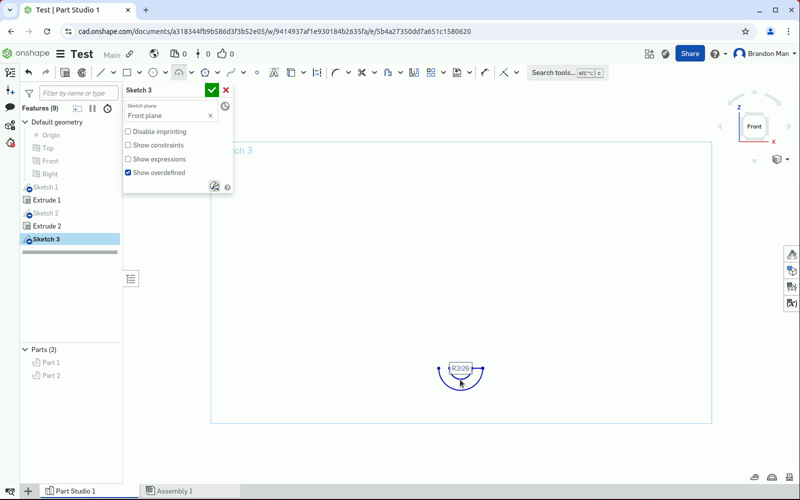
key(l)
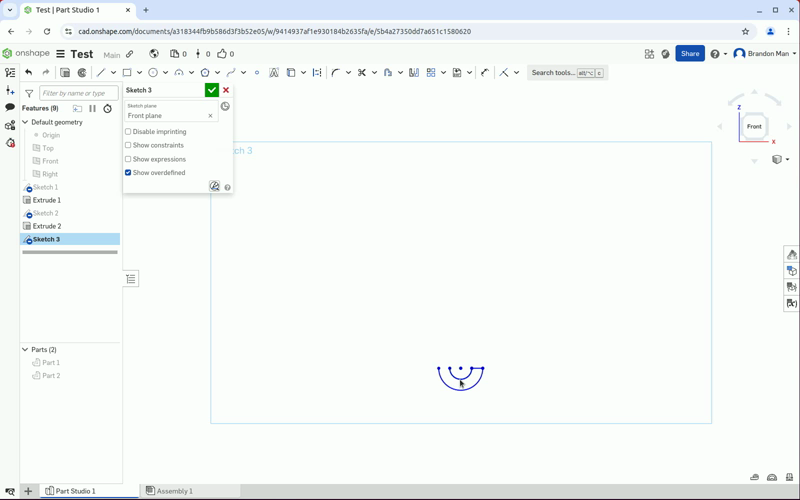
mouse_move(449, 368)
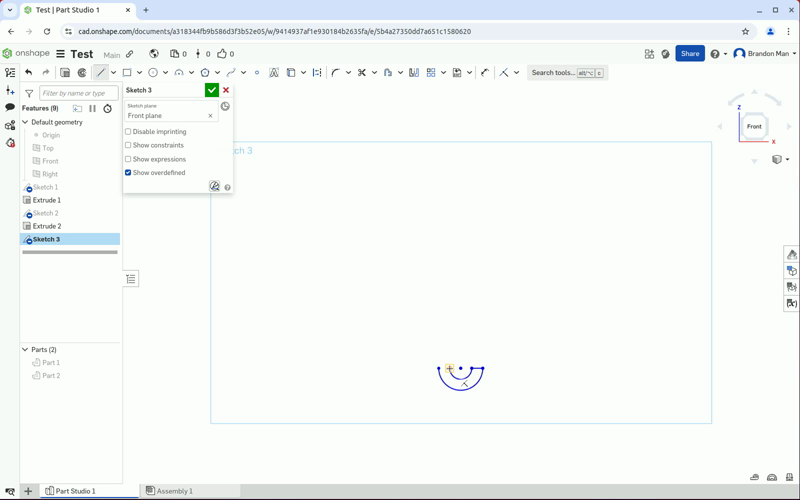
click(449, 368)
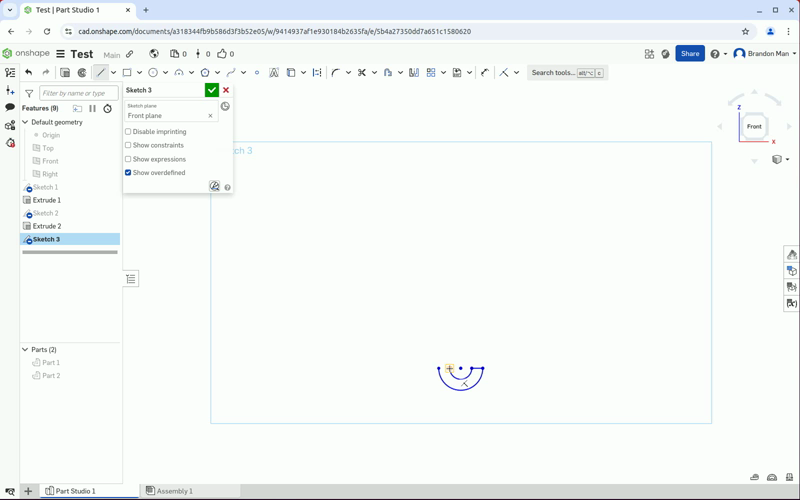
mouse_move(479, 368)
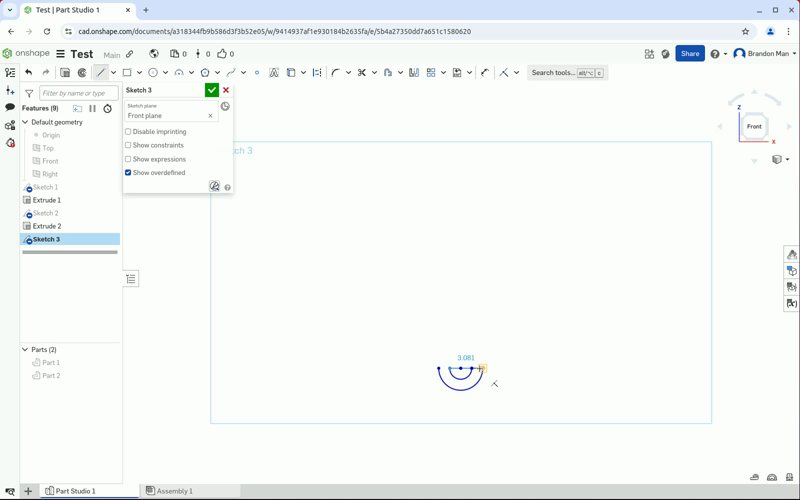
key_down(shift)
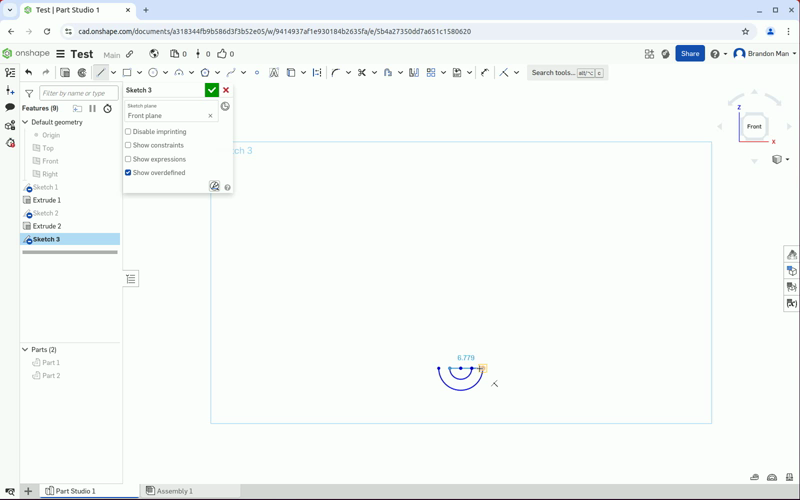
mouse_move(438, 368)
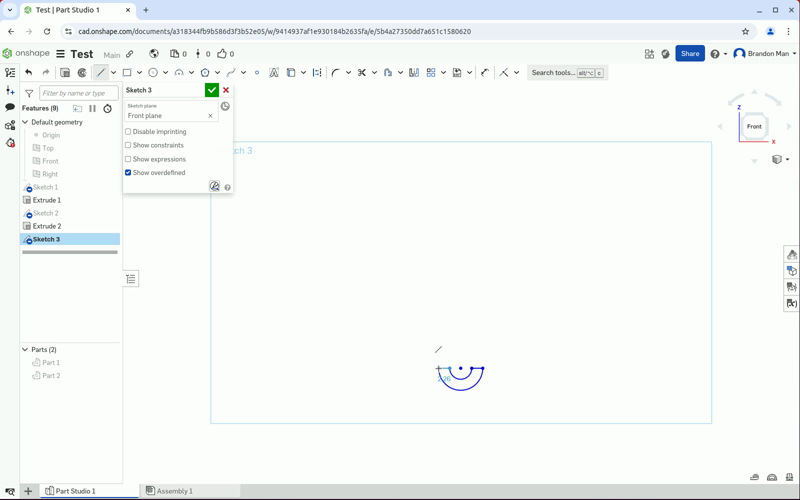
key_up(shift)
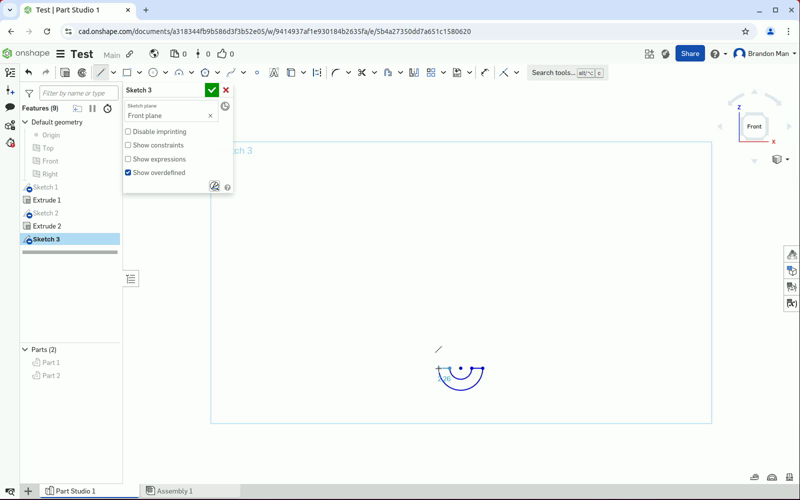
click(438, 368)
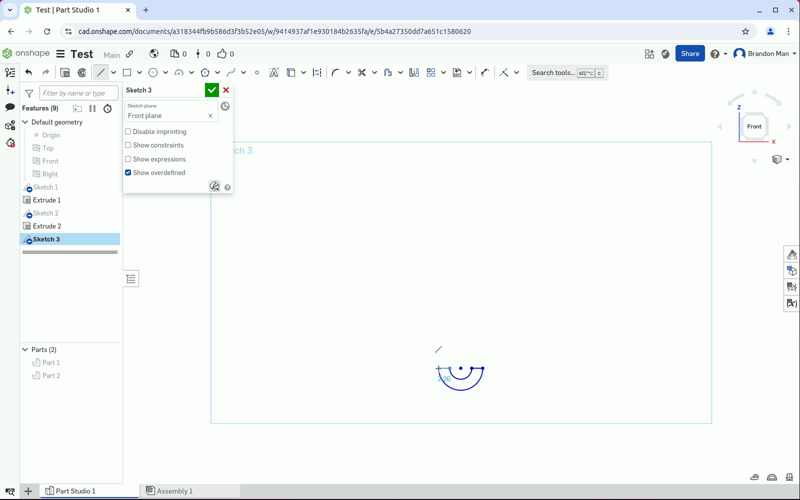
key(esc)
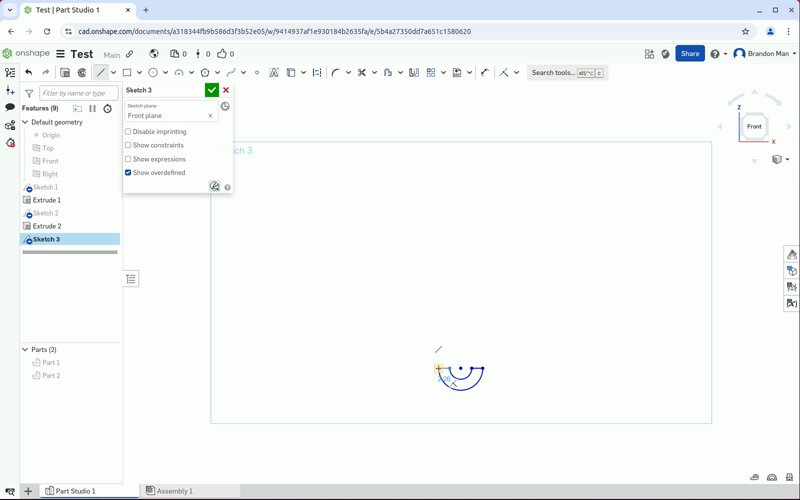
mouse_move(450, 369)
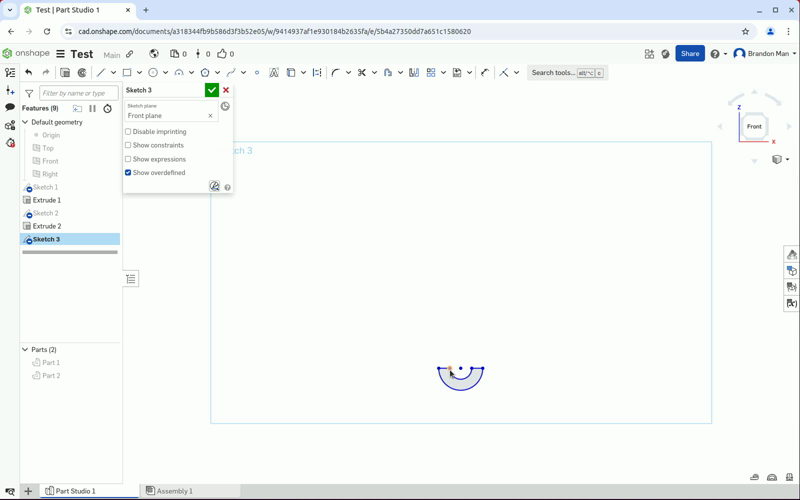
scroll(6)
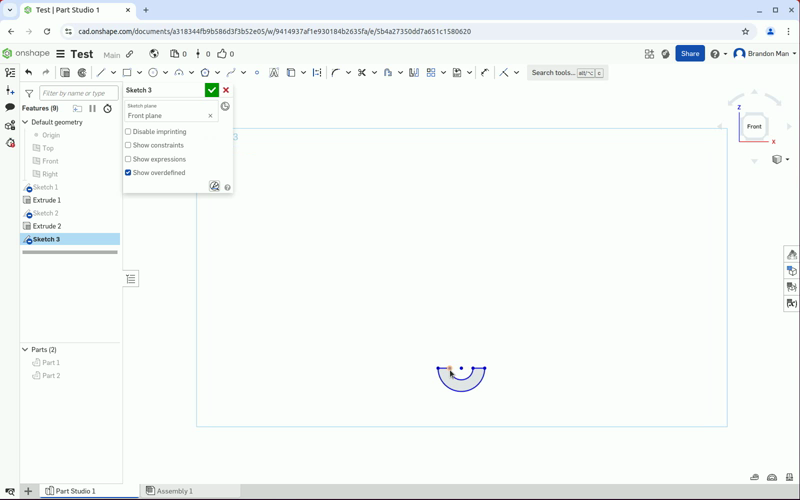
scroll(6)
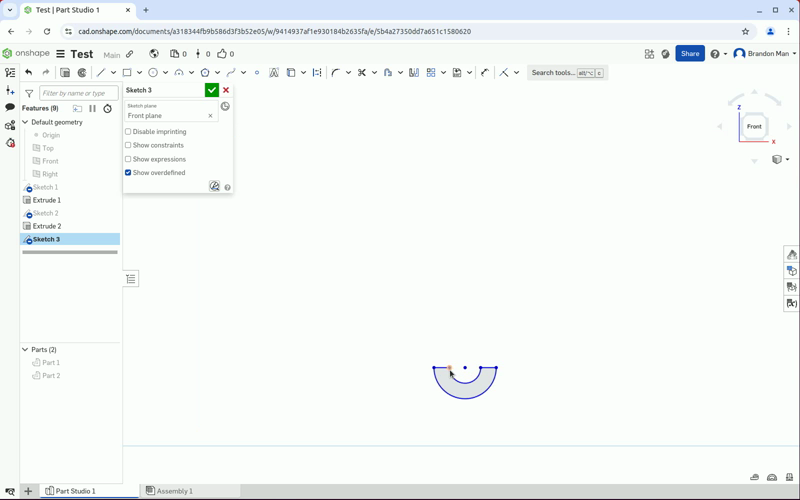
scroll(6)
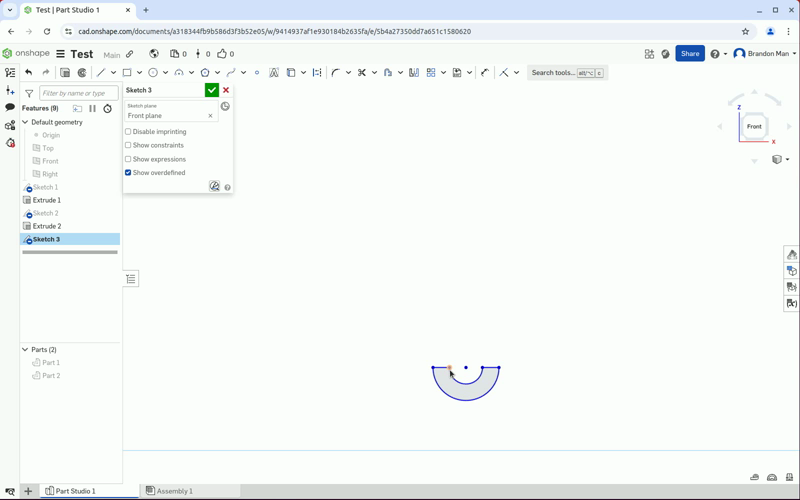
scroll(6)
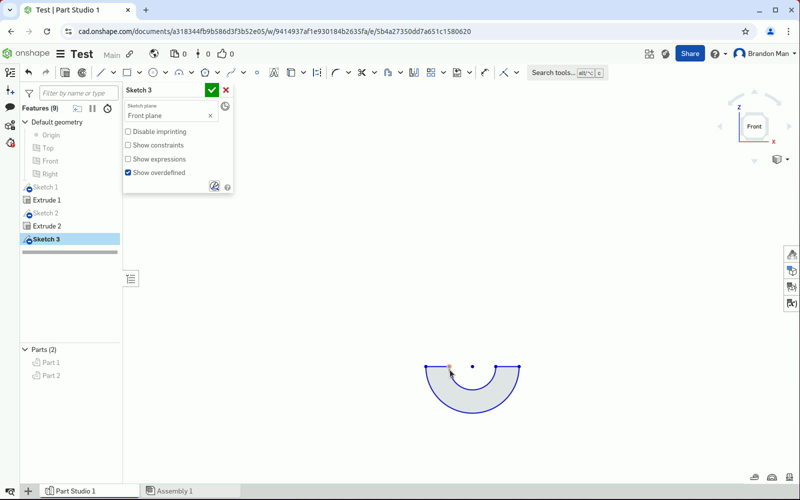
scroll(6)
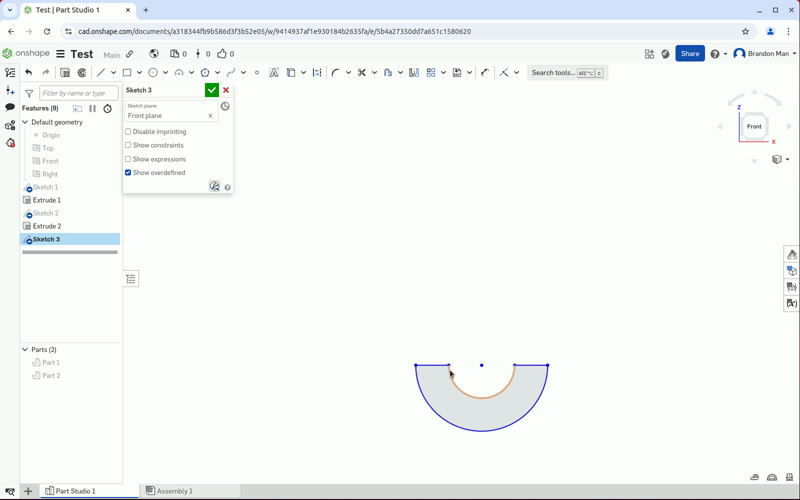
scroll(6)
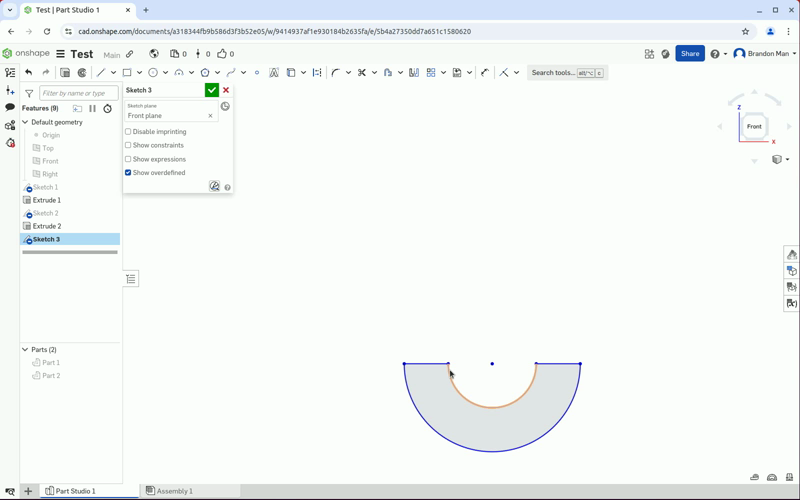
scroll(6)
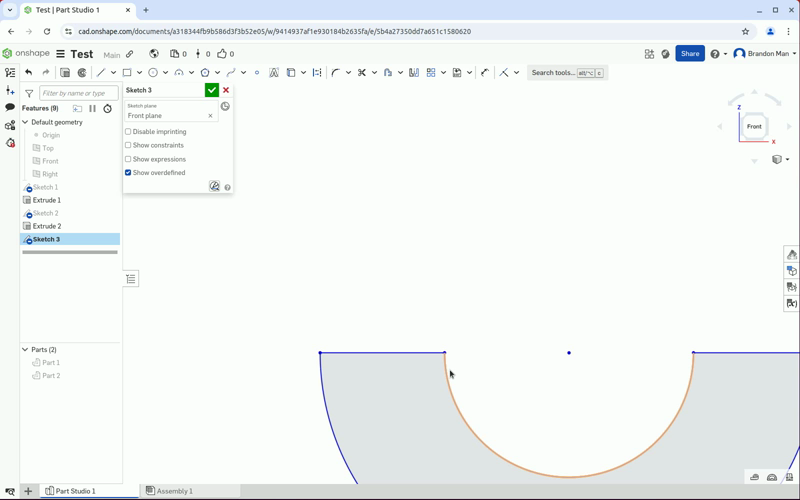
click(450, 369)
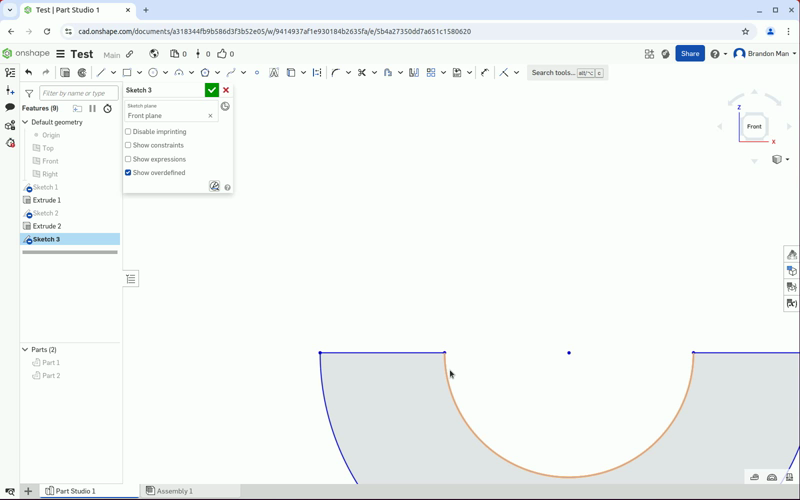
scroll(-6)
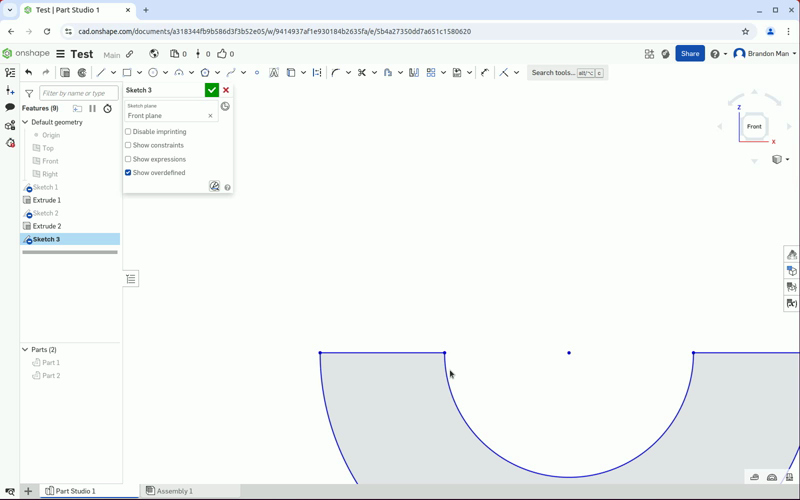
scroll(-6)
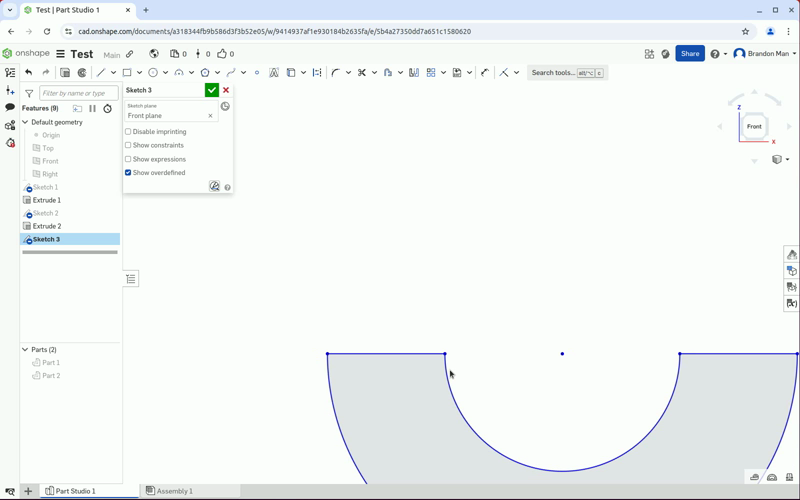
scroll(-6)
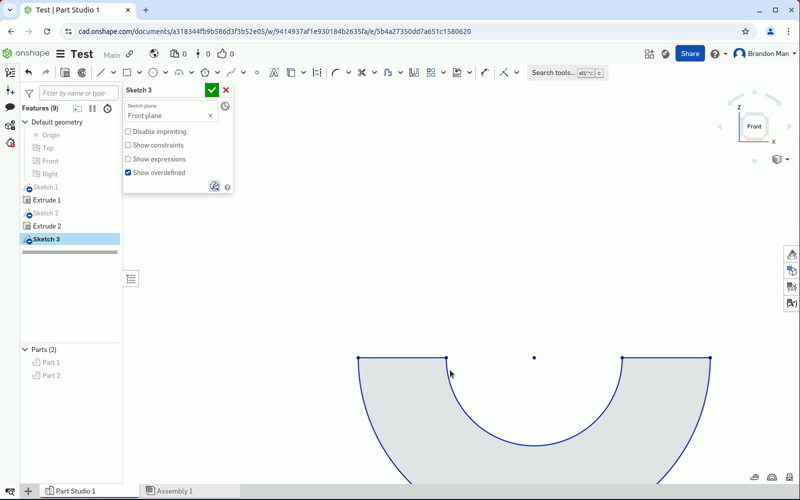
scroll(-6)
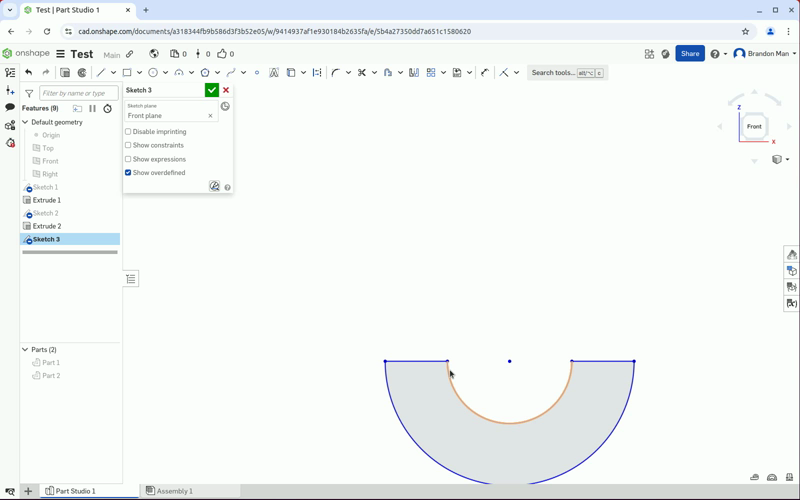
scroll(-6)
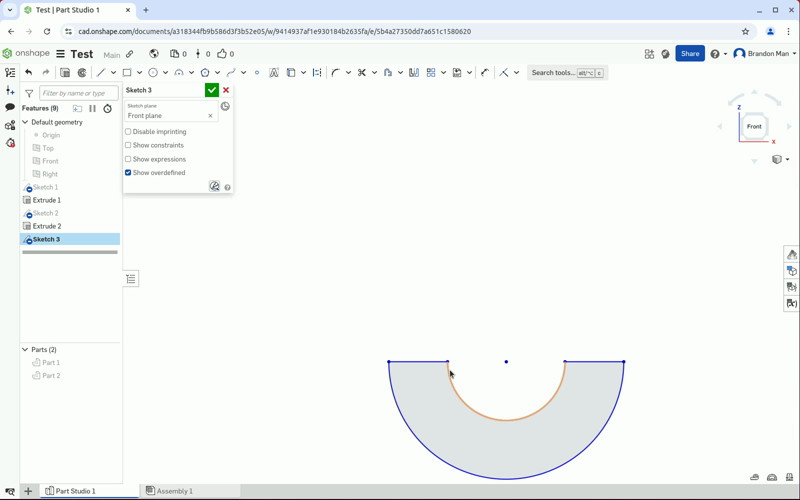
scroll(-6)
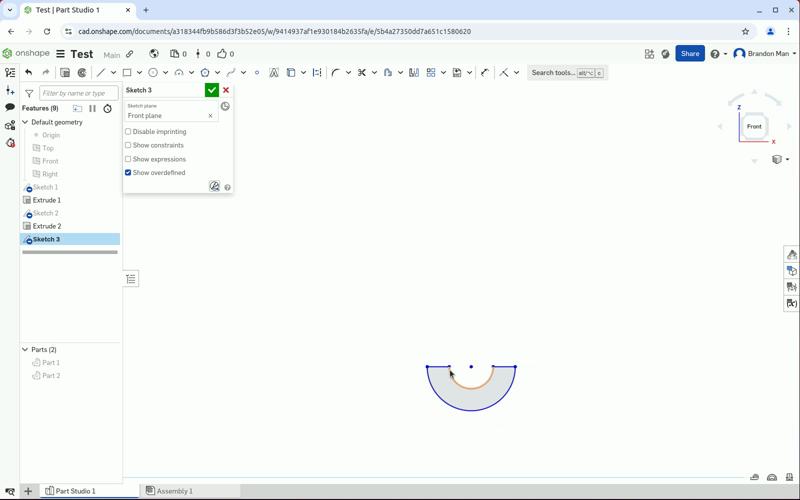
scroll(-6)
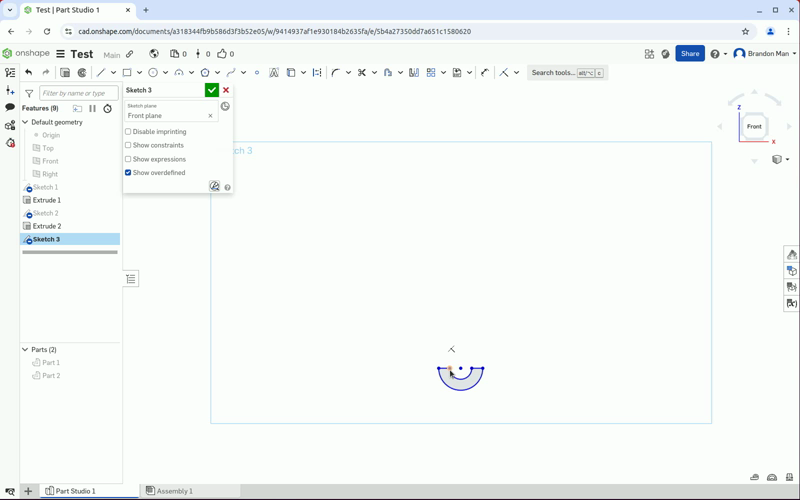
mouse_move(73, 352)
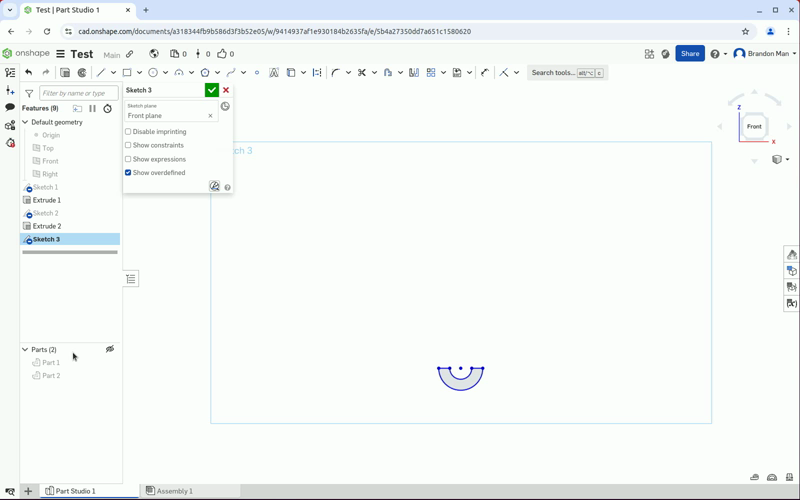
key(shift+y)
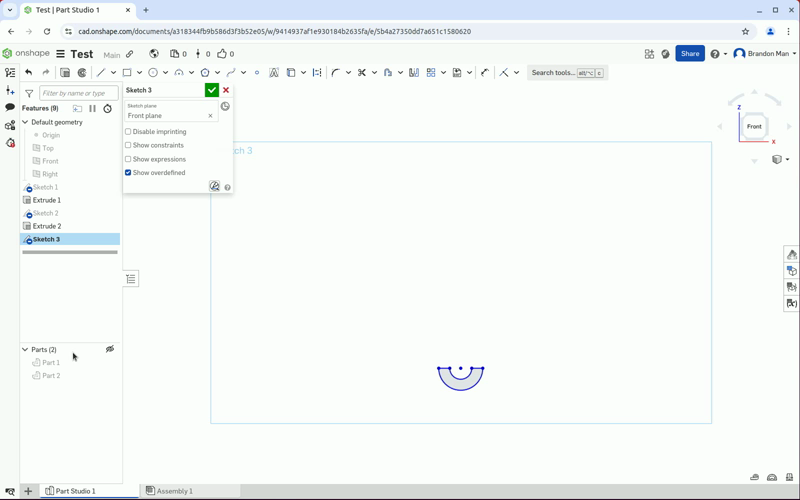
key(shift+e)
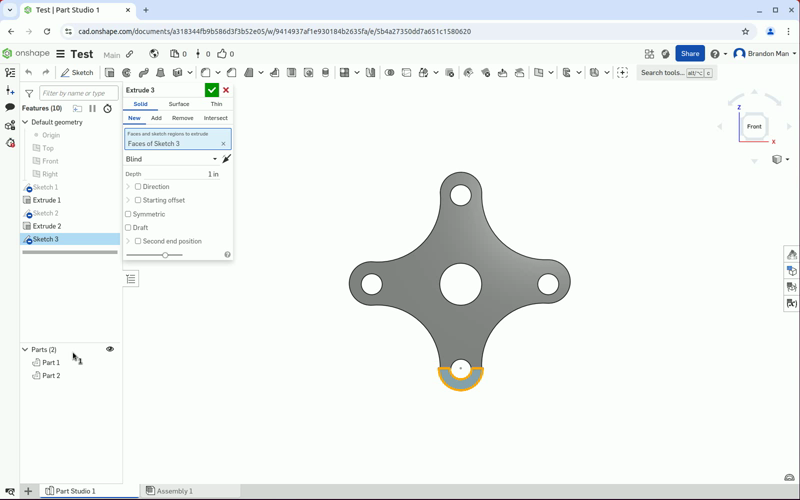
mouse_move(143, 106)
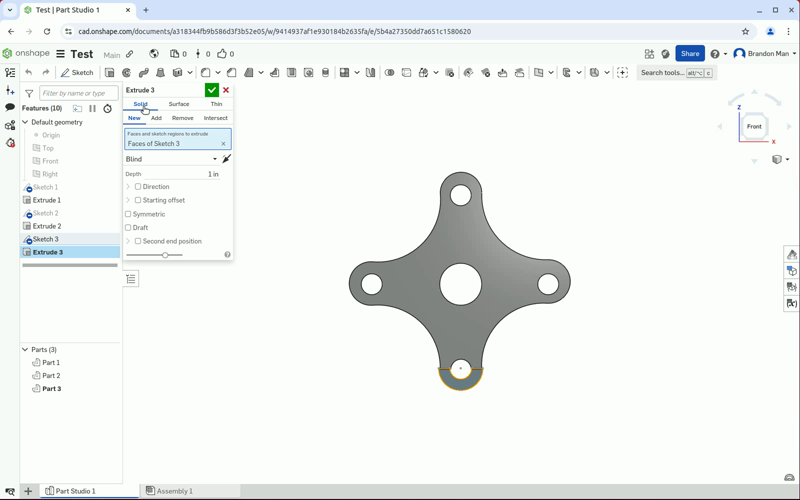
click(143, 106)
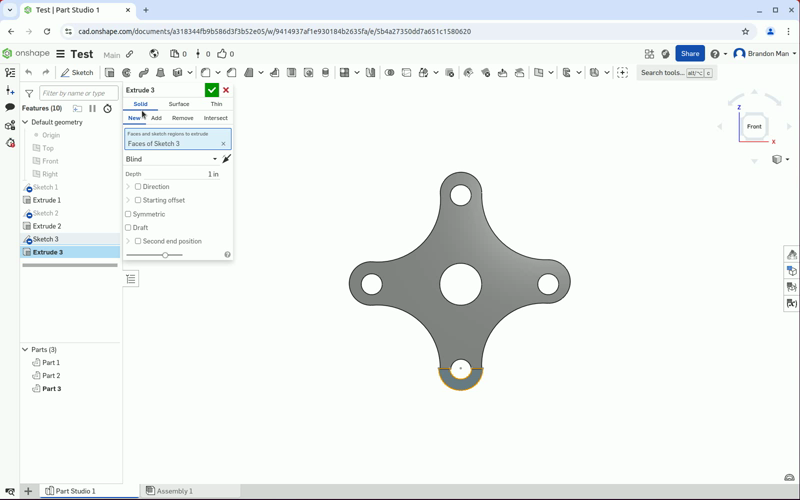
mouse_move(137, 120)
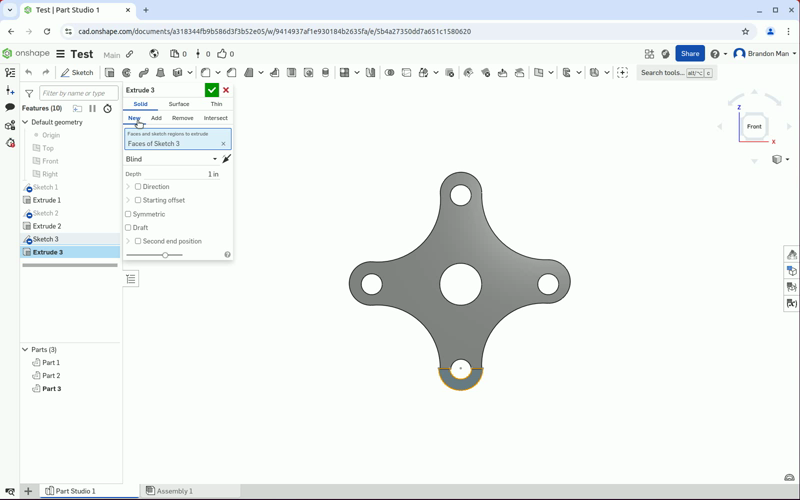
click(137, 120)
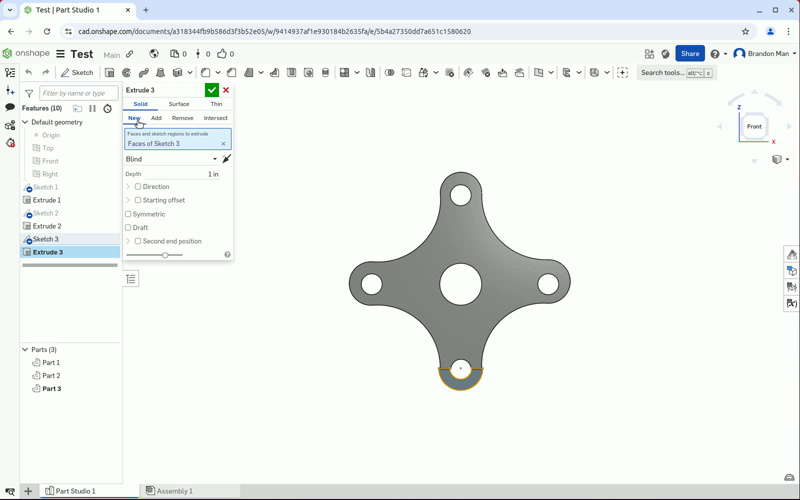
key(tab, 4)
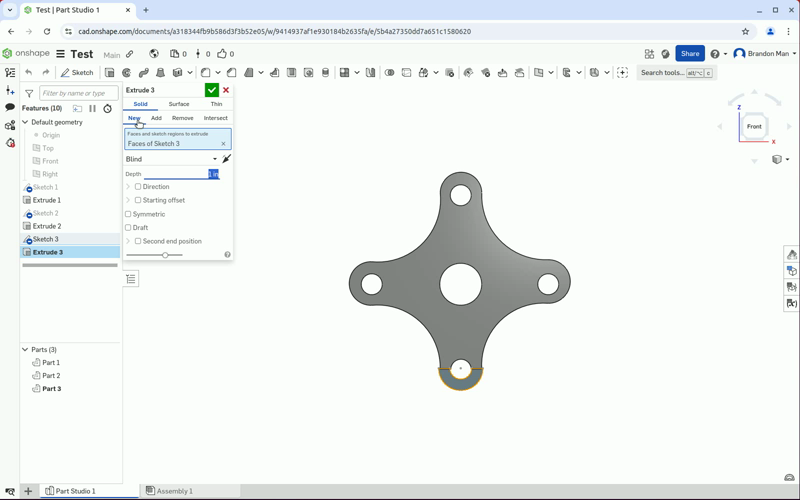
text(6.74)
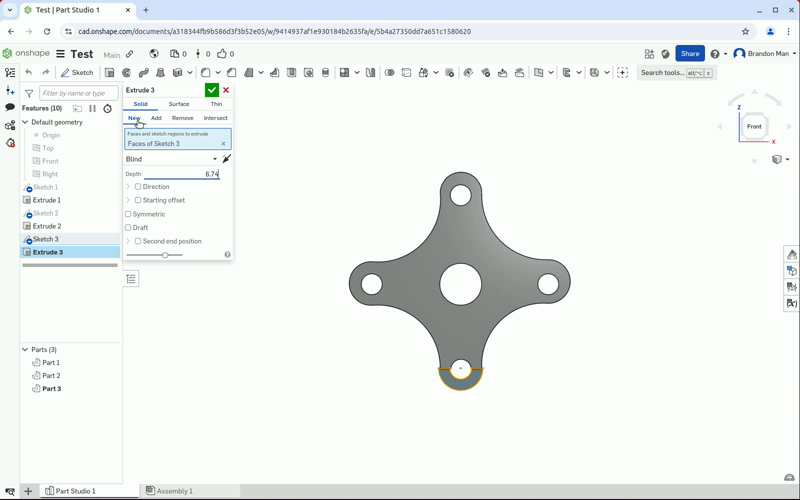
key(enter)
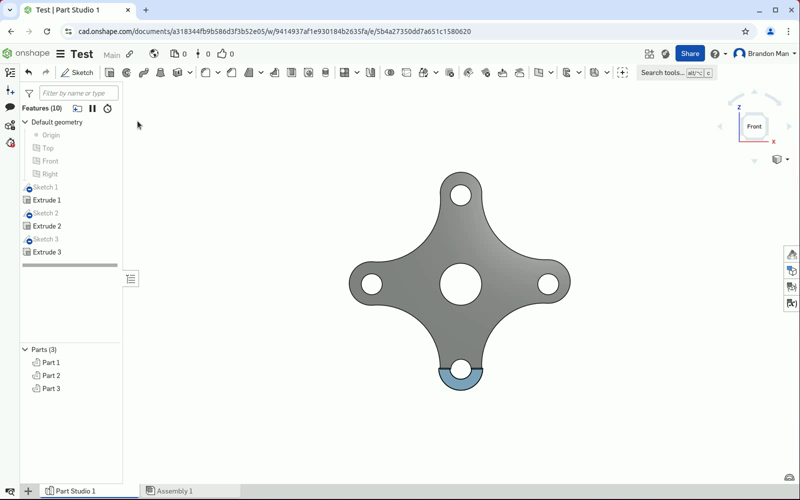
key(shift+h)
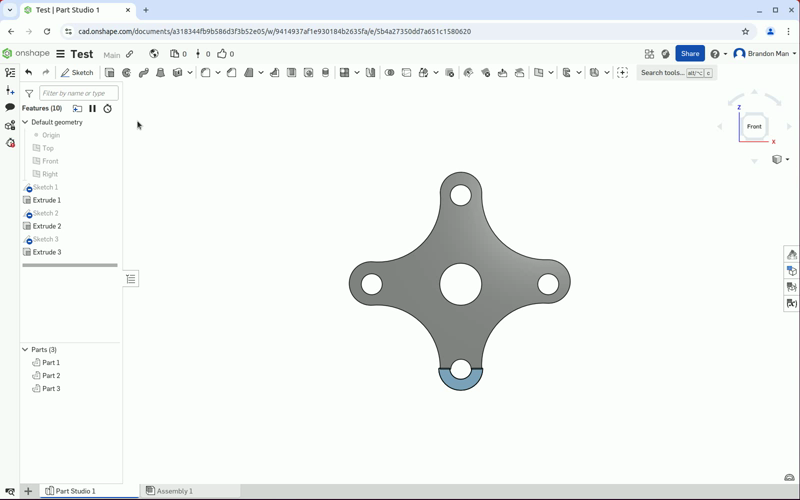
key(shift+h)
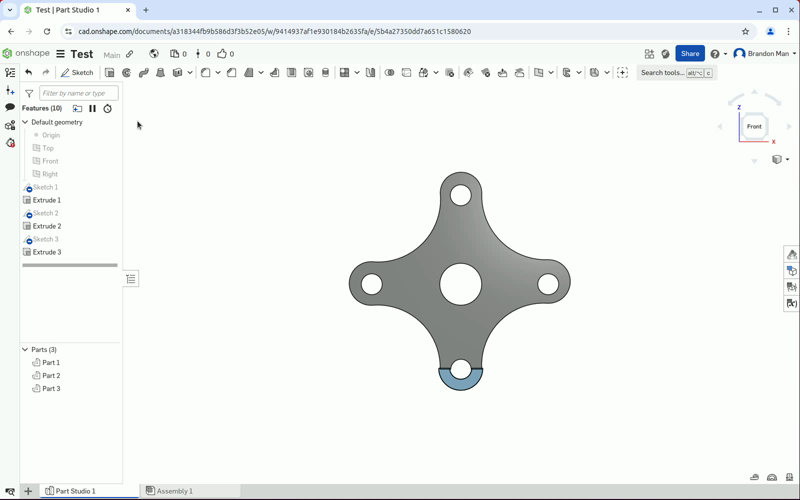
mouse_move(73, 189)
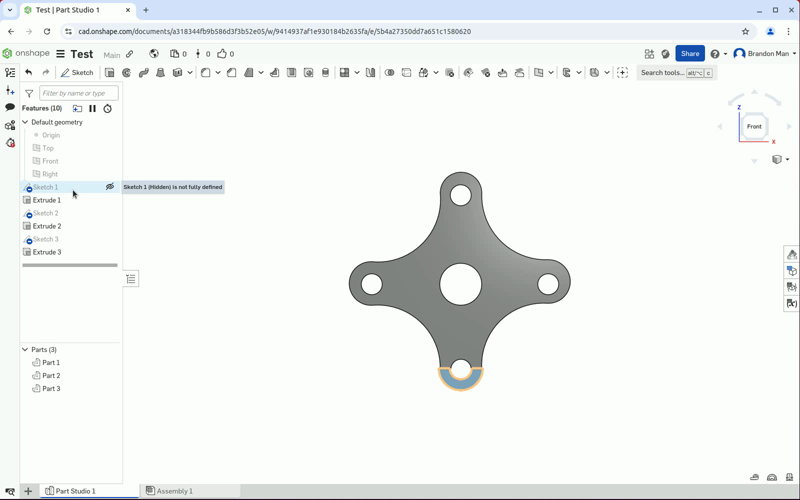
click(73, 189)
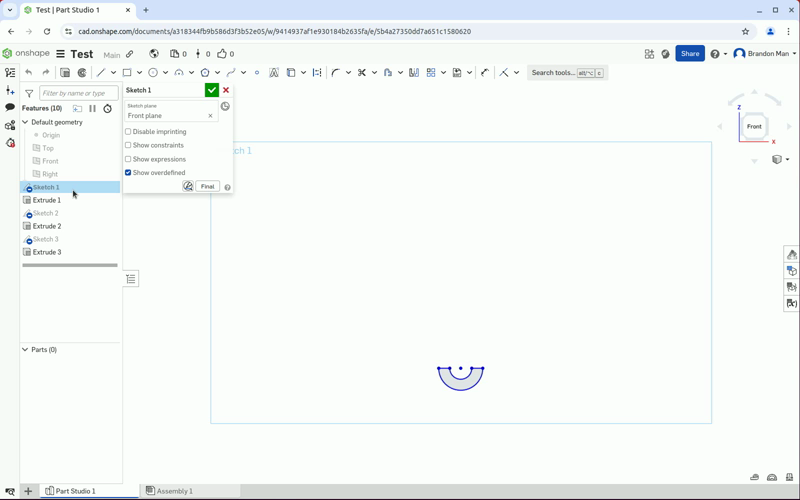
mouse_move(229, 92)
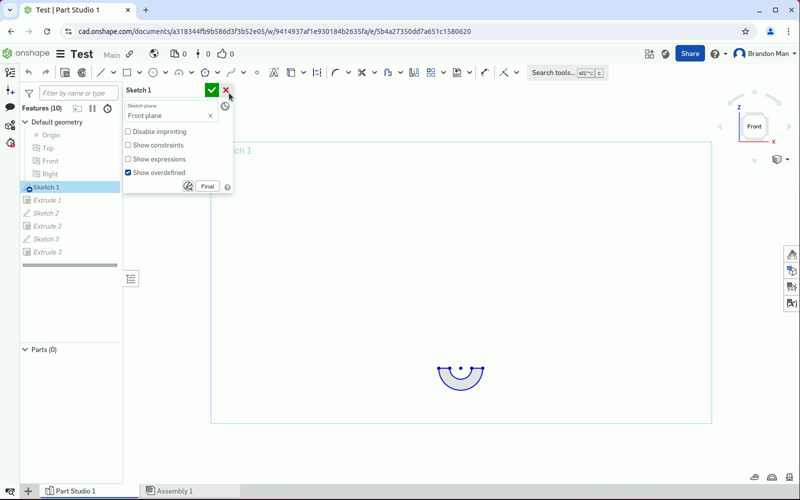
click(229, 92)
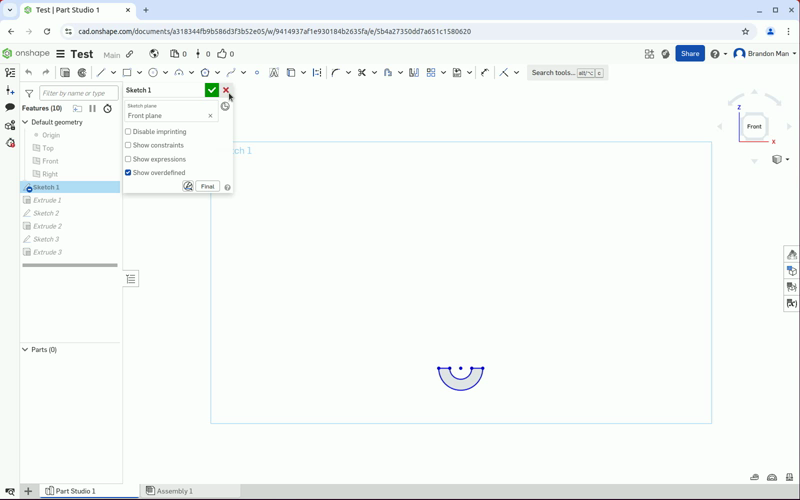
key(shift+s)
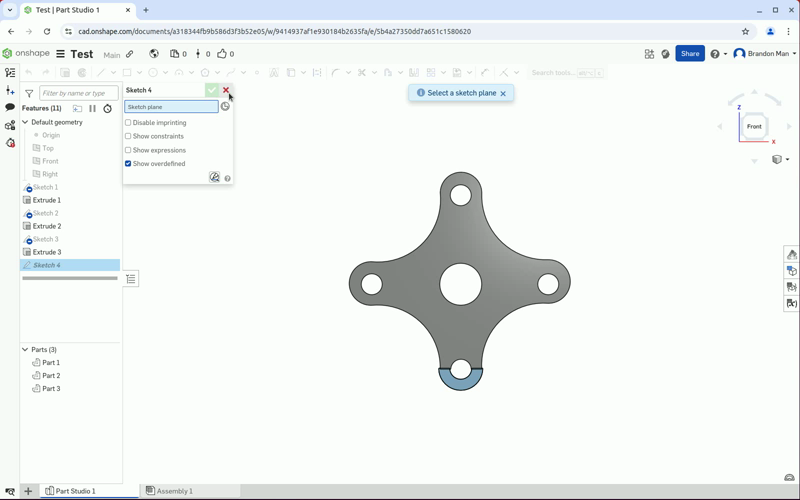
mouse_move(73, 163)
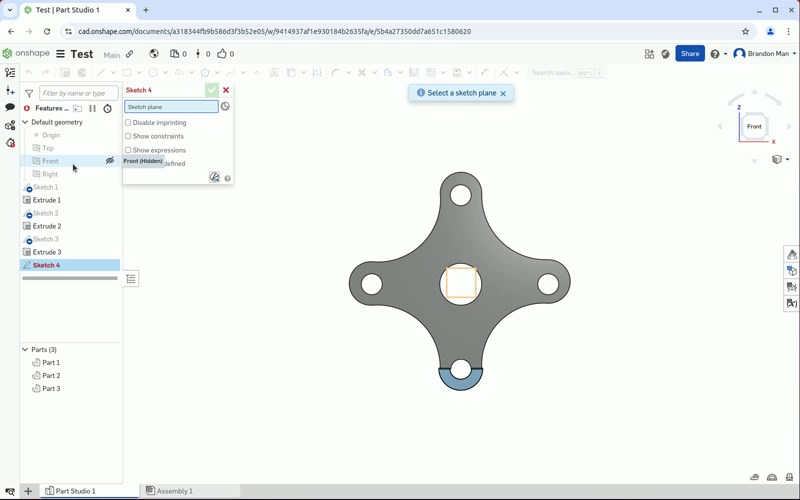
click(73, 163)
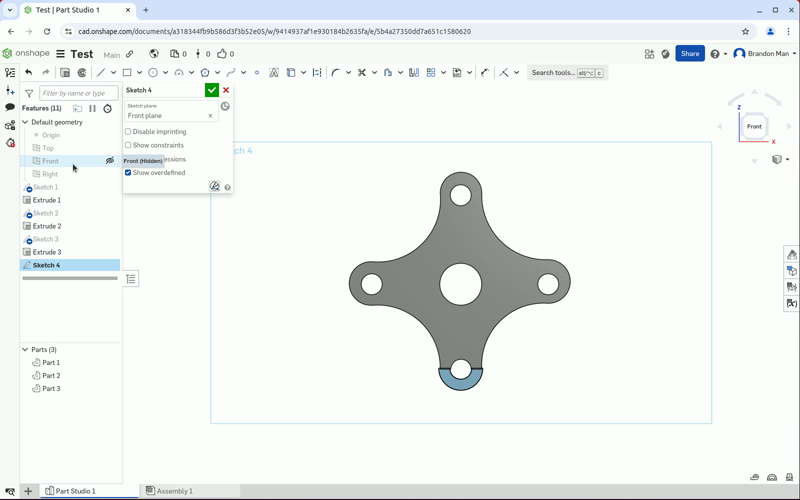
mouse_move(73, 352)
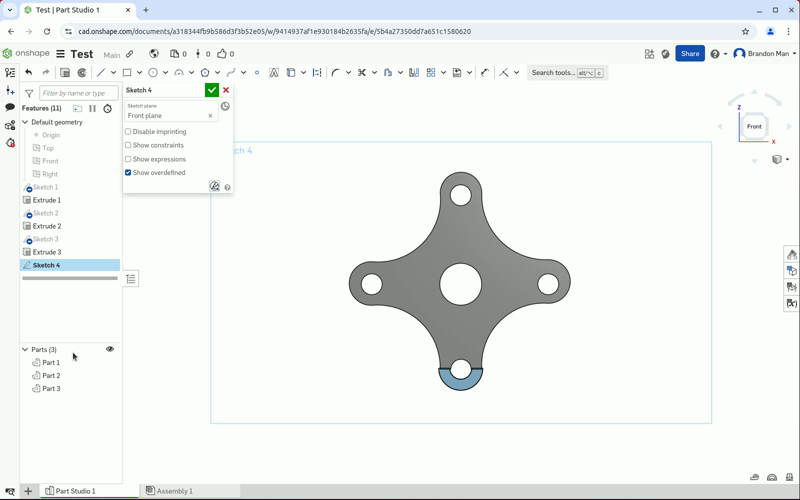
key(y)
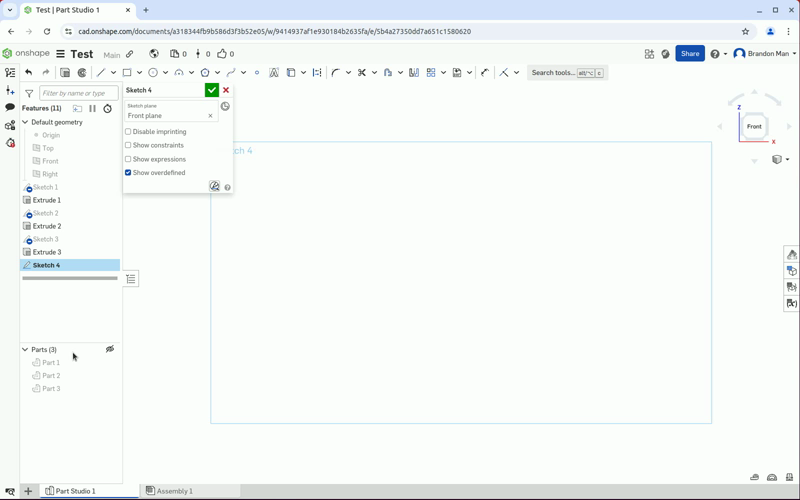
key(a)
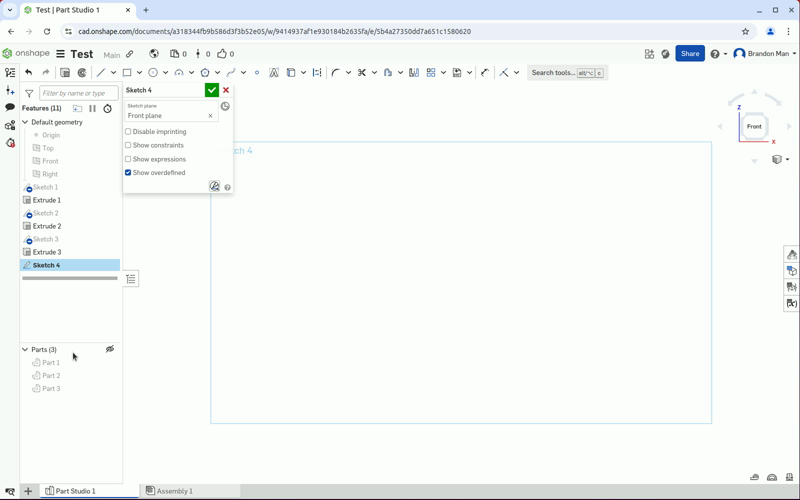
key_down(shift)
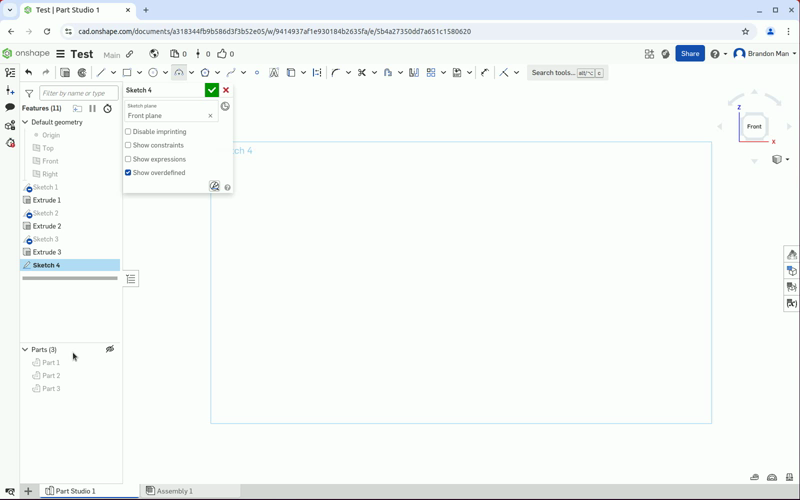
mouse_move(371, 305)
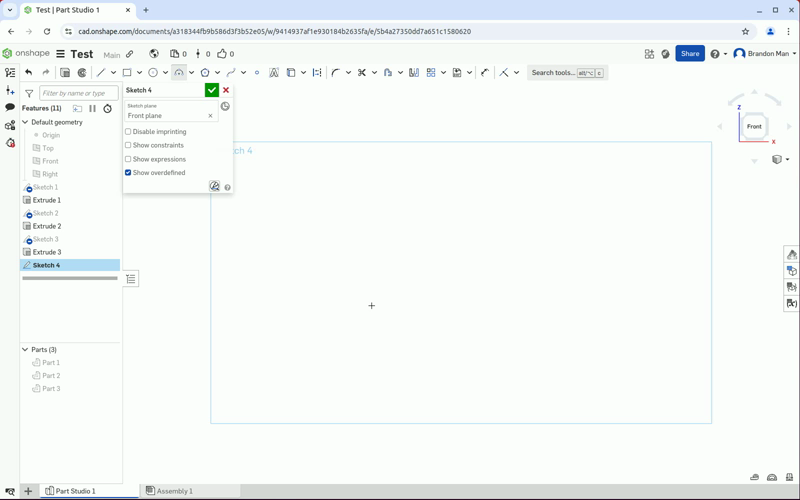
click(371, 305)
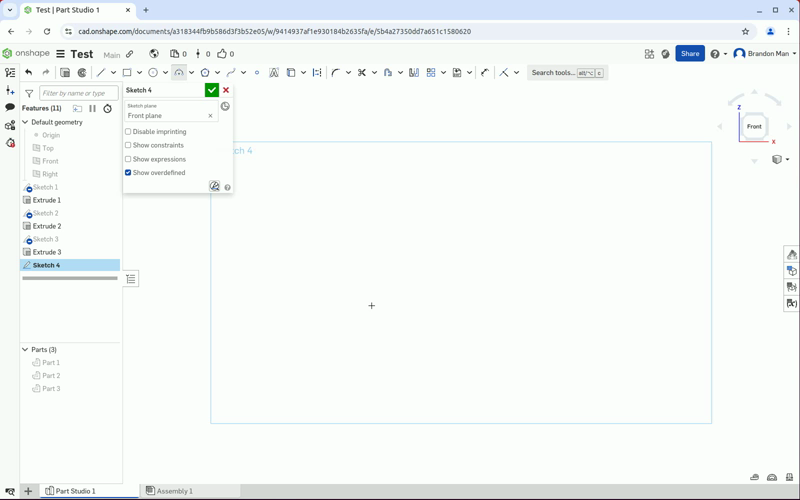
key_up(shift)
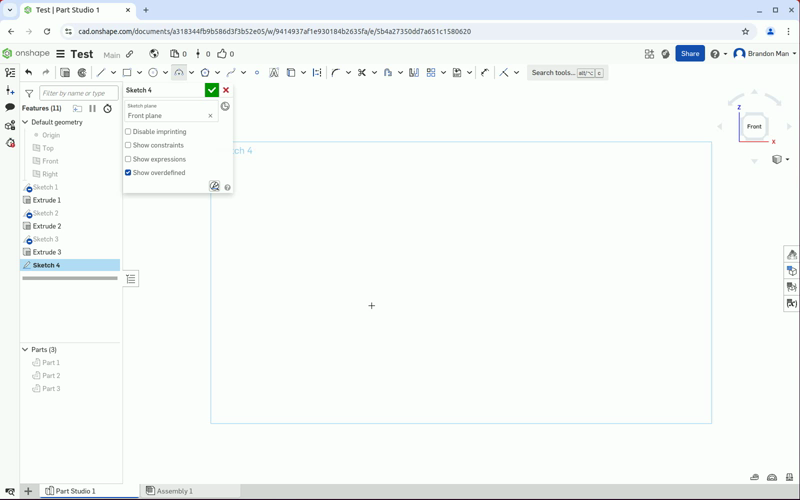
key_down(shift)
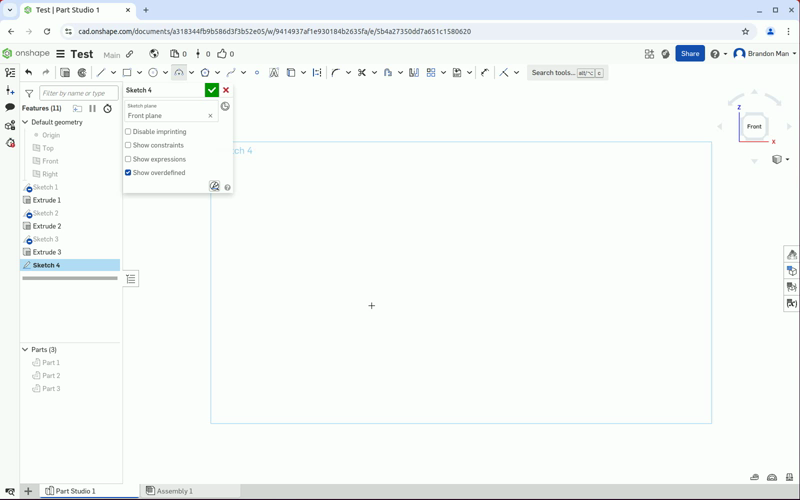
mouse_move(440, 369)
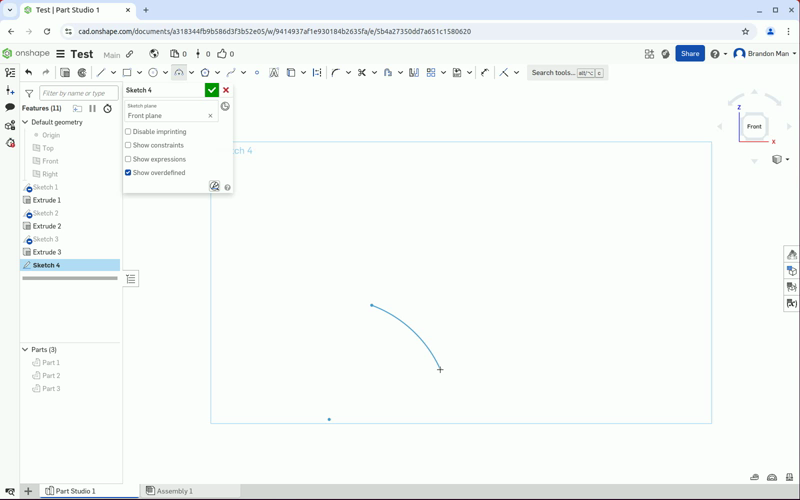
click(440, 369)
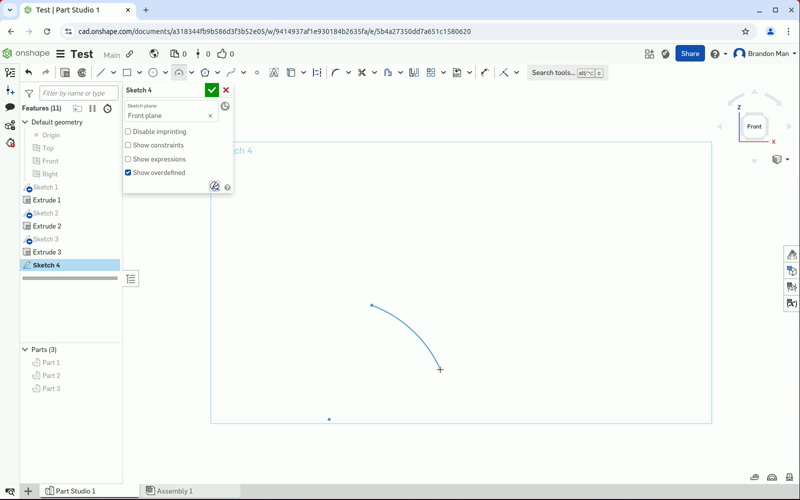
mouse_move(420, 321)
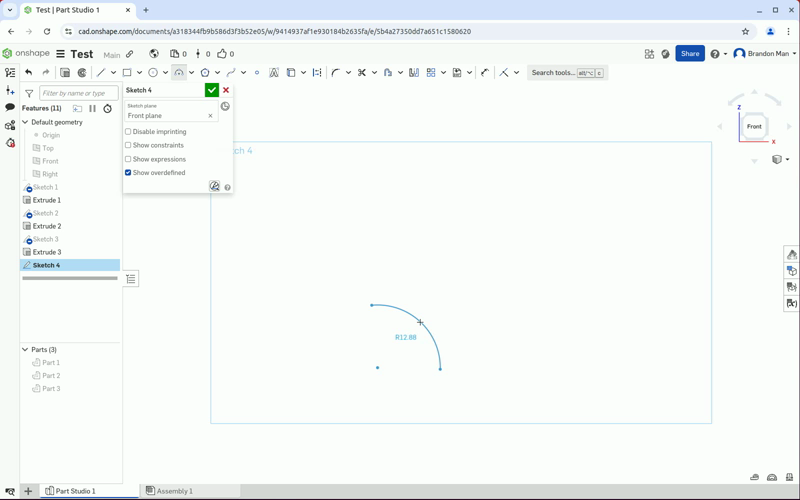
click(420, 321)
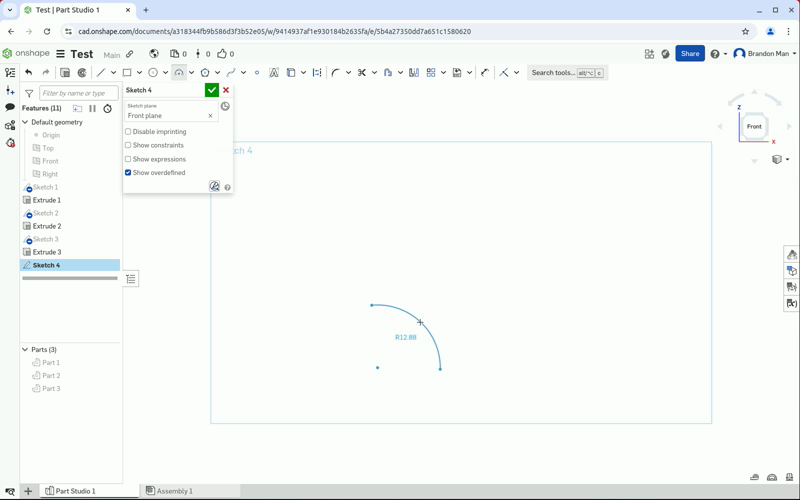
key_up(shift)
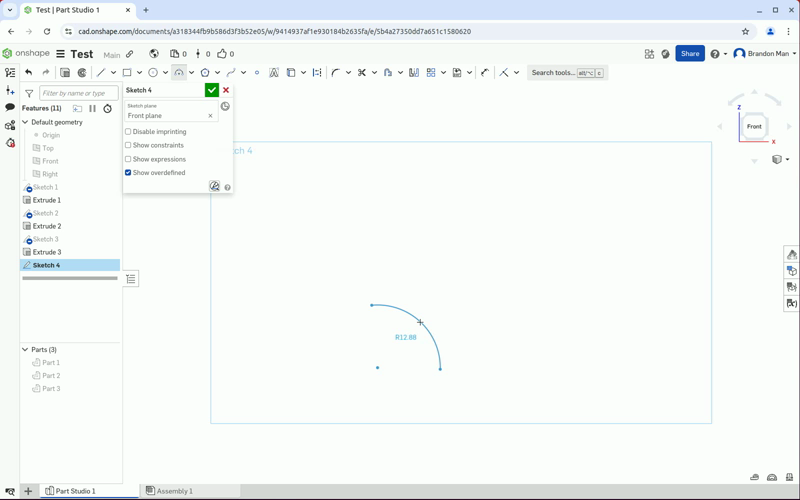
key(esc)
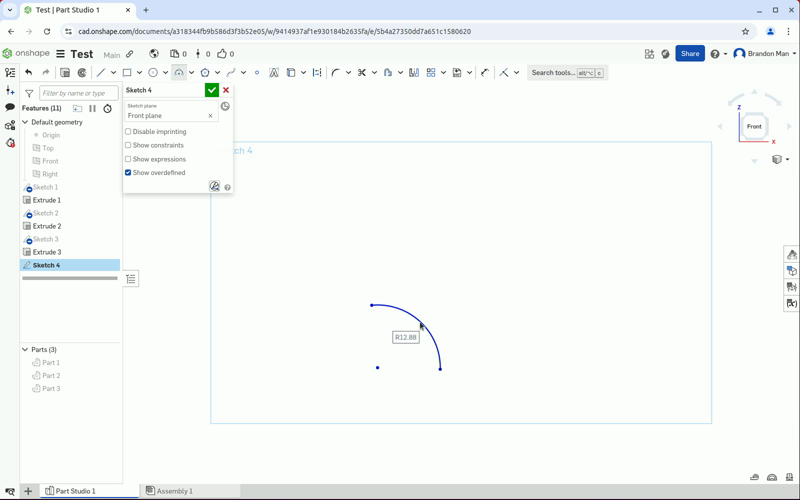
key(l)
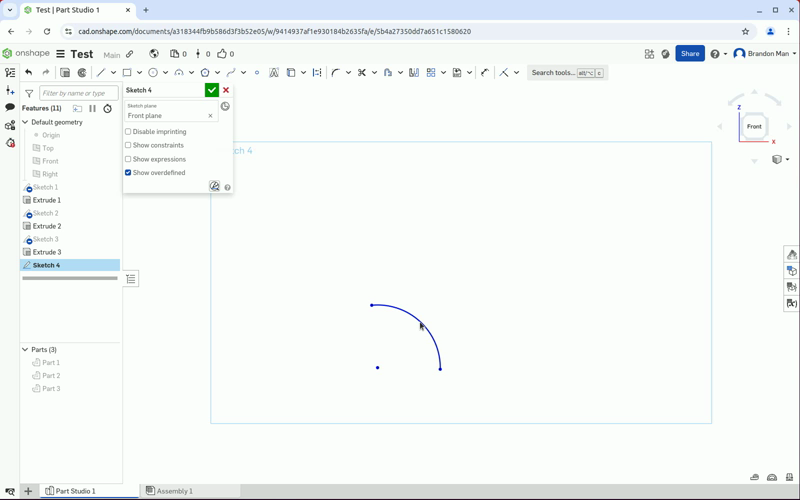
mouse_move(440, 369)
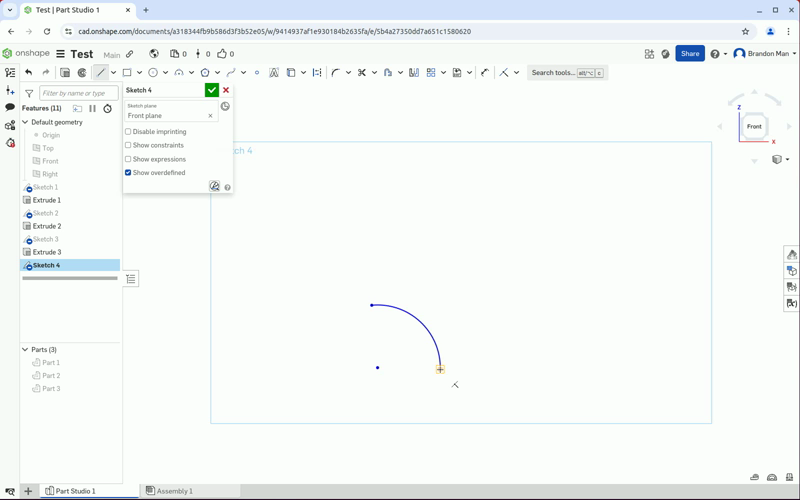
click(440, 369)
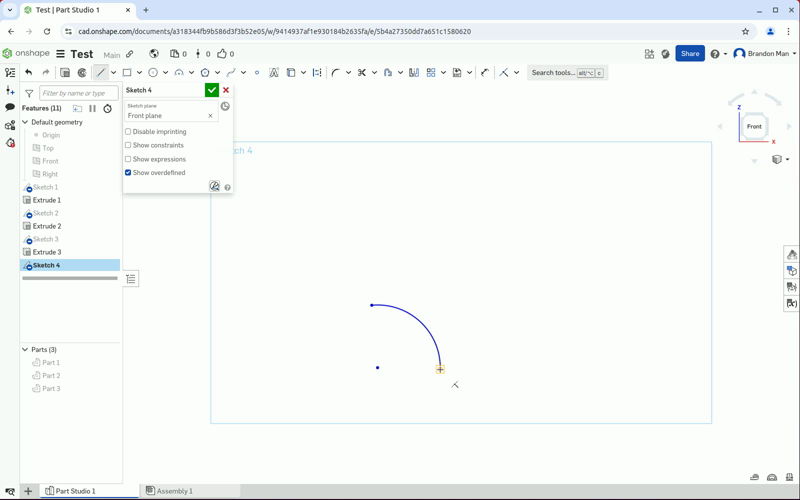
key_down(shift)
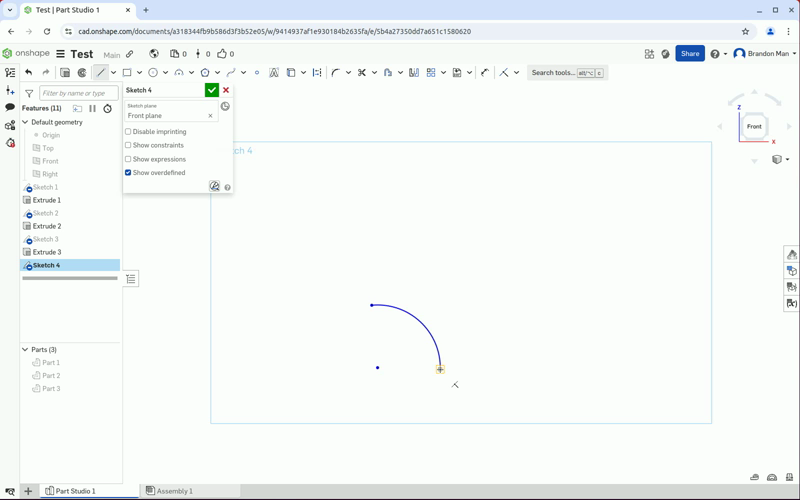
mouse_move(470, 369)
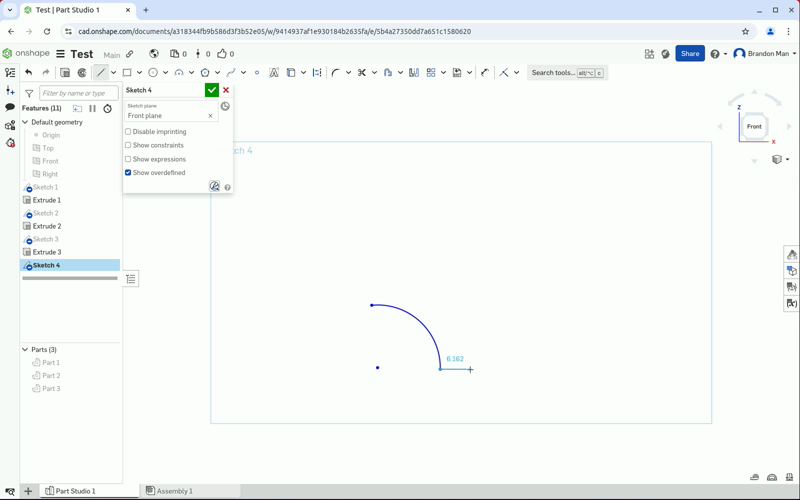
mouse_move(450, 369)
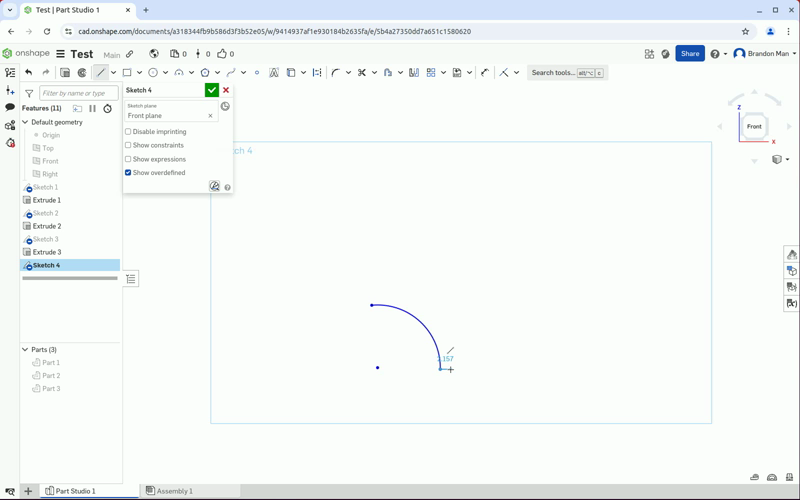
click(450, 369)
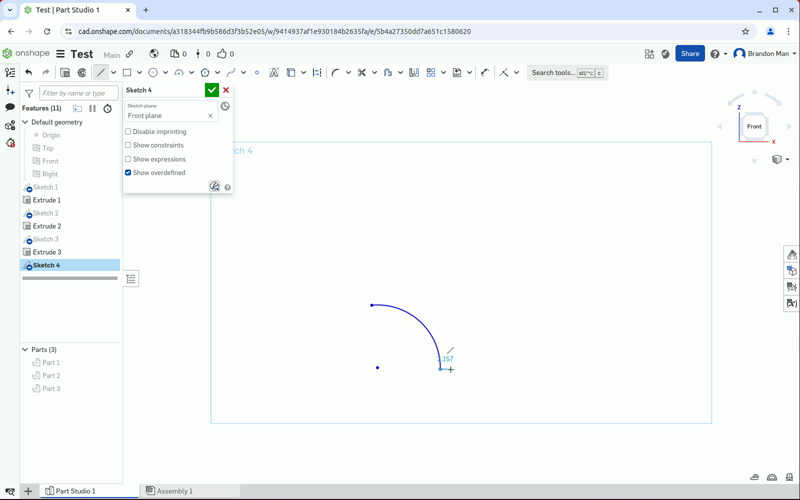
key_up(shift)
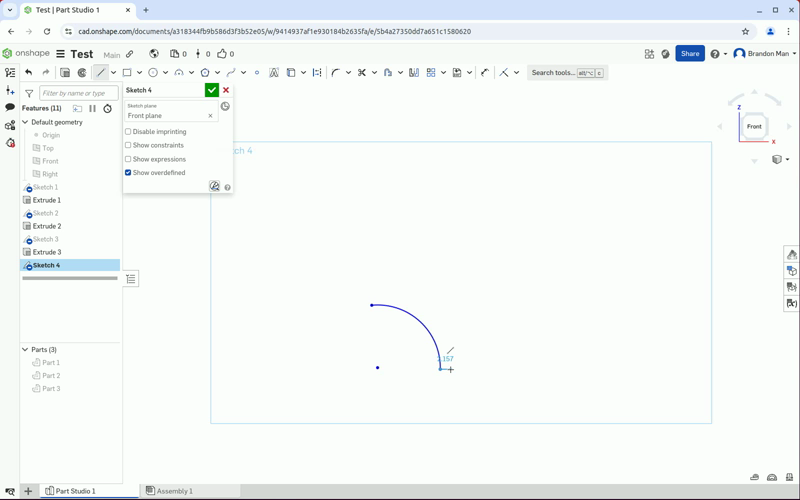
key(esc)
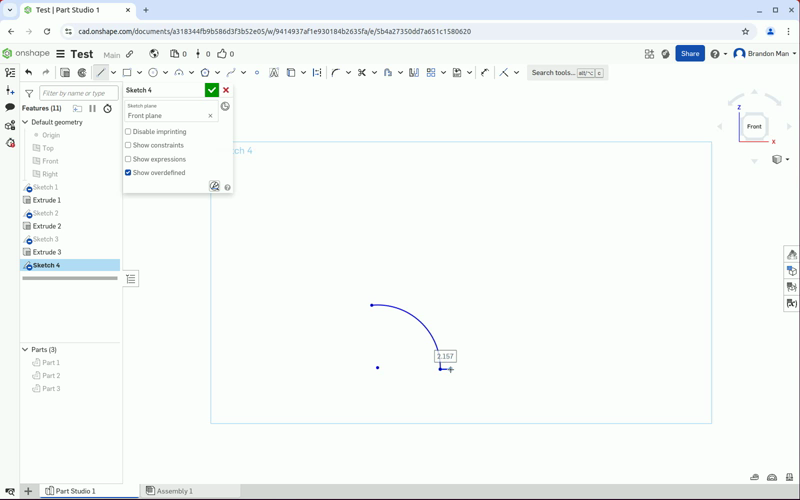
key(a)
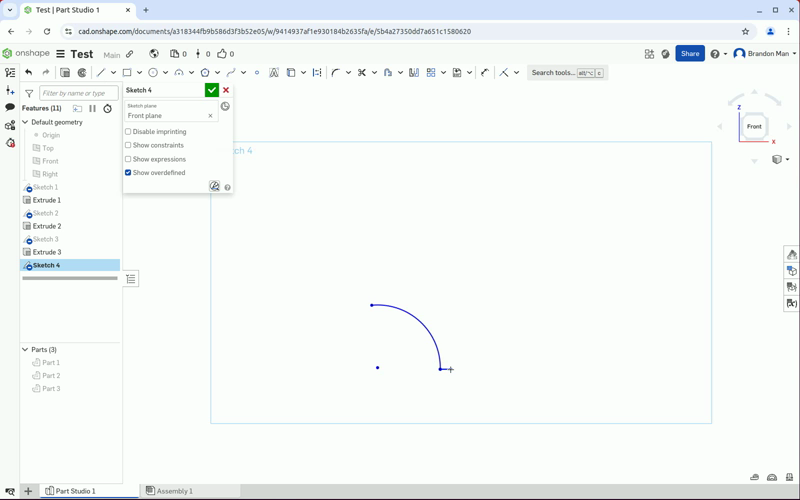
mouse_move(450, 369)
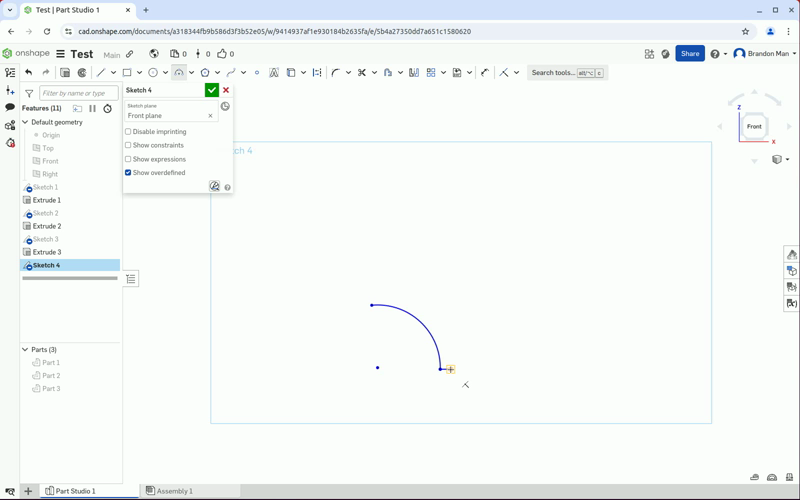
click(450, 369)
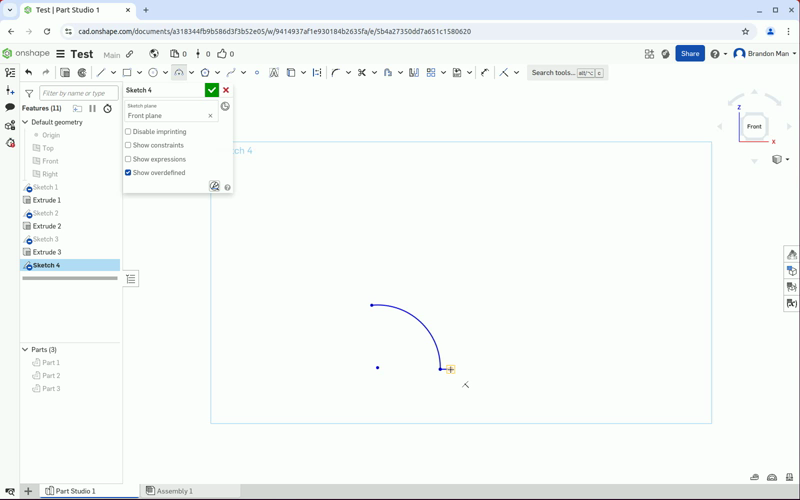
key_down(shift)
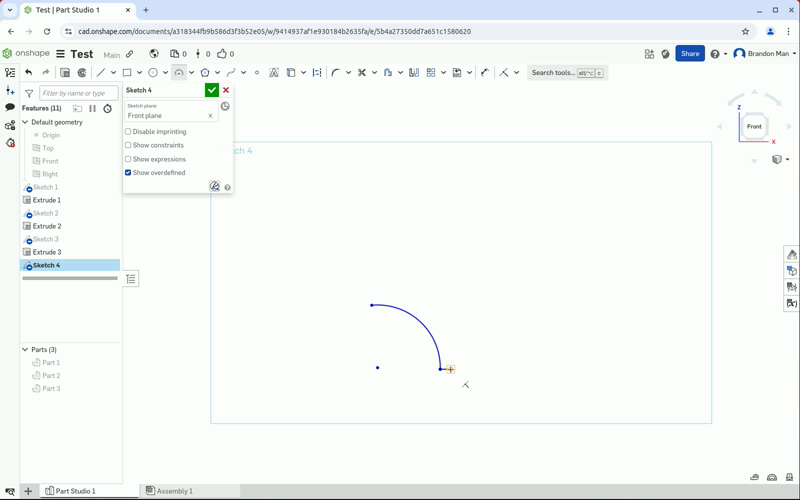
mouse_move(471, 369)
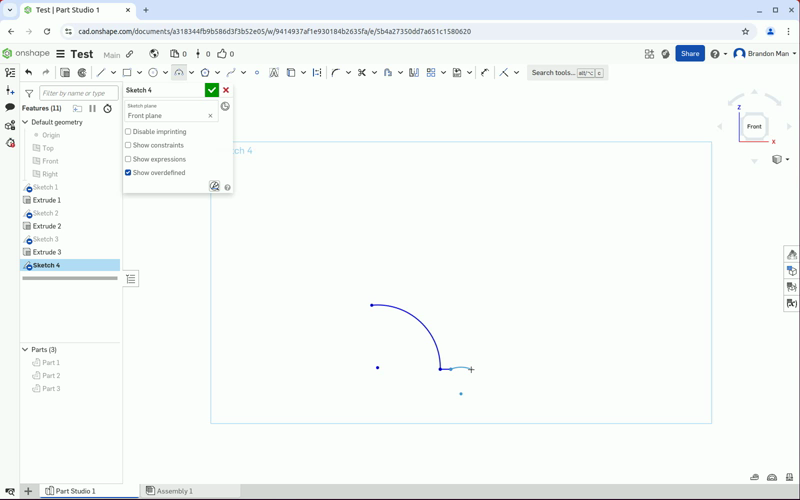
click(471, 369)
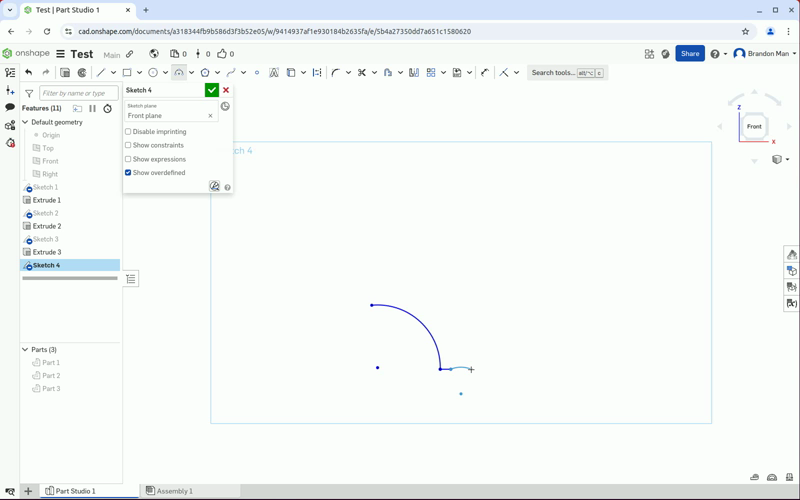
mouse_move(460, 359)
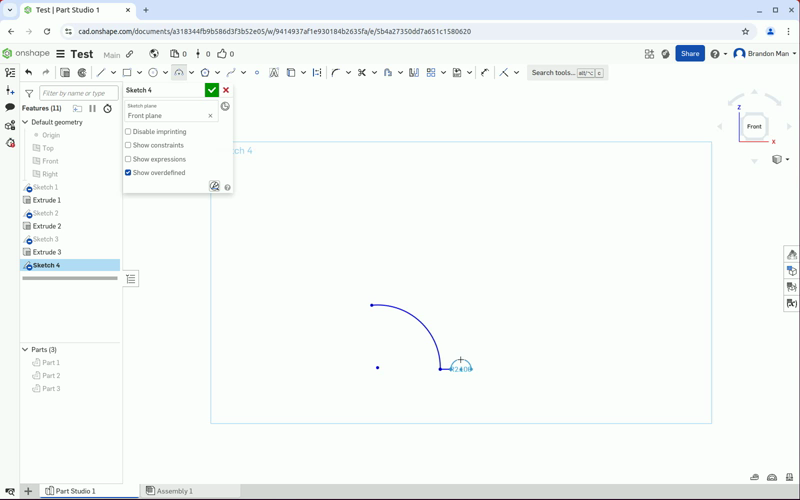
click(460, 359)
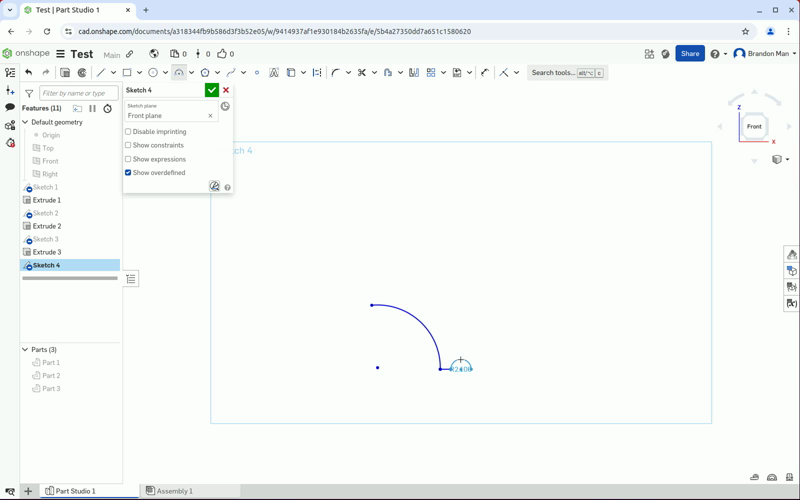
key_up(shift)
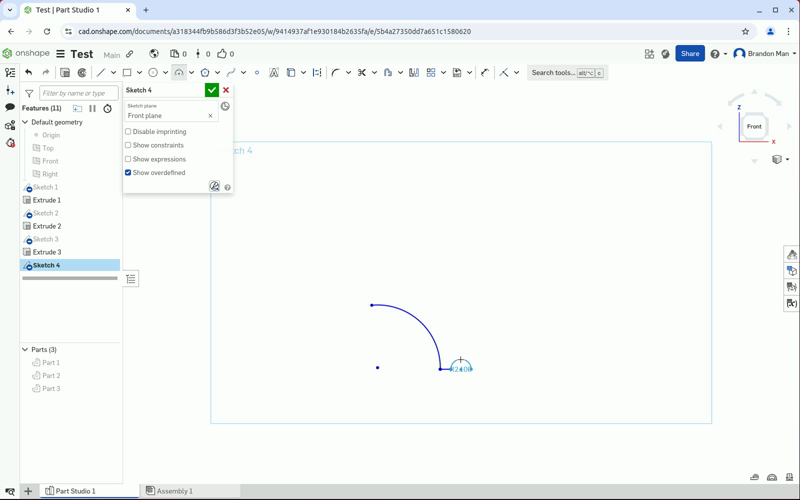
key(esc)
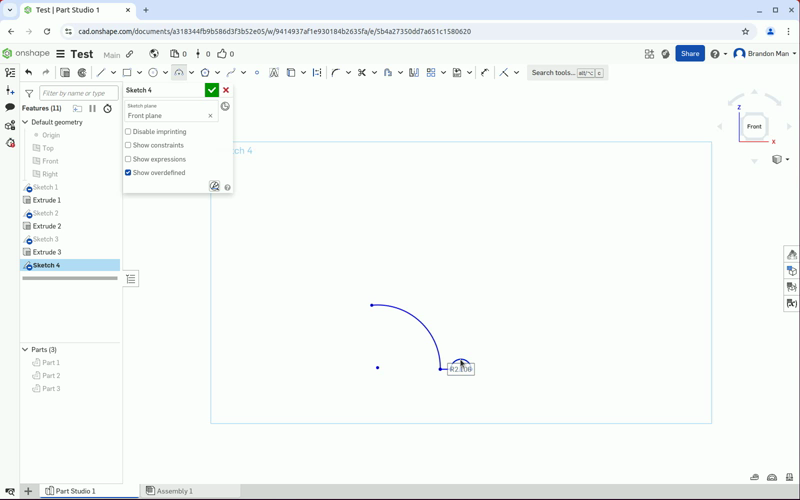
key(l)
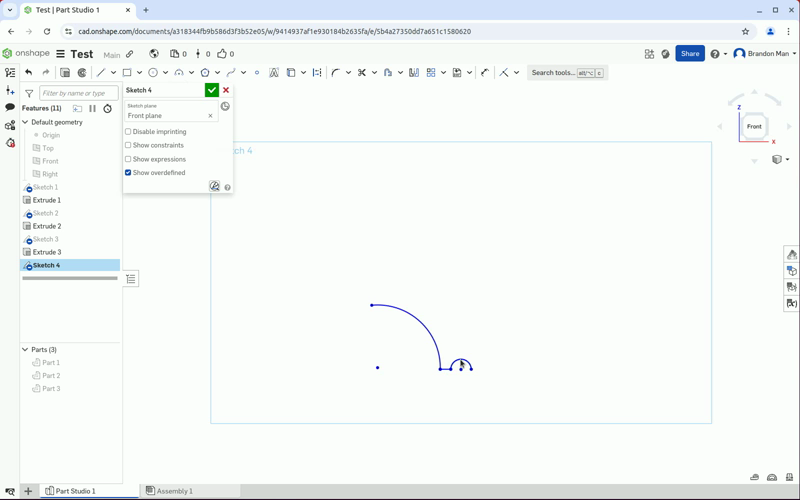
mouse_move(471, 369)
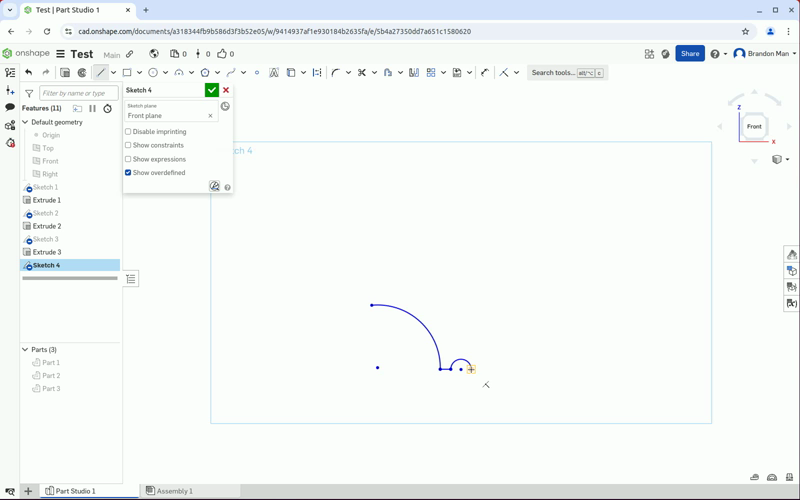
click(471, 369)
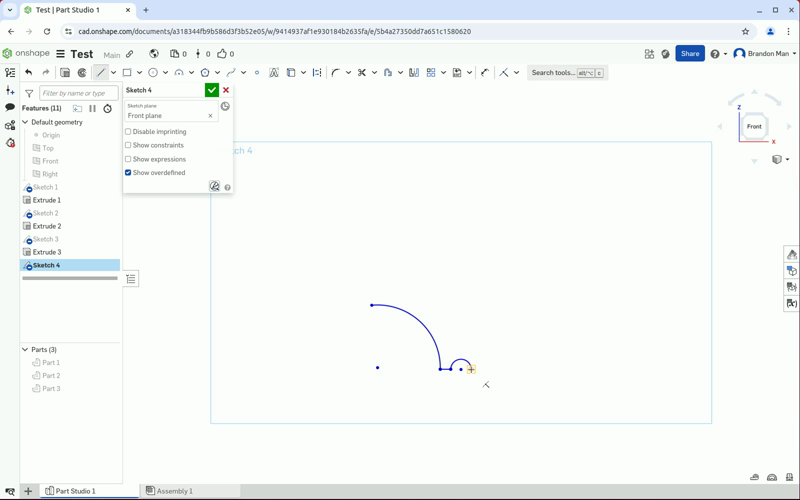
key_down(shift)
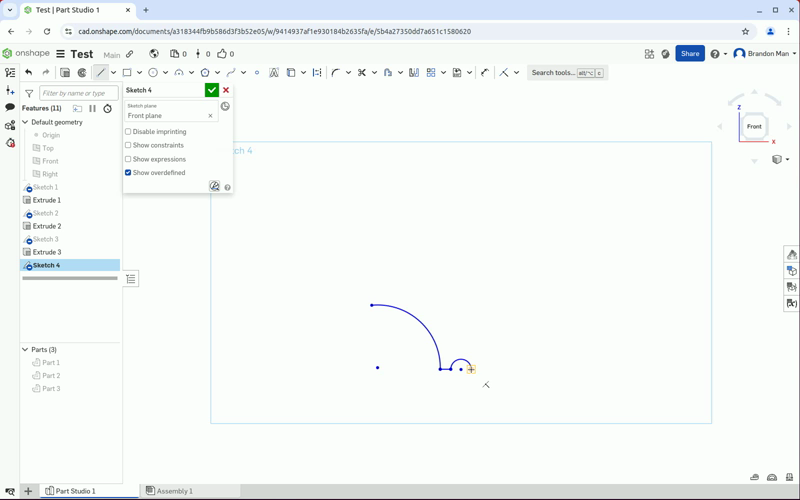
mouse_move(501, 369)
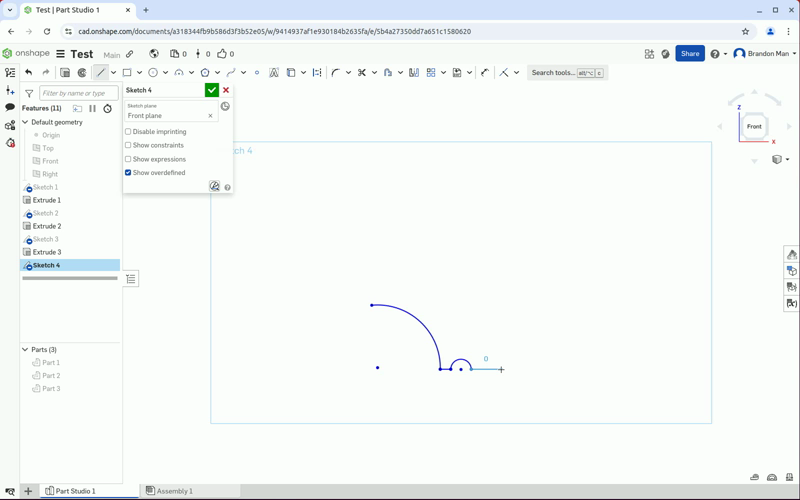
mouse_move(481, 369)
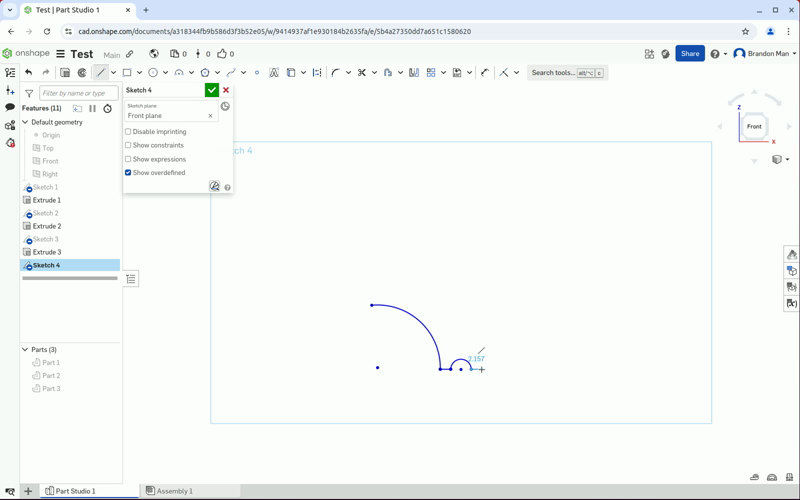
click(481, 369)
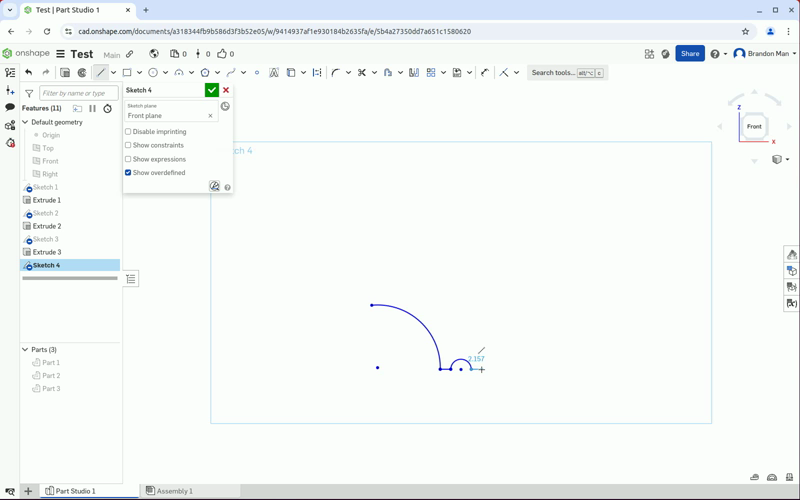
key_up(shift)
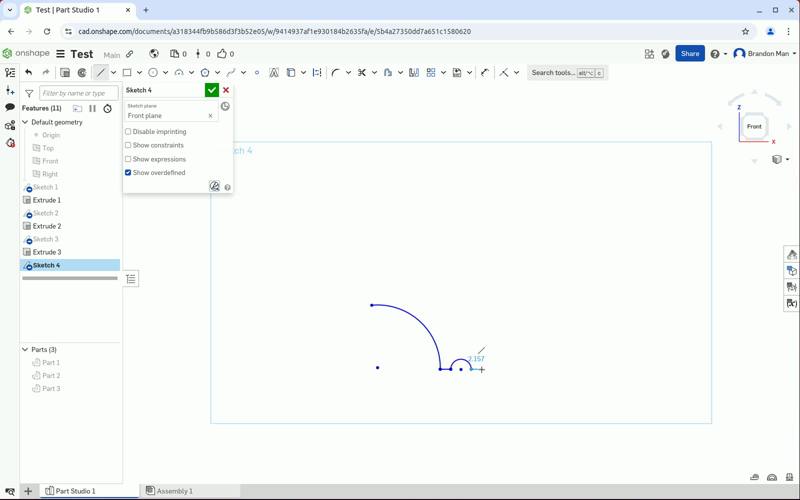
key(esc)
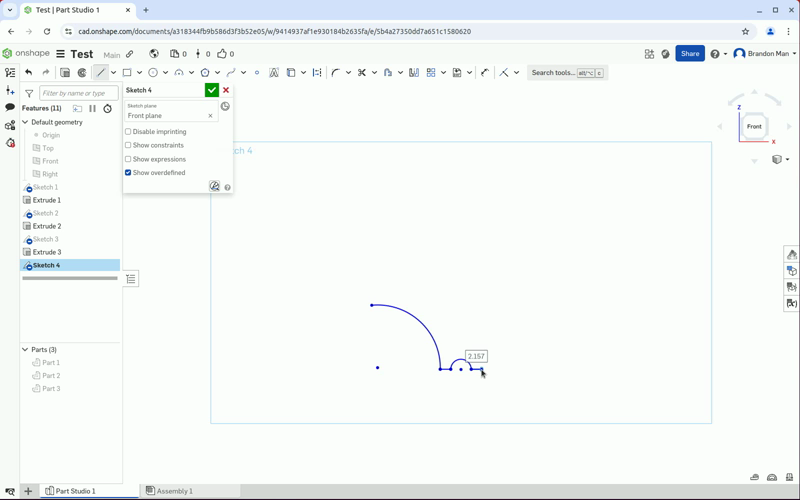
key(a)
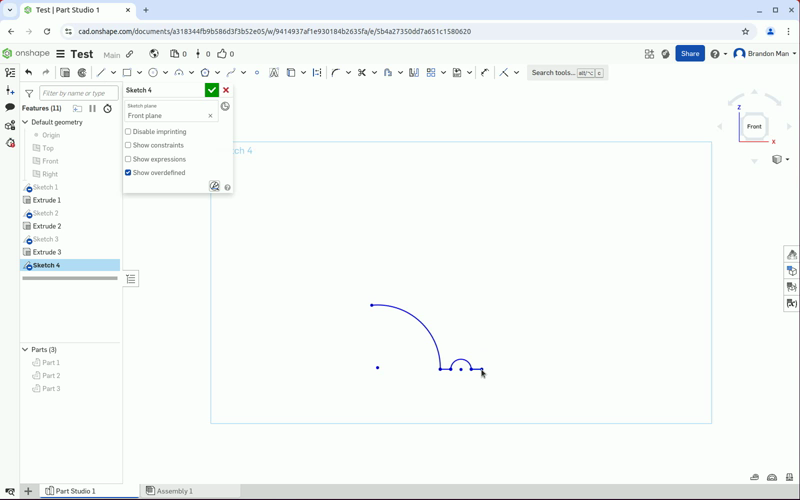
mouse_move(481, 369)
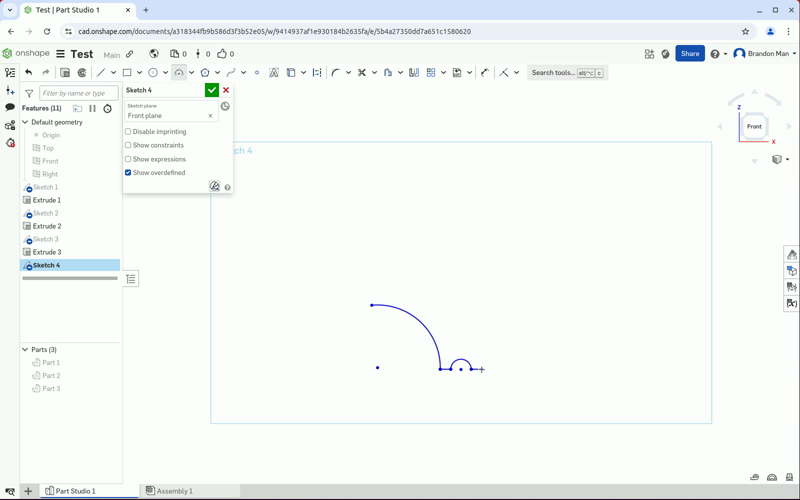
click(481, 369)
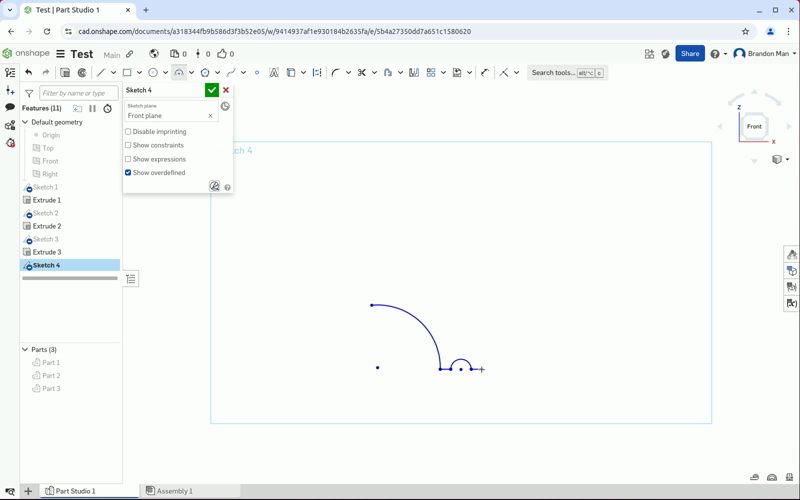
key_down(shift)
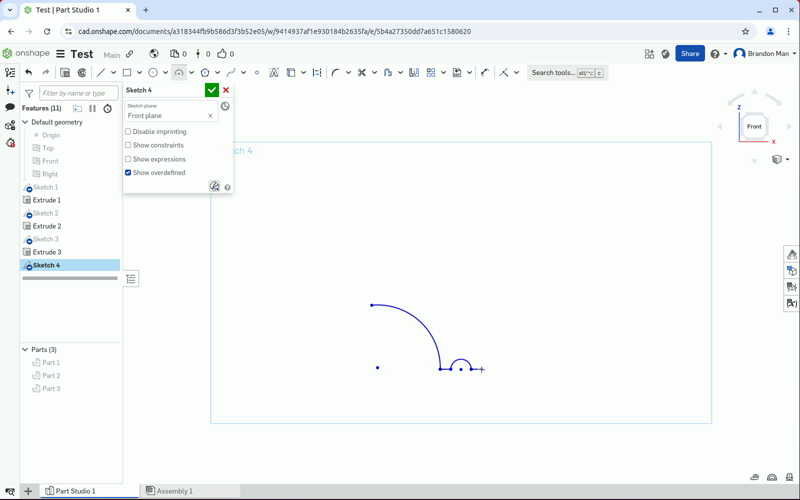
mouse_move(548, 303)
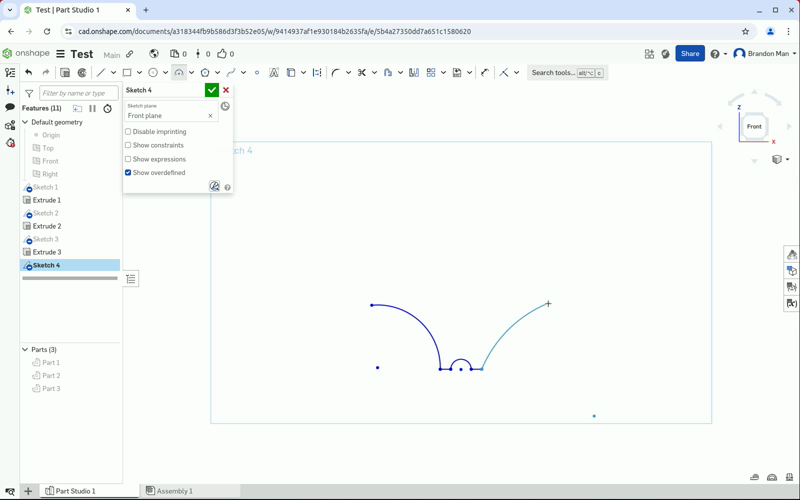
click(548, 303)
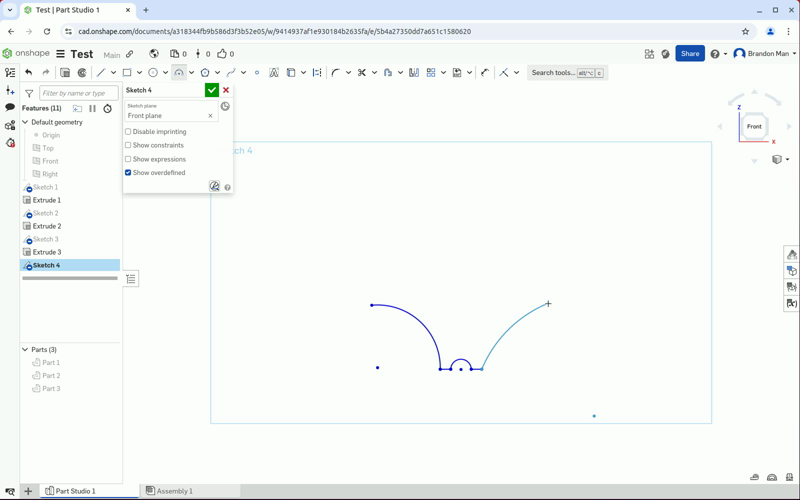
mouse_move(499, 321)
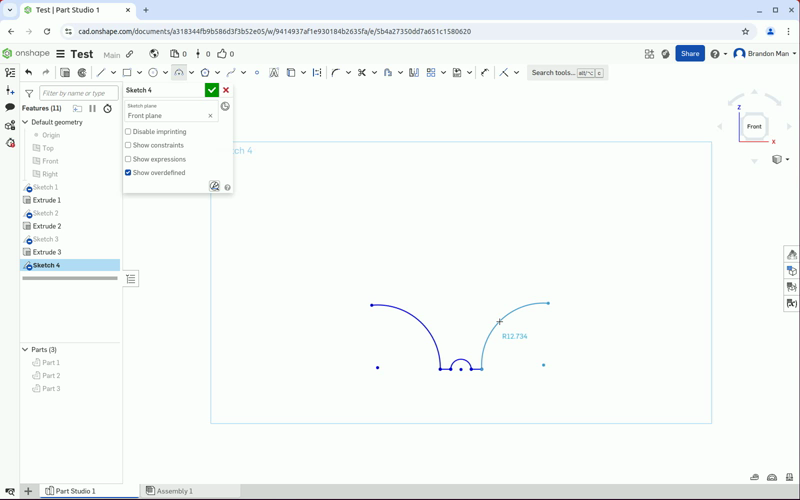
click(499, 321)
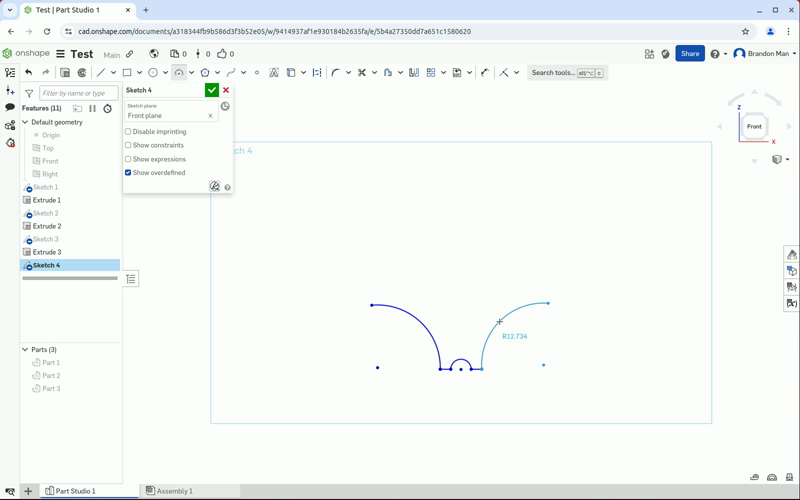
key_up(shift)
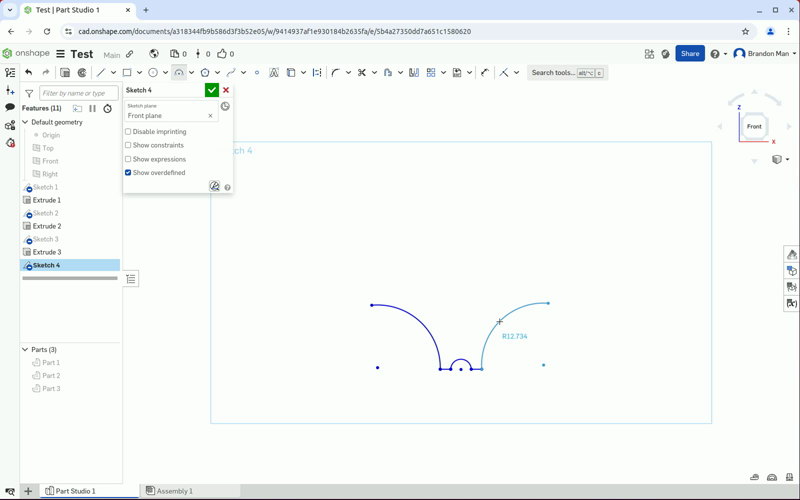
mouse_move(548, 303)
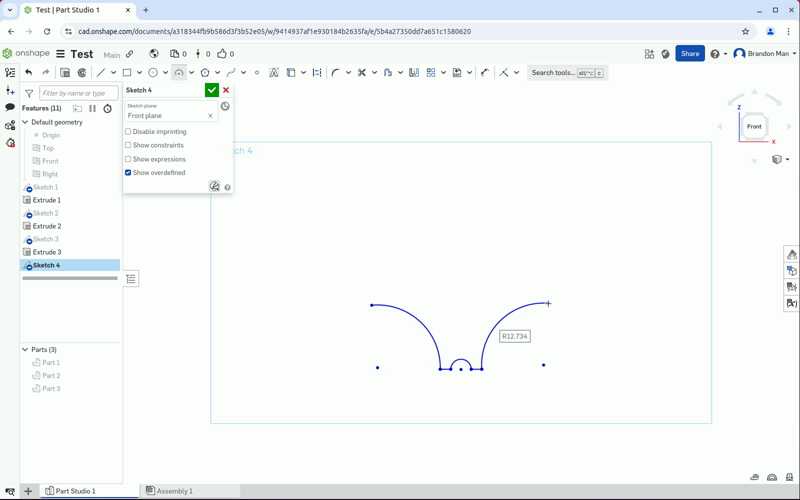
click(548, 303)
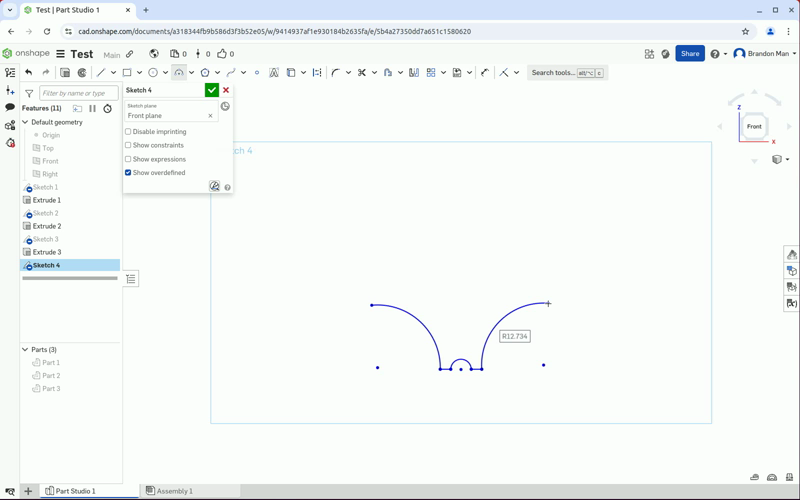
key_down(shift)
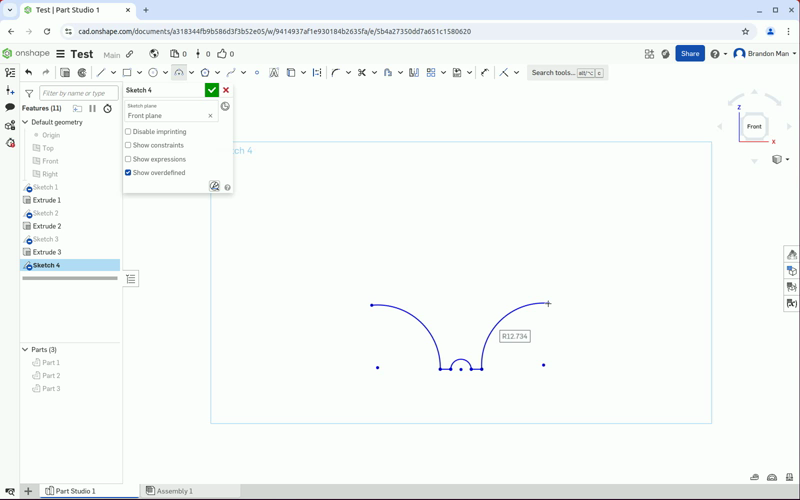
mouse_move(548, 259)
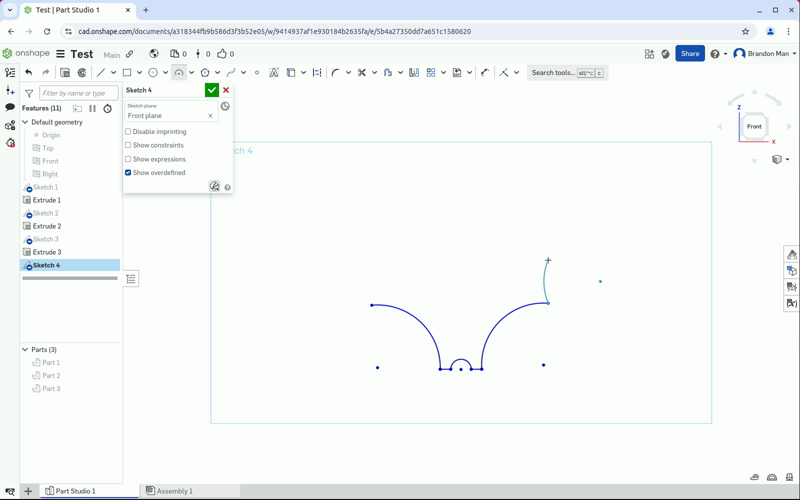
click(548, 259)
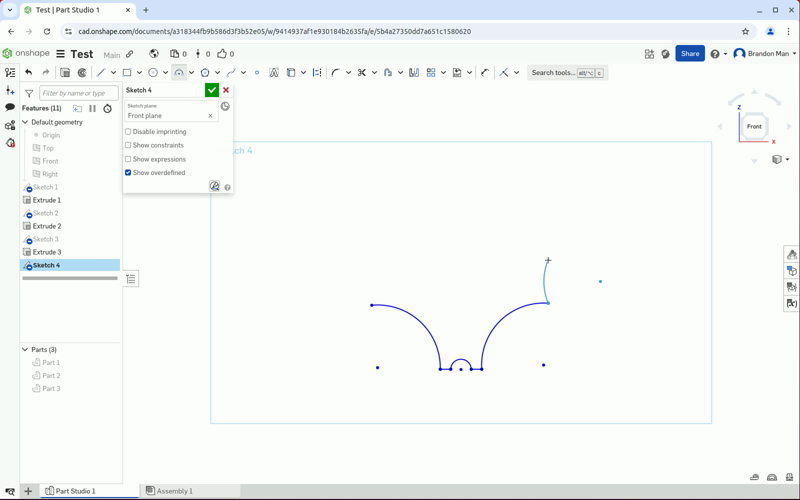
mouse_move(570, 281)
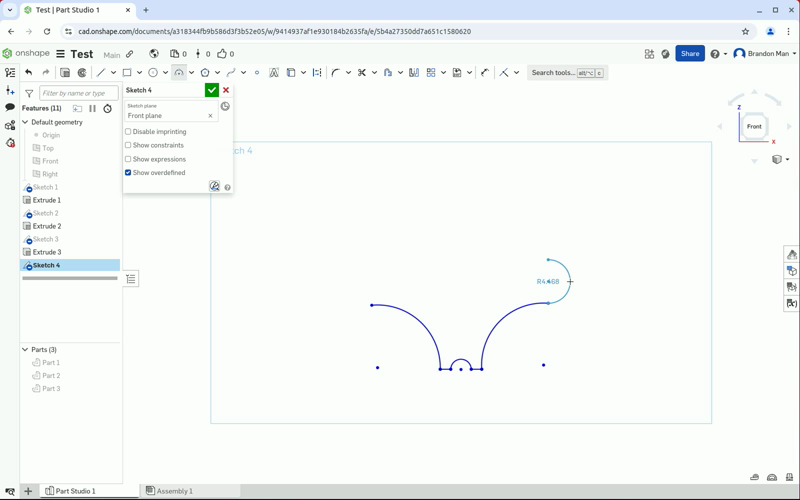
click(570, 281)
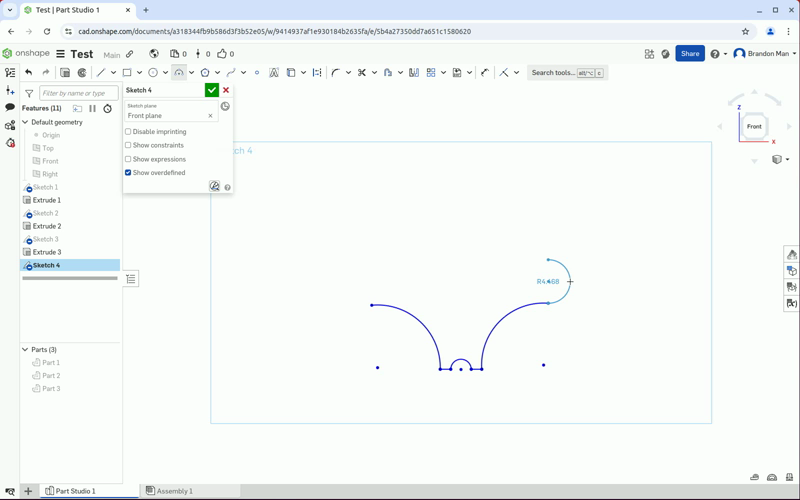
key_up(shift)
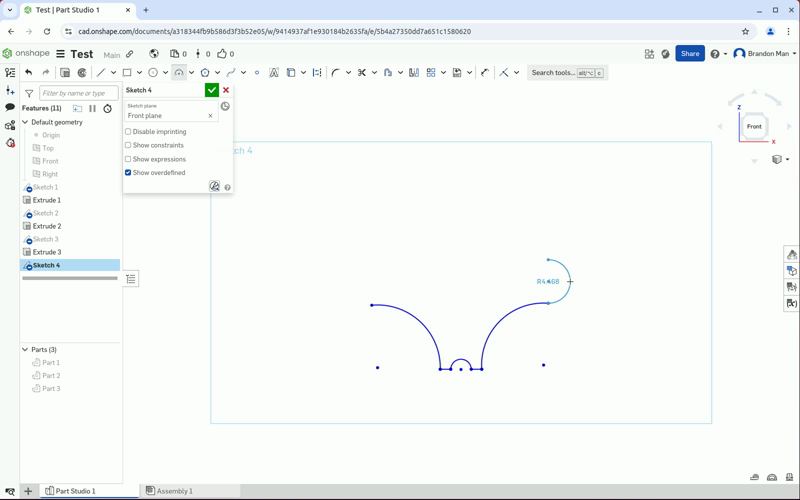
mouse_move(548, 259)
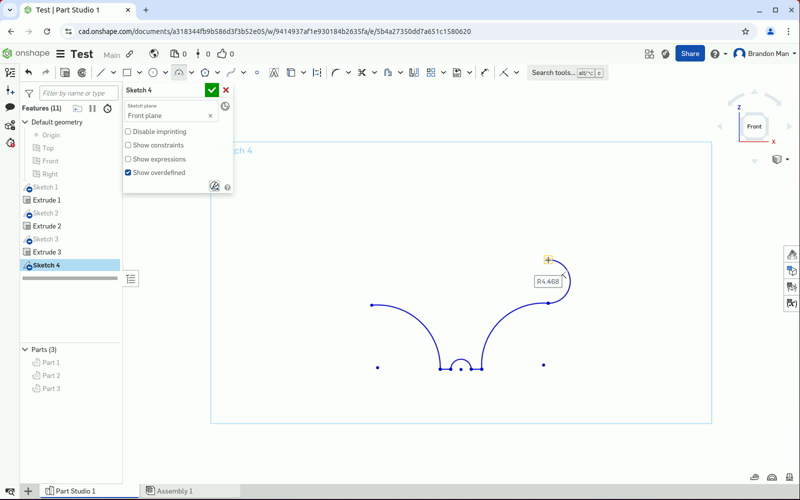
click(548, 259)
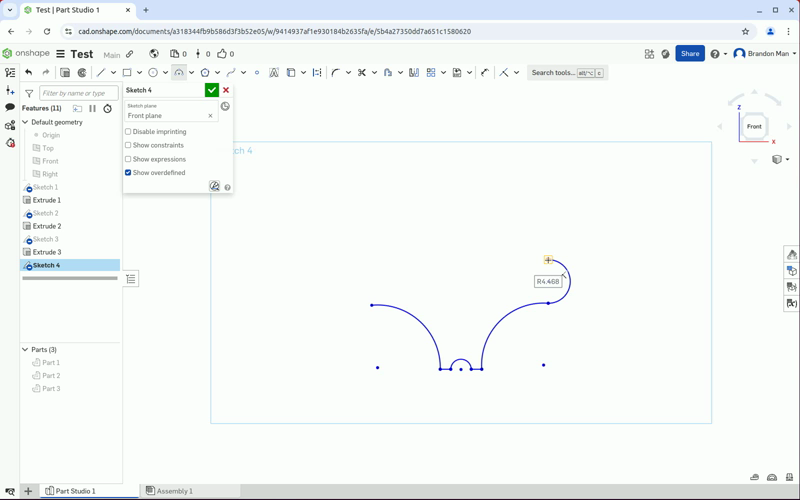
key_down(shift)
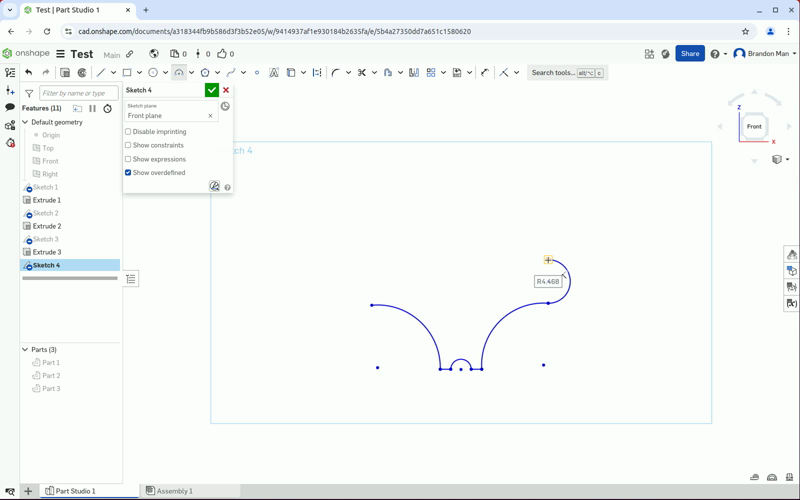
mouse_move(481, 192)
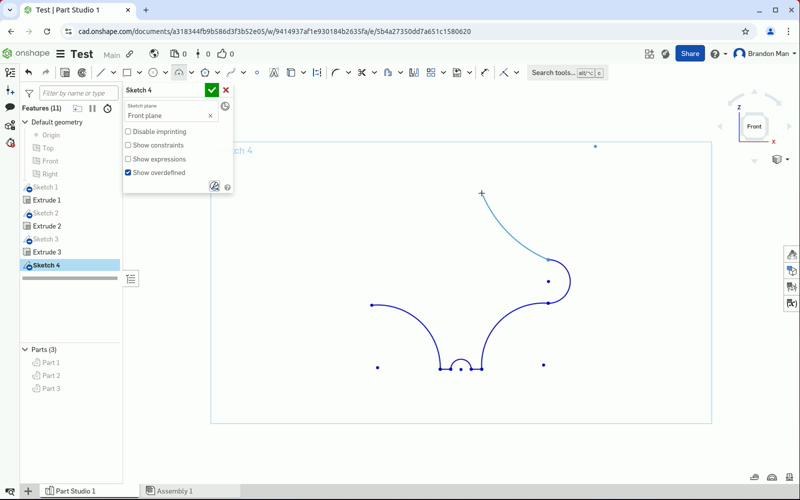
click(481, 192)
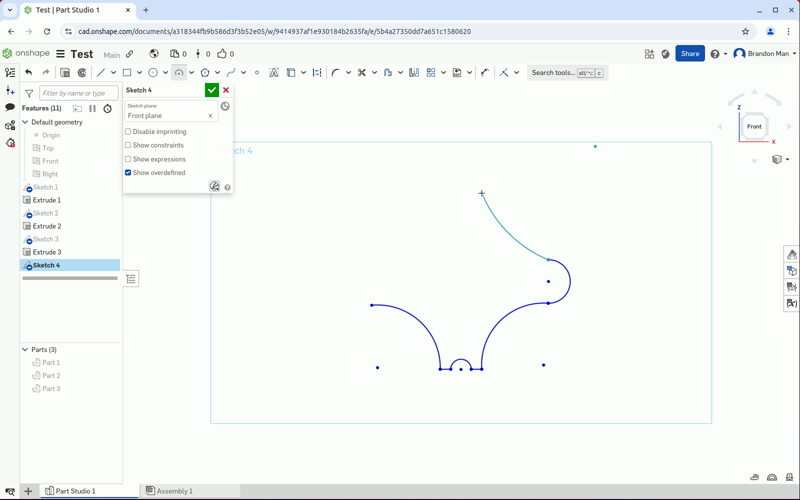
mouse_move(500, 240)
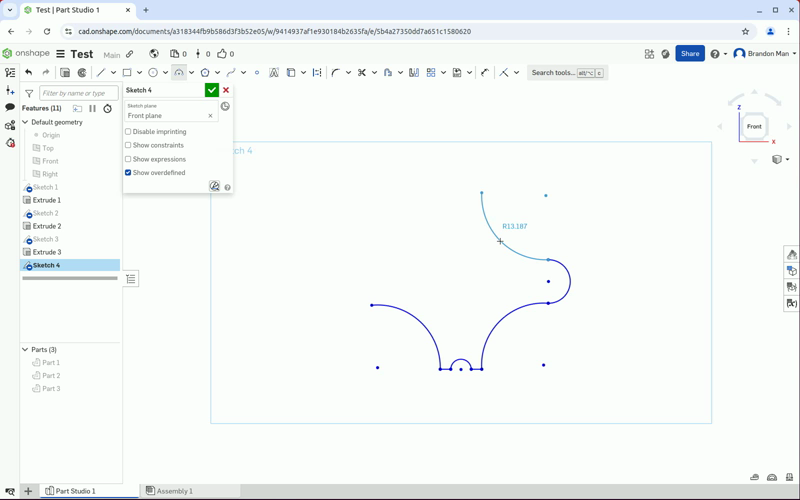
click(500, 240)
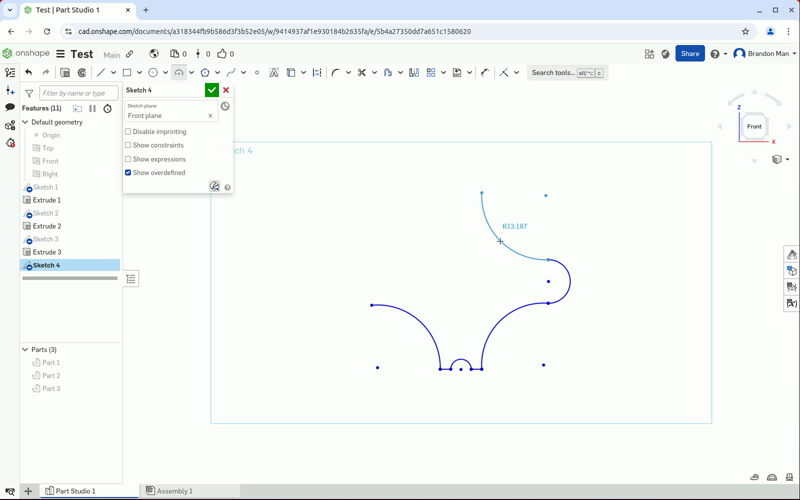
key_up(shift)
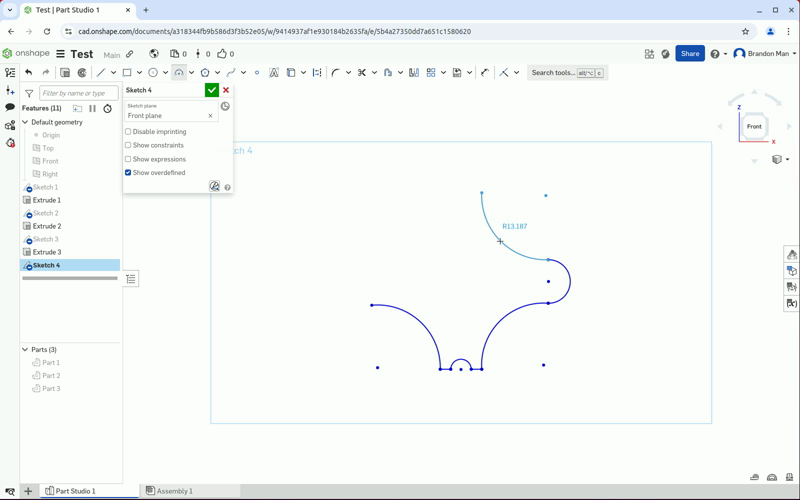
mouse_move(481, 192)
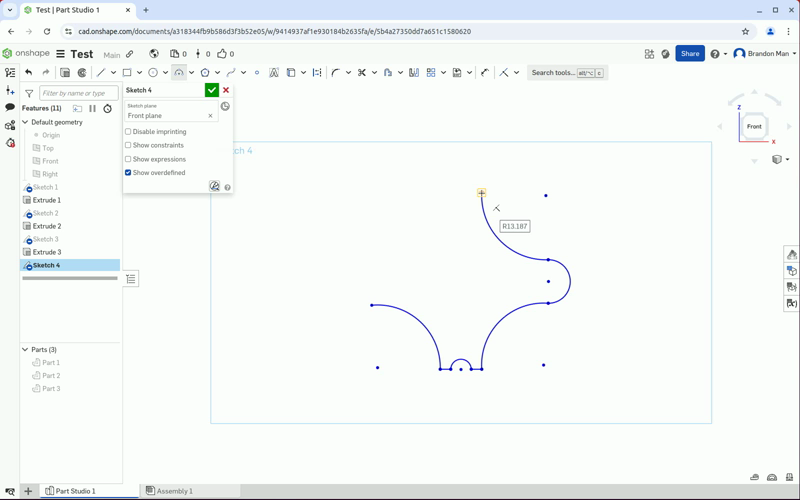
click(481, 192)
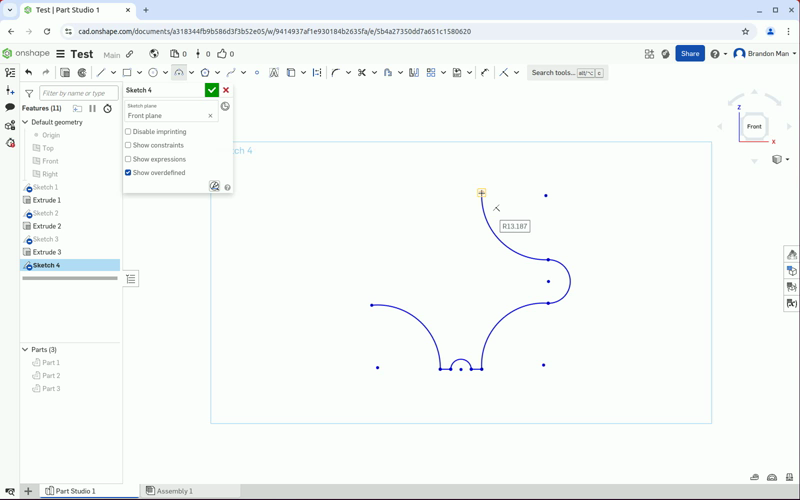
key_down(shift)
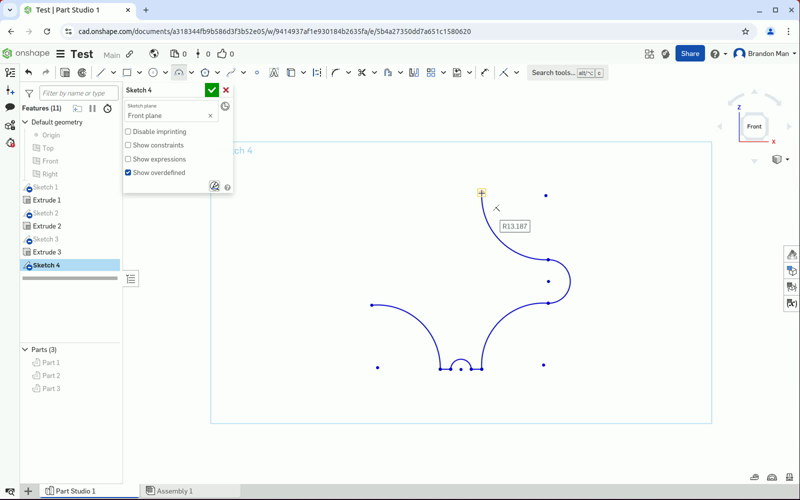
mouse_move(440, 192)
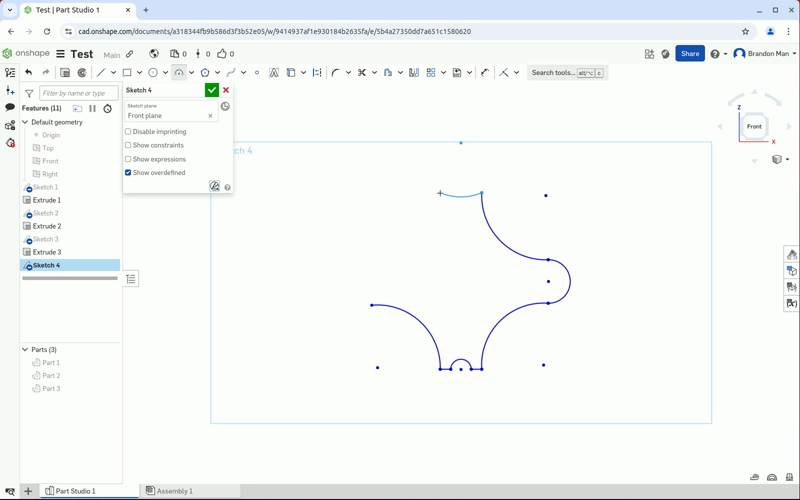
click(440, 192)
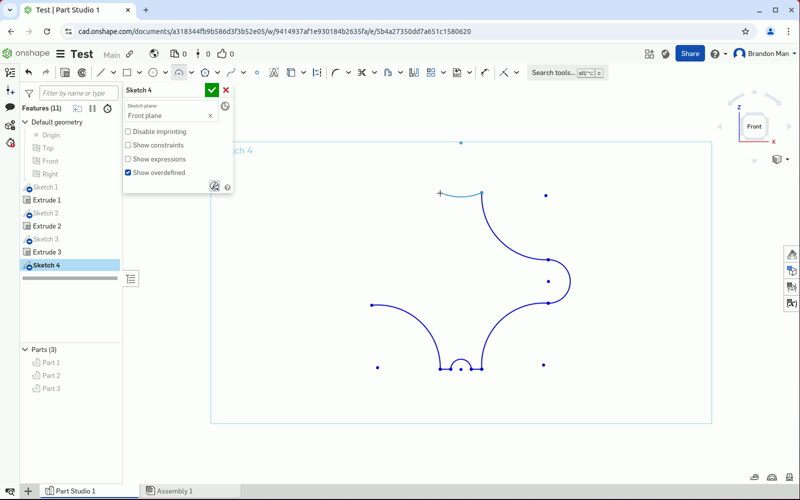
mouse_move(460, 172)
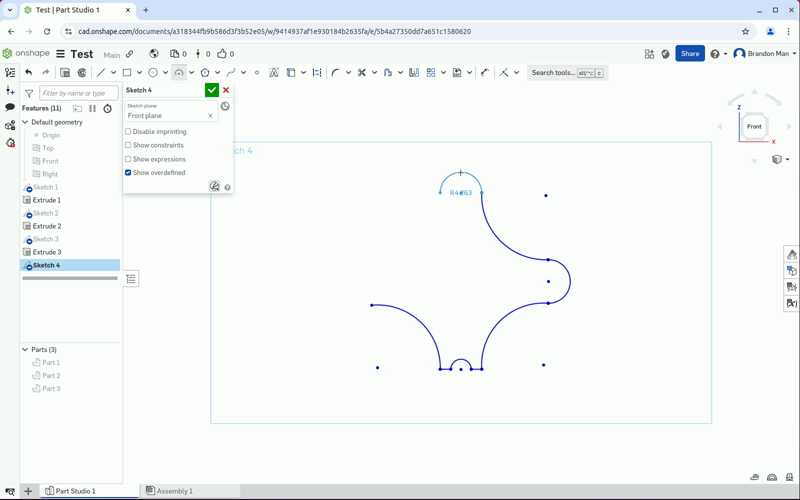
click(460, 172)
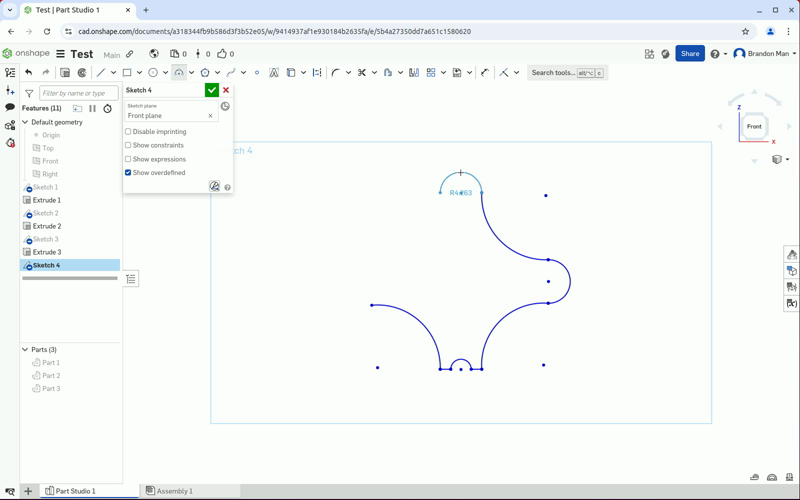
key_up(shift)
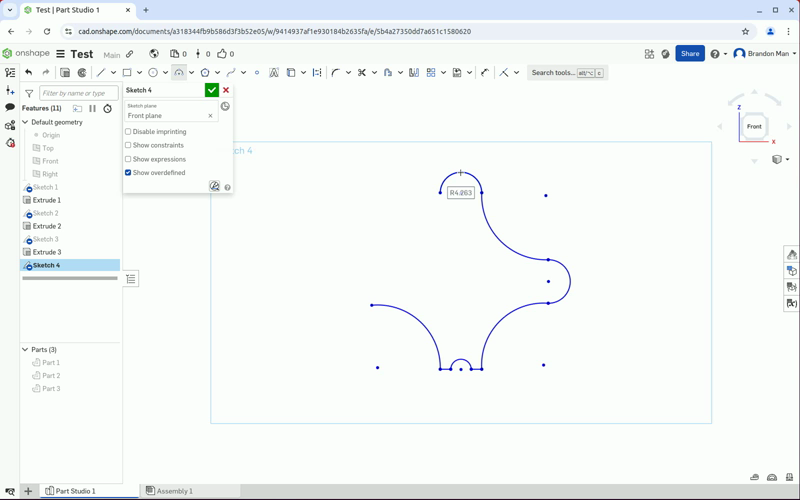
mouse_move(440, 192)
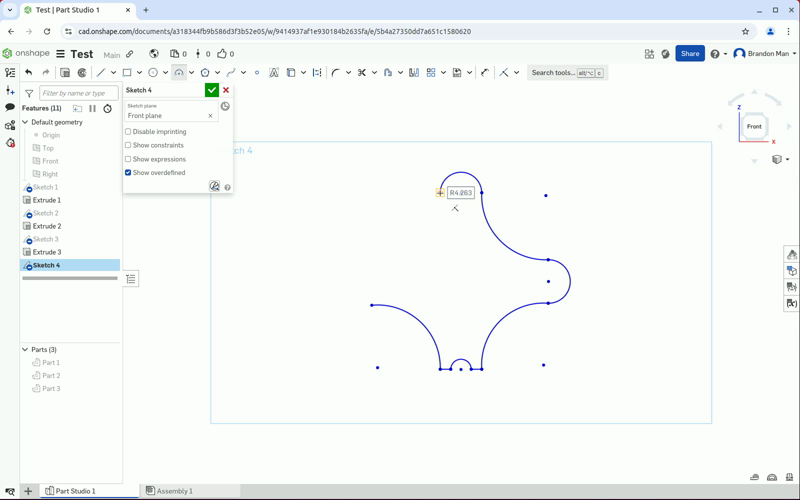
click(440, 192)
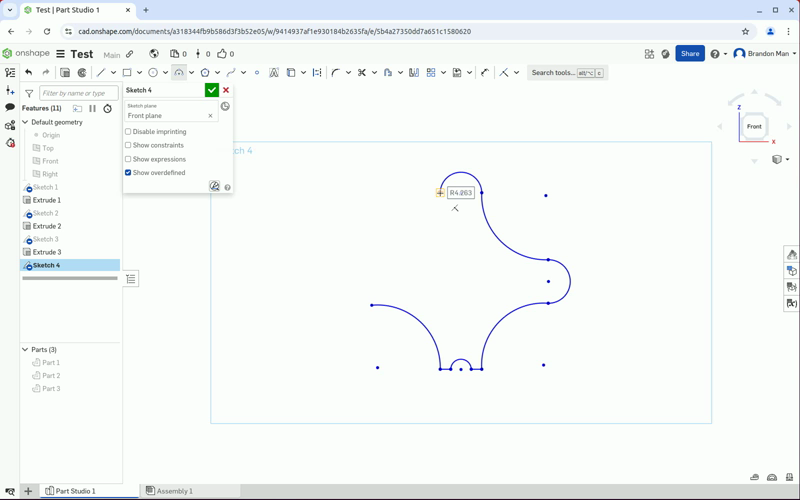
key_down(shift)
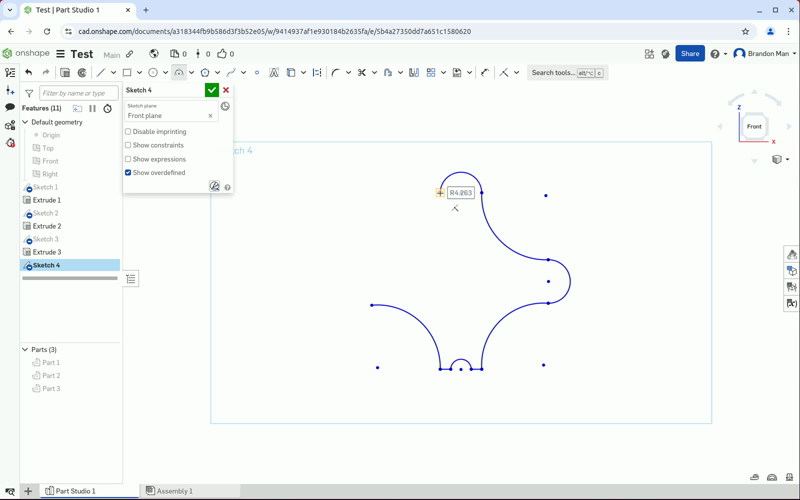
mouse_move(371, 261)
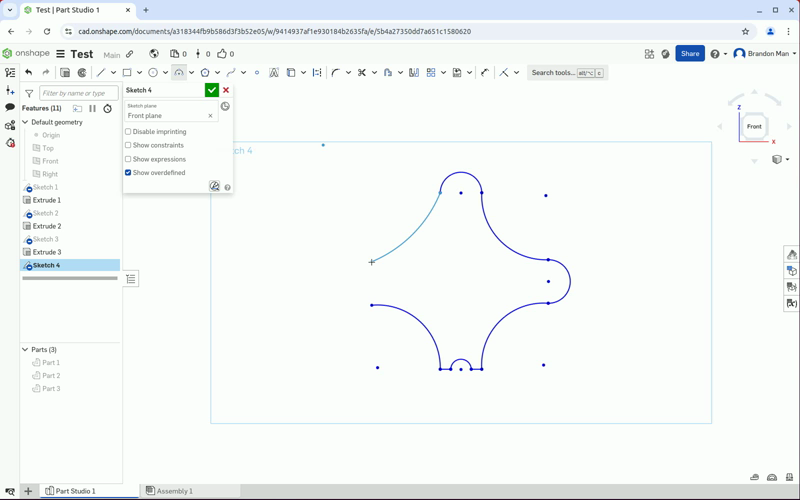
click(371, 261)
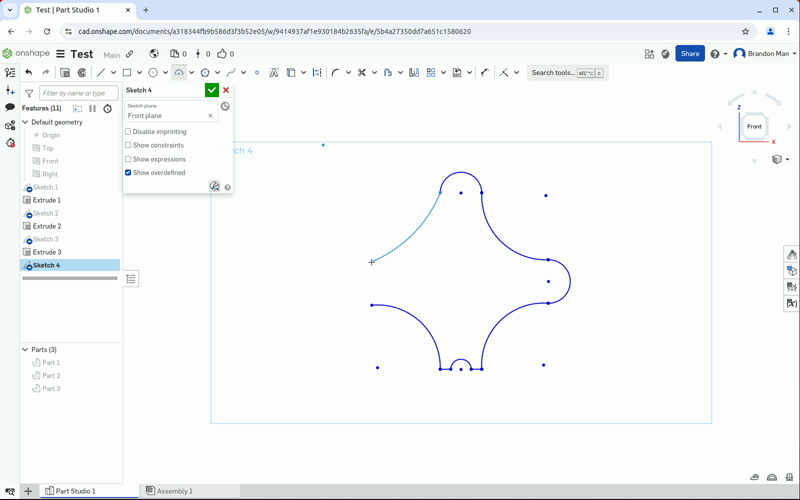
mouse_move(422, 243)
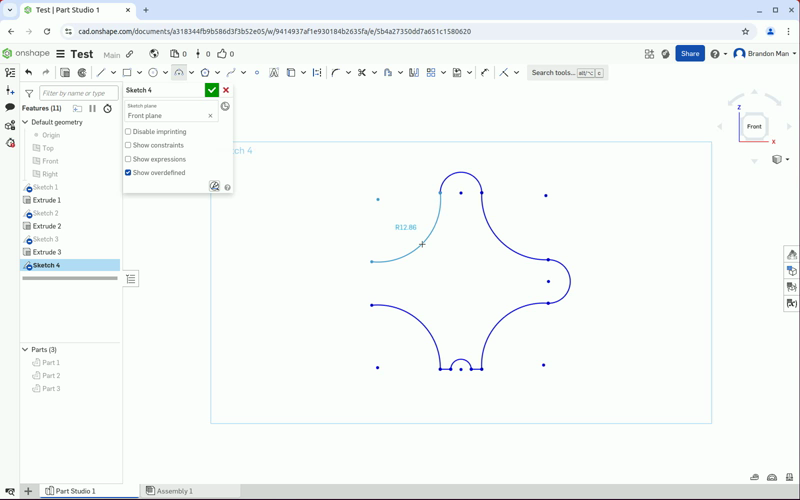
click(422, 243)
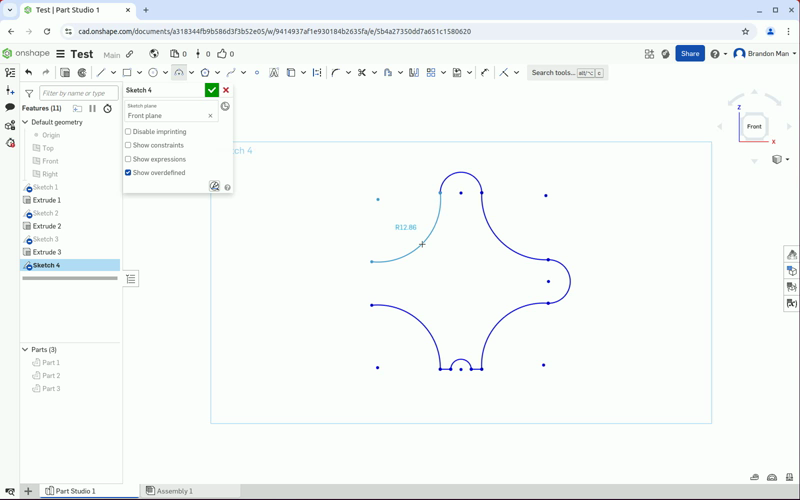
key_up(shift)
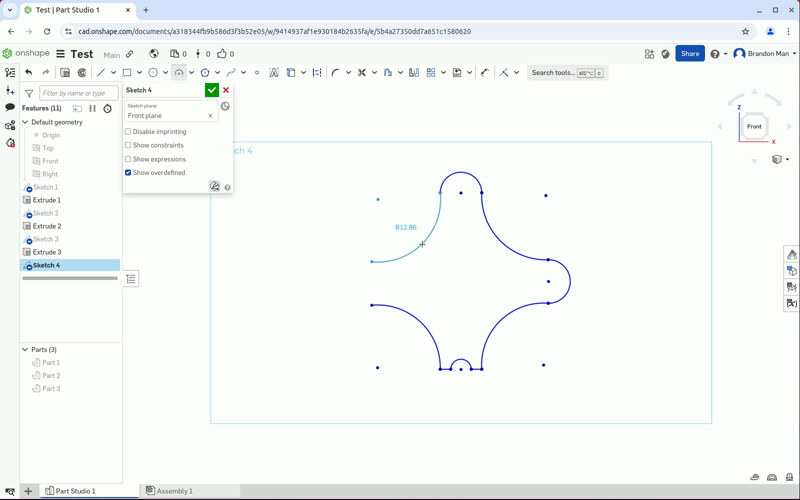
mouse_move(371, 261)
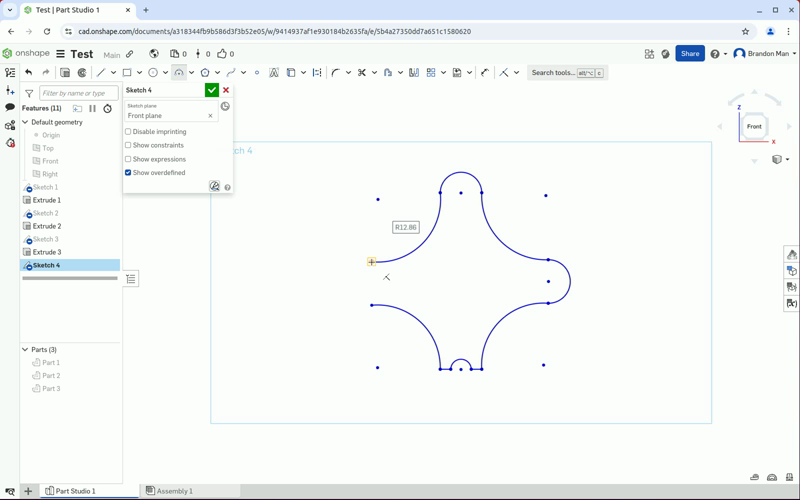
click(371, 261)
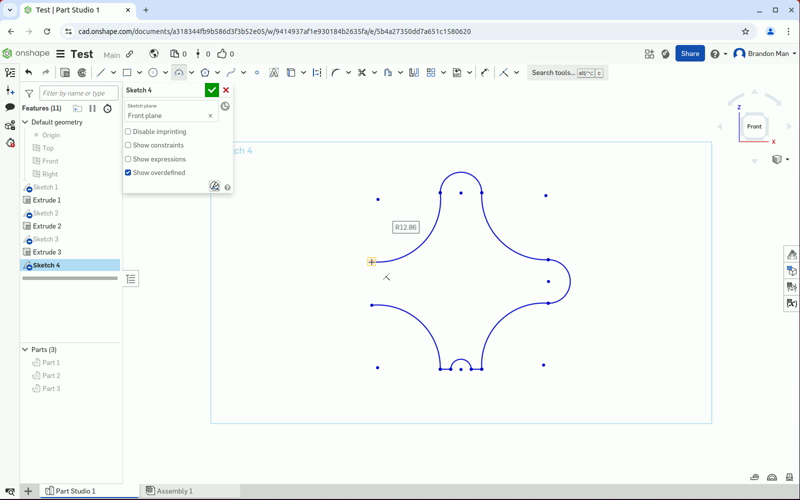
mouse_move(371, 305)
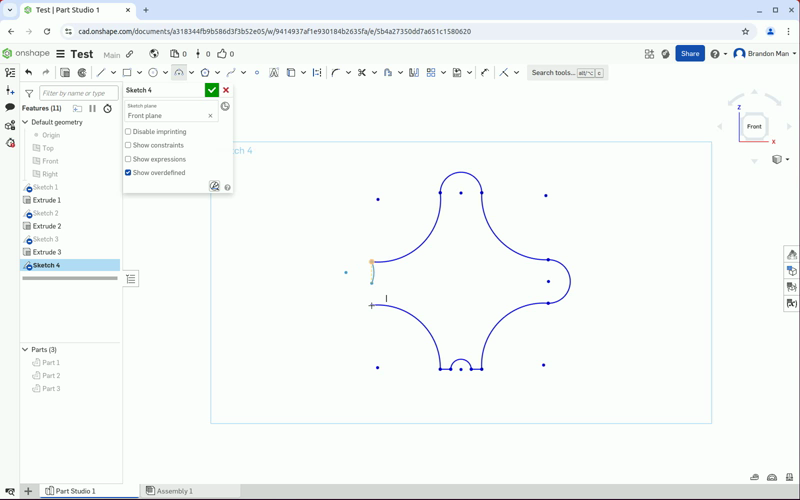
click(371, 305)
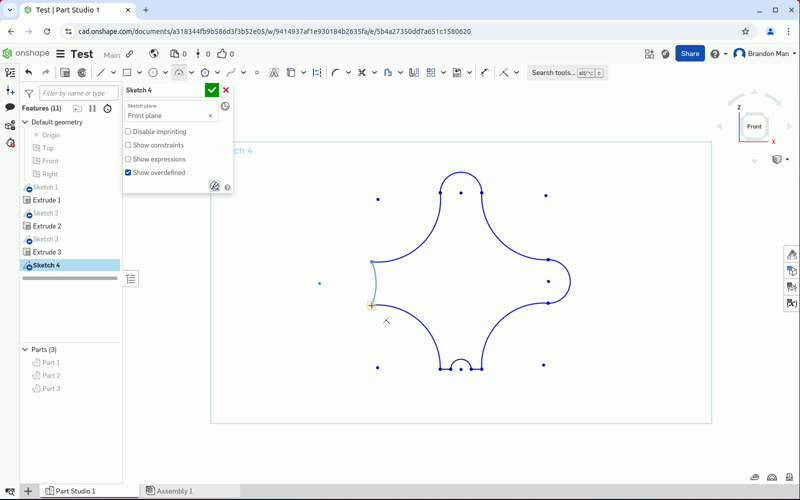
key_down(shift)
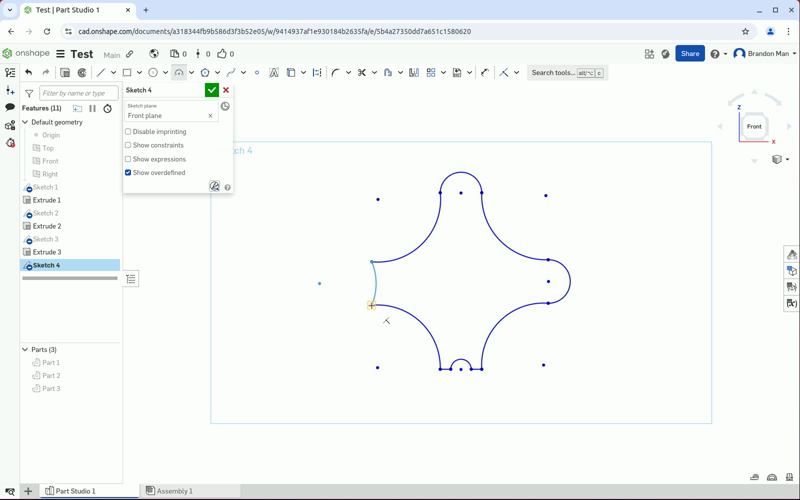
mouse_move(349, 283)
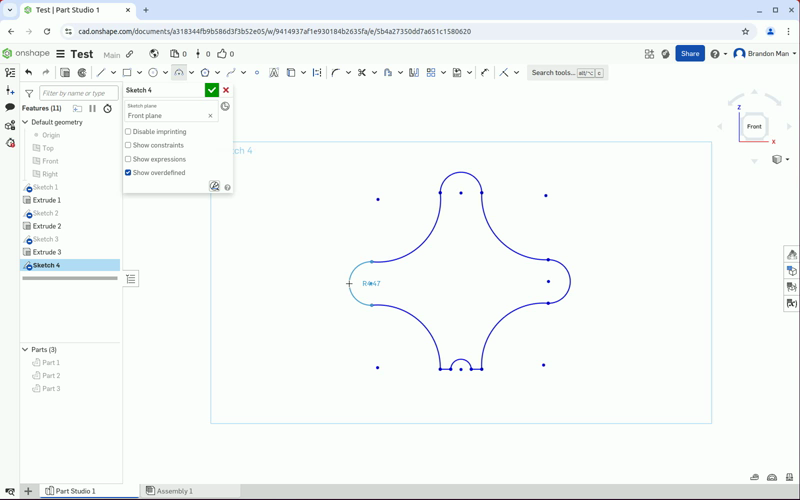
click(349, 283)
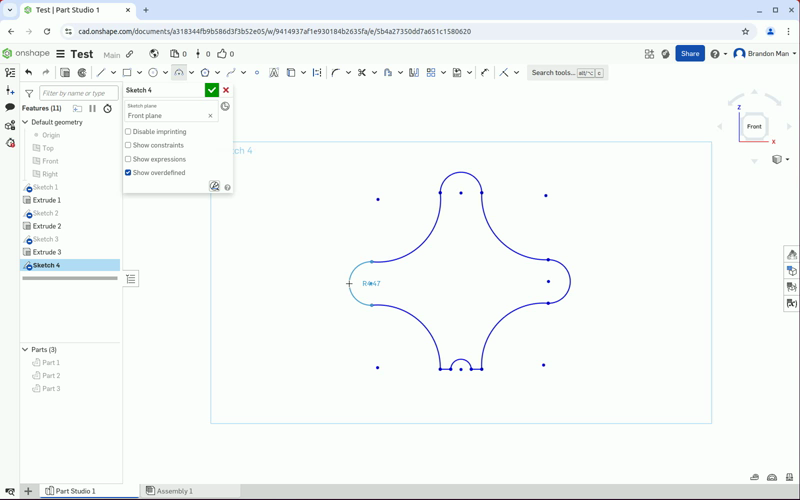
key_up(shift)
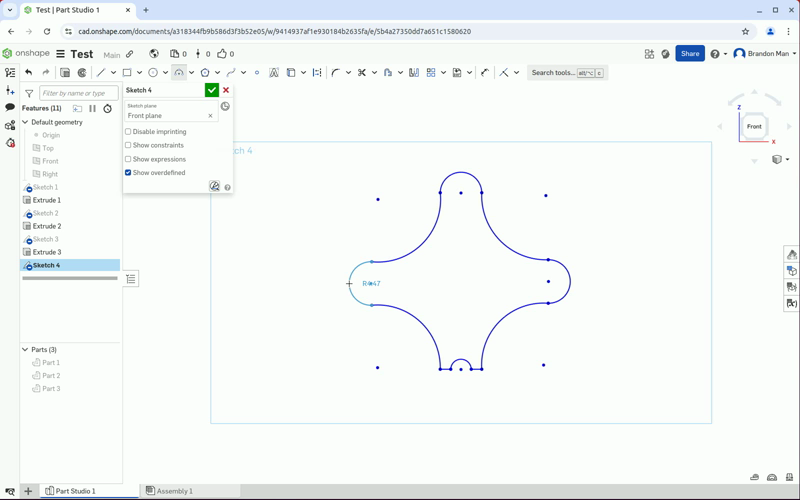
key(esc)
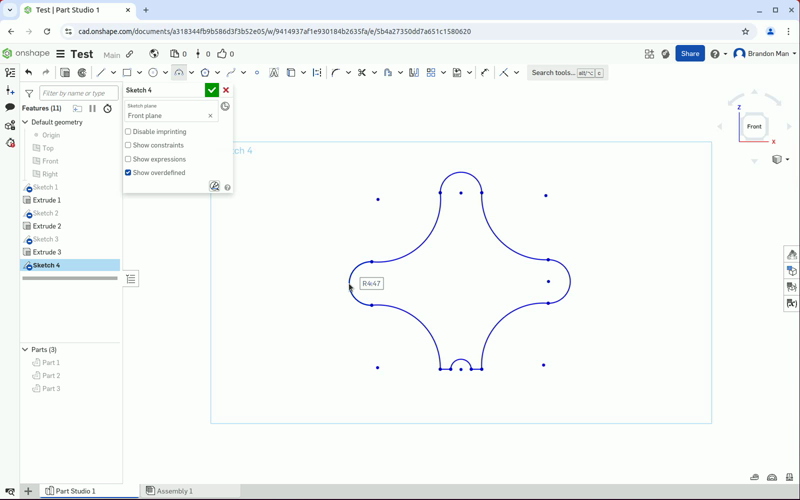
key(c)
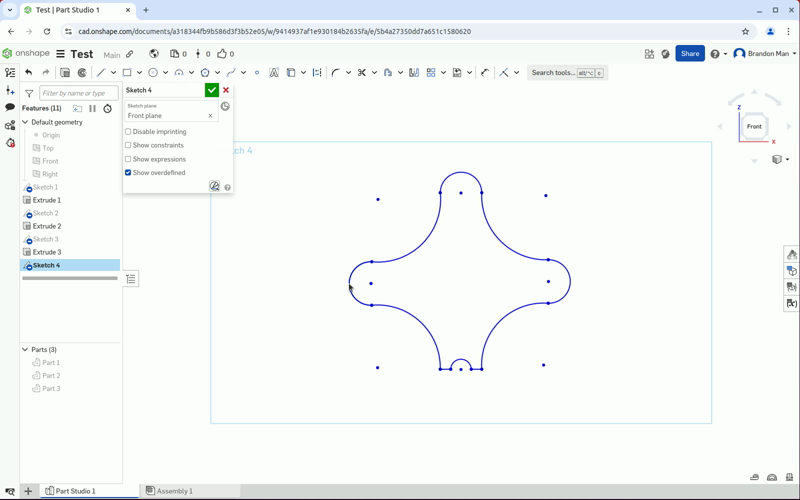
key_down(shift)
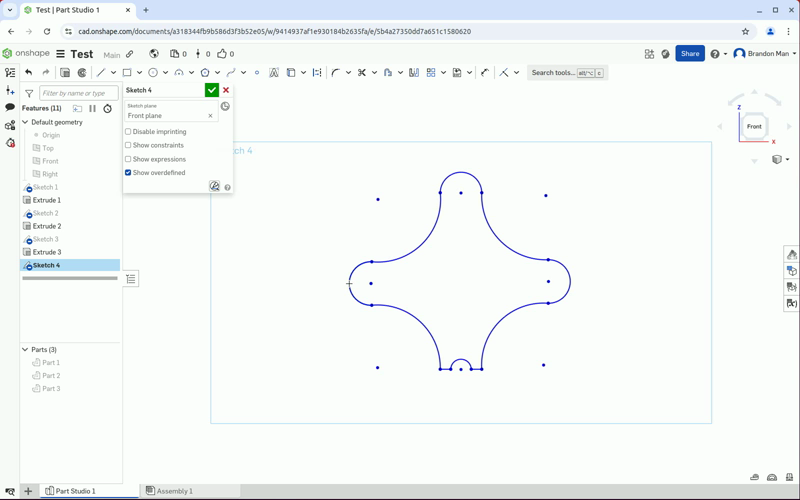
mouse_move(371, 284)
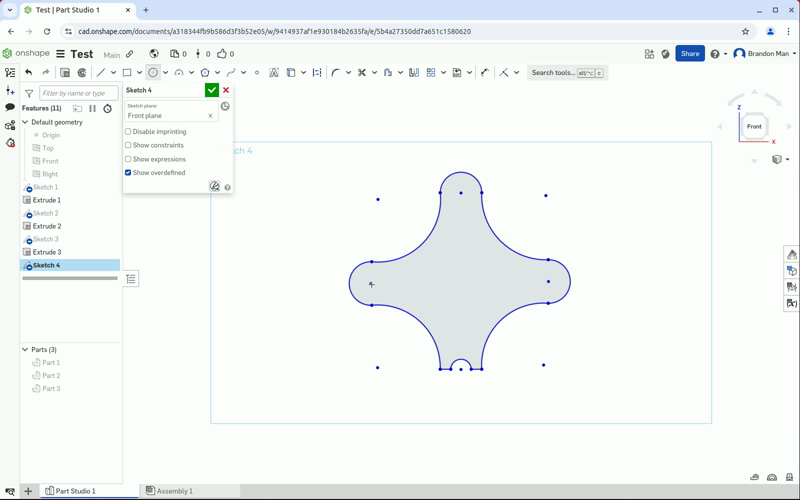
scroll(6)
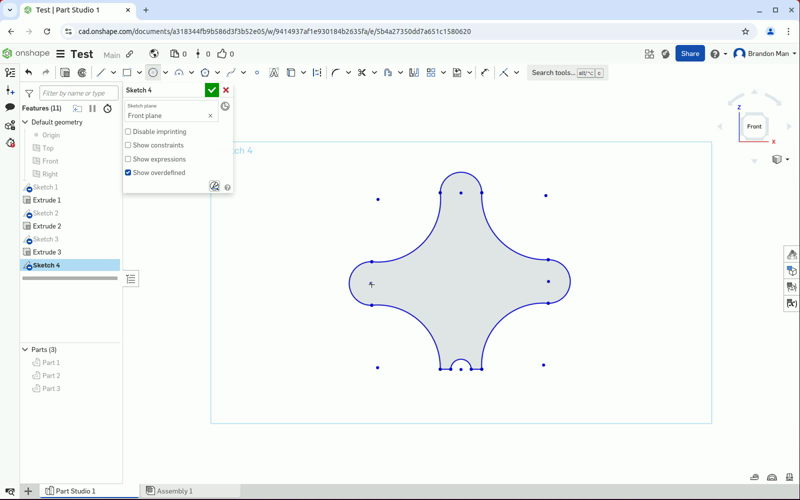
scroll(6)
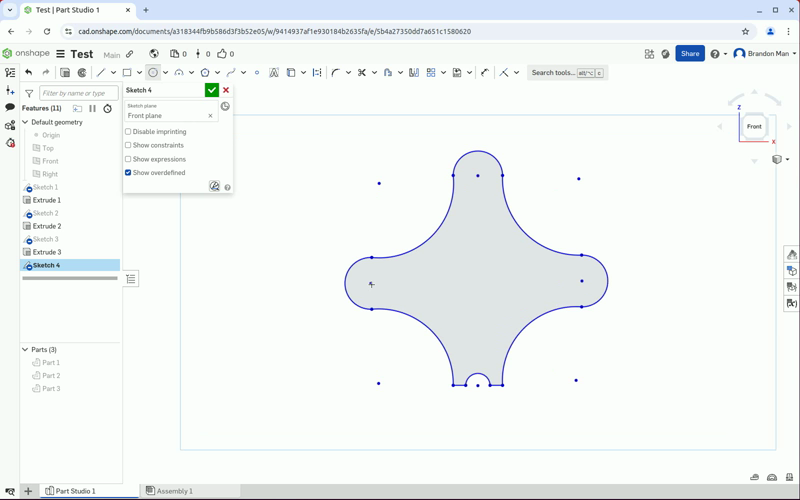
scroll(6)
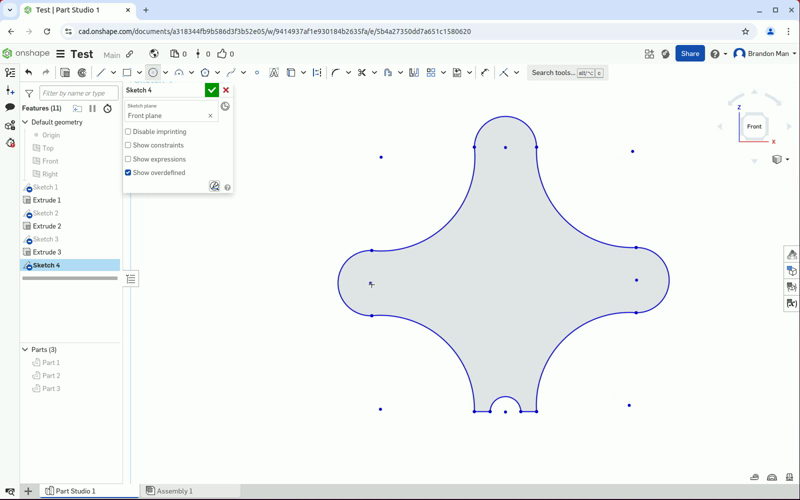
scroll(6)
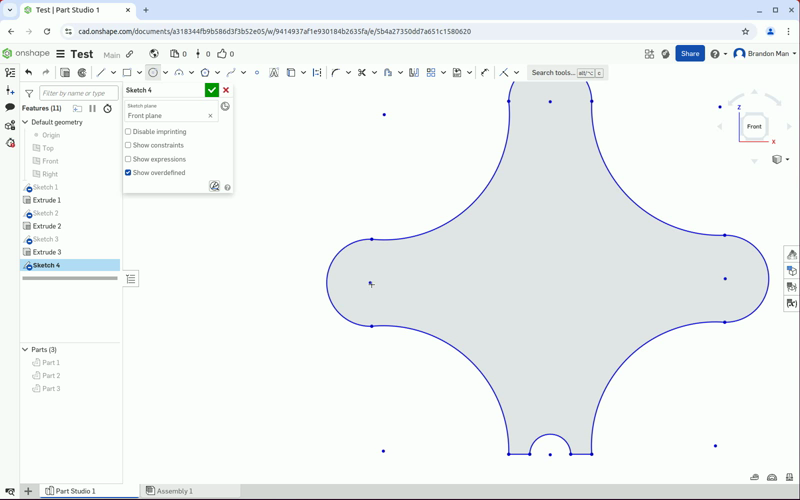
scroll(6)
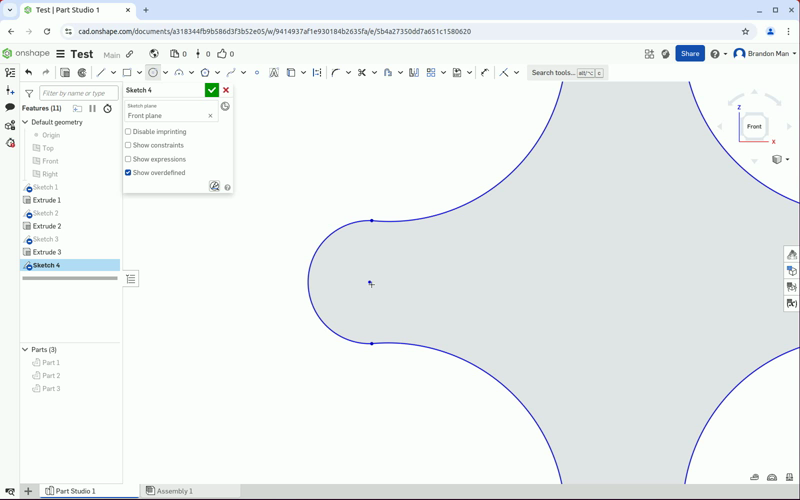
scroll(6)
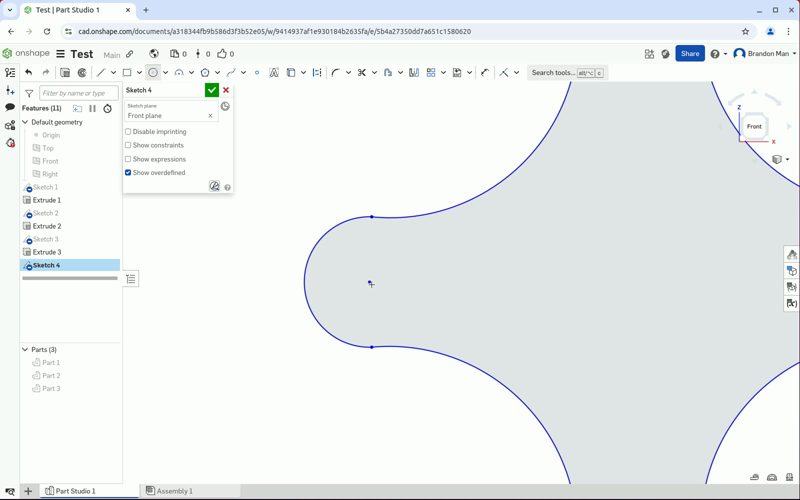
scroll(6)
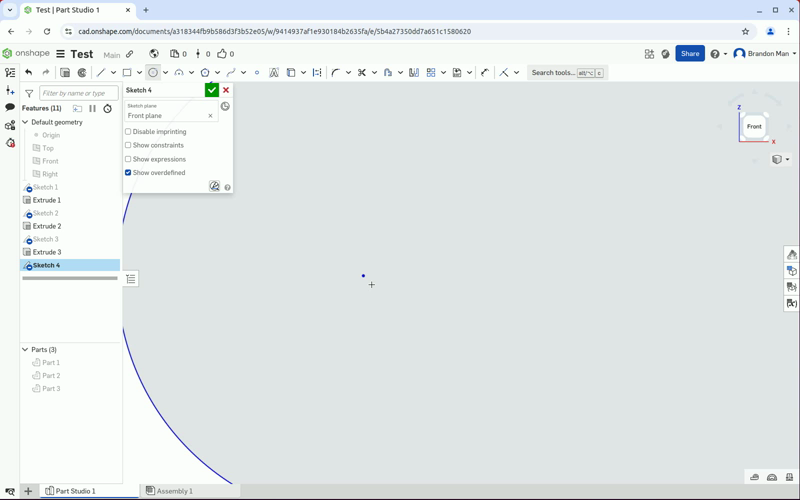
click(371, 284)
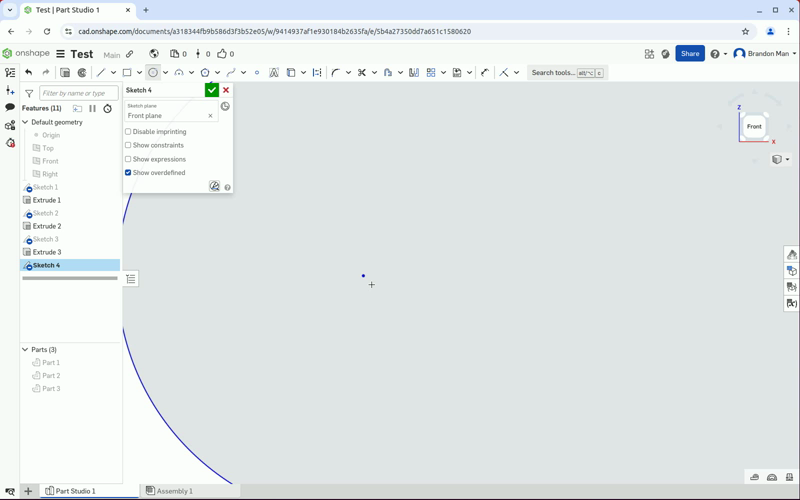
scroll(-6)
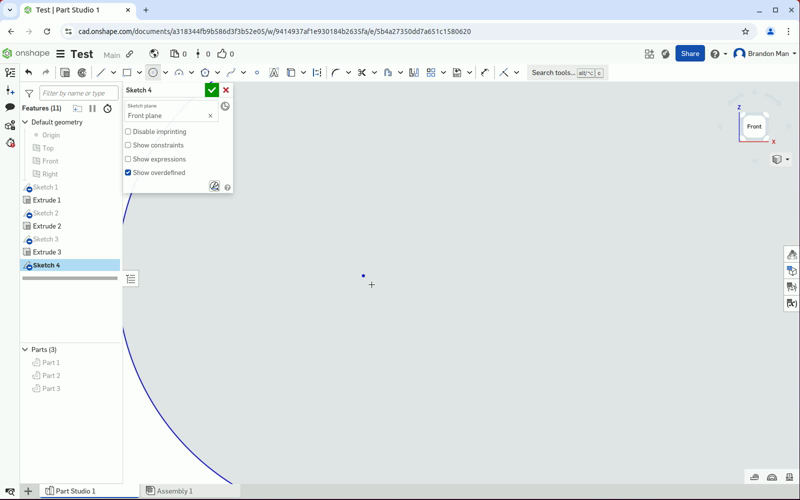
scroll(-6)
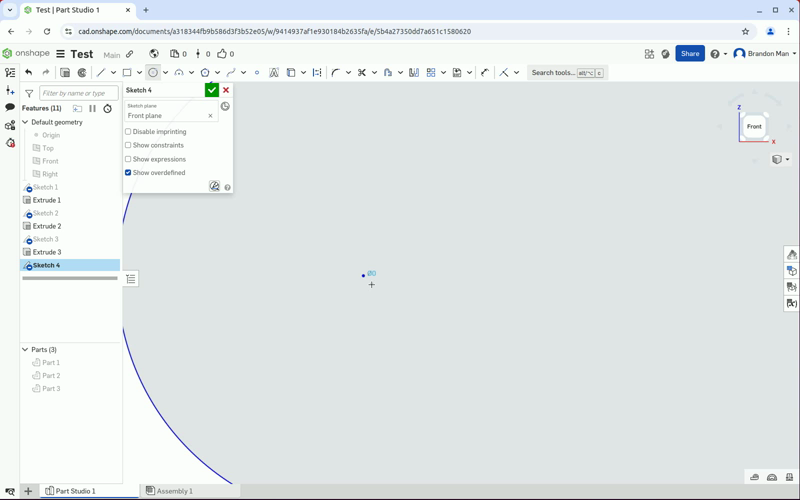
scroll(-6)
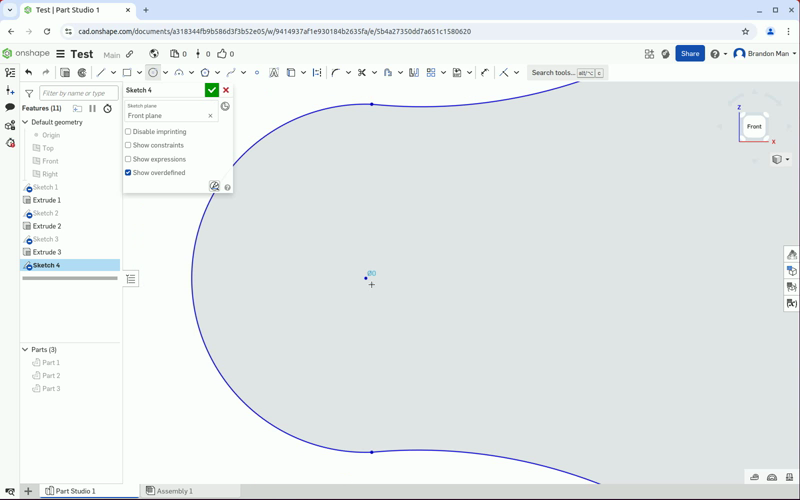
scroll(-6)
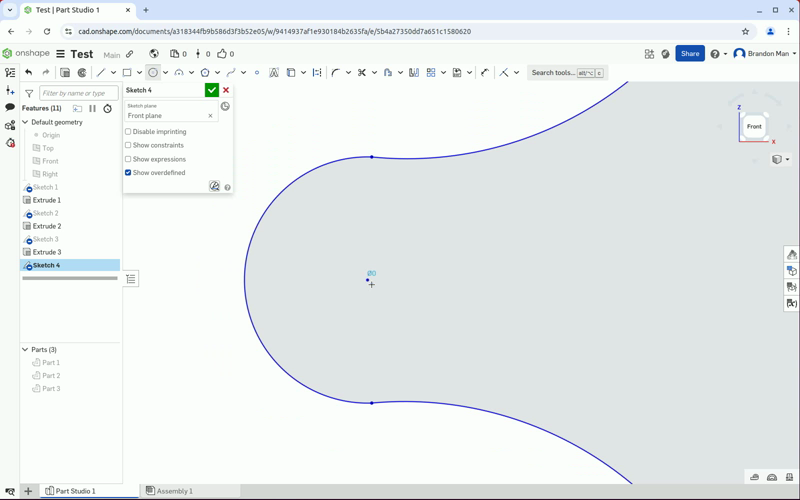
scroll(-6)
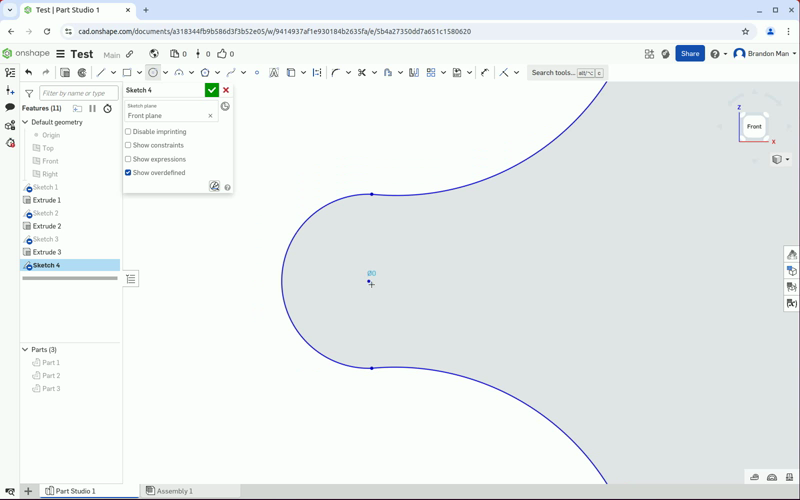
scroll(-6)
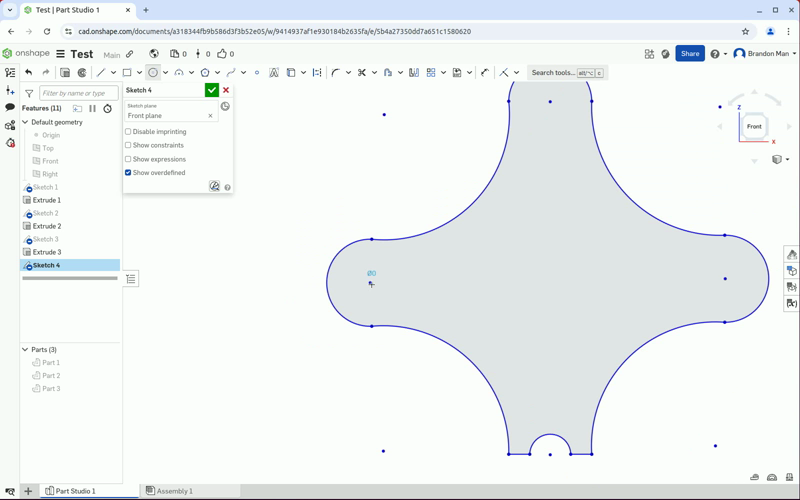
scroll(-6)
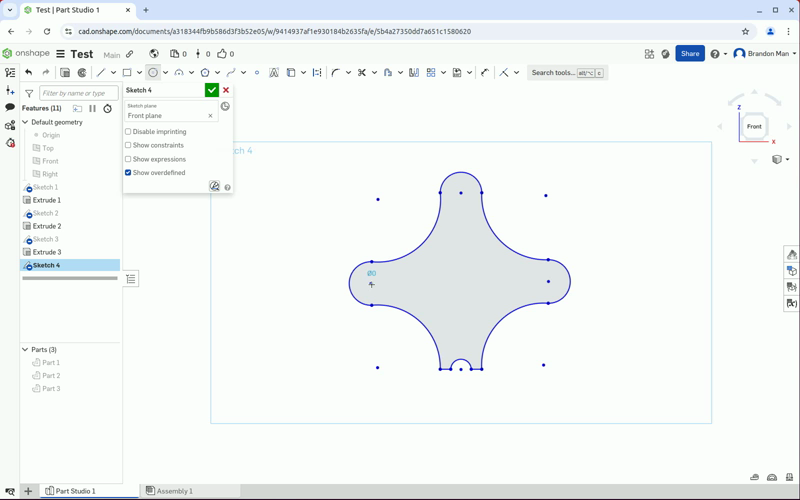
key_up(shift)
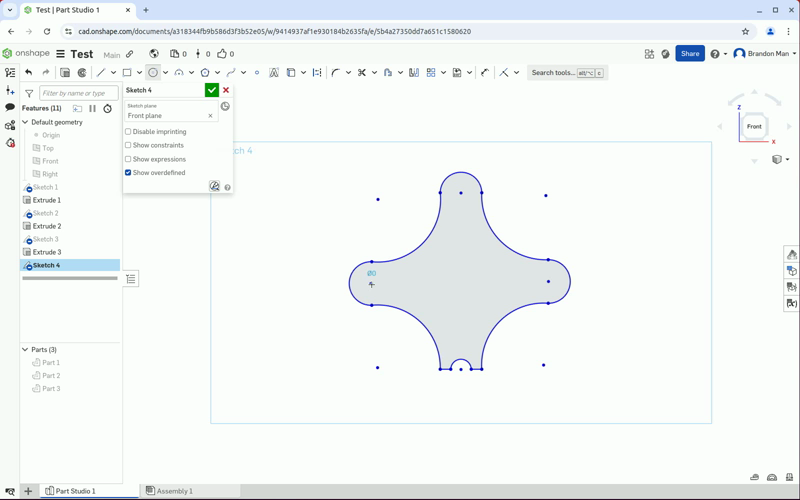
mouse_move(382, 284)
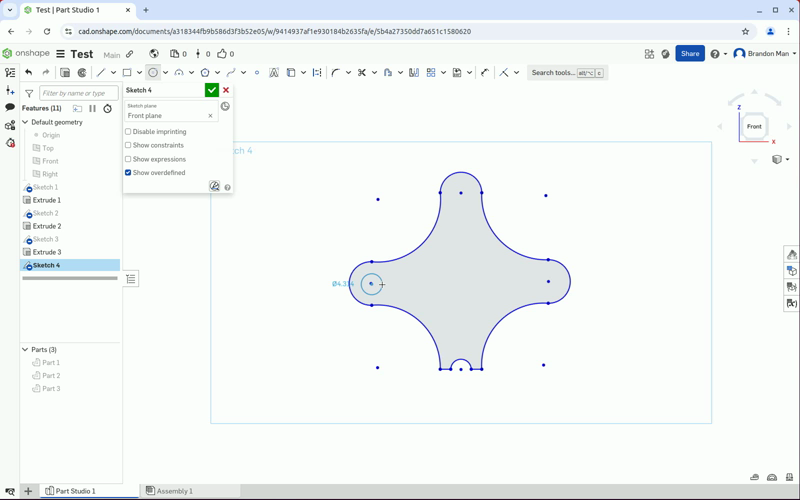
click(382, 284)
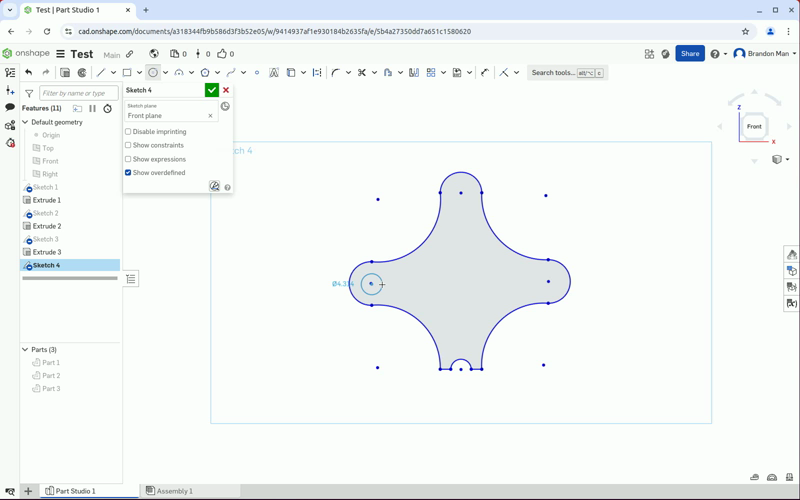
key(esc)
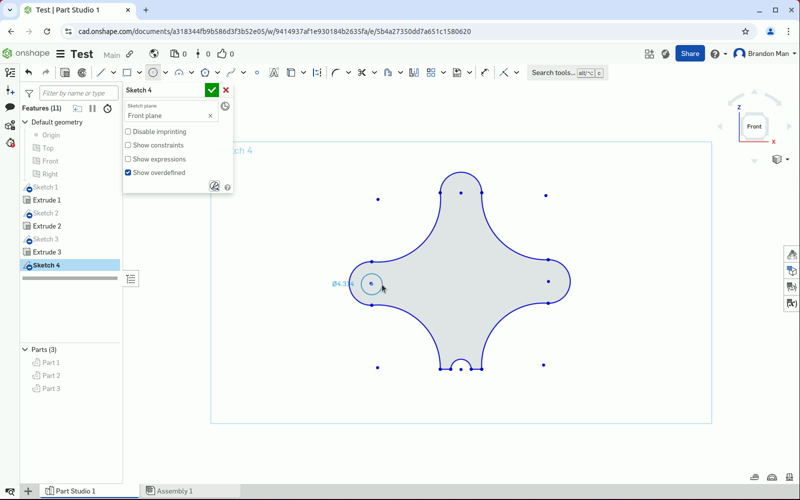
key(c)
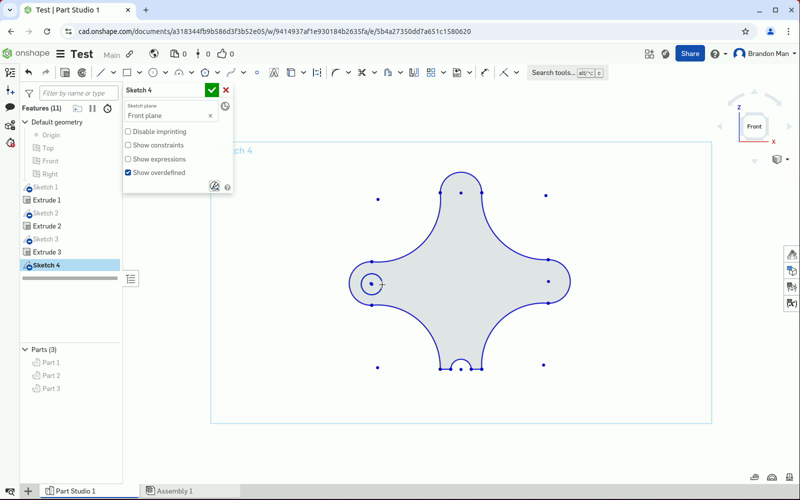
key_down(shift)
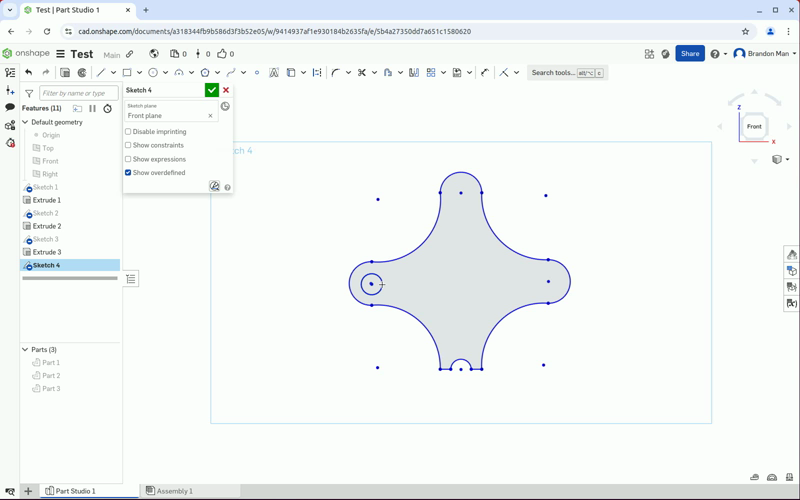
mouse_move(460, 284)
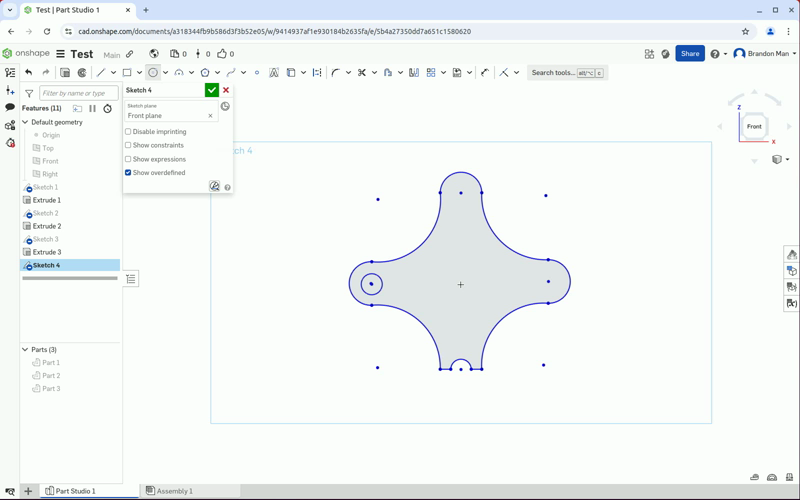
click(460, 284)
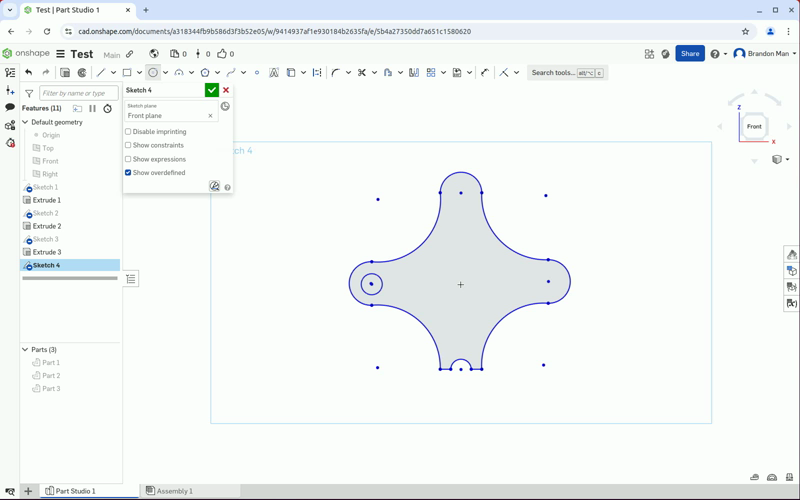
key_up(shift)
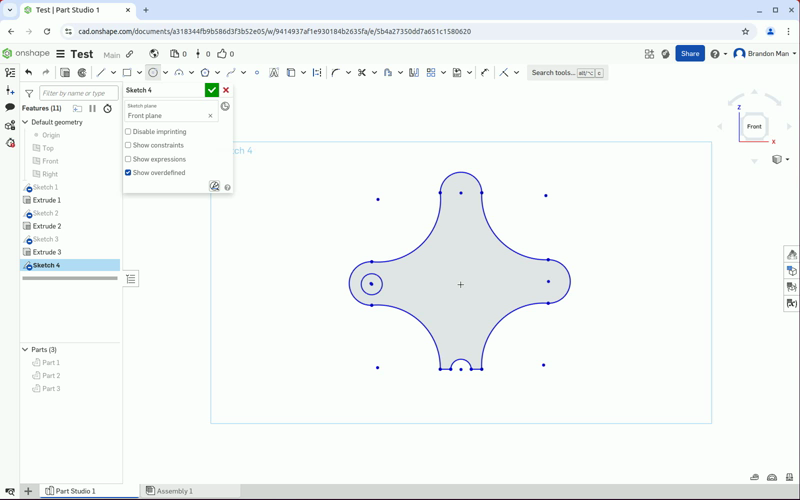
mouse_move(481, 284)
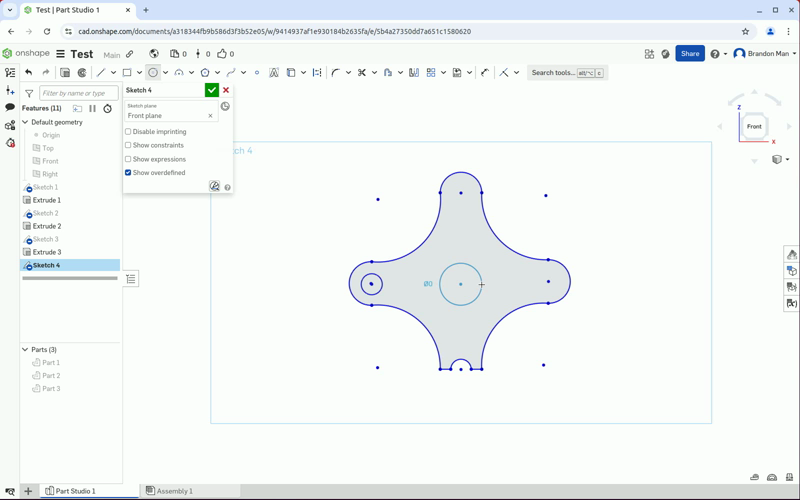
click(481, 284)
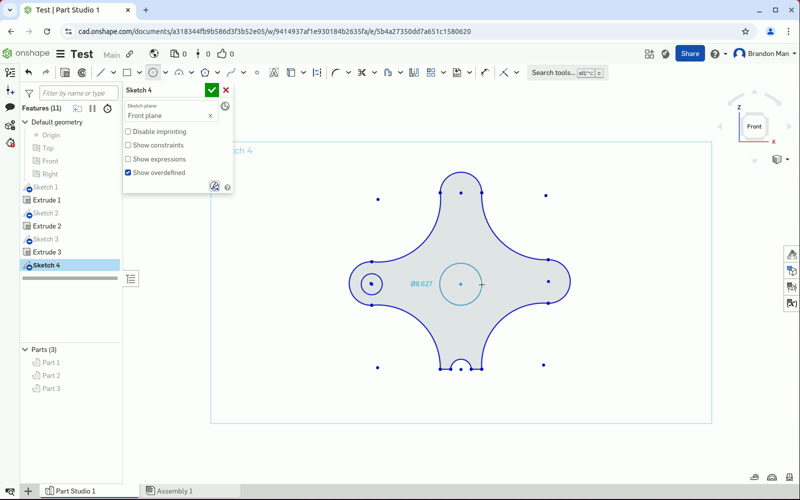
key(esc)
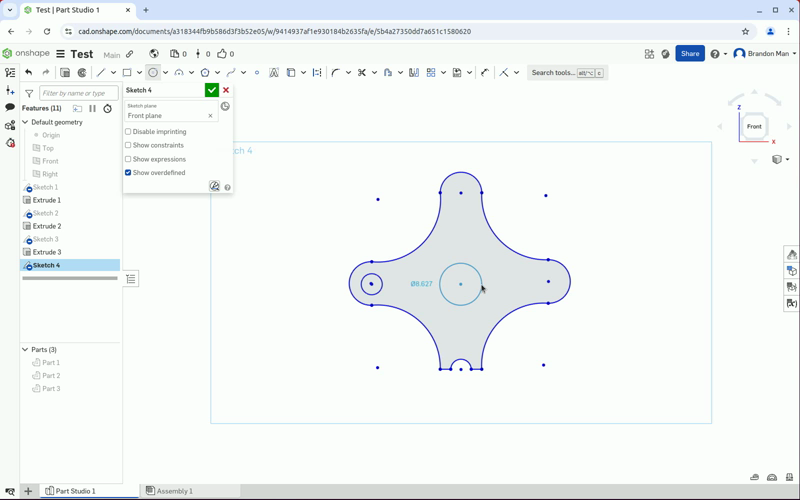
key(c)
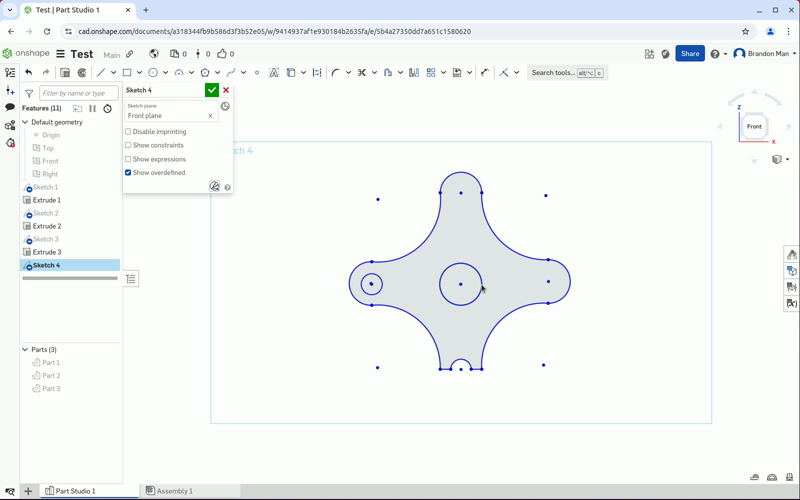
key_down(shift)
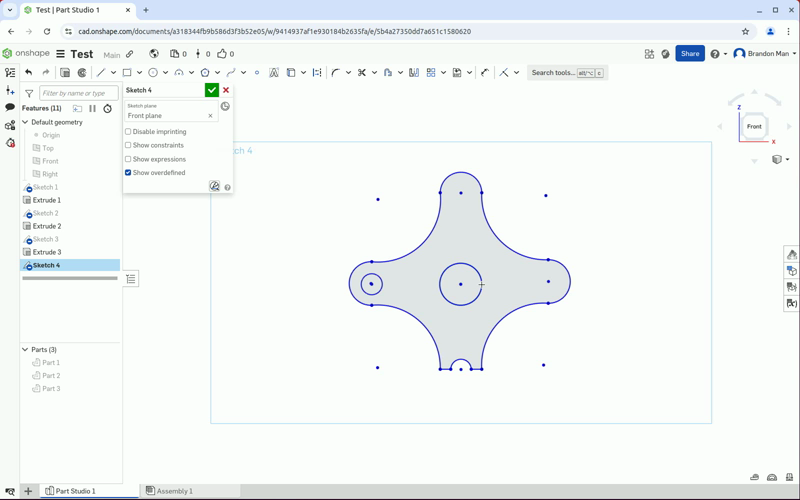
mouse_move(460, 195)
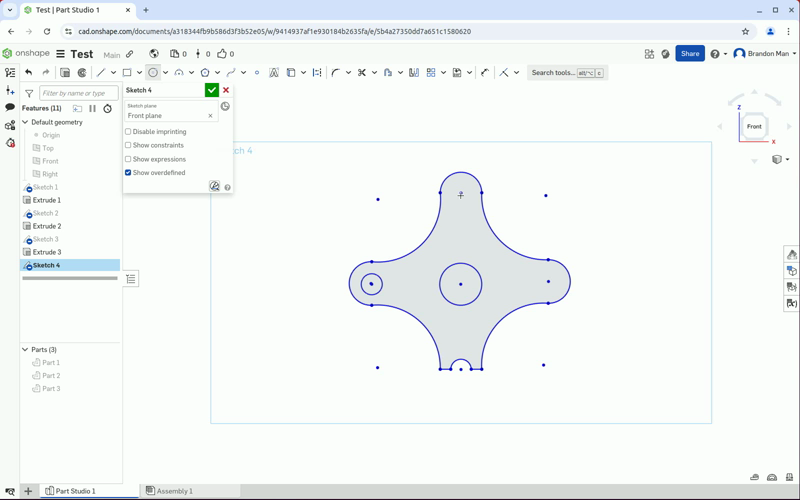
scroll(6)
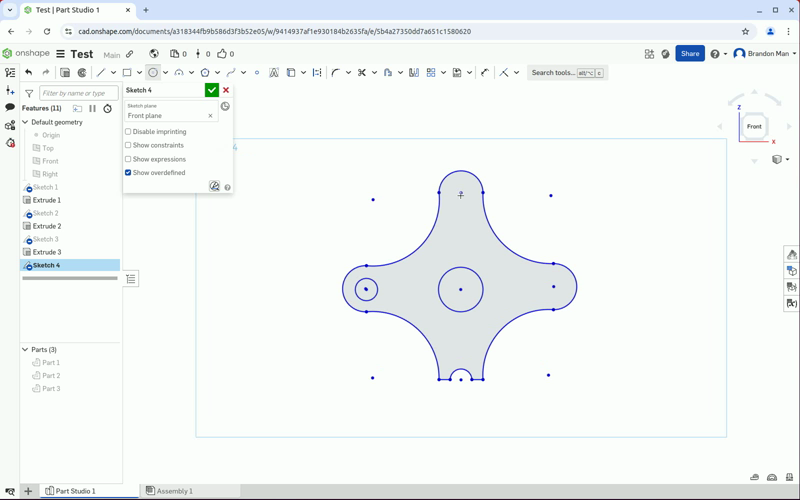
scroll(6)
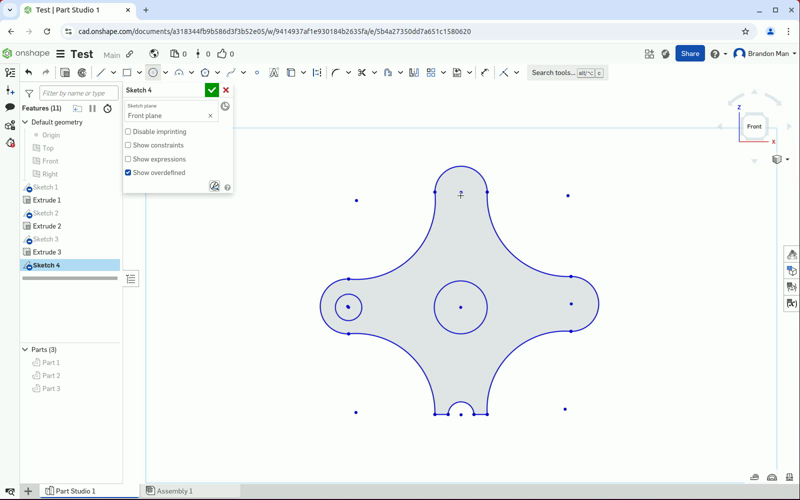
scroll(6)
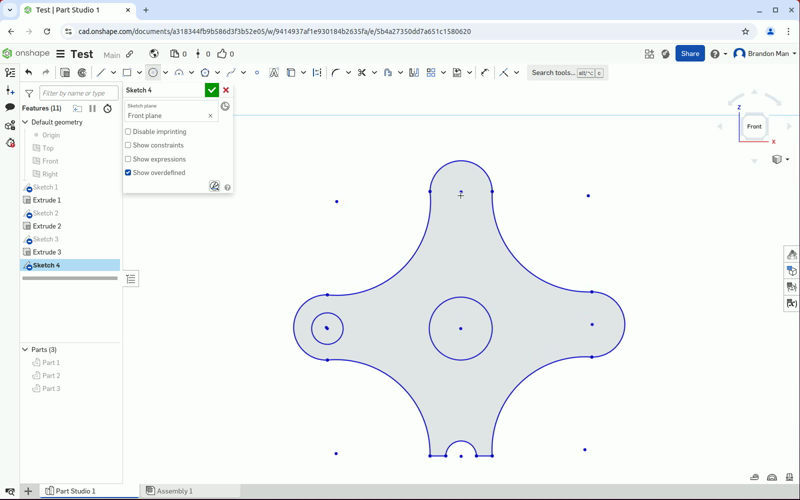
scroll(6)
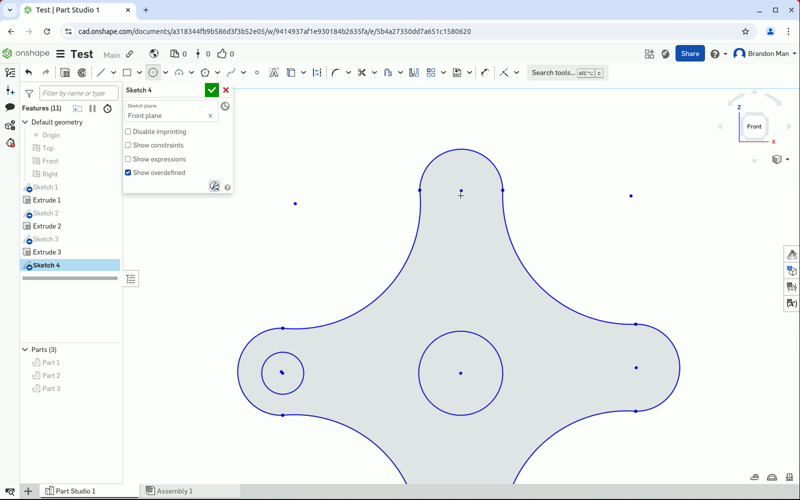
scroll(6)
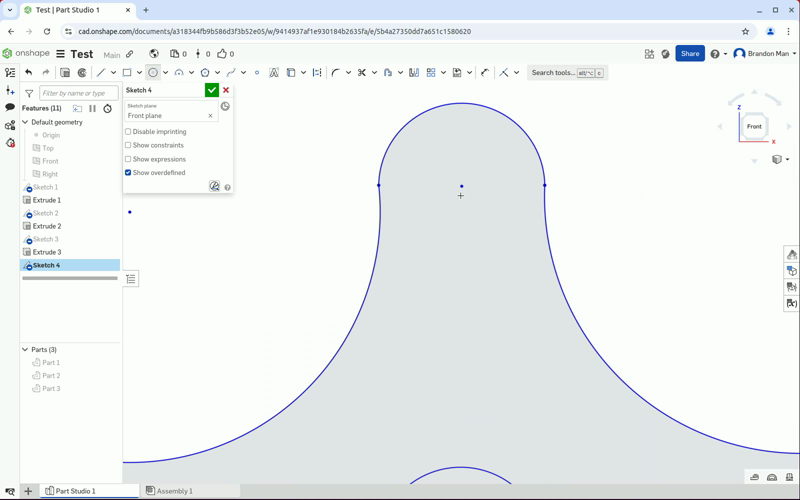
scroll(6)
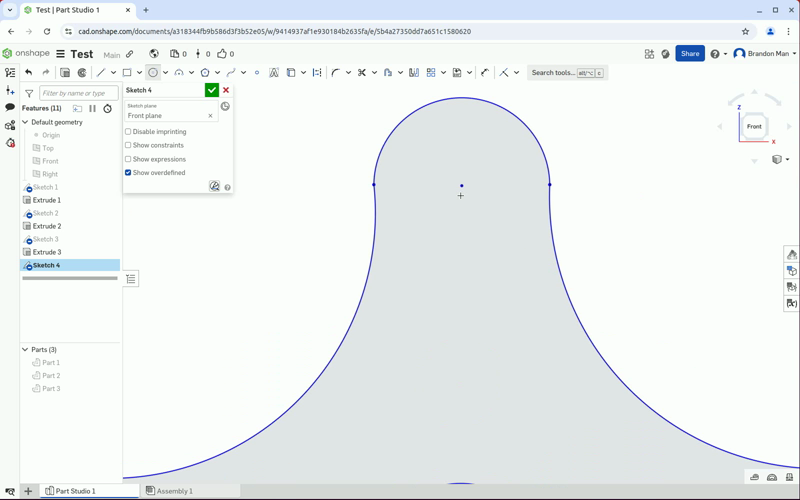
scroll(6)
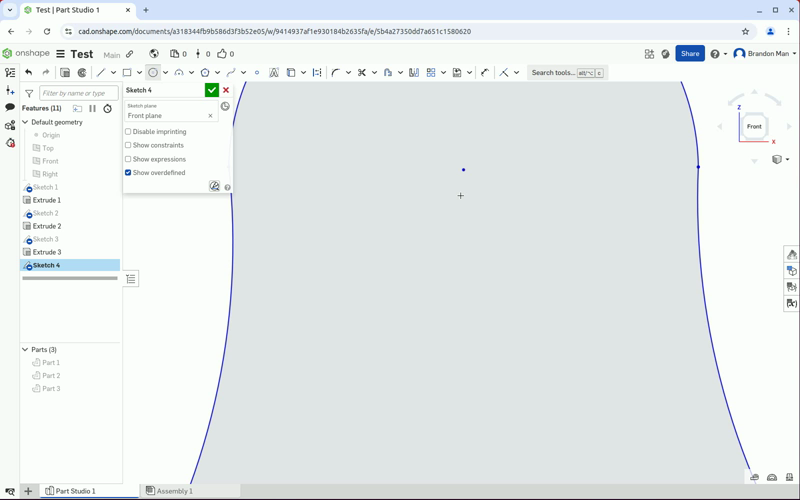
click(460, 195)
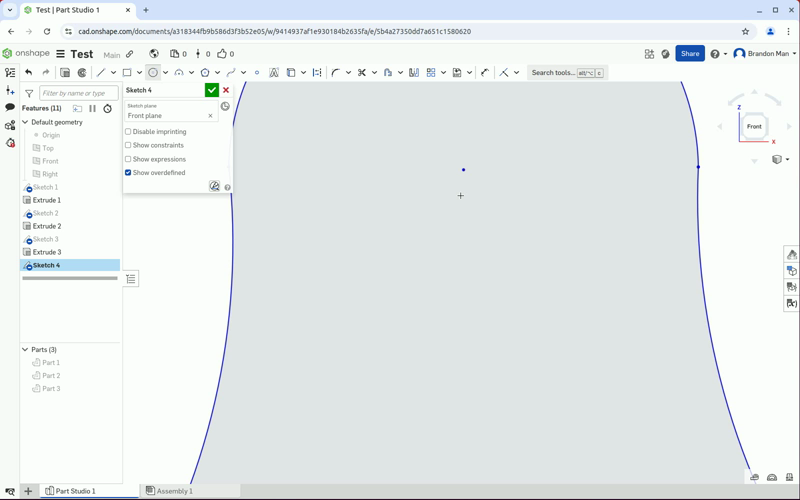
scroll(-6)
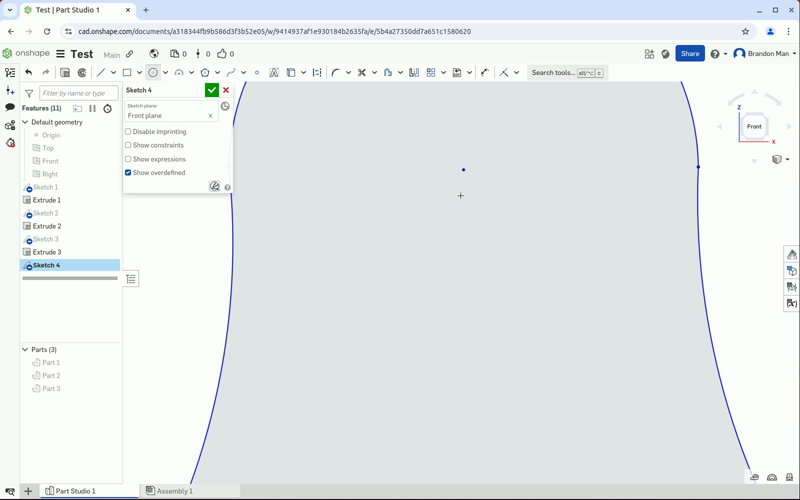
scroll(-6)
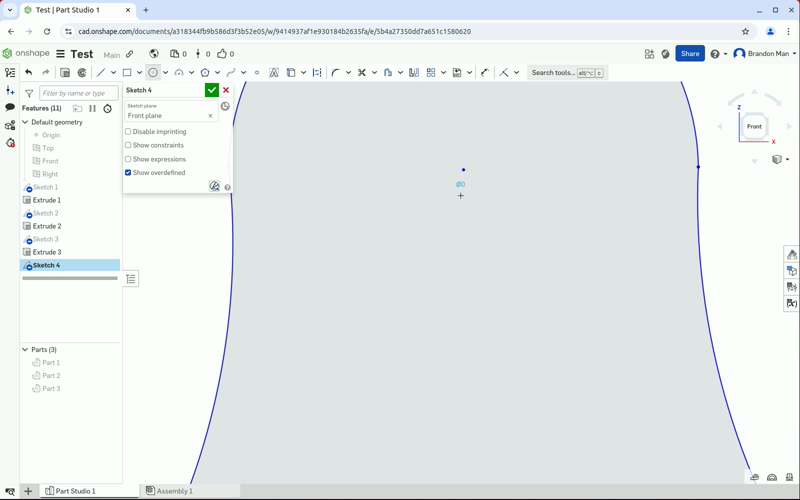
scroll(-6)
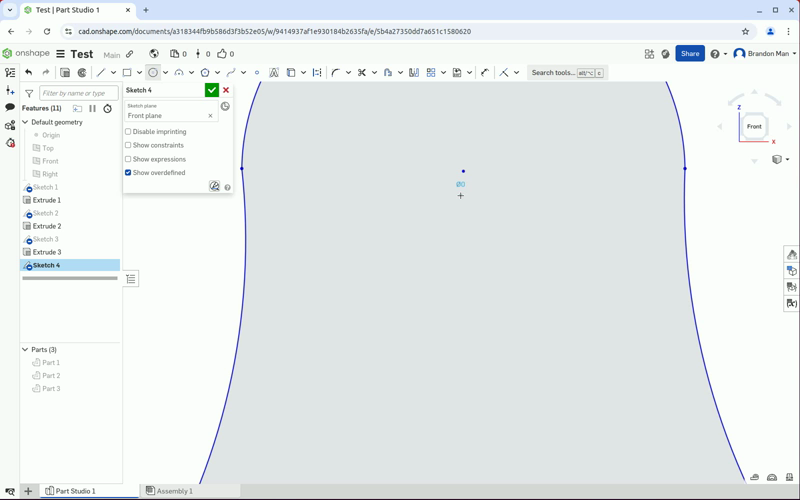
scroll(-6)
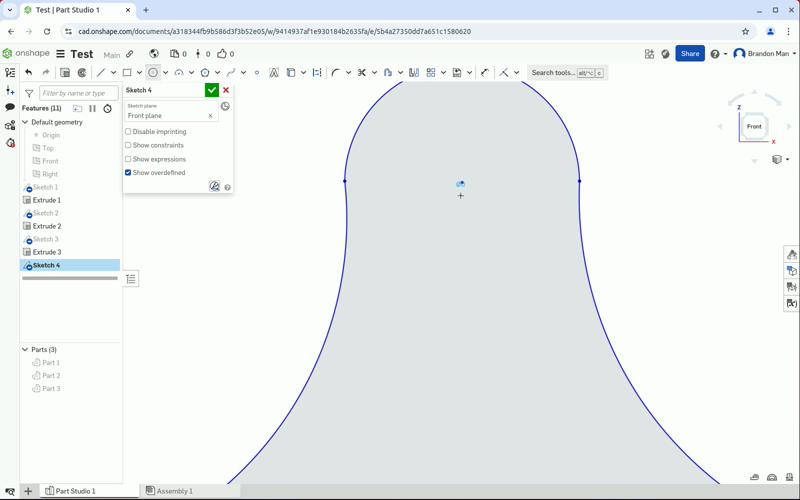
scroll(-6)
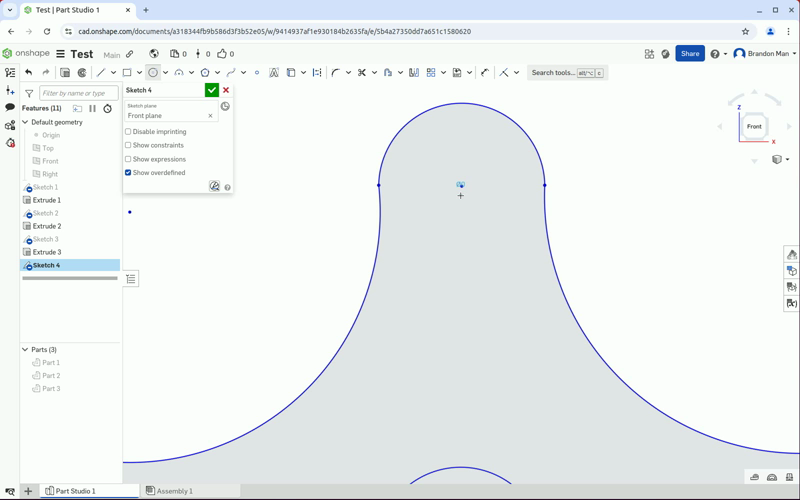
scroll(-6)
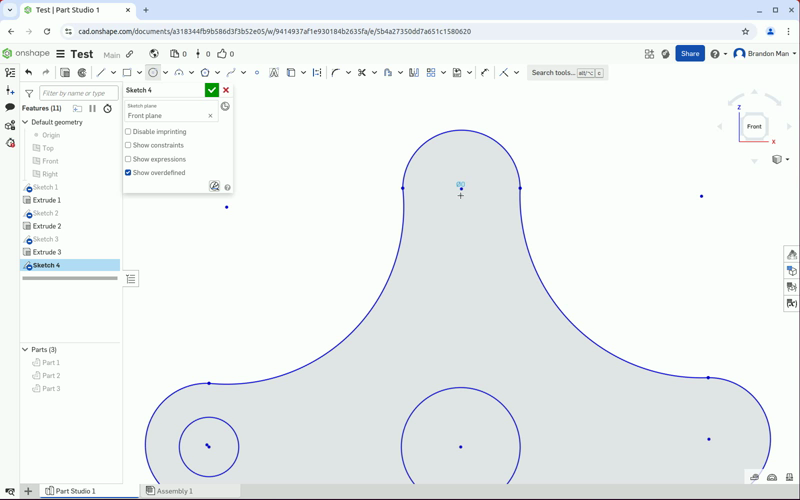
scroll(-6)
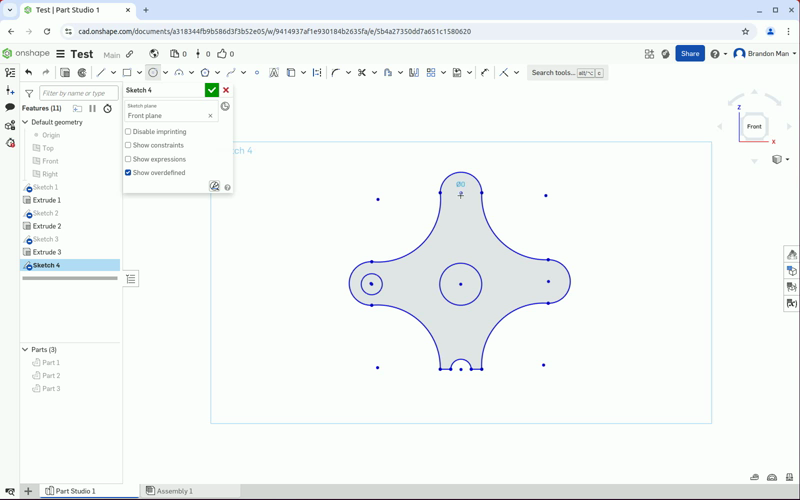
key_up(shift)
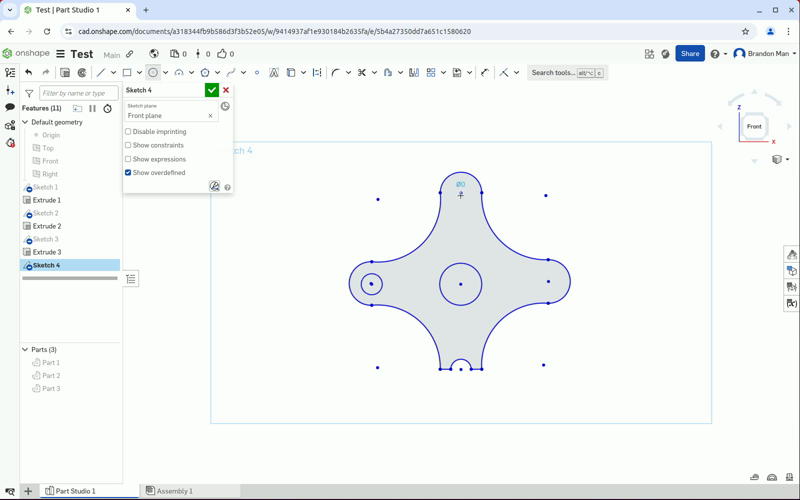
mouse_move(471, 195)
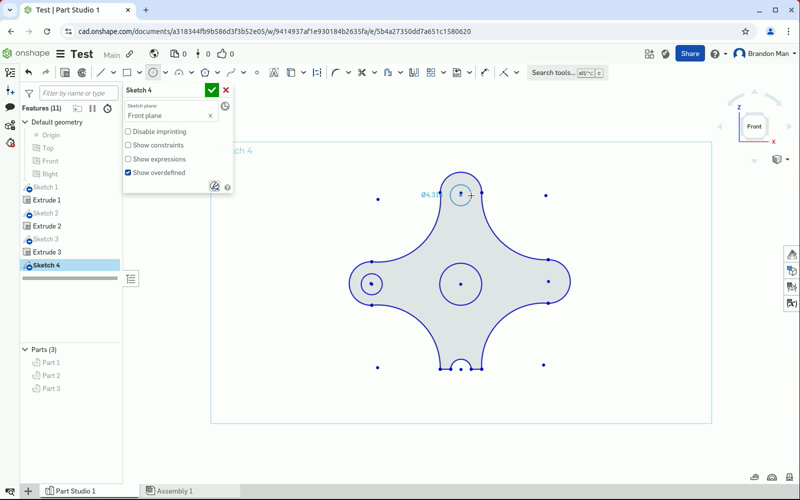
click(471, 195)
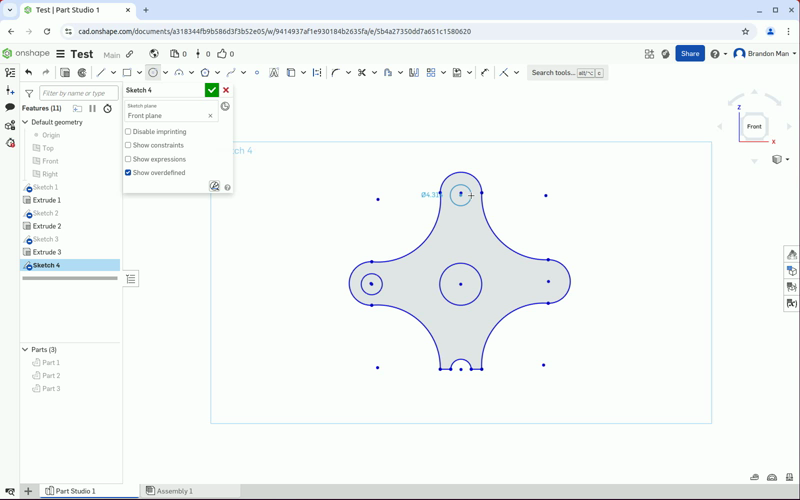
key(esc)
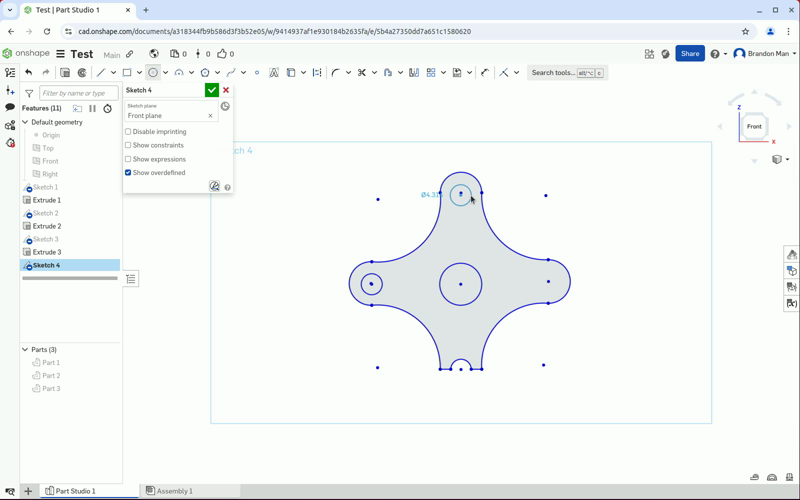
key(c)
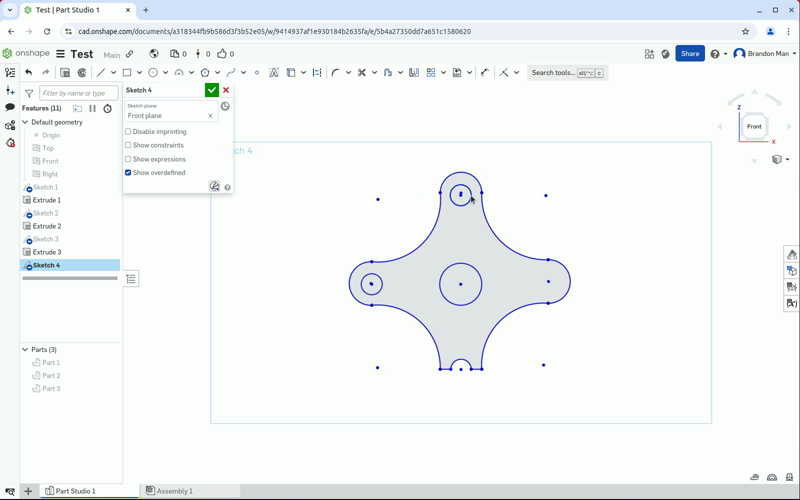
key_down(shift)
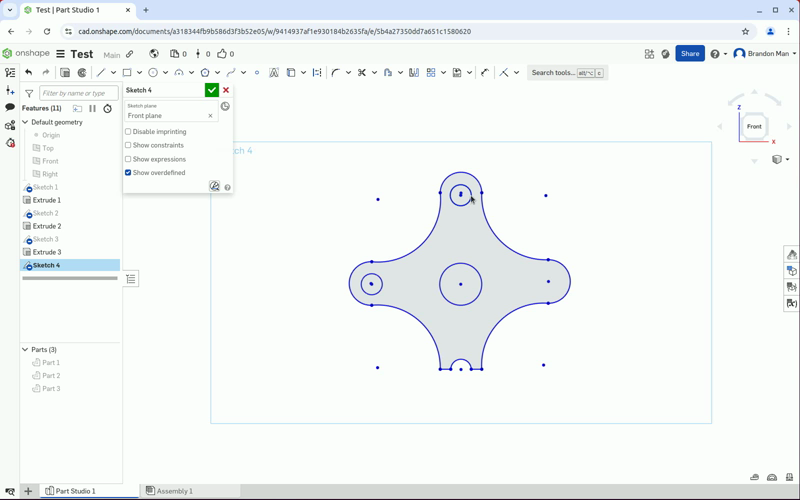
mouse_move(548, 284)
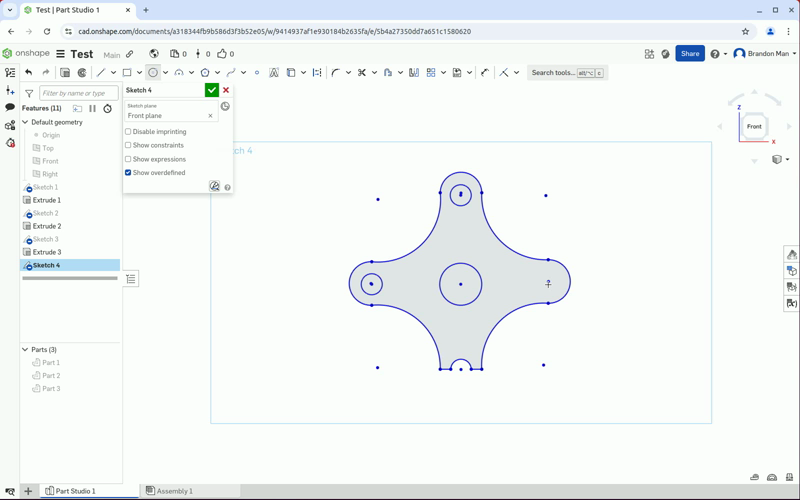
scroll(6)
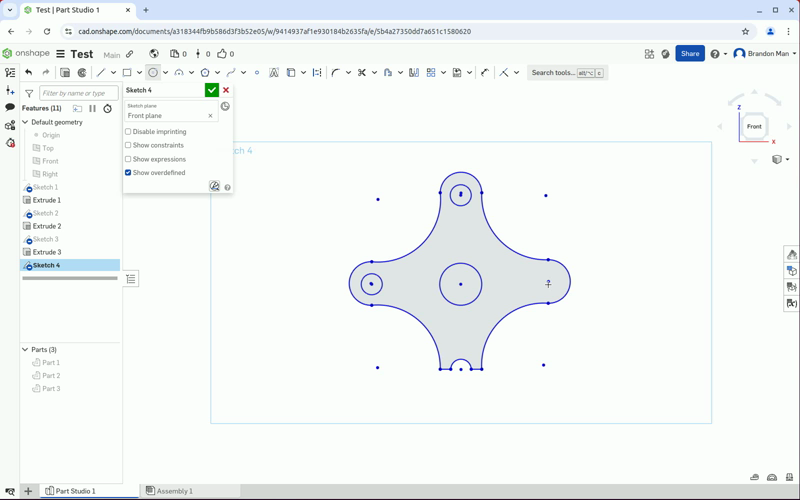
scroll(6)
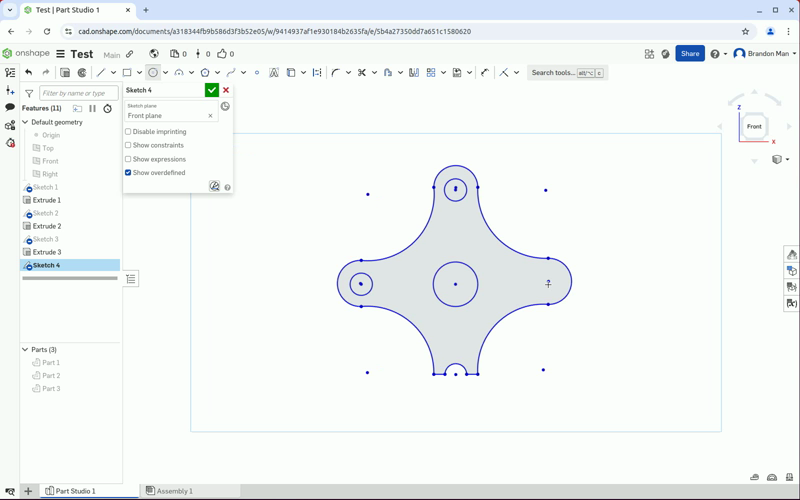
scroll(6)
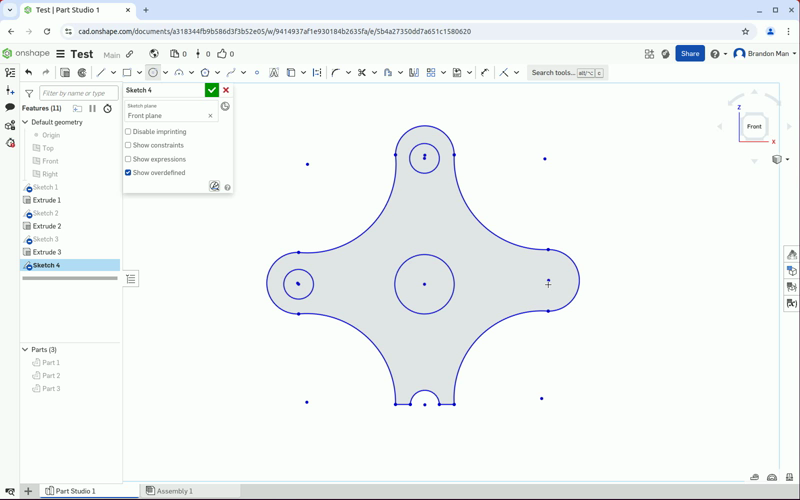
scroll(6)
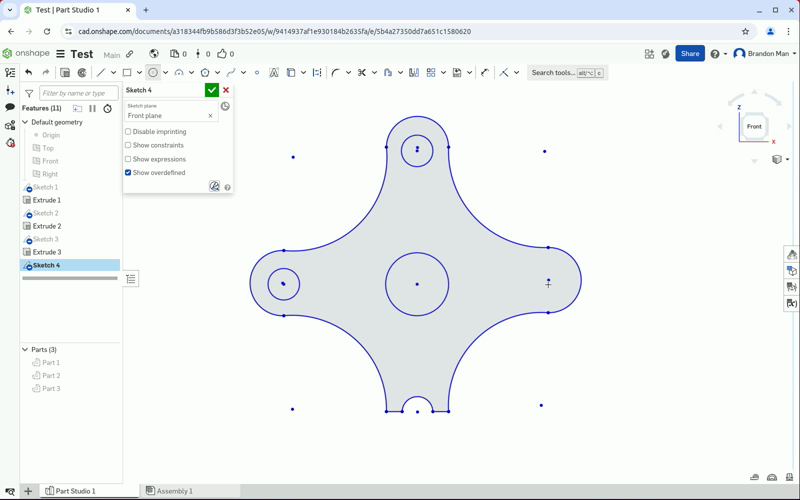
scroll(6)
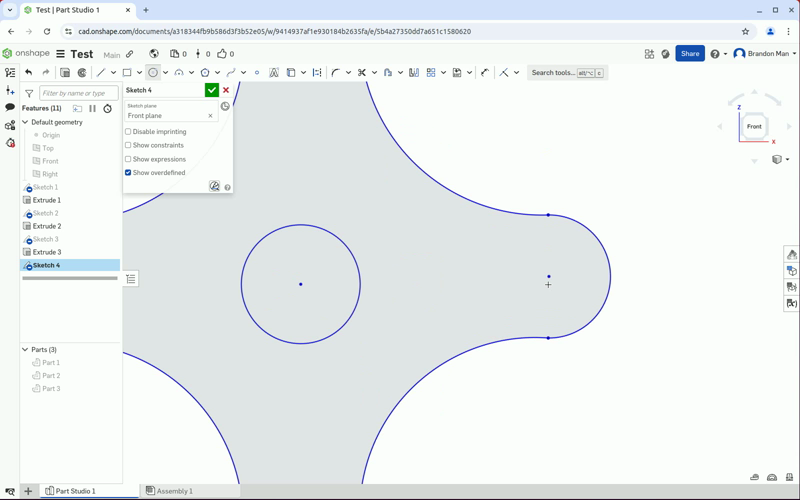
scroll(6)
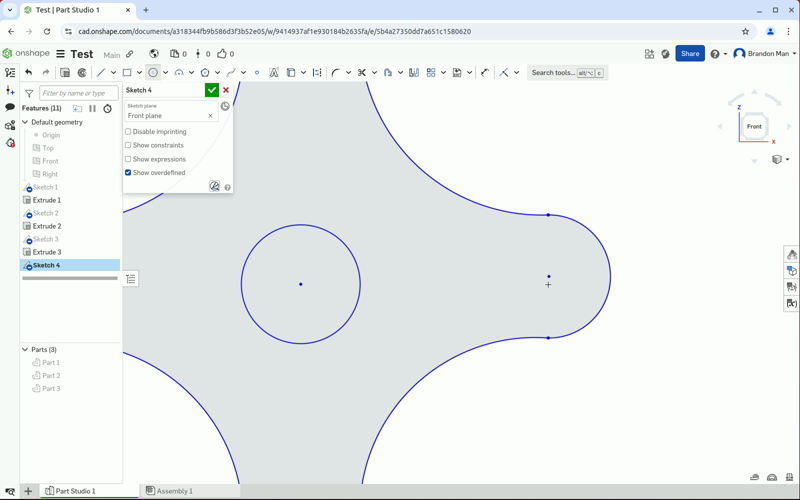
scroll(6)
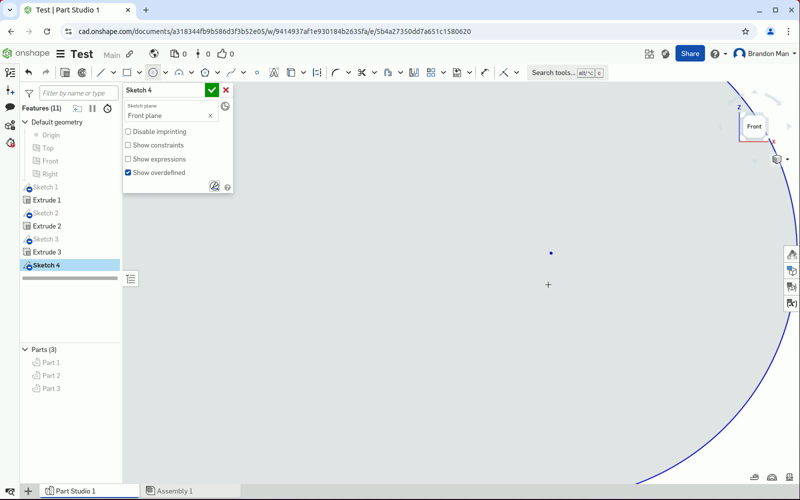
click(548, 284)
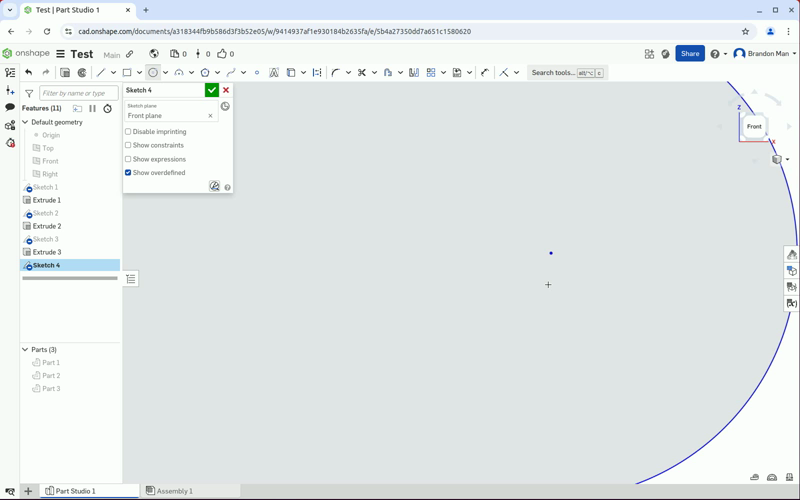
scroll(-6)
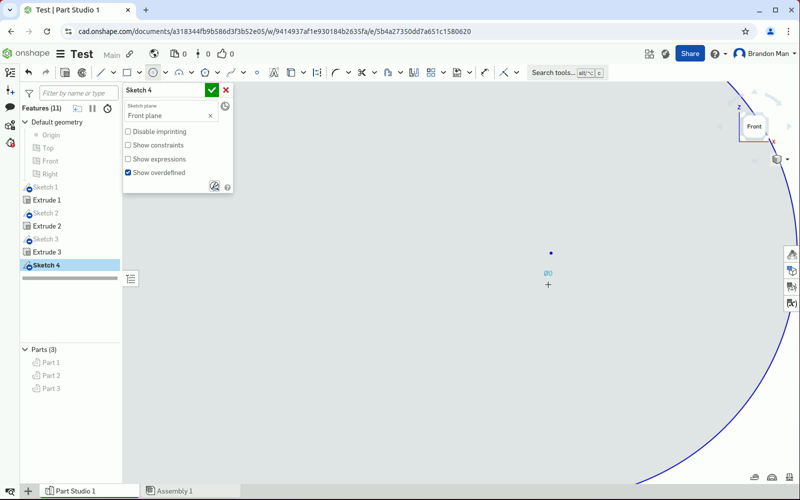
scroll(-6)
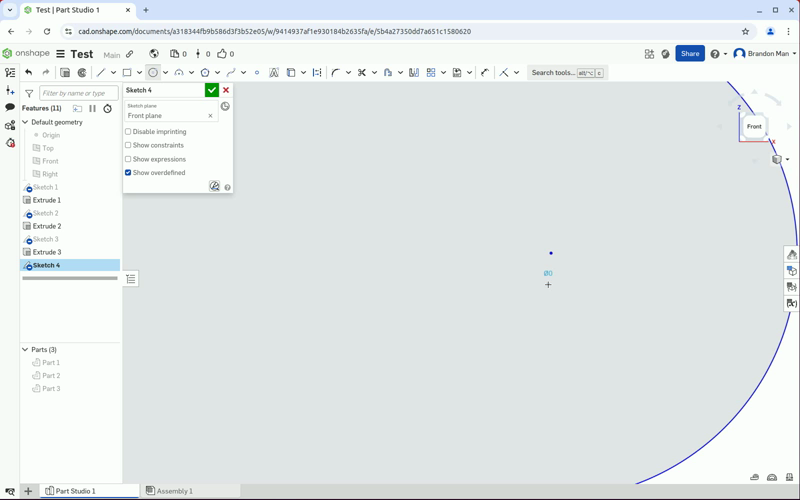
scroll(-6)
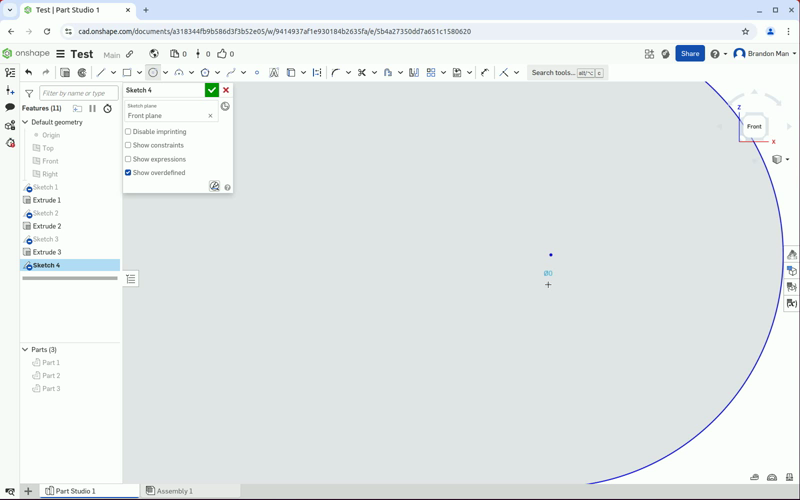
scroll(-6)
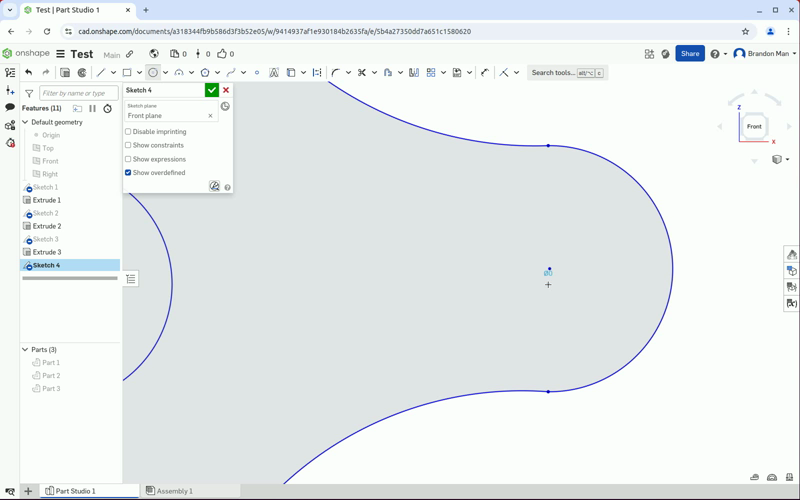
scroll(-6)
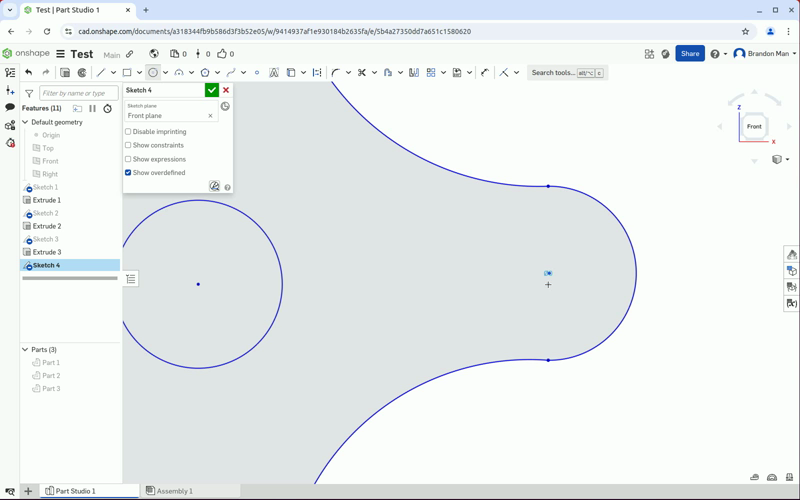
scroll(-6)
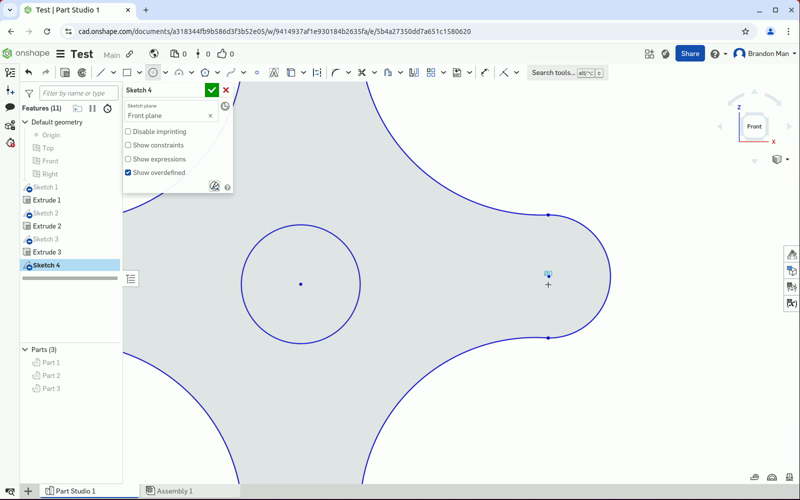
scroll(-6)
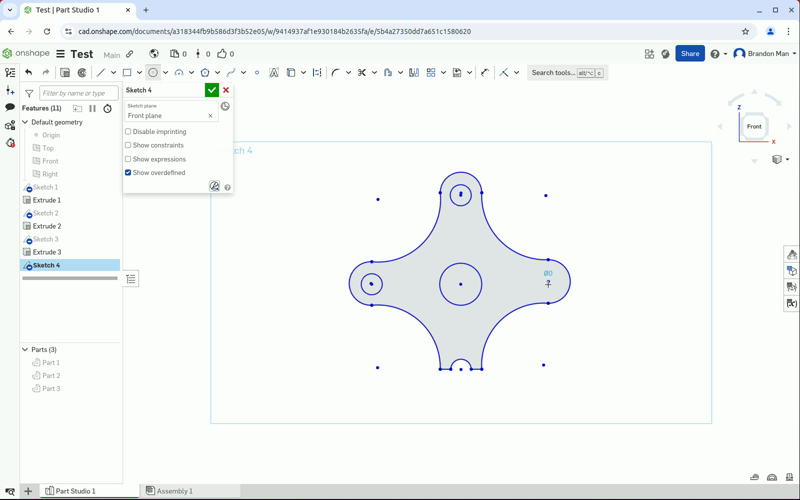
key_up(shift)
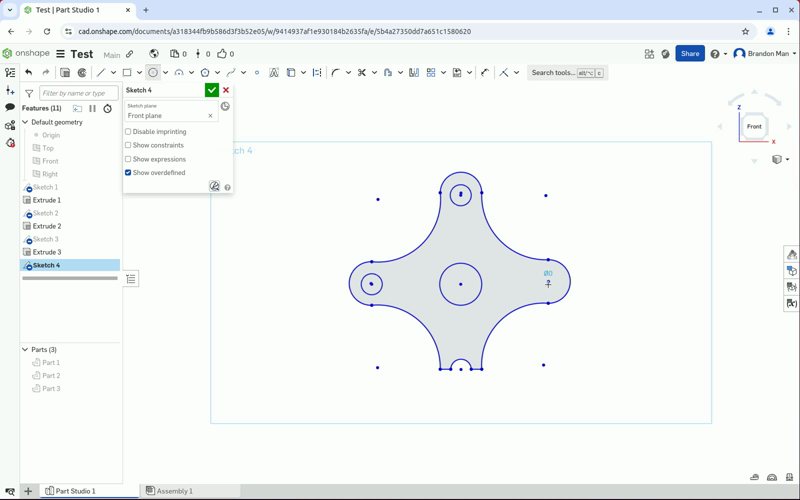
mouse_move(558, 284)
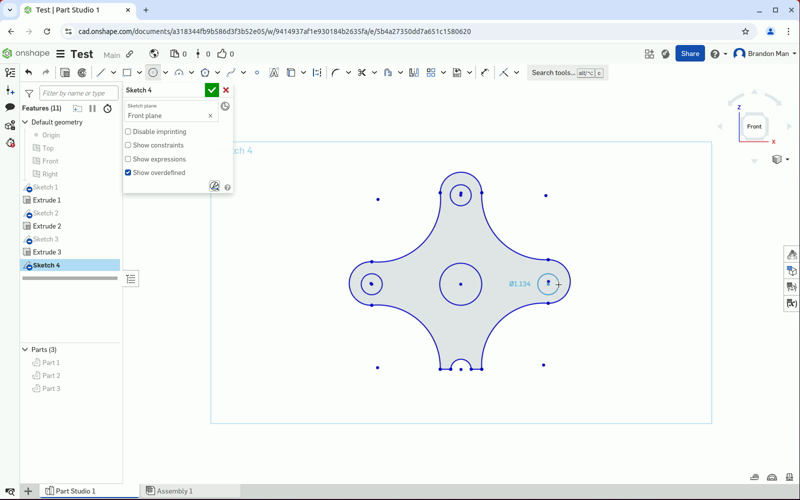
click(558, 284)
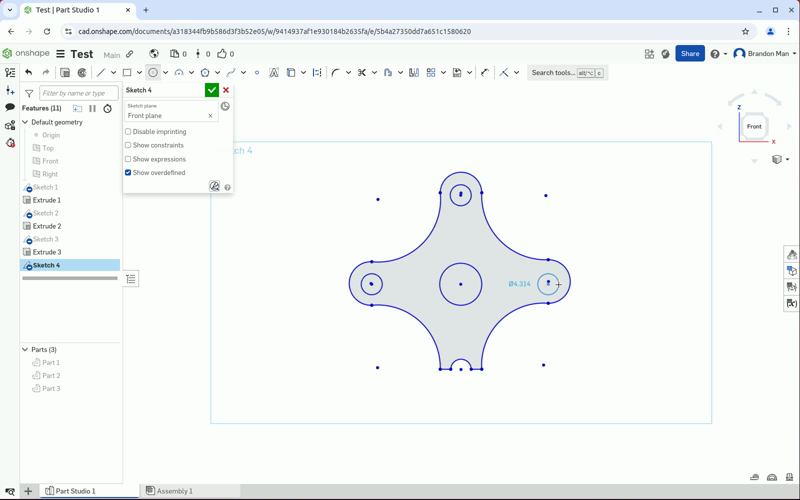
key(esc)
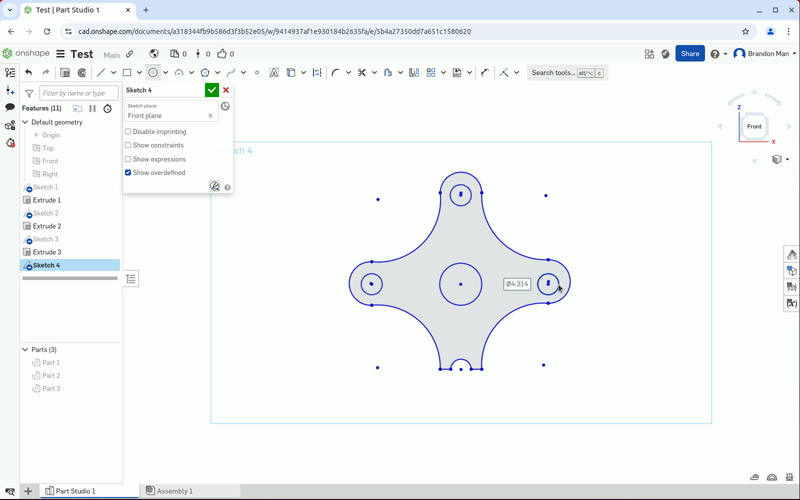
mouse_move(473, 225)
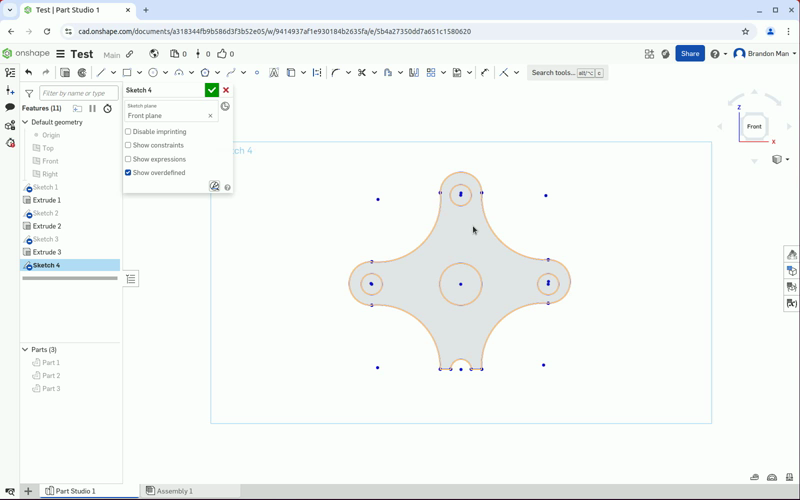
click(473, 225)
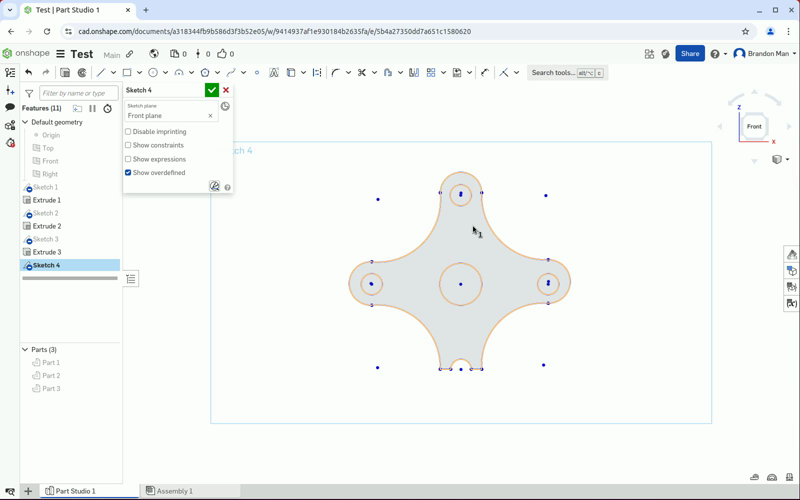
mouse_move(73, 352)
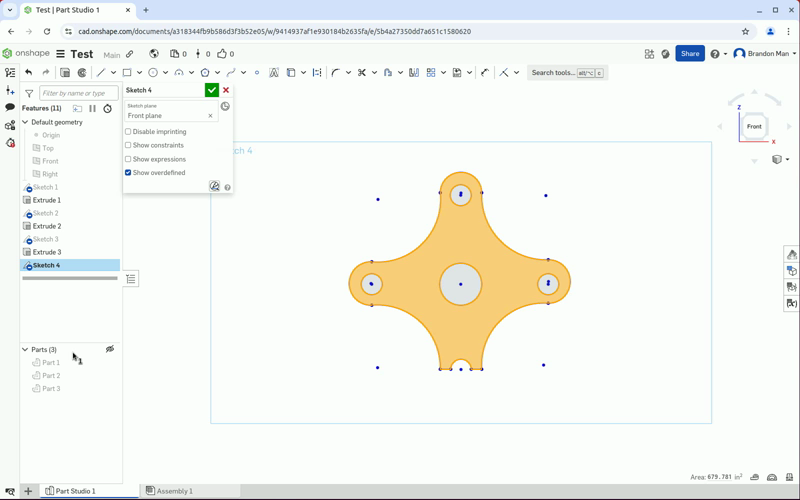
key(shift+y)
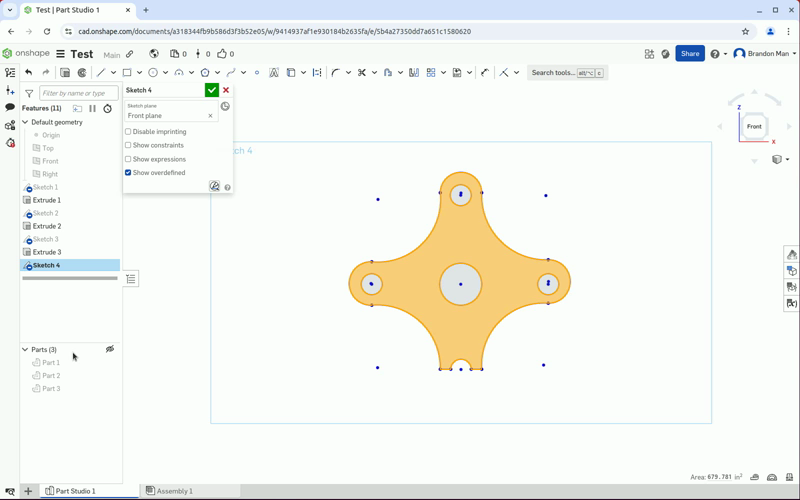
key(shift+e)
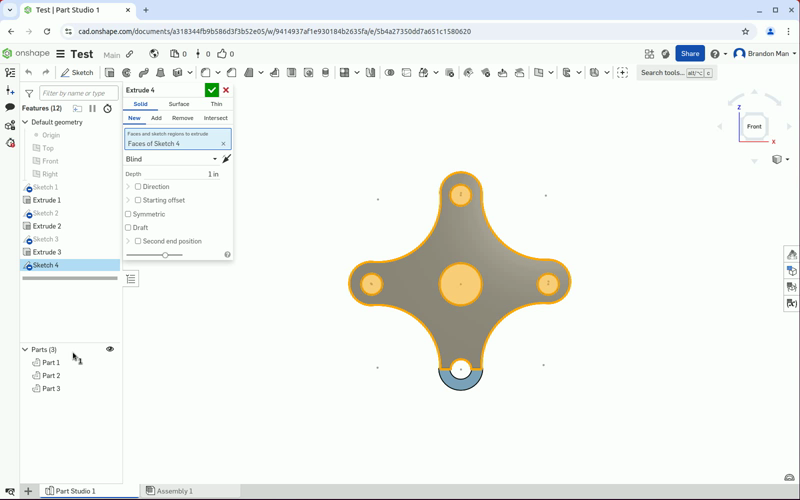
mouse_move(143, 106)
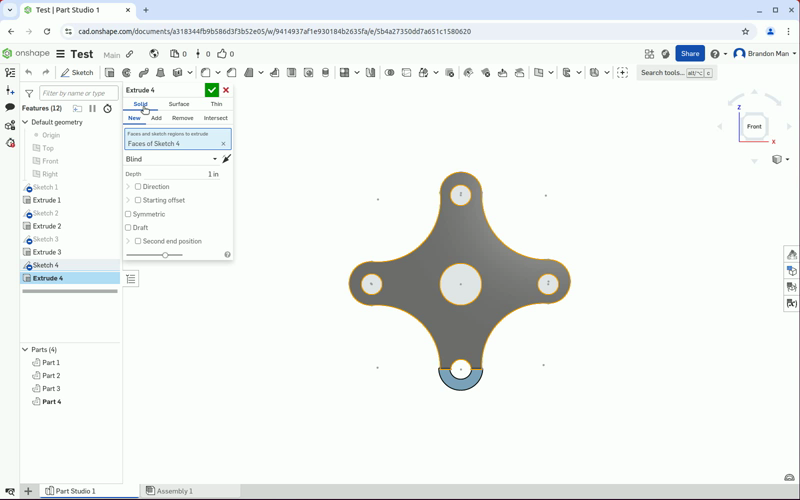
click(143, 106)
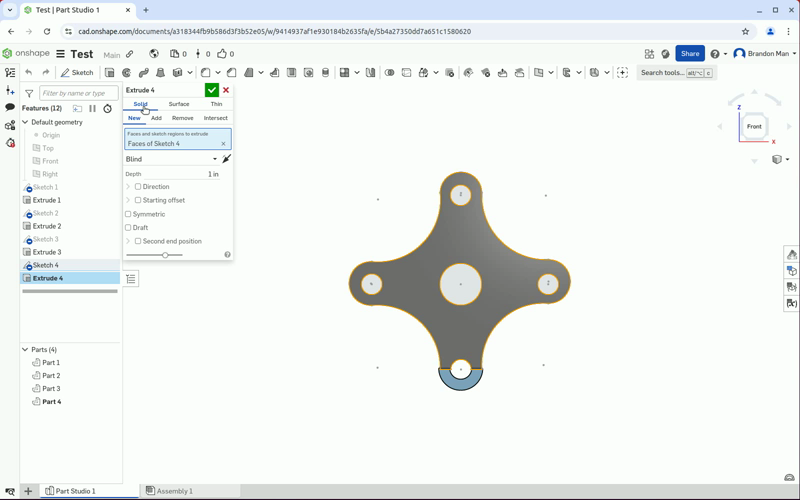
mouse_move(137, 120)
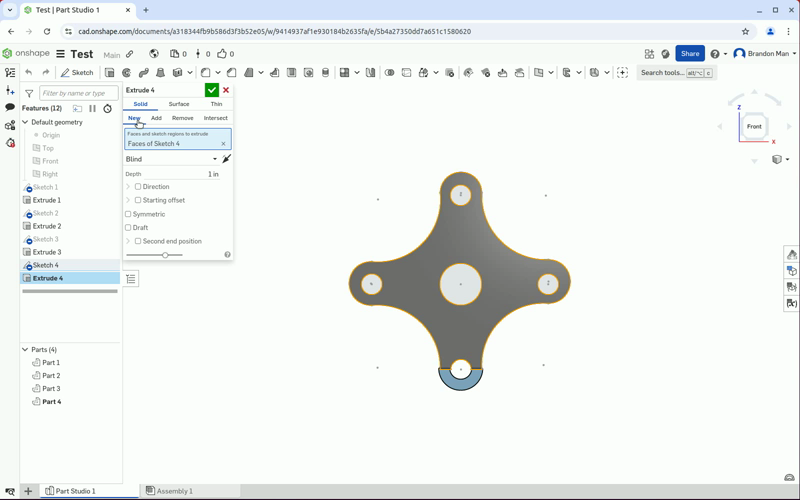
click(137, 120)
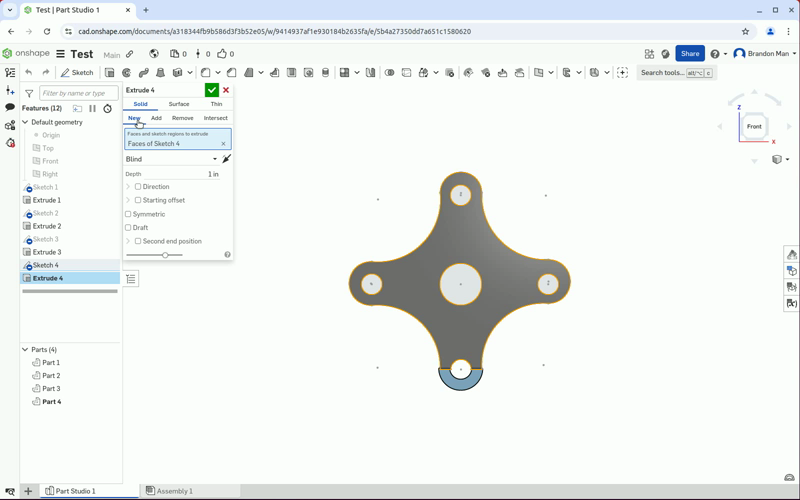
key(tab, 4)
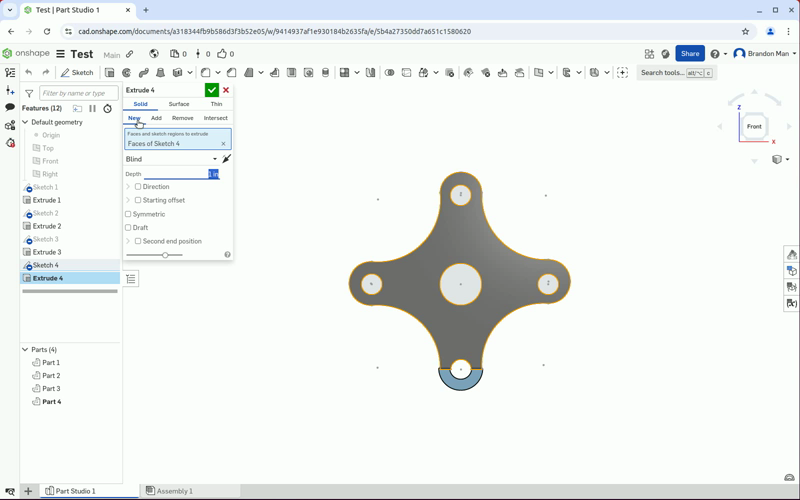
text(6.74)
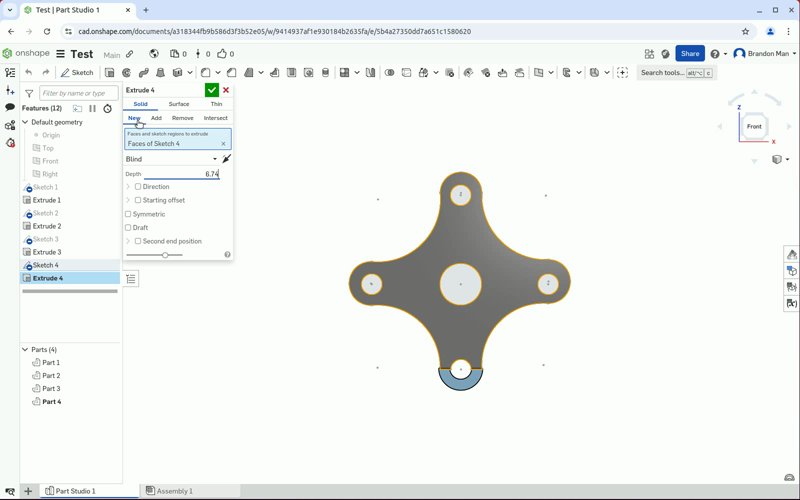
key(enter)
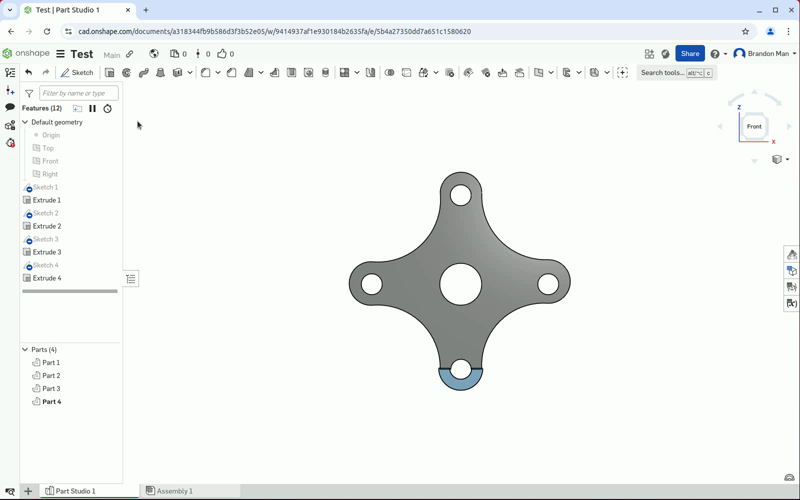
key(shift+h)
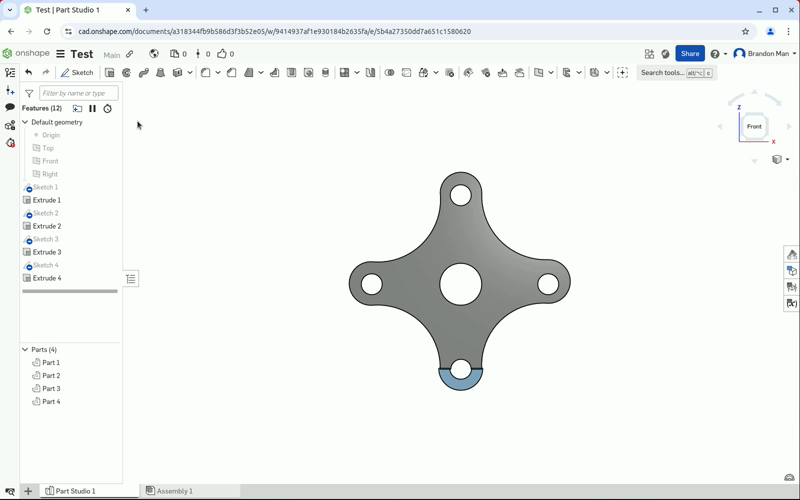
key(shift+h)
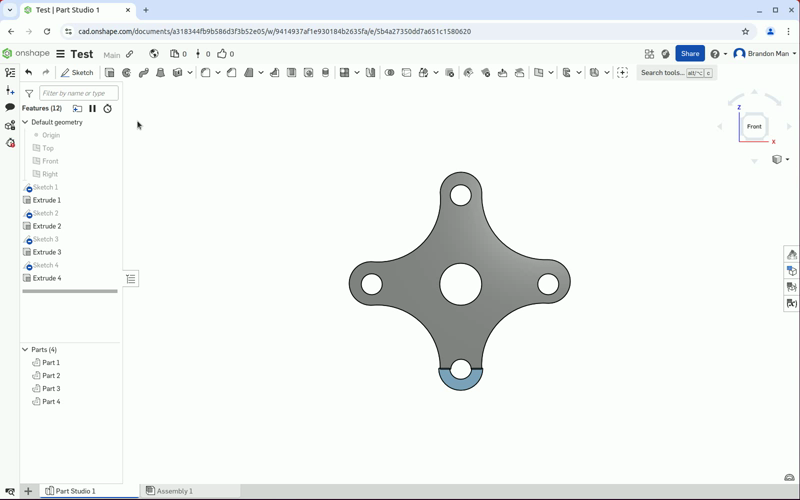
key(shift+7)
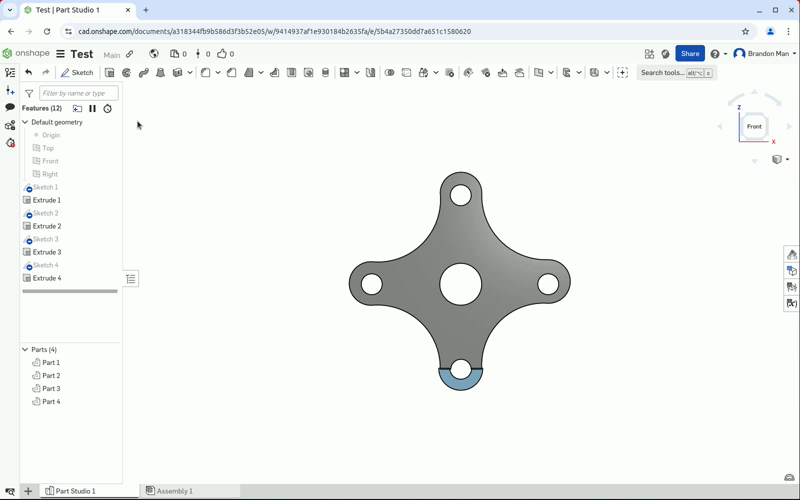
key(left, 2)
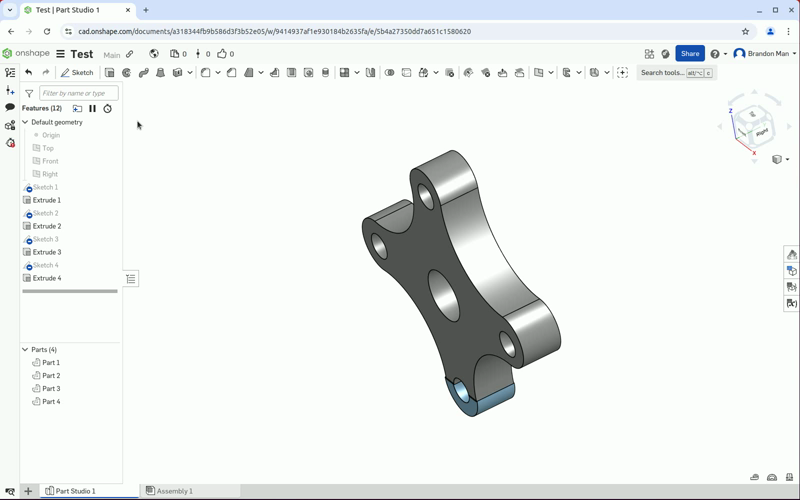
key(down, 2)
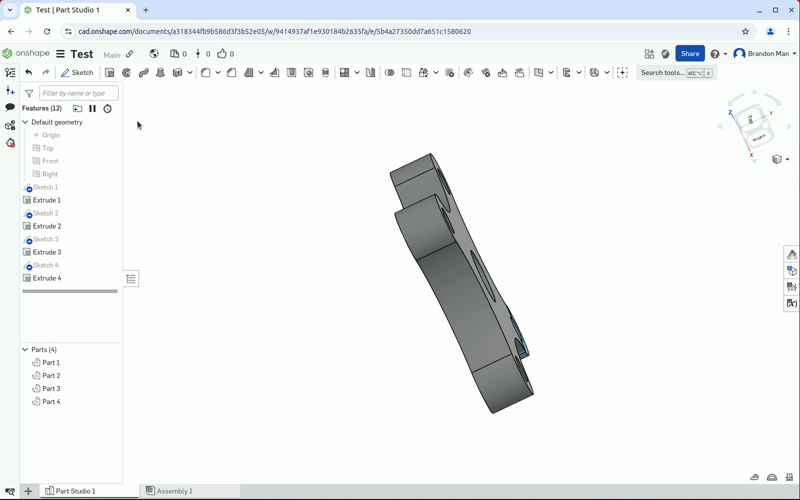
key(up, 2)
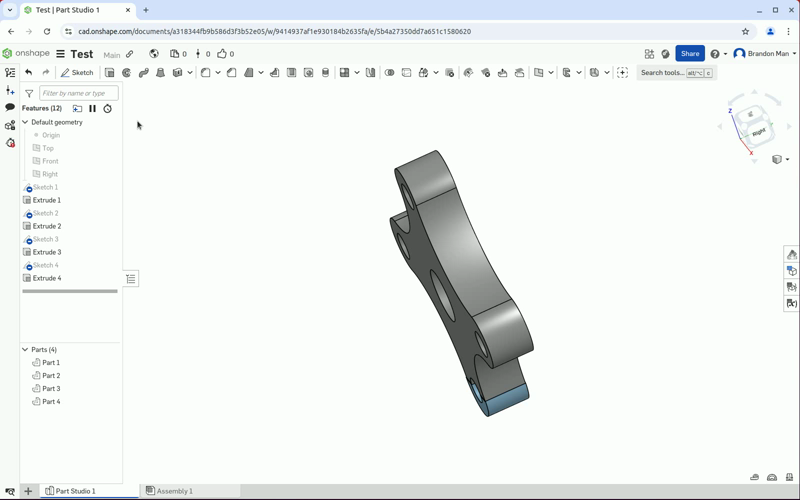
key(right, 2)
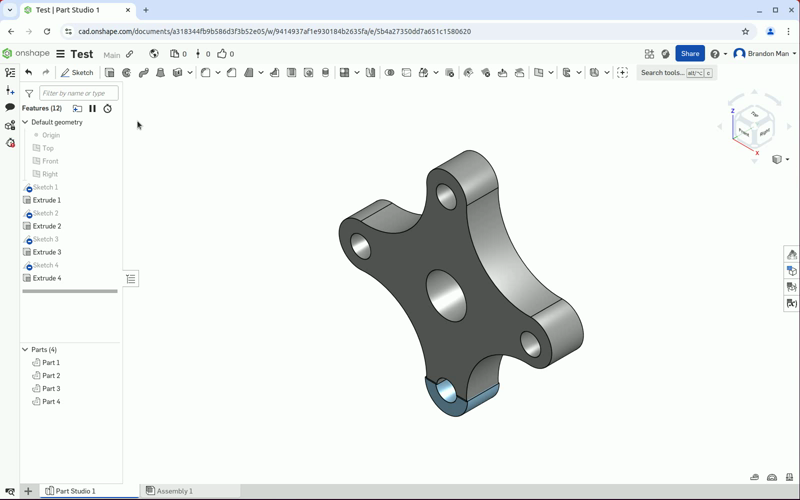
mouse_move(73, 189)
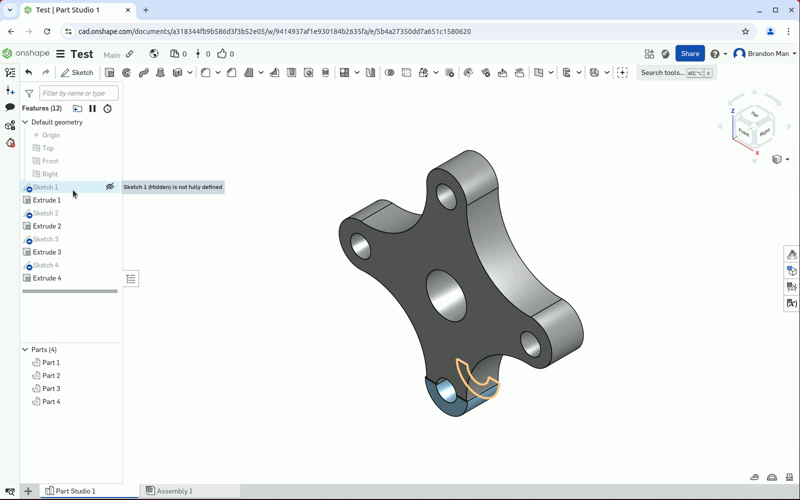
click(73, 189)